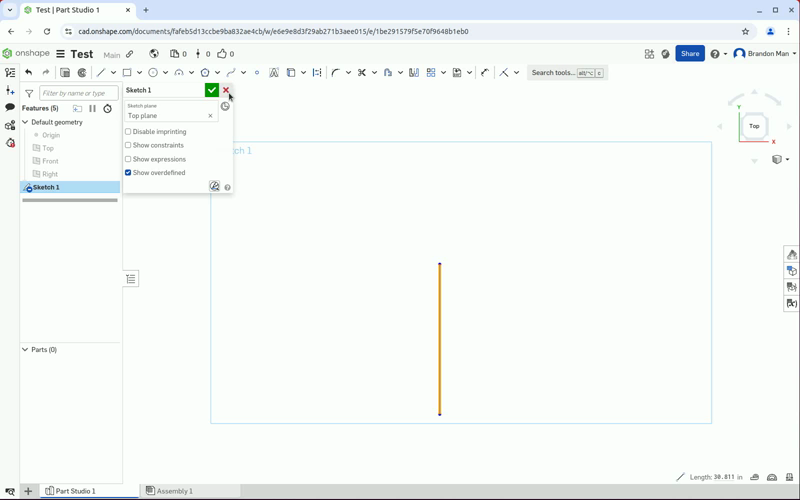
key(shift+h)
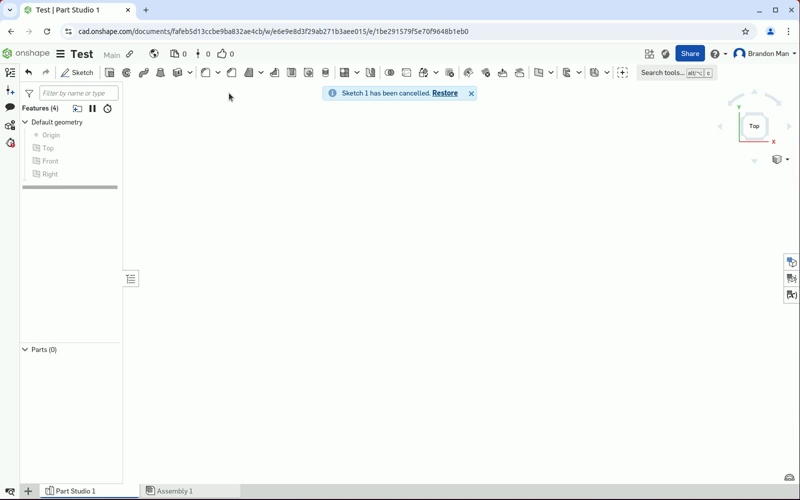
mouse_move(73, 352)
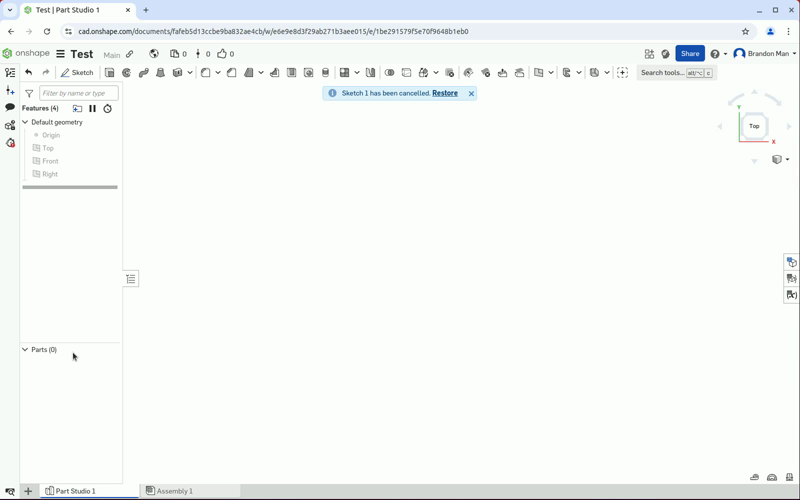
key(y)
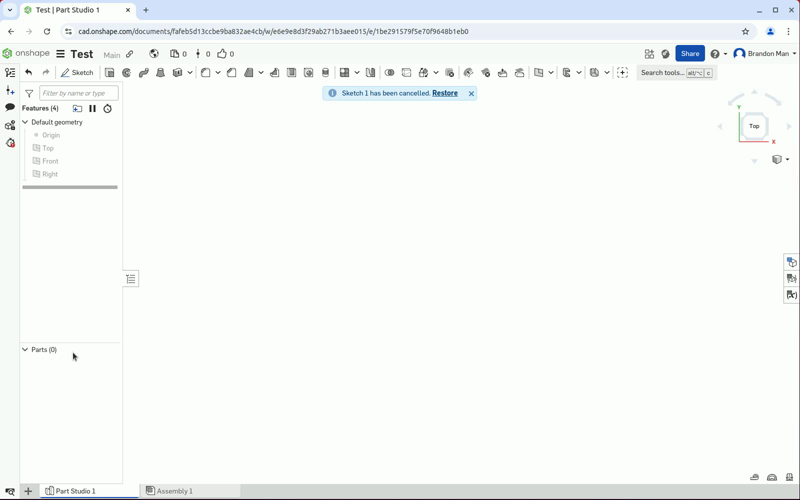
key(shift+p)
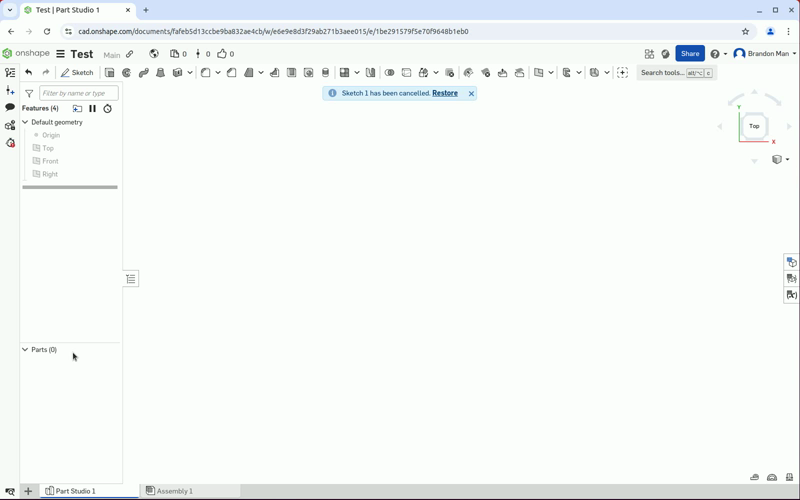
key(space)
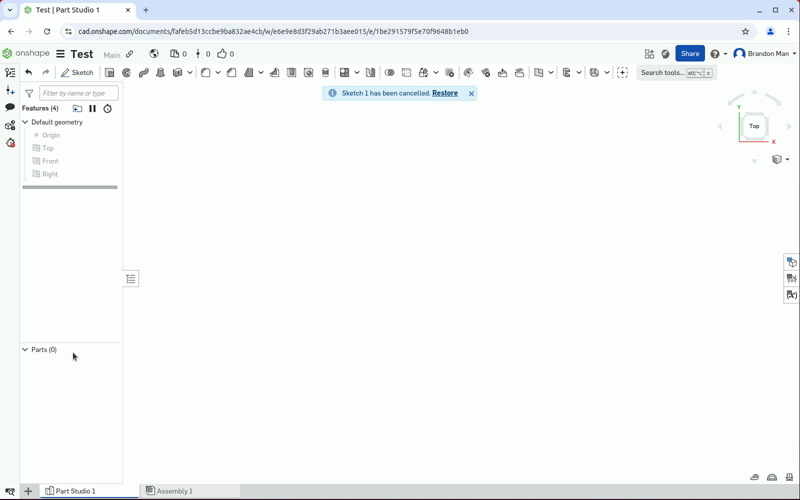
key_down(shift)
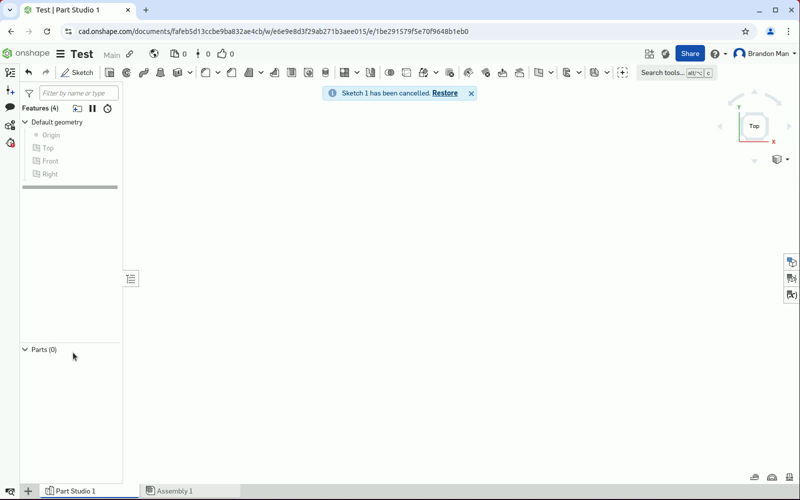
key(up)
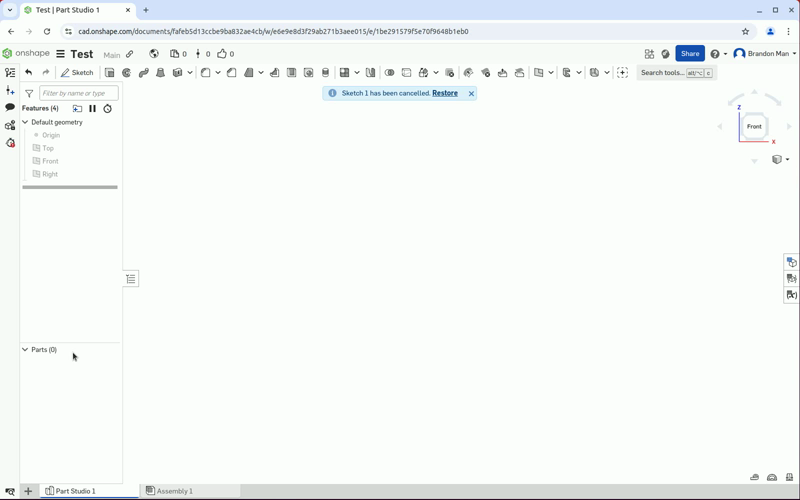
key_up(shift)
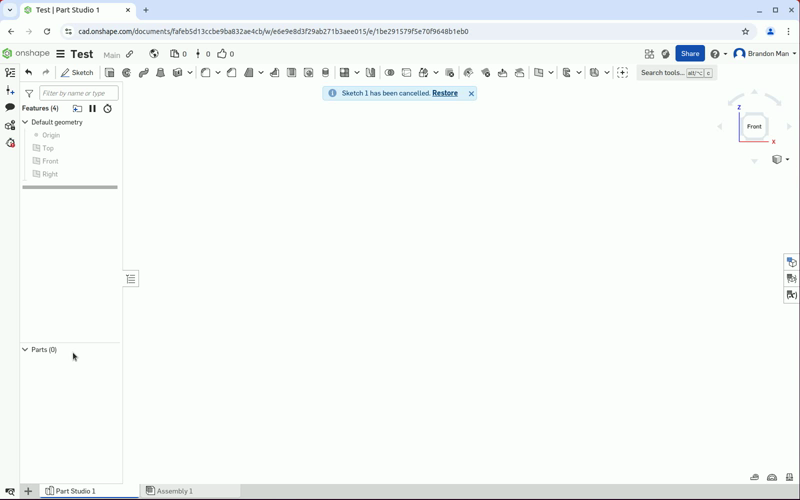
mouse_move(73, 352)
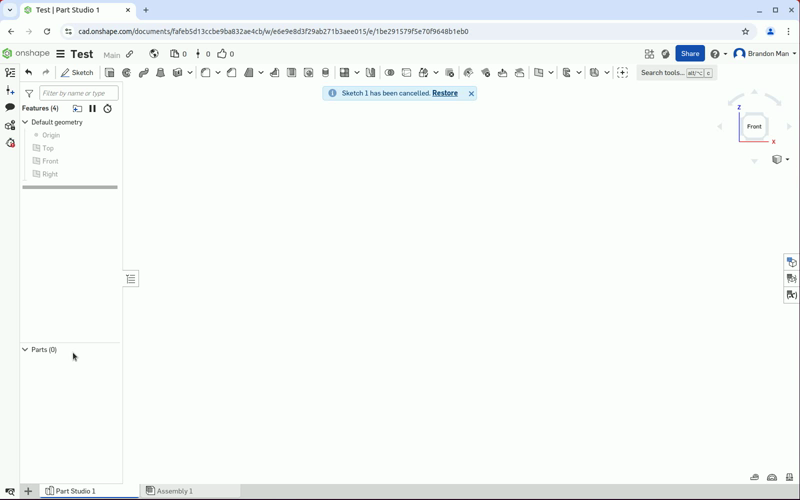
key(shift+y)
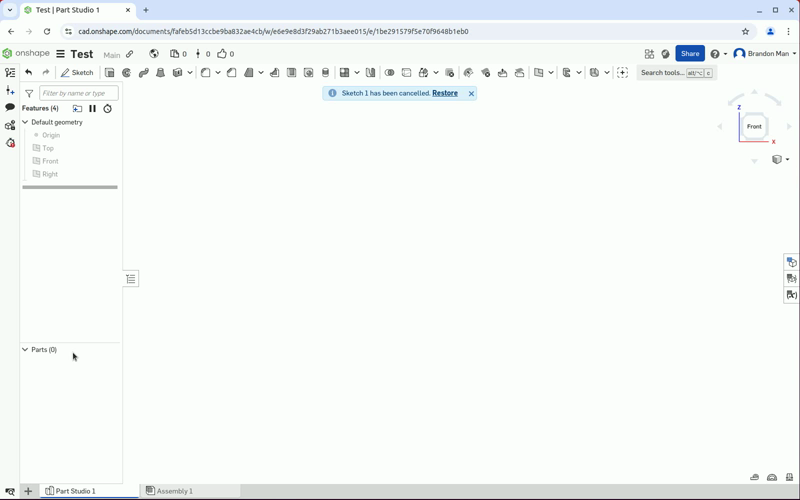
key(shift+s)
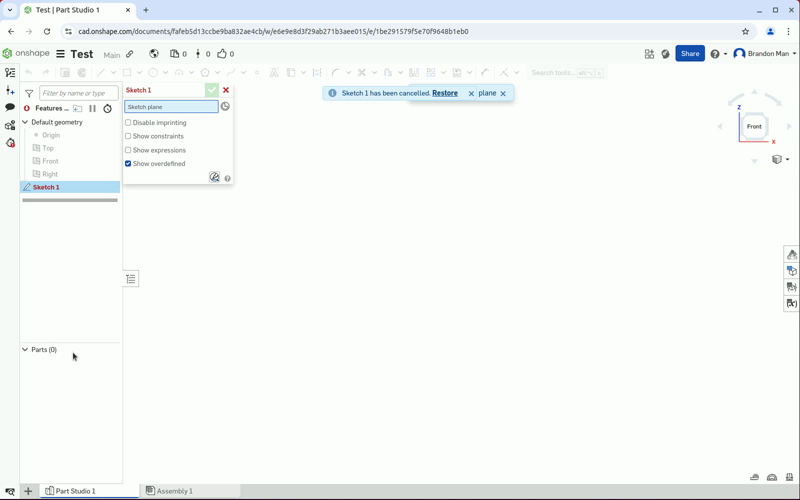
mouse_move(73, 163)
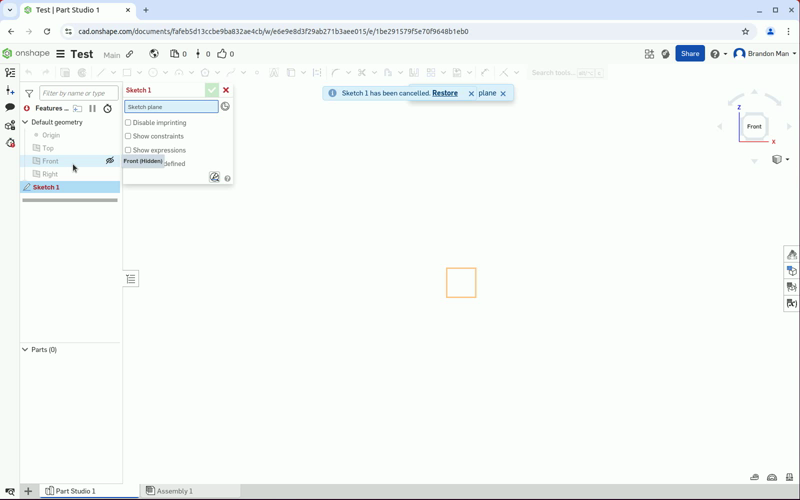
click(73, 163)
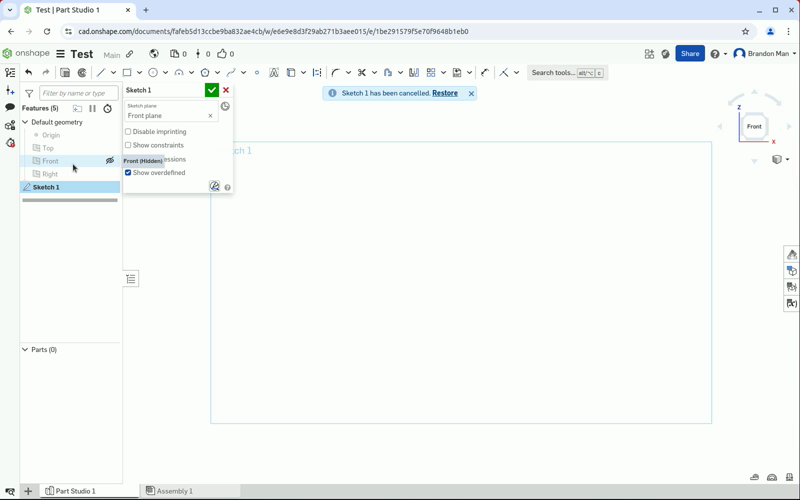
mouse_move(73, 352)
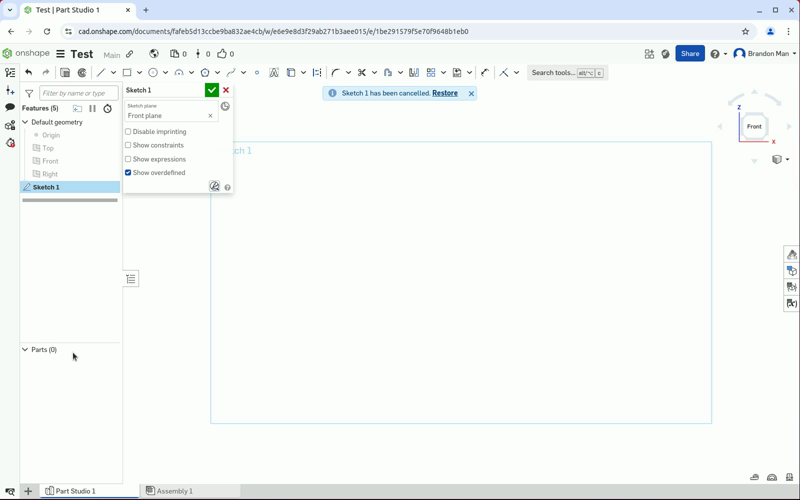
key(y)
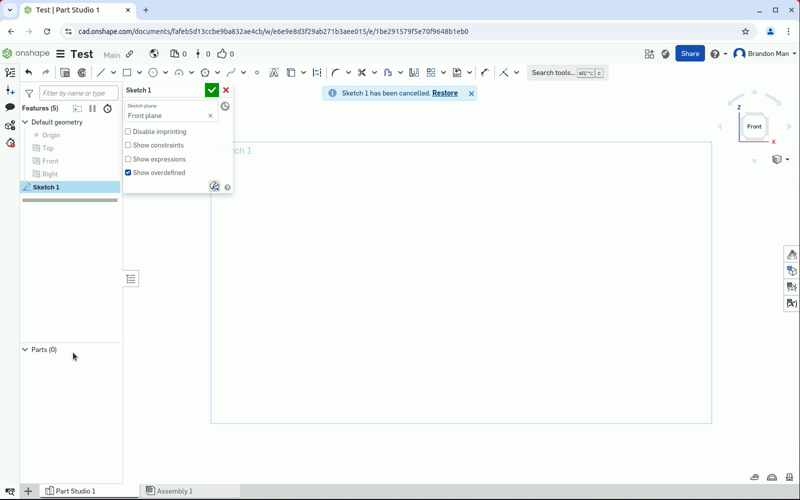
key(l)
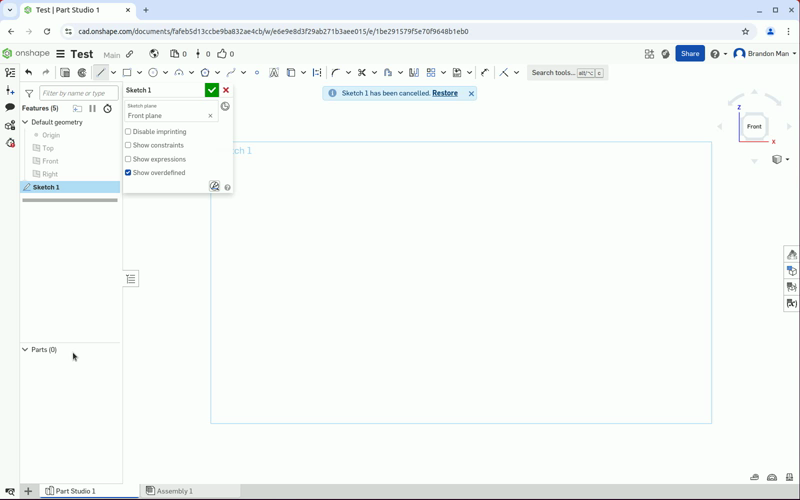
key_down(shift)
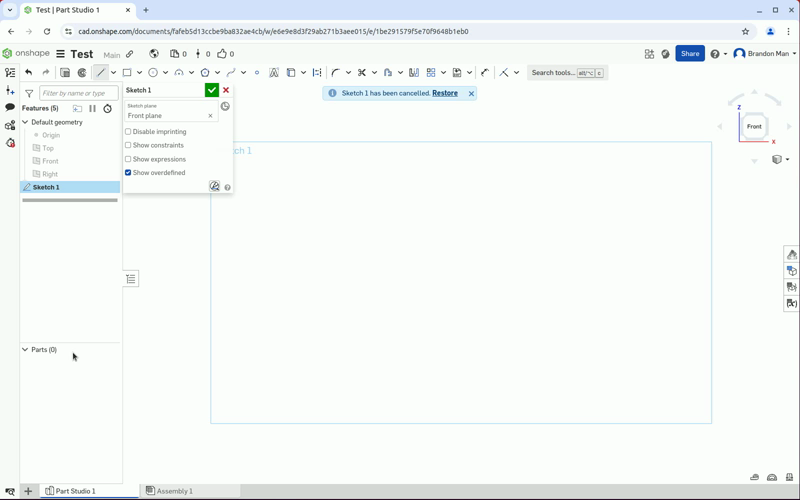
mouse_move(460, 282)
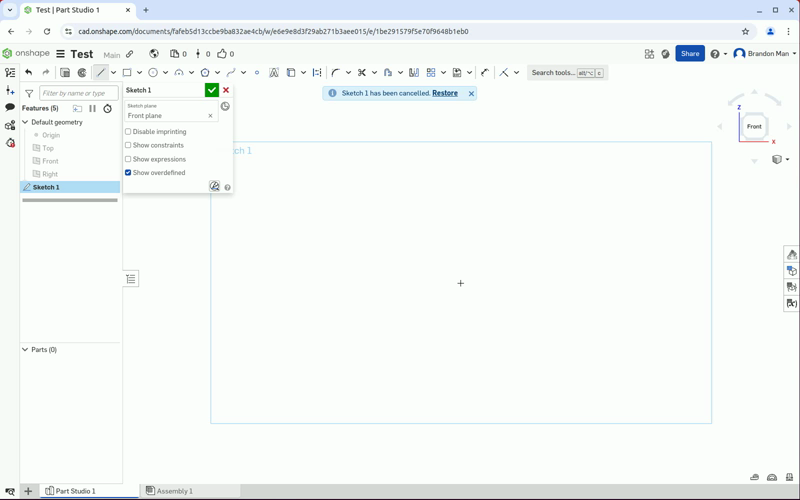
click(460, 282)
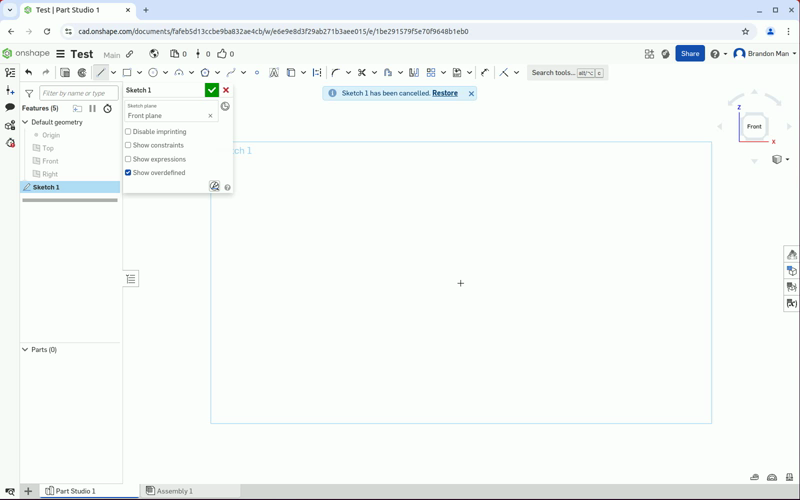
key_up(shift)
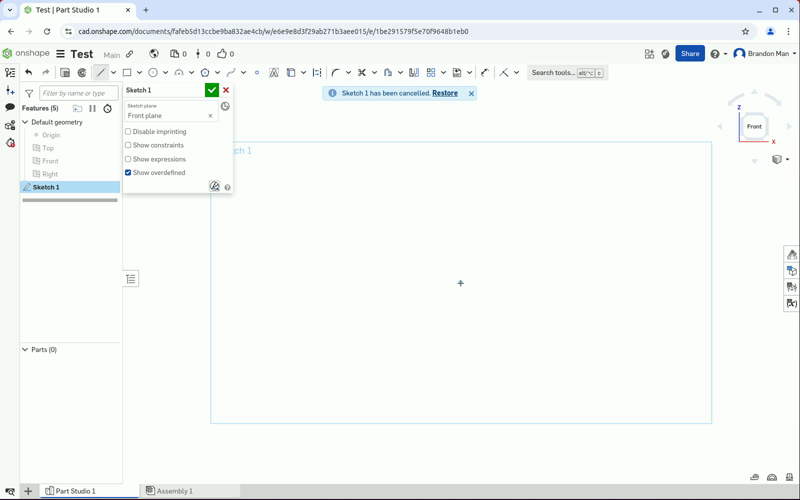
key_down(shift)
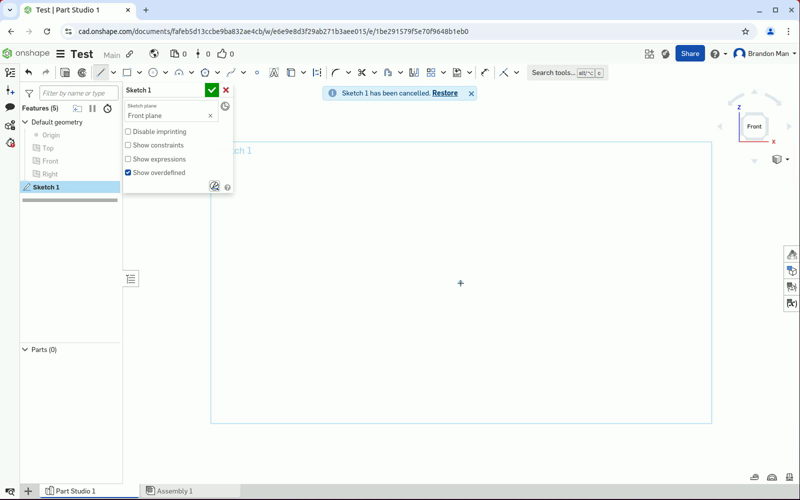
mouse_move(538, 282)
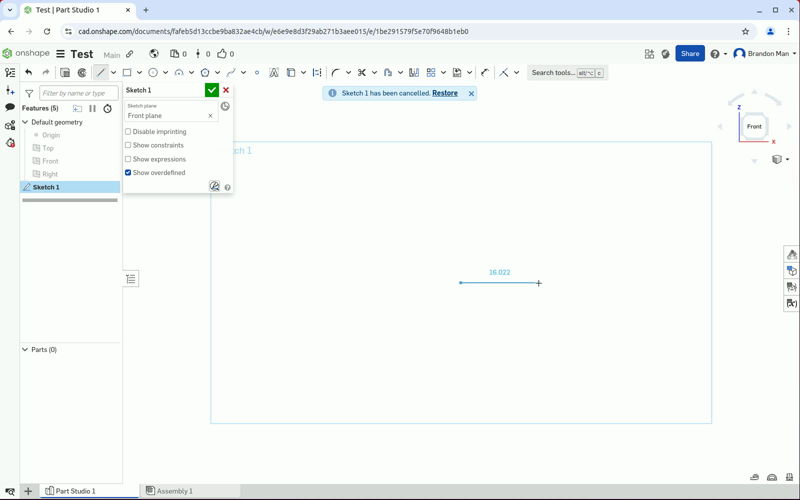
click(538, 282)
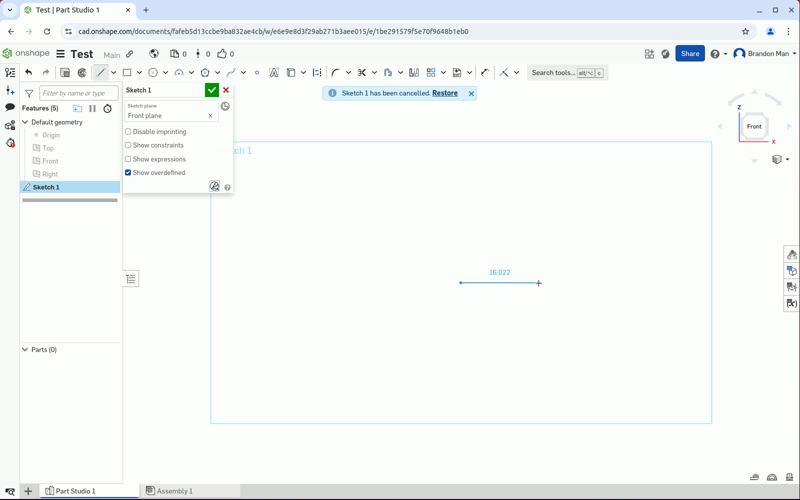
key_up(shift)
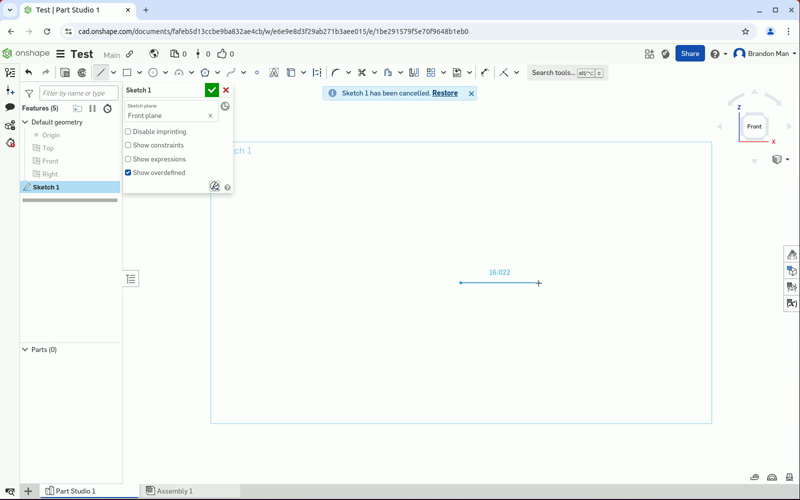
key_down(shift)
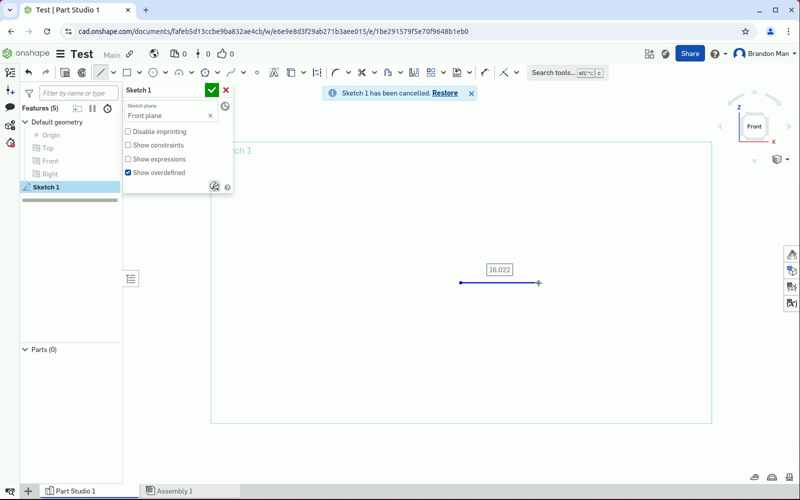
mouse_move(568, 282)
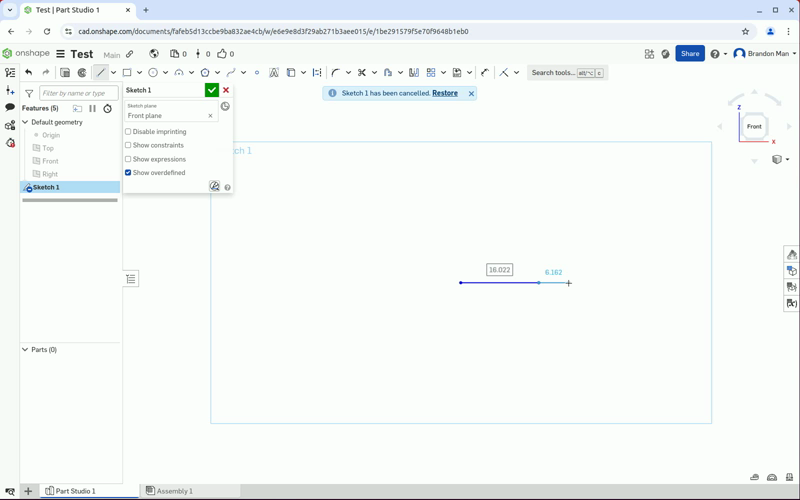
mouse_move(538, 260)
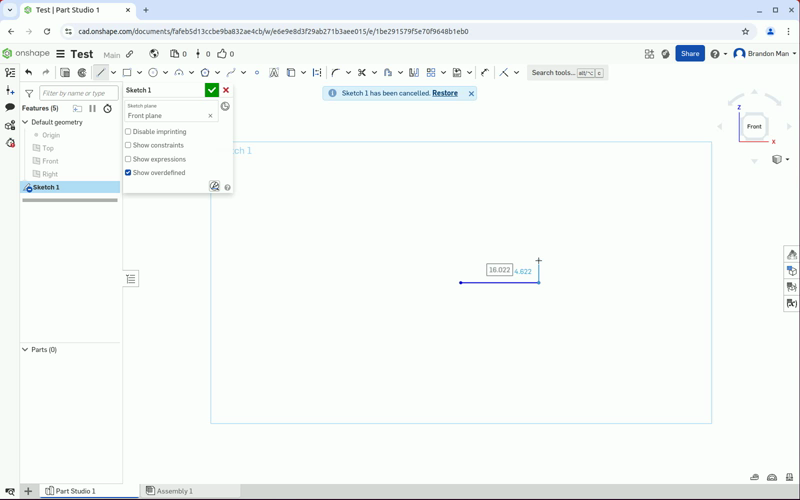
click(538, 260)
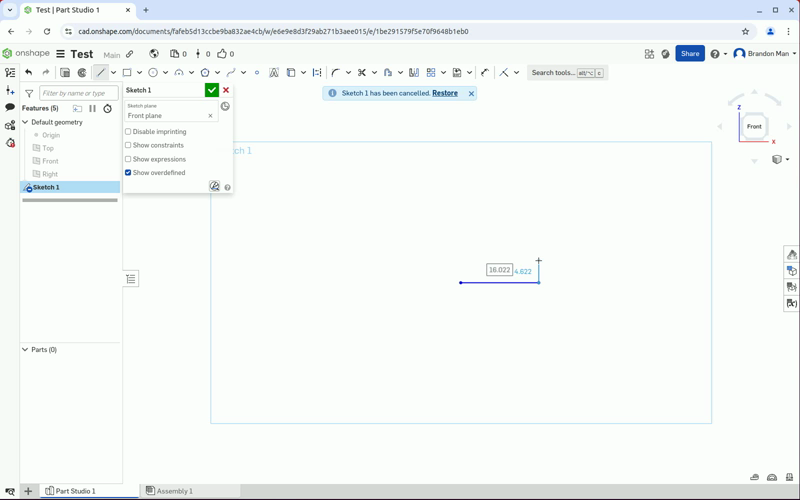
key_up(shift)
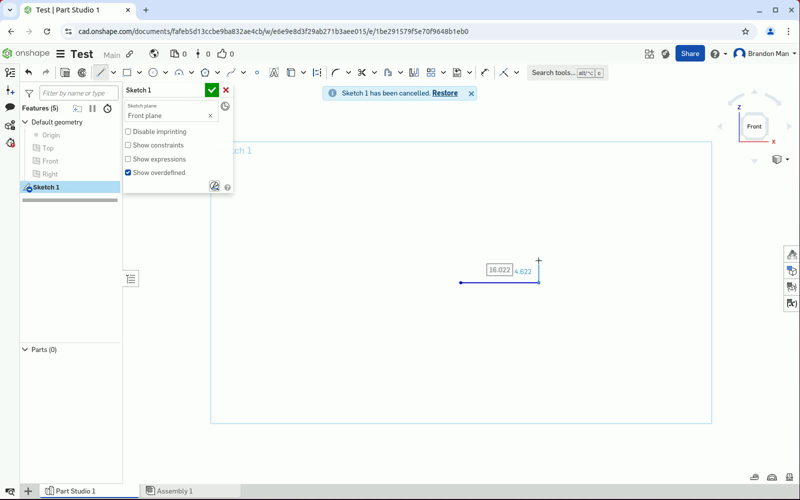
key_down(shift)
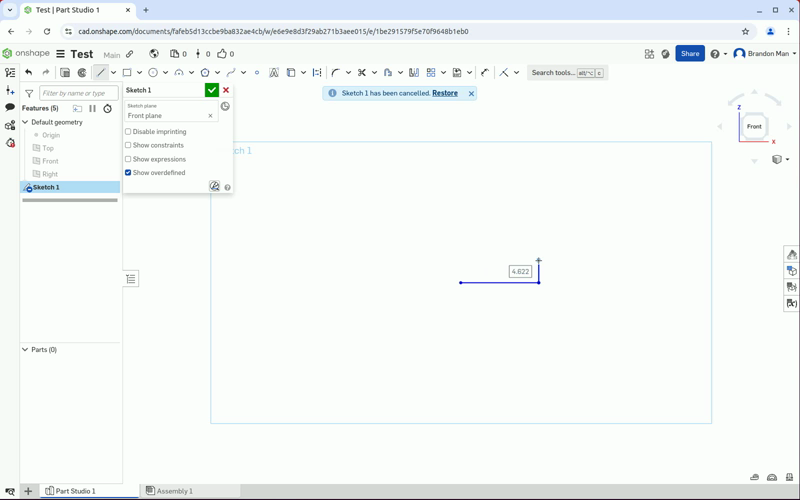
mouse_move(483, 170)
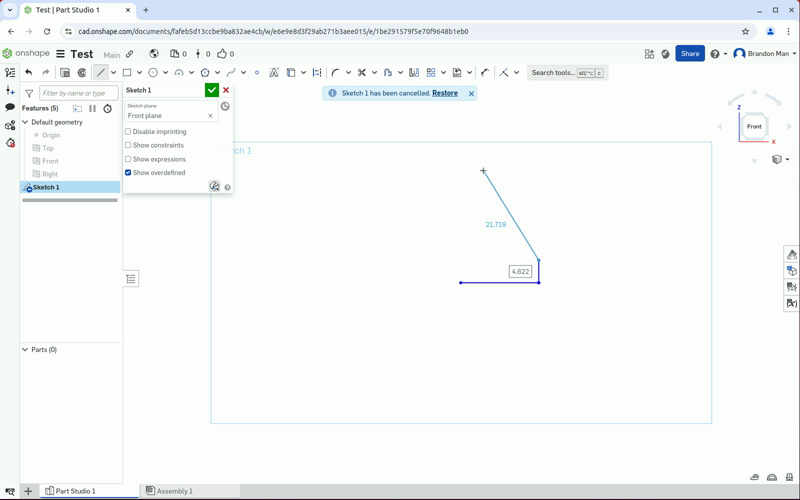
click(483, 170)
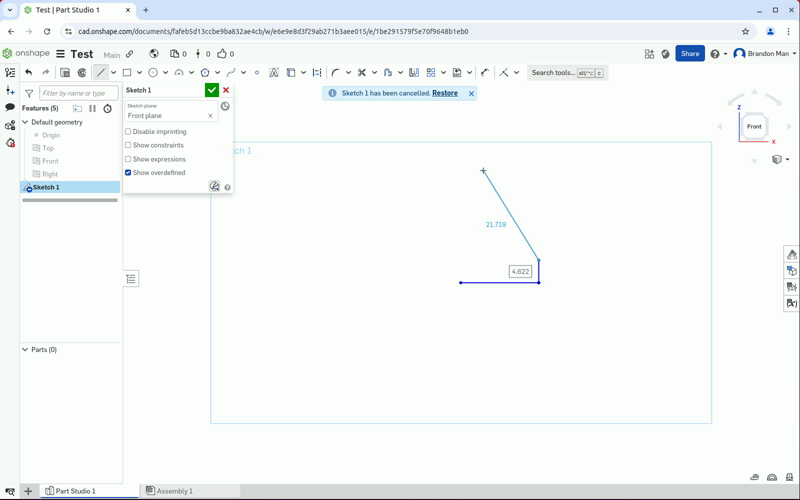
key_up(shift)
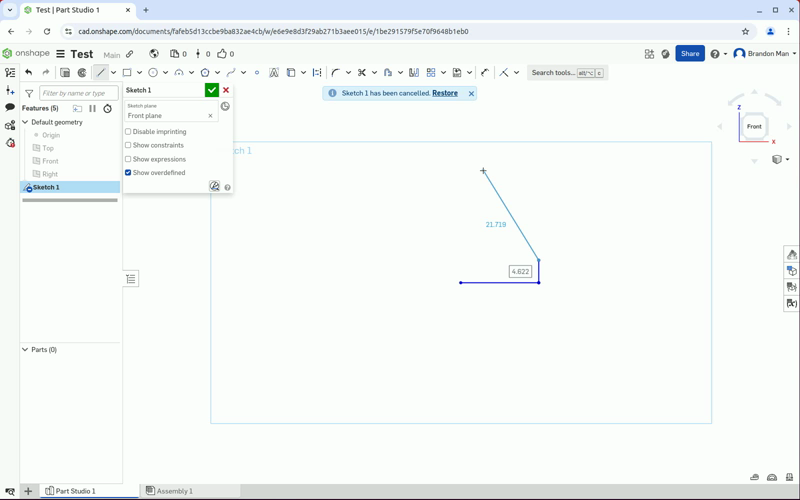
key_down(shift)
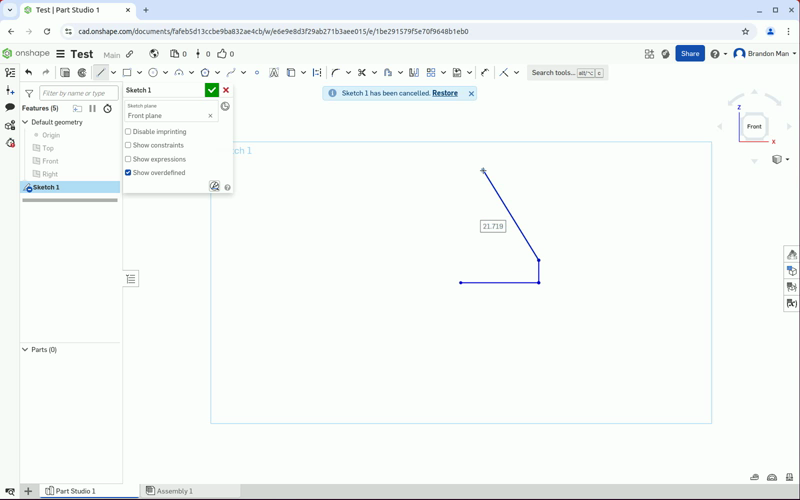
mouse_move(513, 170)
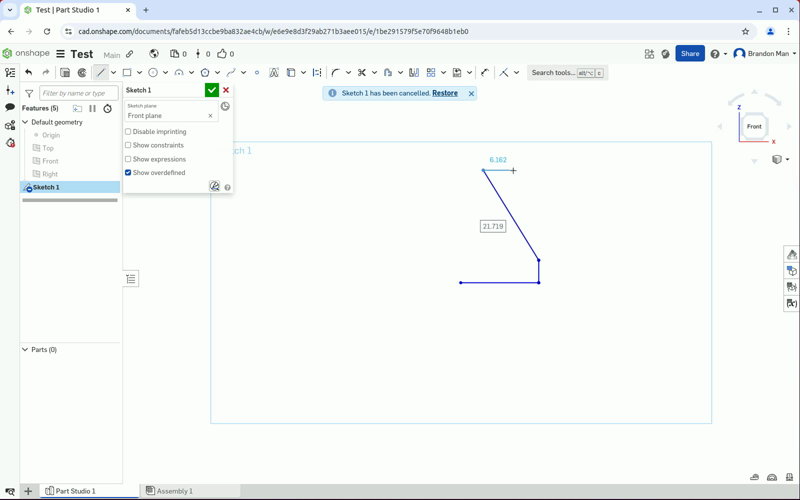
mouse_move(460, 170)
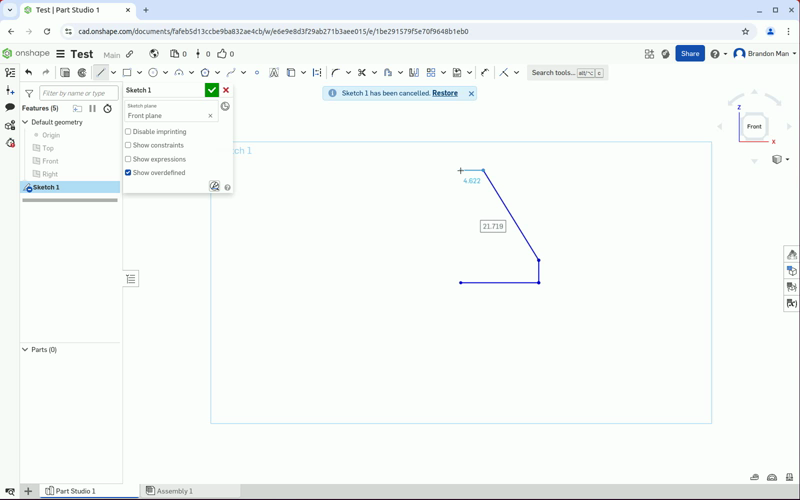
click(460, 170)
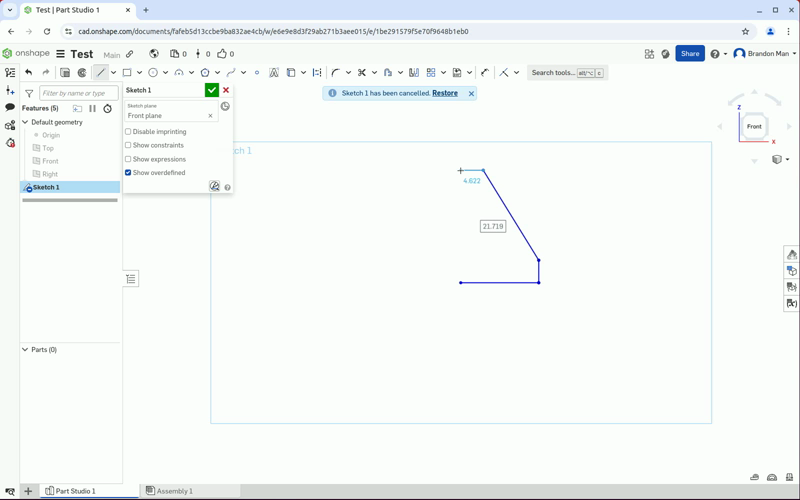
key_up(shift)
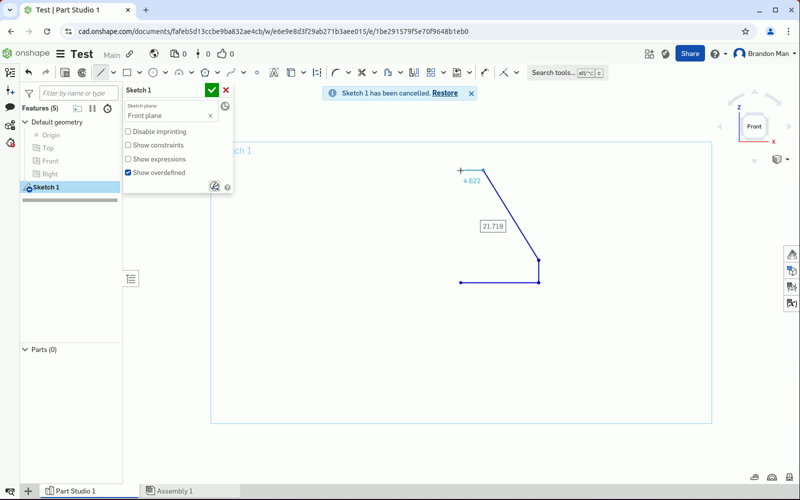
key_down(shift)
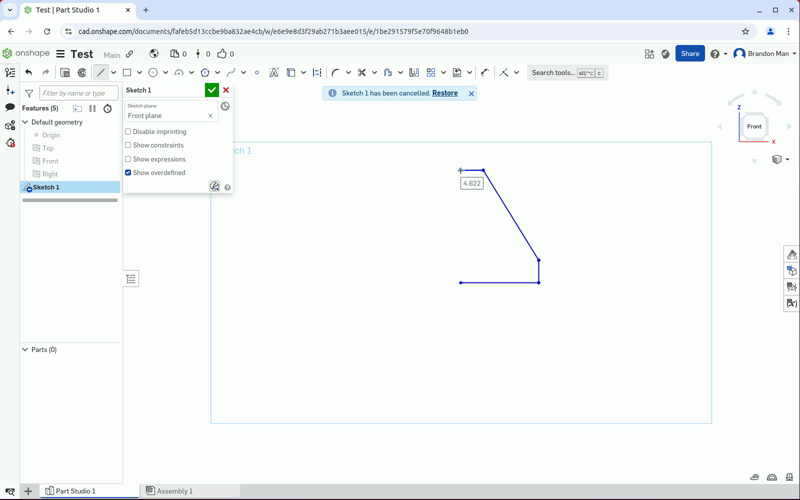
mouse_move(460, 282)
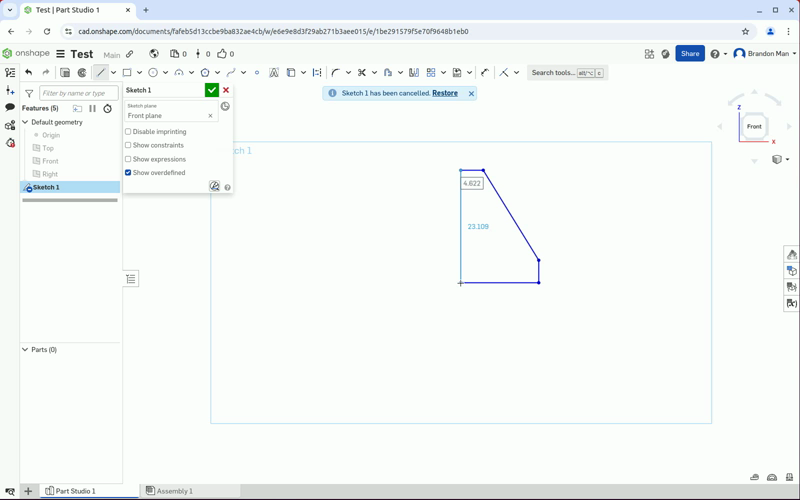
key_up(shift)
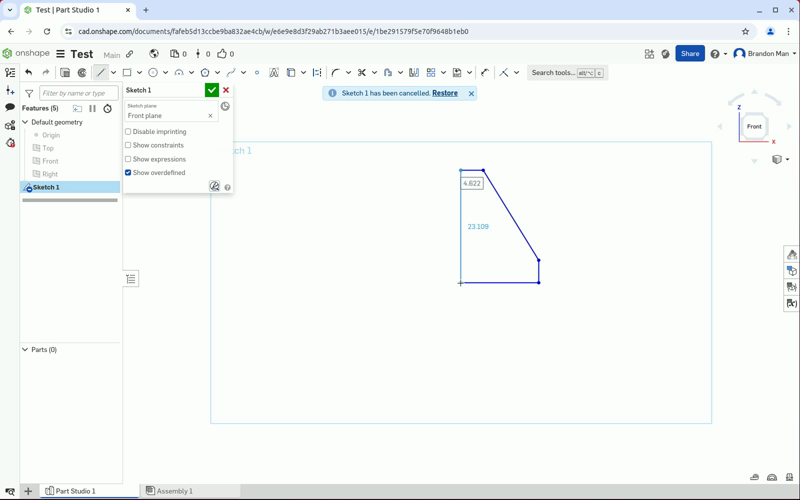
click(460, 282)
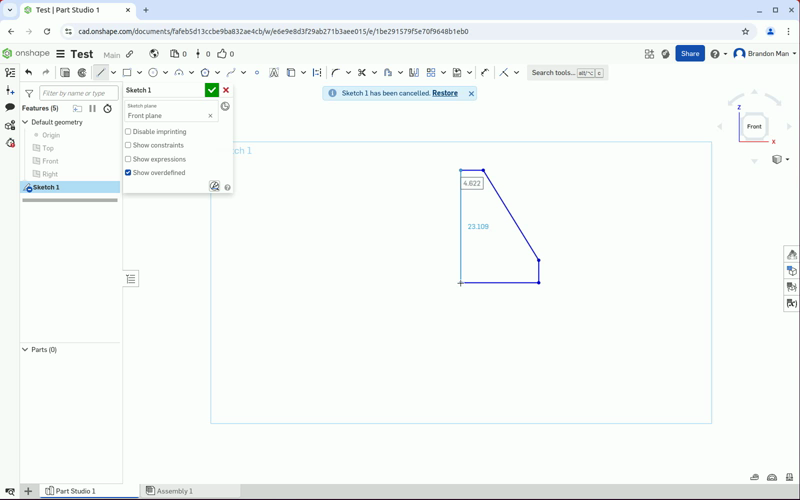
key(esc)
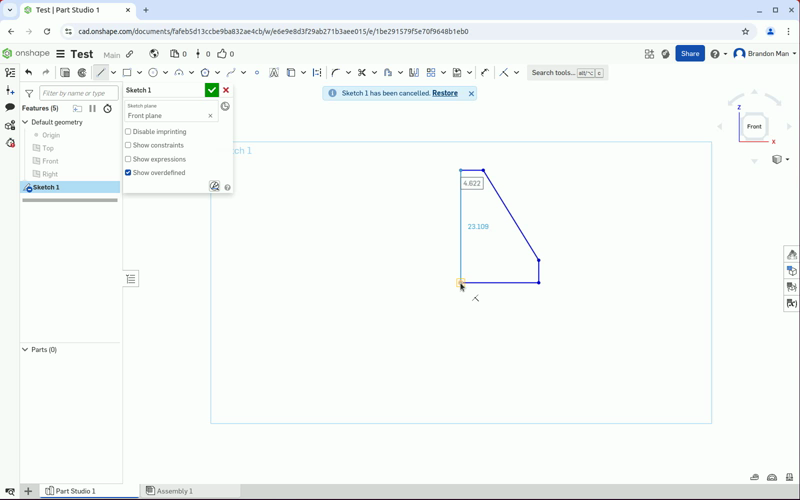
key(a)
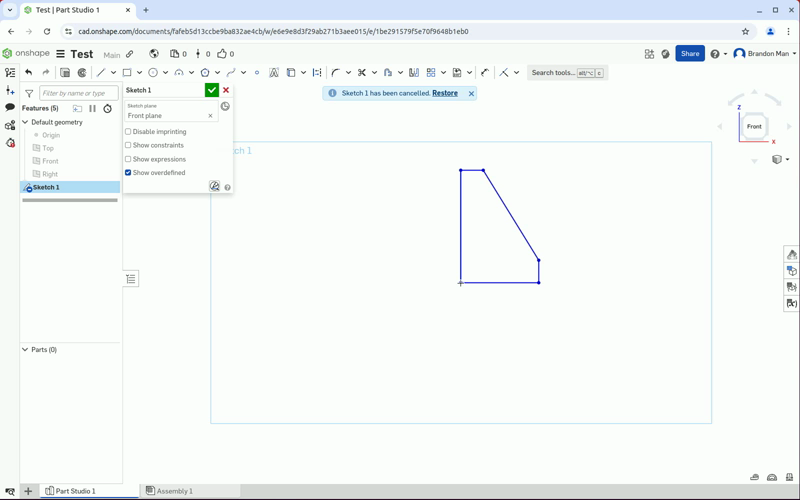
key_down(shift)
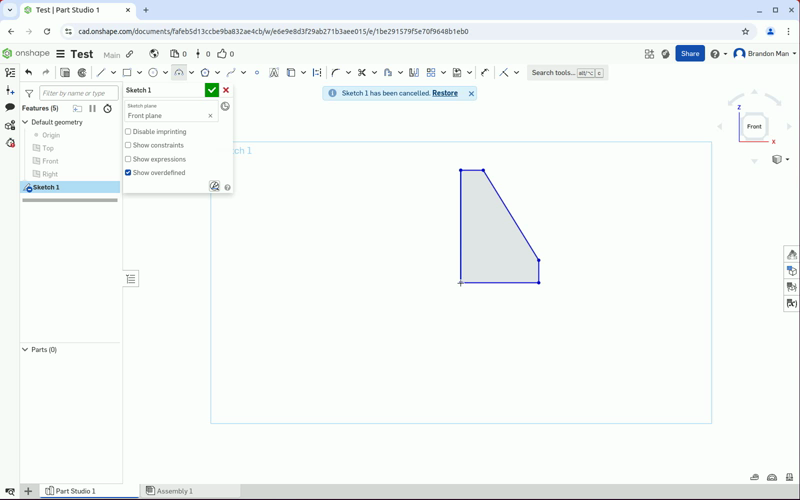
mouse_move(477, 256)
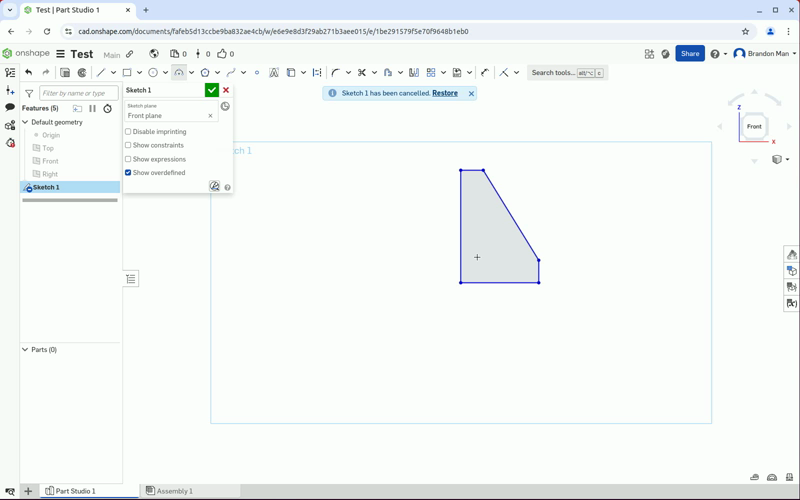
click(477, 256)
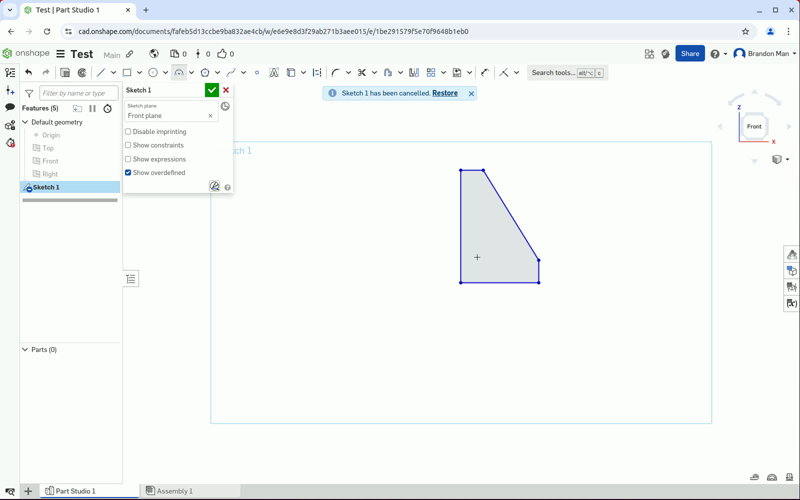
key_up(shift)
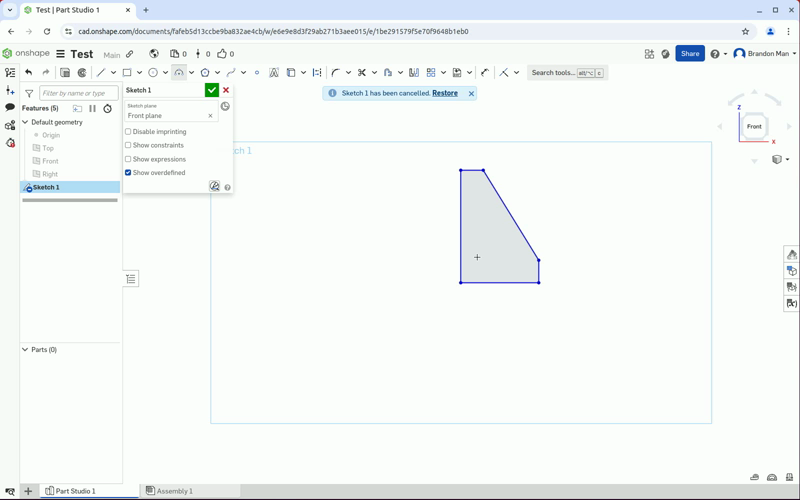
key_down(shift)
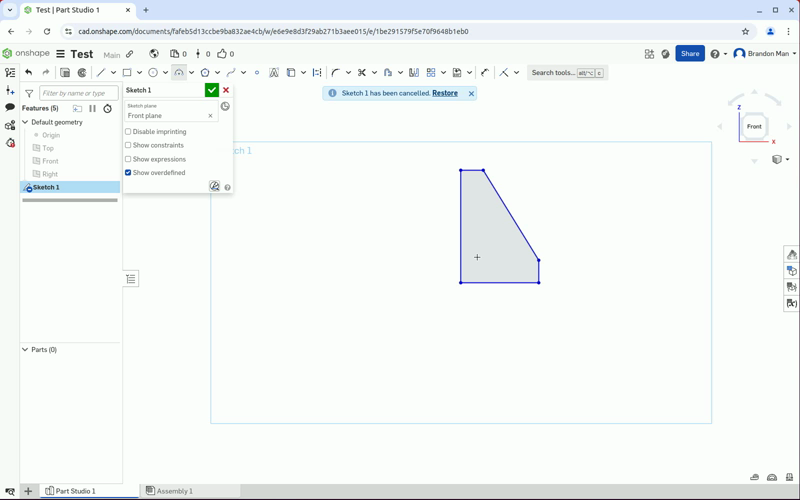
mouse_move(486, 266)
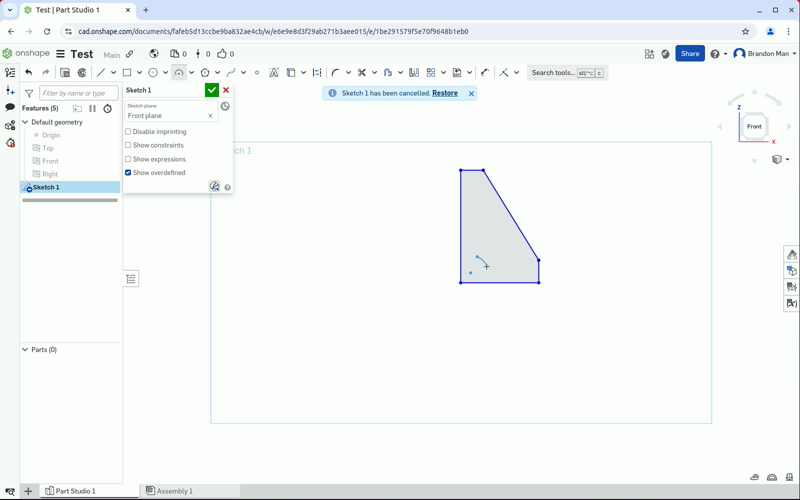
click(486, 266)
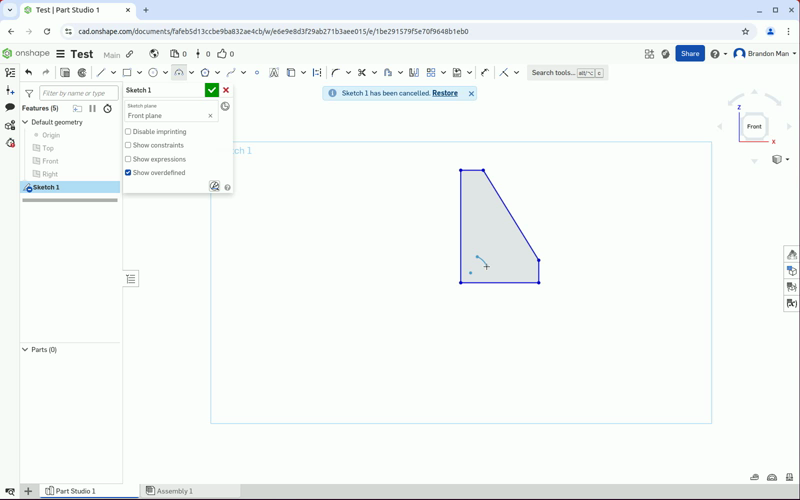
mouse_move(480, 263)
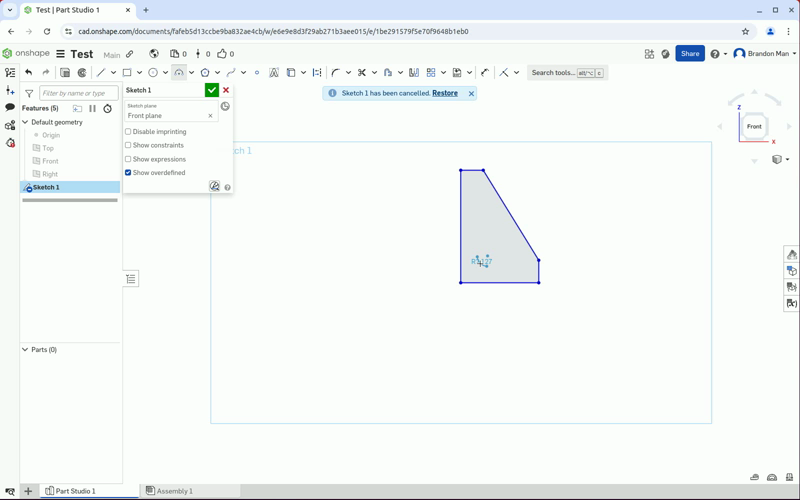
click(480, 263)
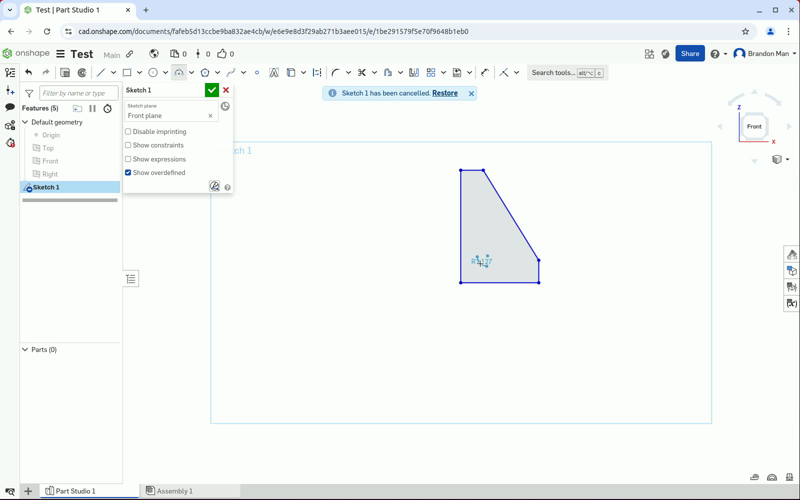
key_up(shift)
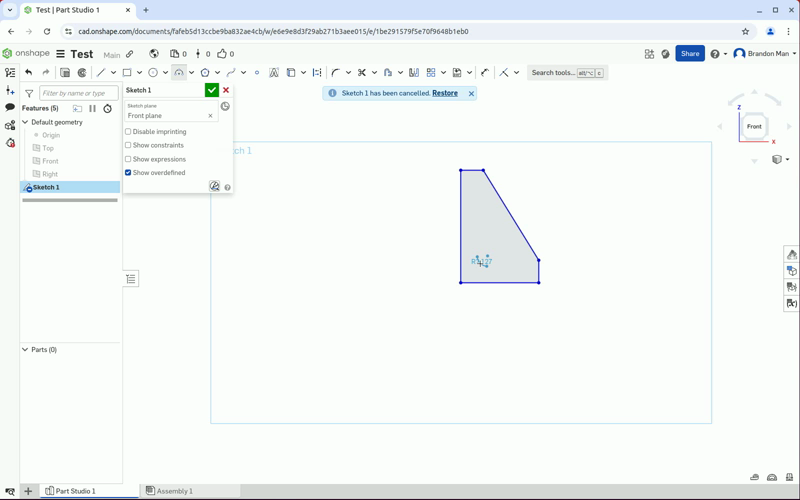
key(esc)
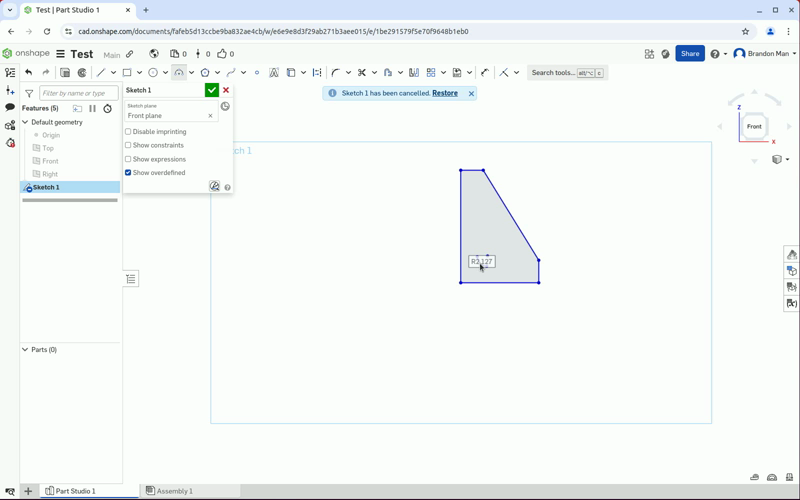
key(l)
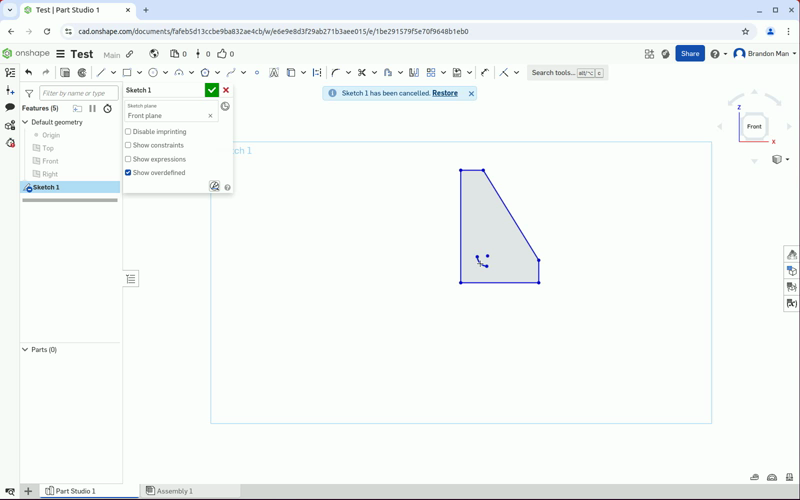
mouse_move(486, 266)
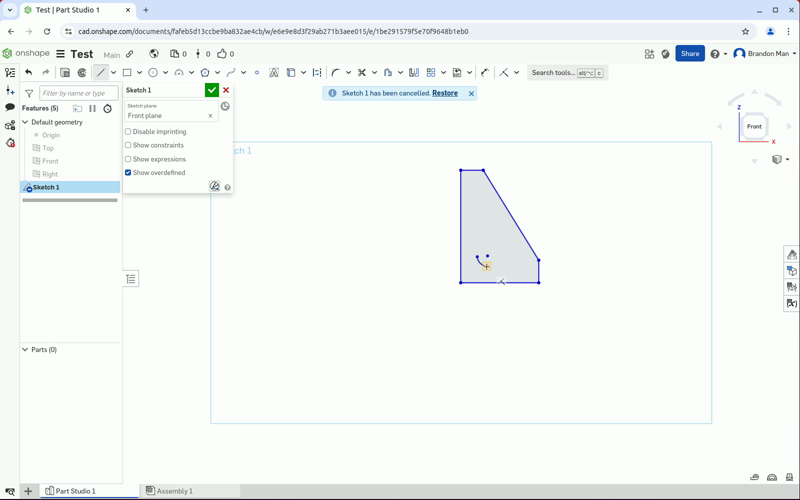
click(486, 266)
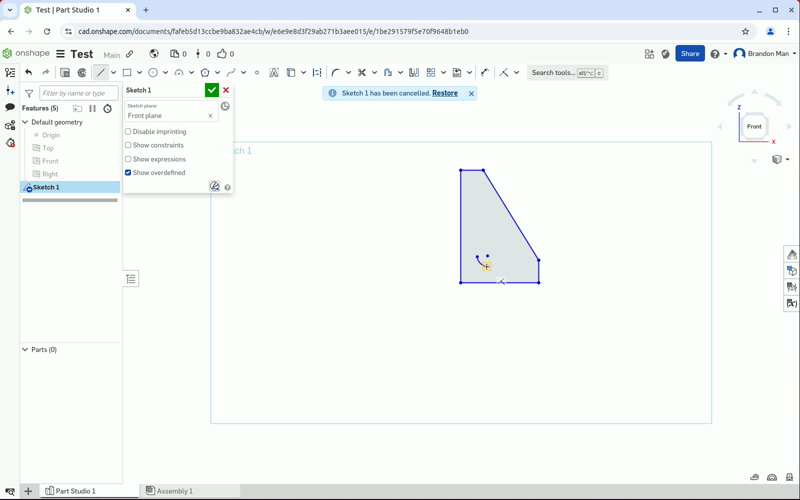
key_down(shift)
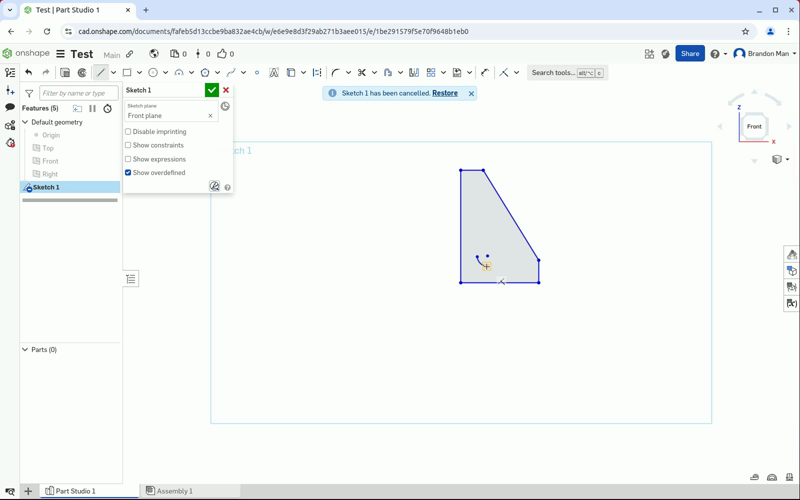
mouse_move(516, 266)
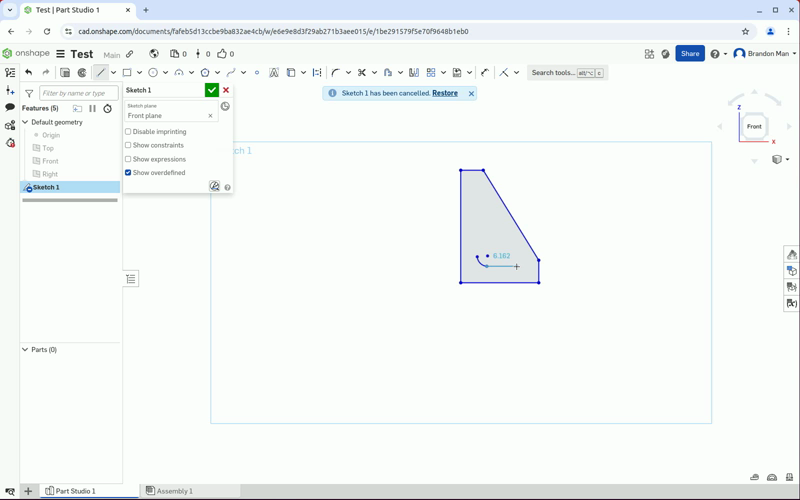
mouse_move(507, 266)
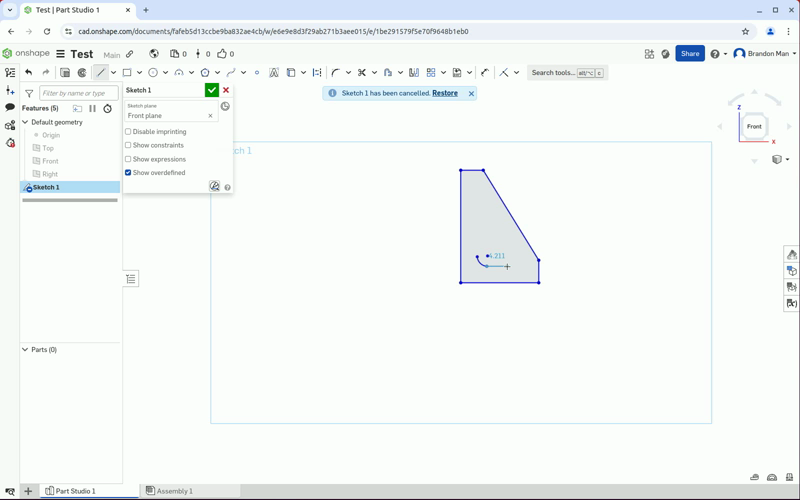
click(507, 266)
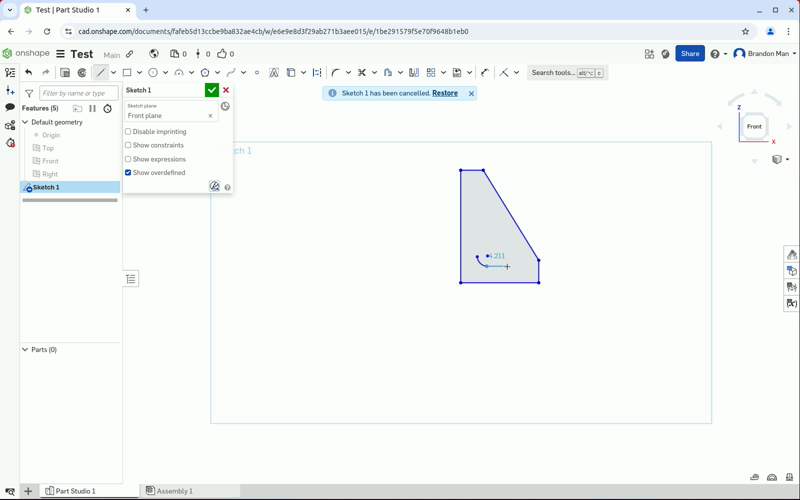
key_up(shift)
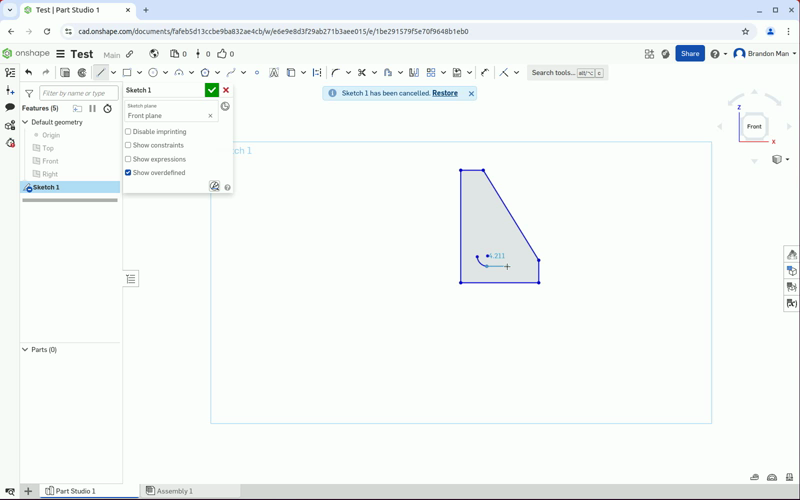
key(esc)
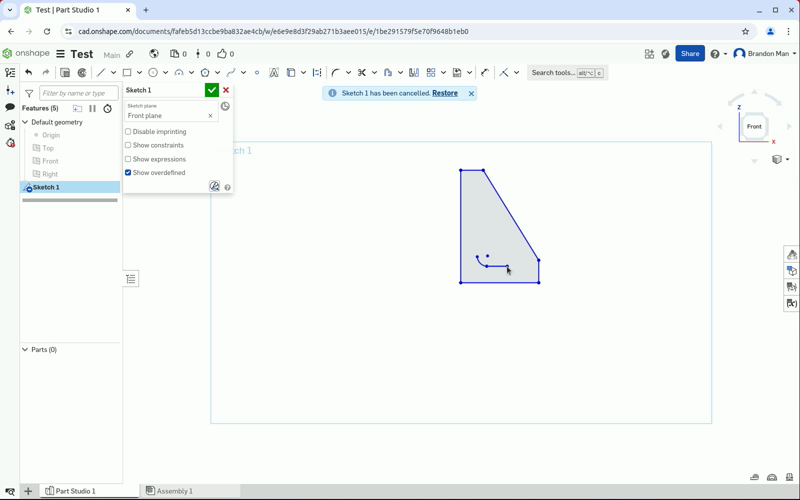
key(a)
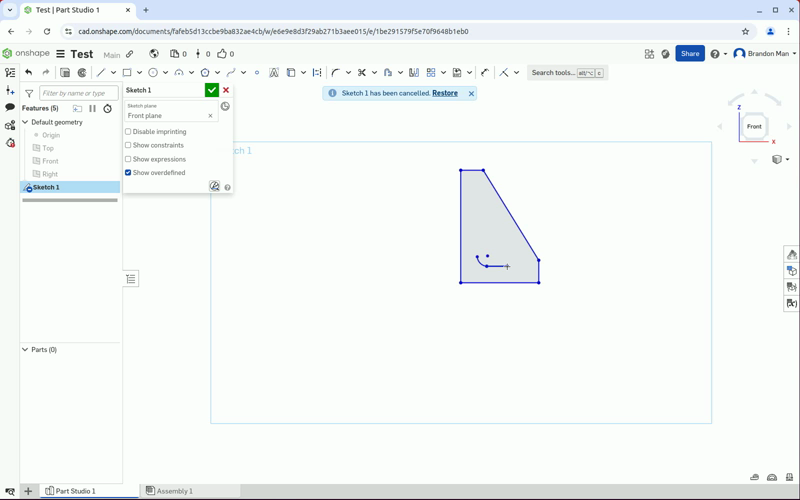
mouse_move(507, 266)
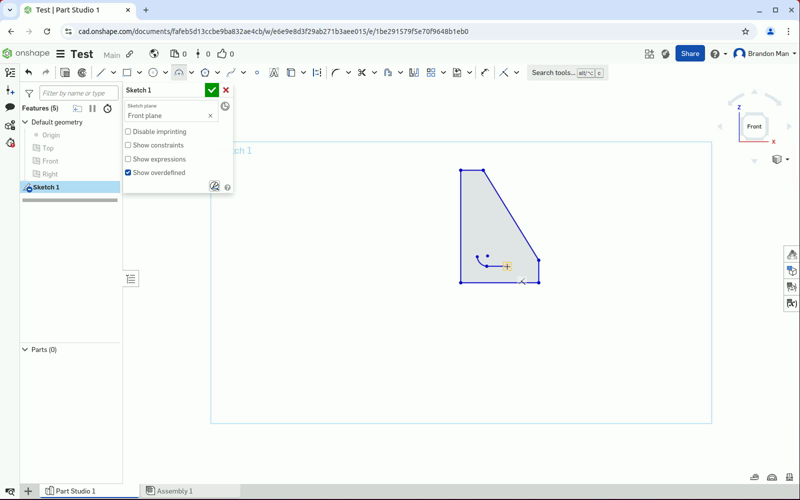
click(507, 266)
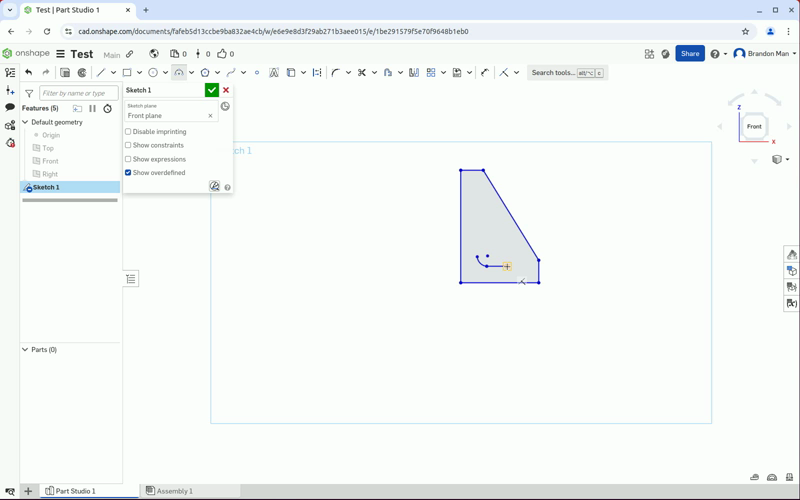
key_down(shift)
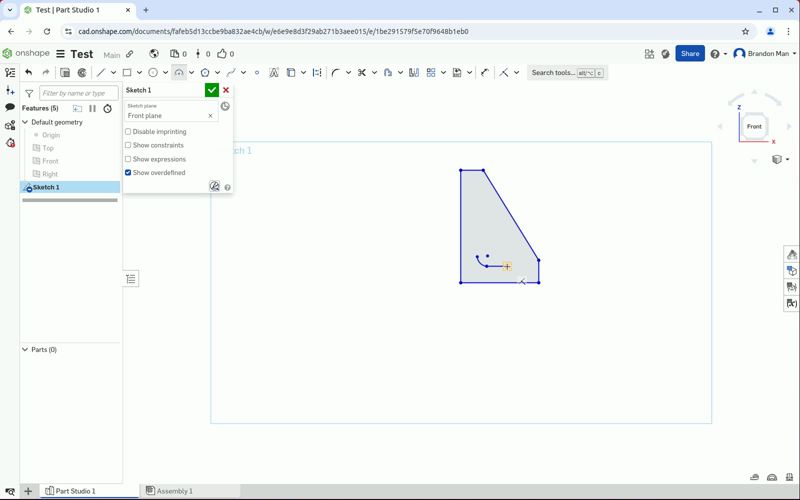
mouse_move(514, 252)
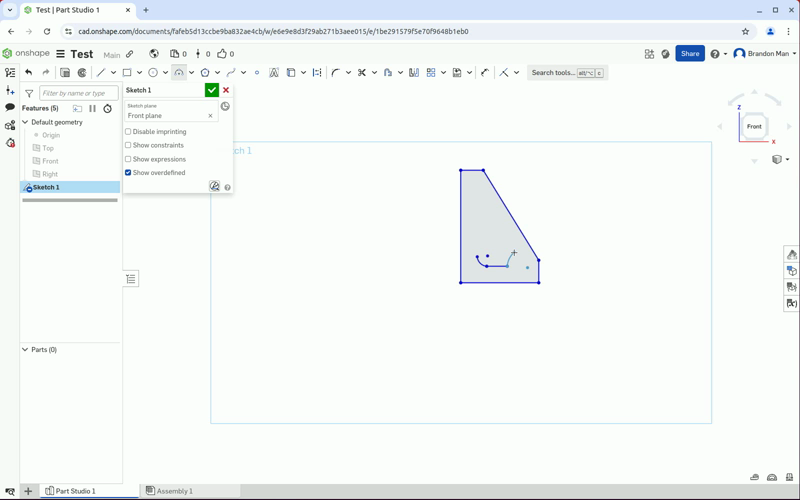
click(514, 252)
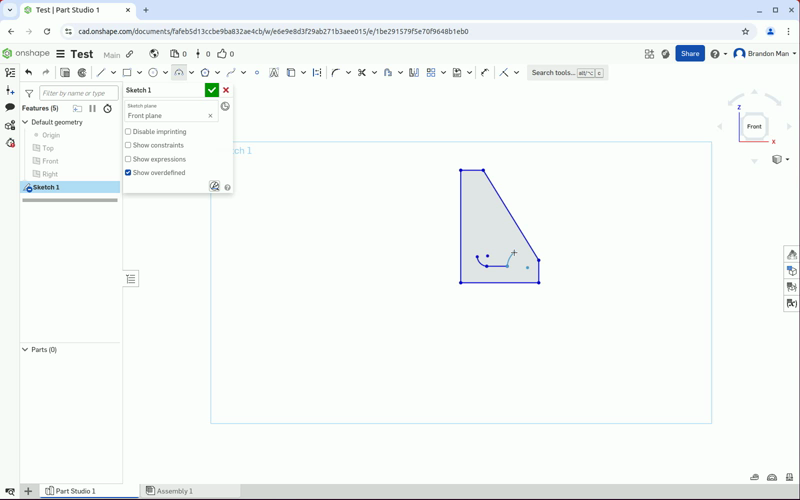
mouse_move(514, 261)
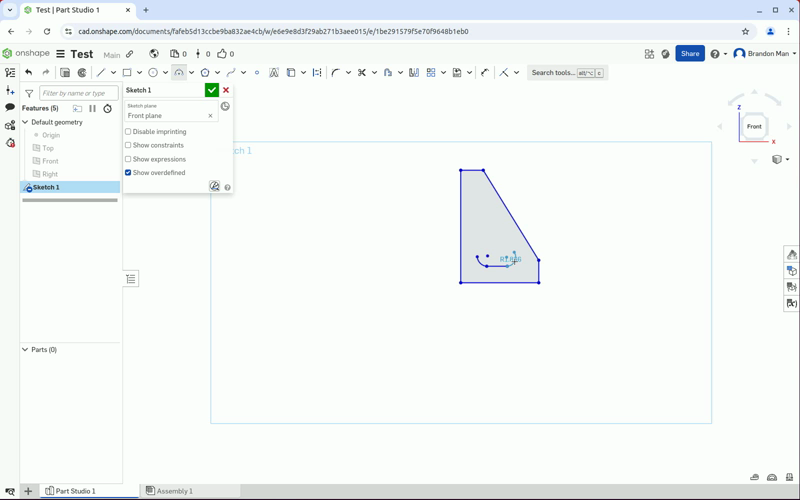
click(514, 261)
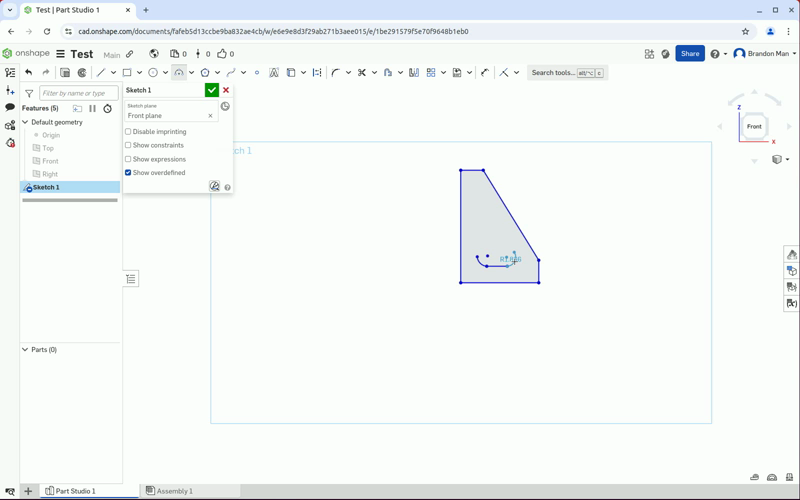
key_up(shift)
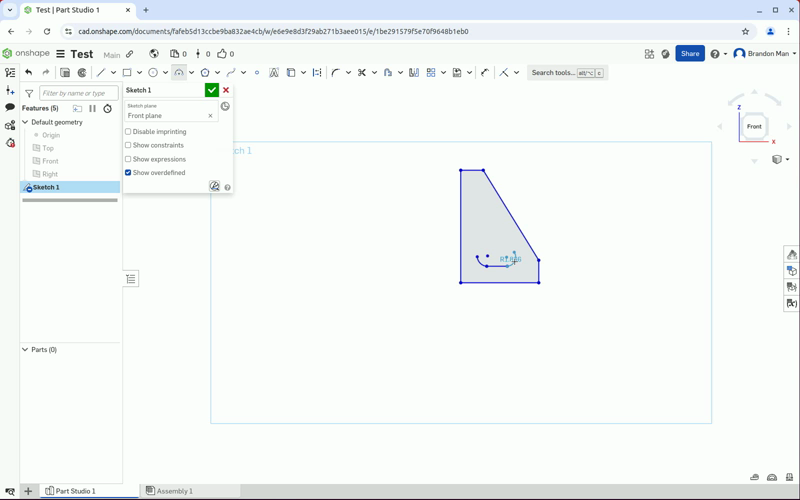
key(esc)
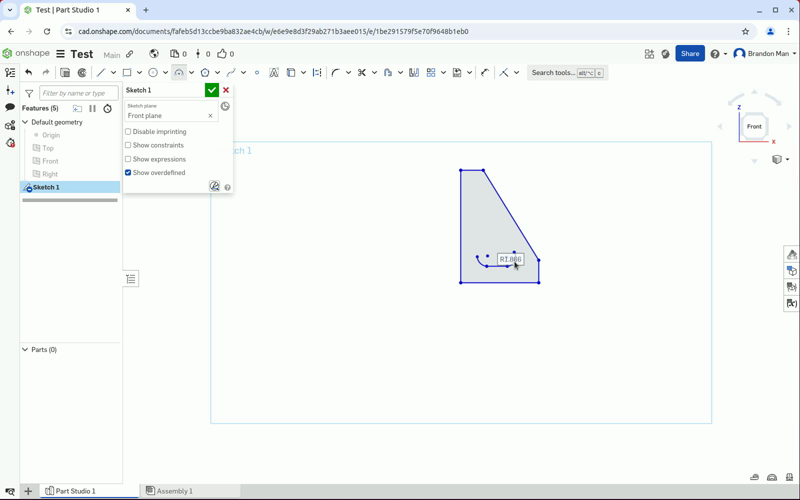
key(l)
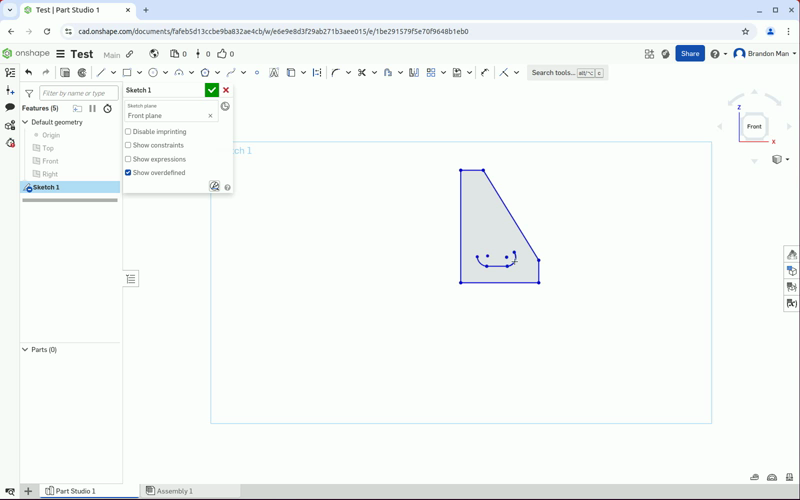
mouse_move(514, 252)
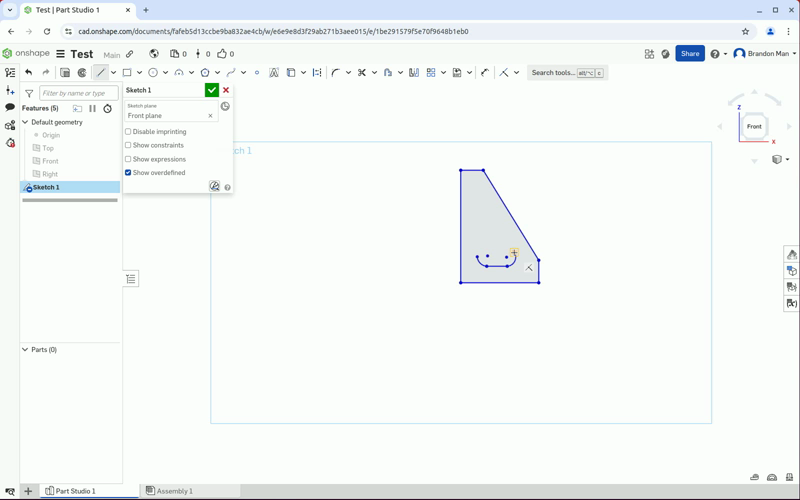
click(514, 252)
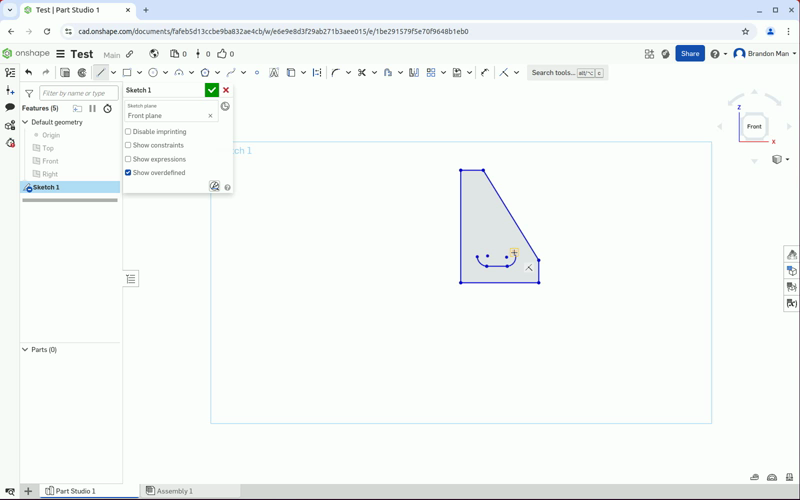
key_down(shift)
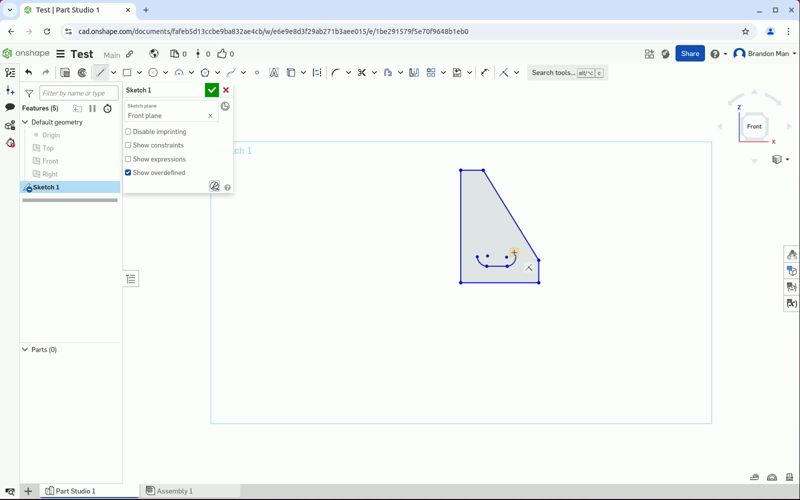
mouse_move(544, 252)
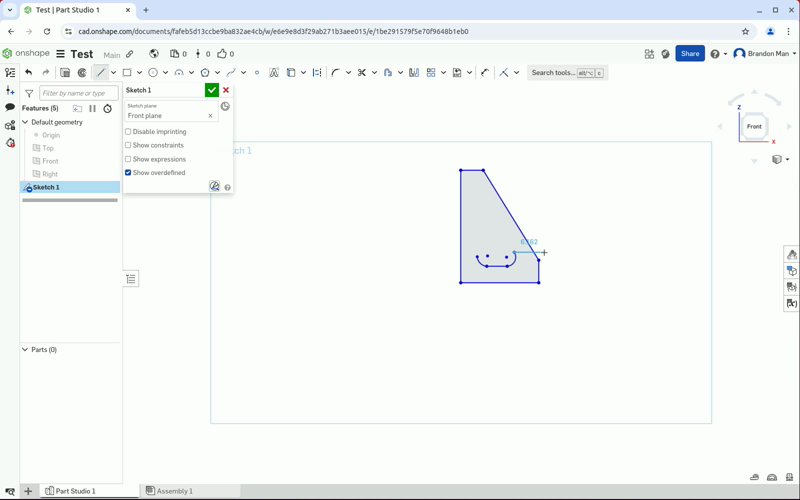
mouse_move(494, 220)
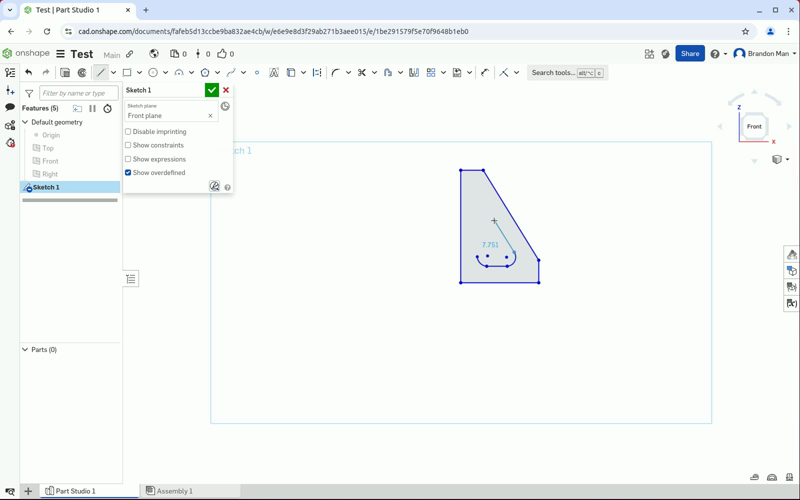
click(494, 220)
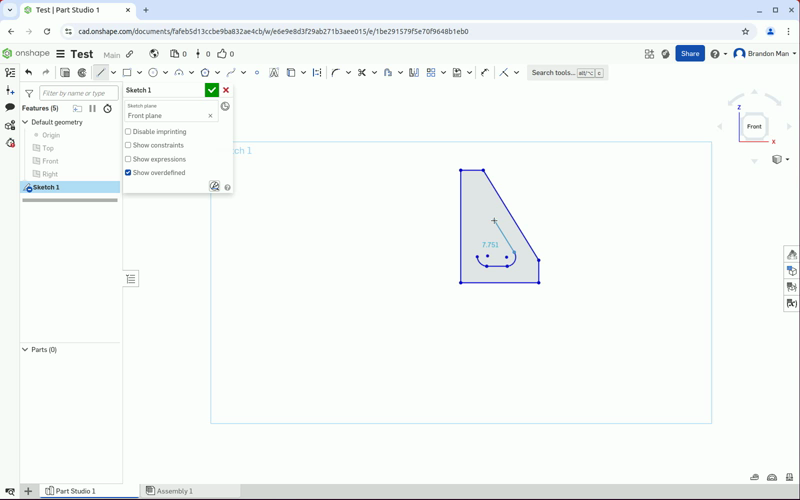
key_up(shift)
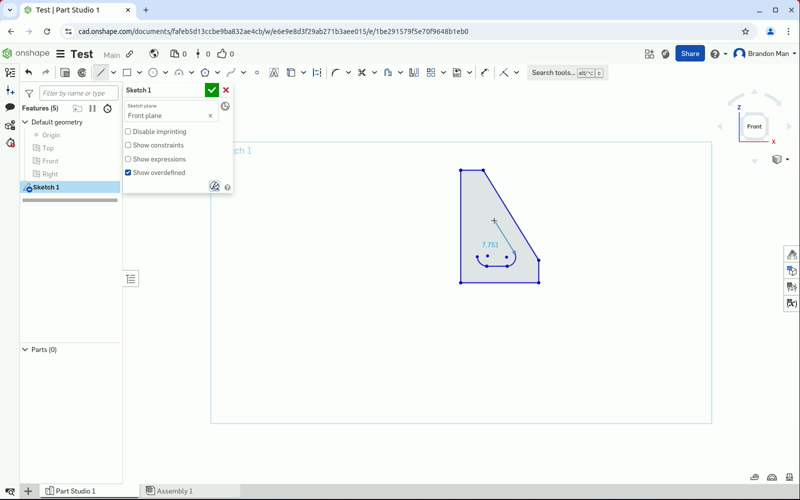
key(esc)
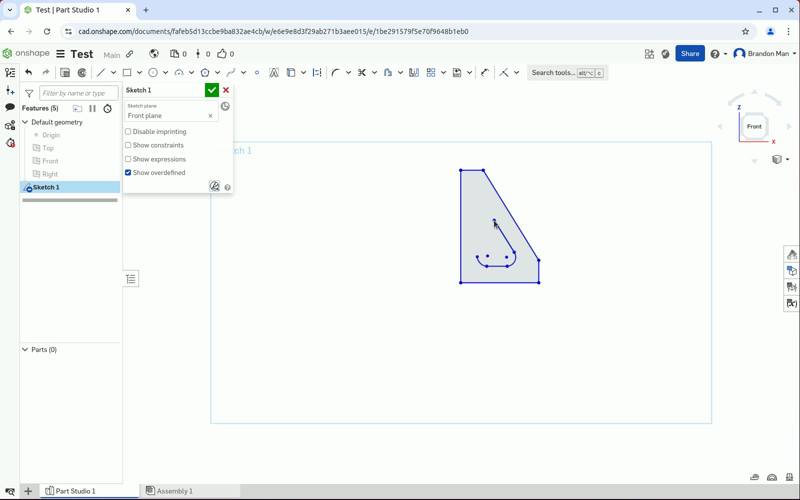
key(a)
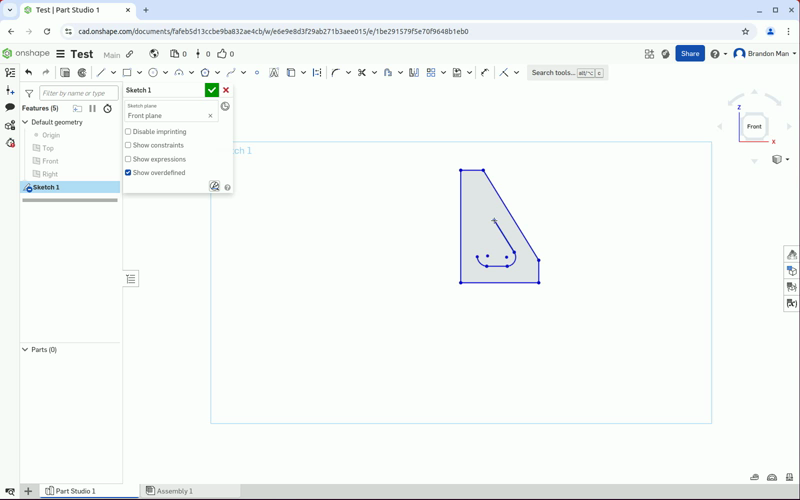
mouse_move(494, 220)
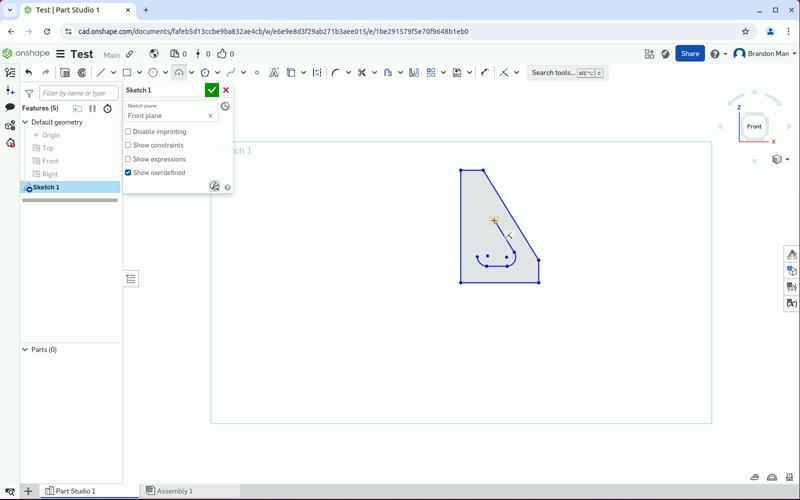
click(494, 220)
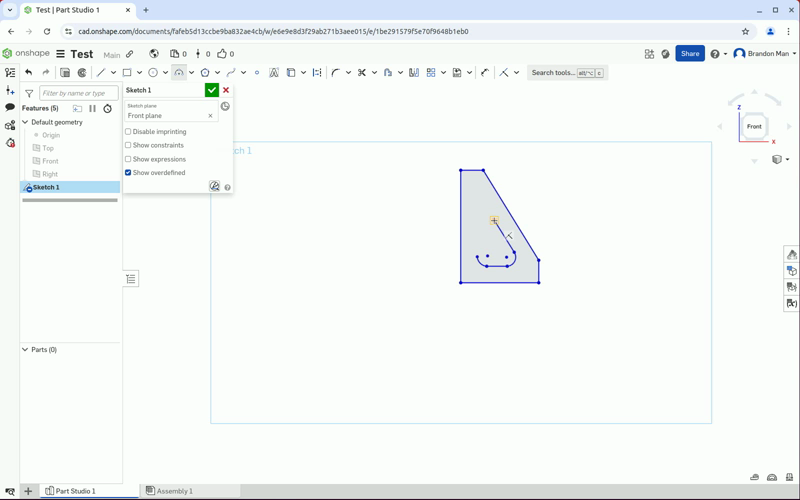
key_down(shift)
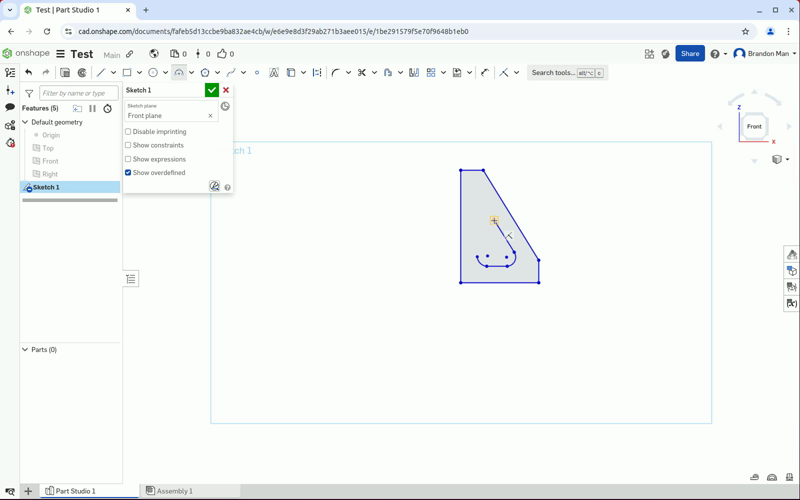
mouse_move(477, 225)
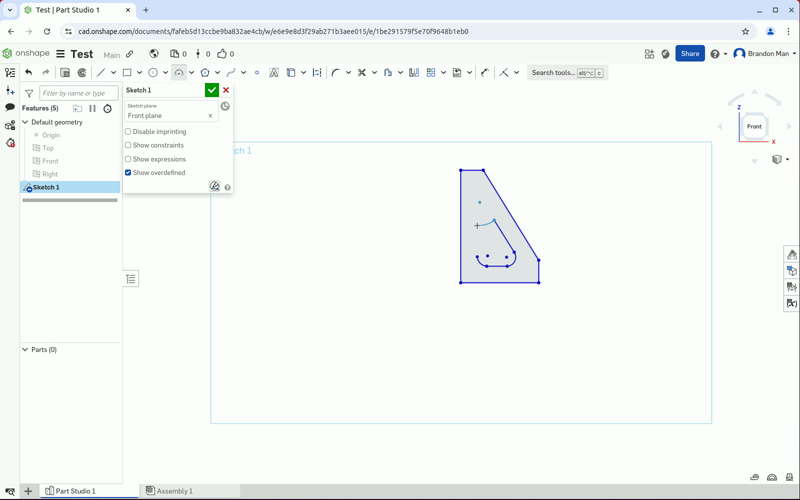
click(477, 225)
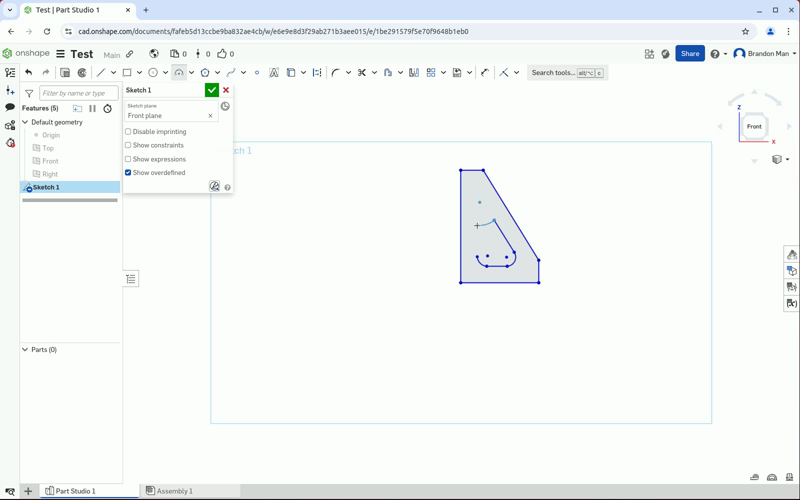
mouse_move(483, 216)
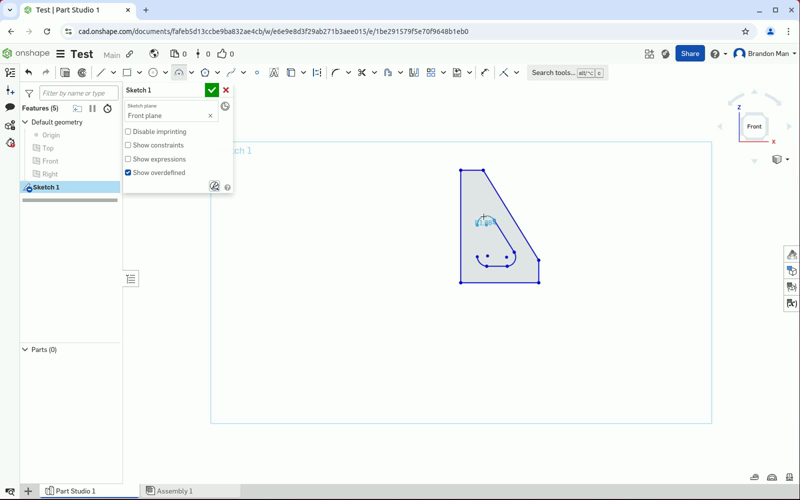
click(483, 216)
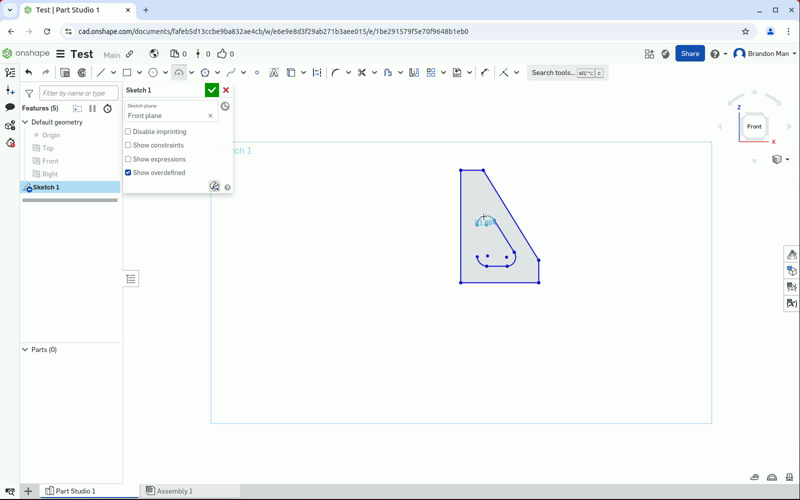
key_up(shift)
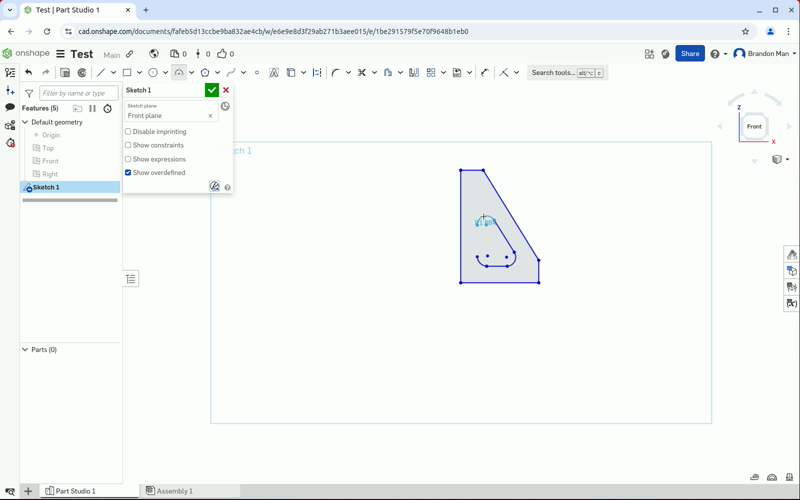
key(esc)
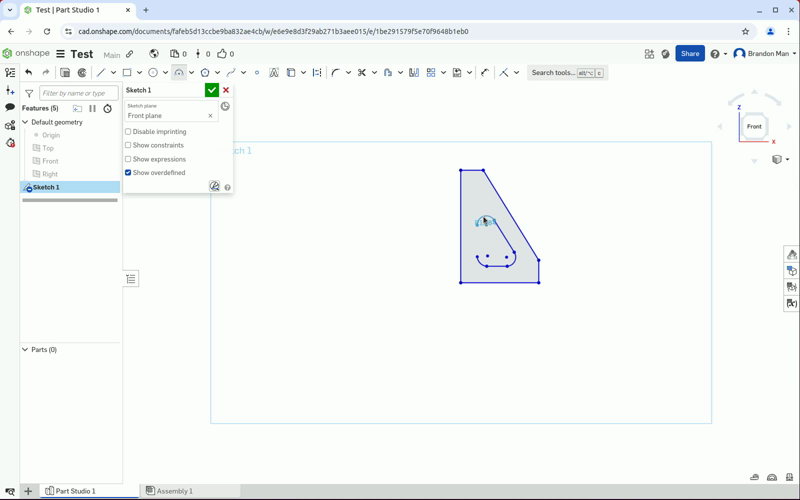
key(l)
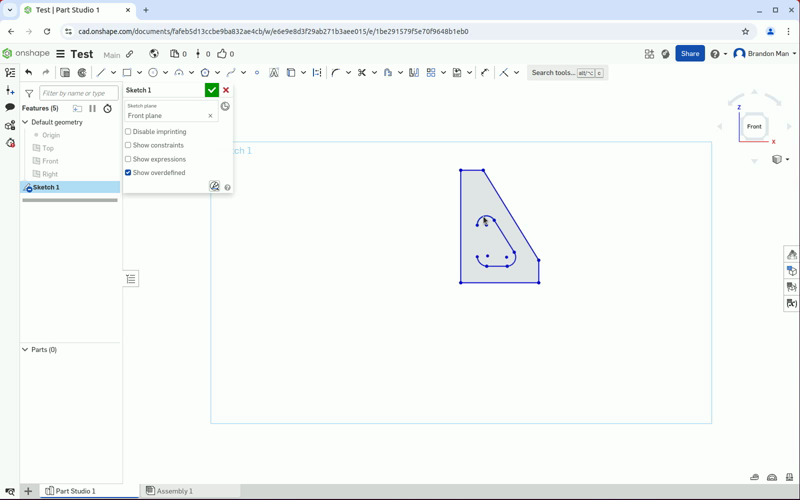
mouse_move(477, 225)
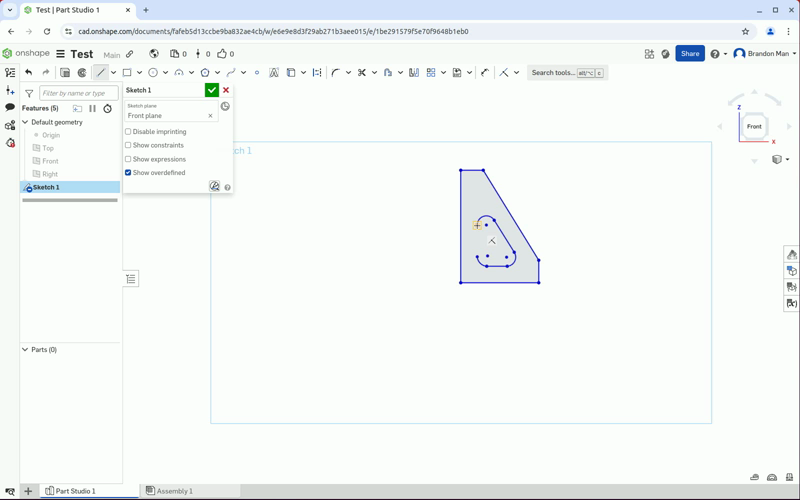
click(477, 225)
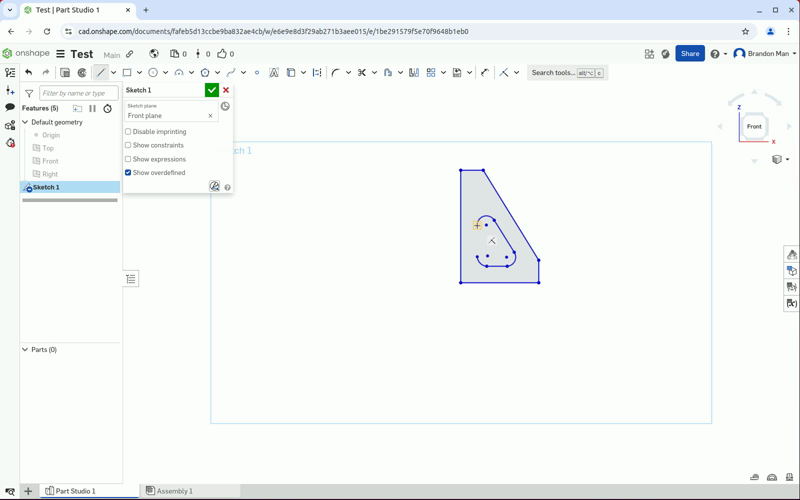
mouse_move(507, 225)
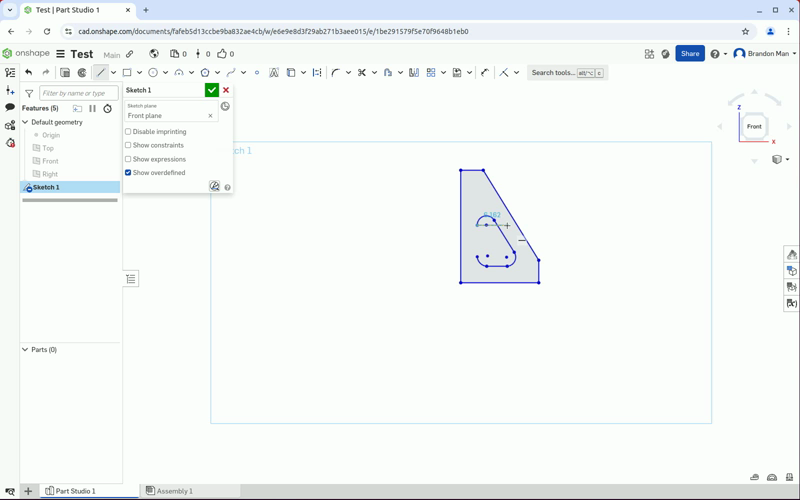
key_down(shift)
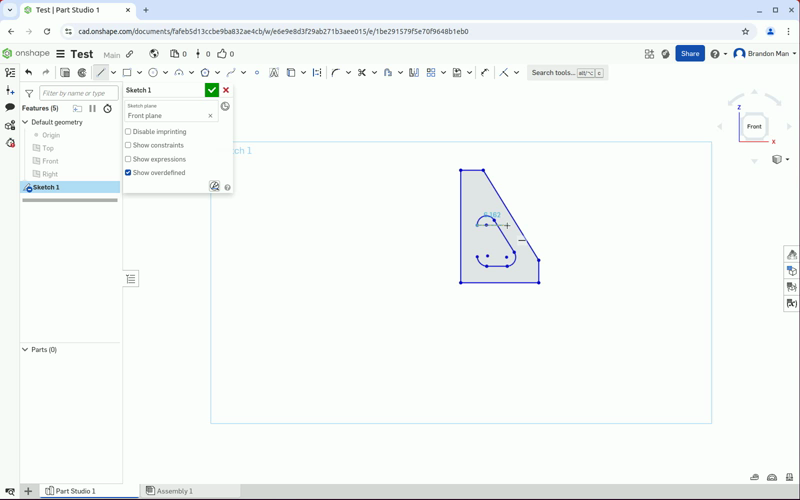
mouse_move(477, 256)
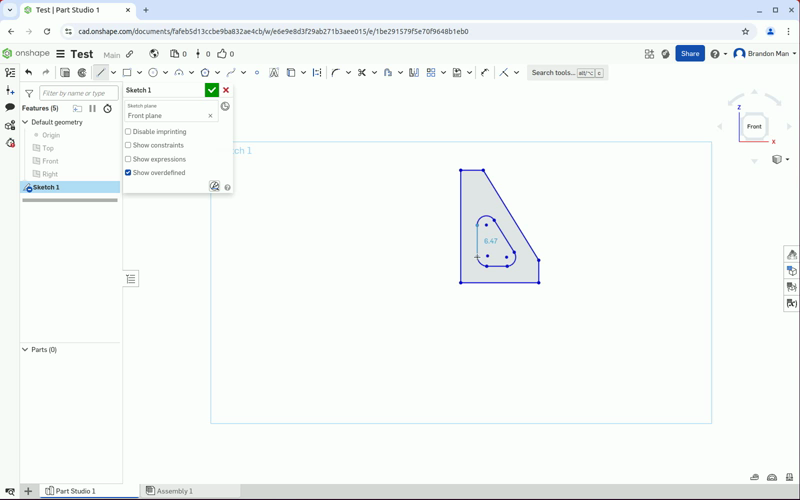
key_up(shift)
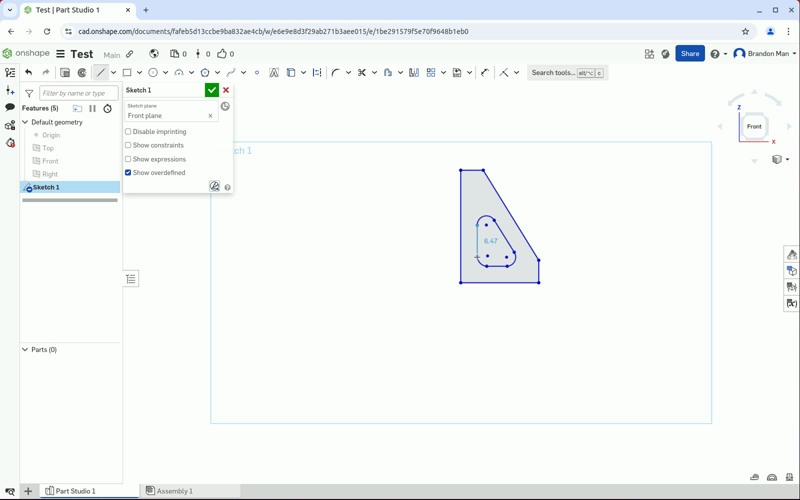
click(477, 256)
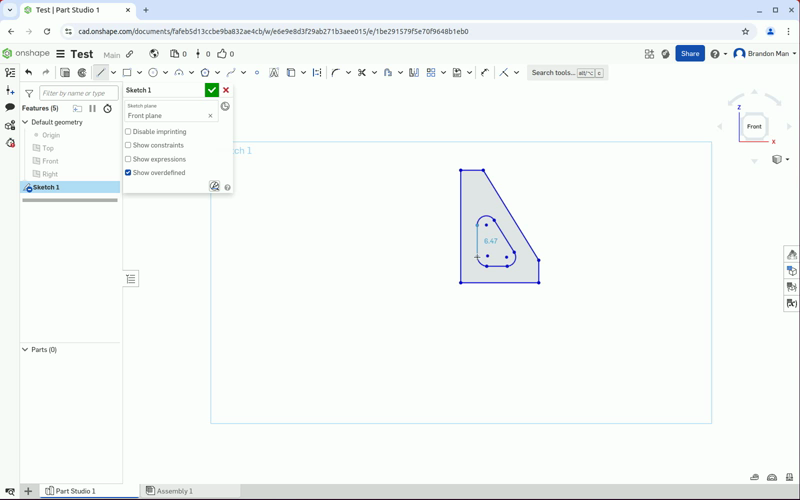
key(esc)
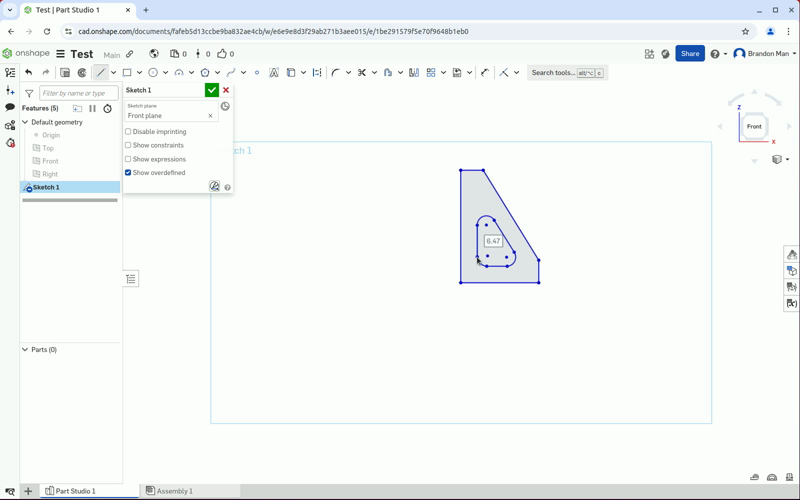
mouse_move(464, 278)
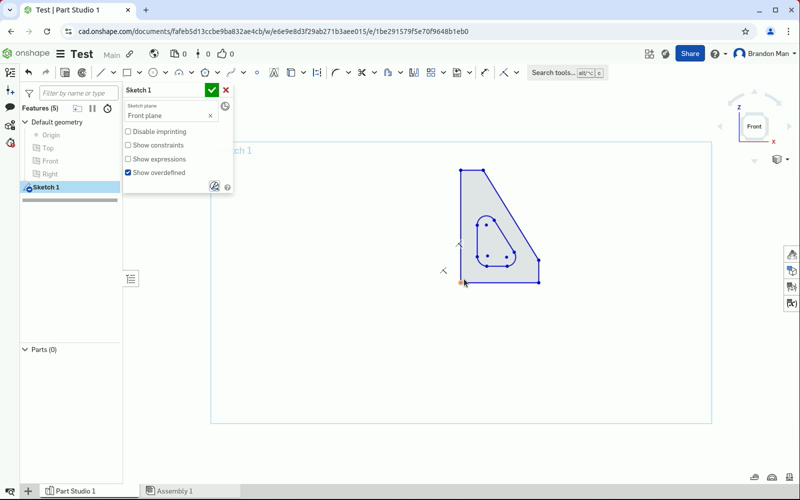
click(464, 278)
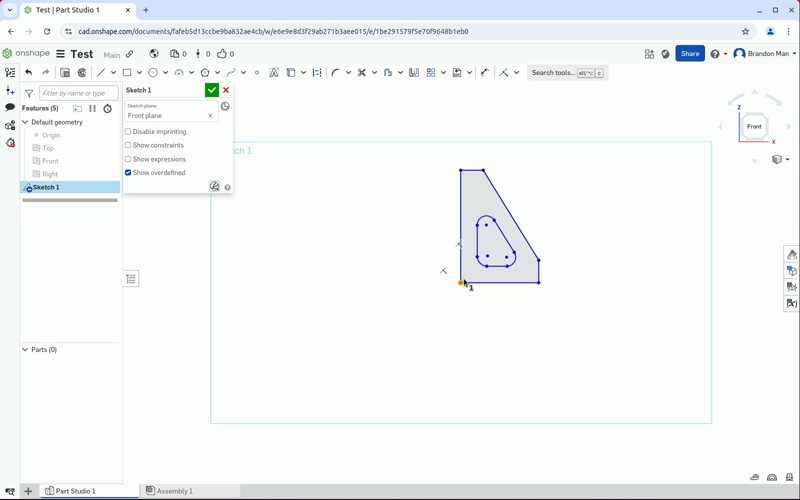
mouse_move(73, 352)
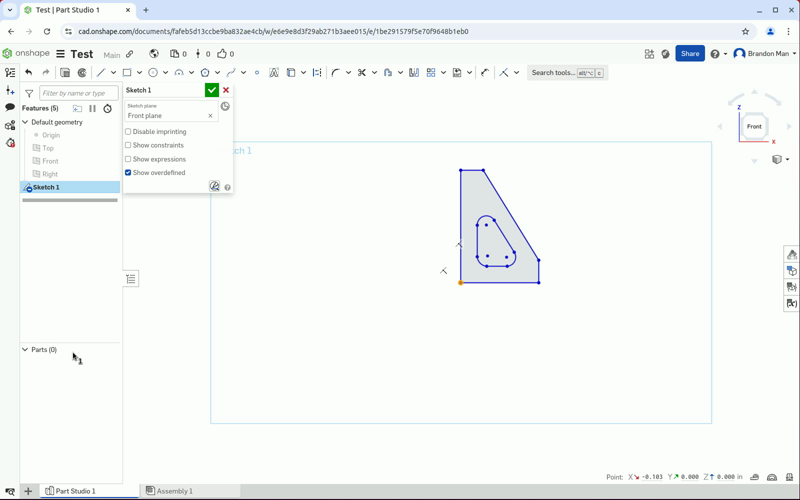
key(shift+y)
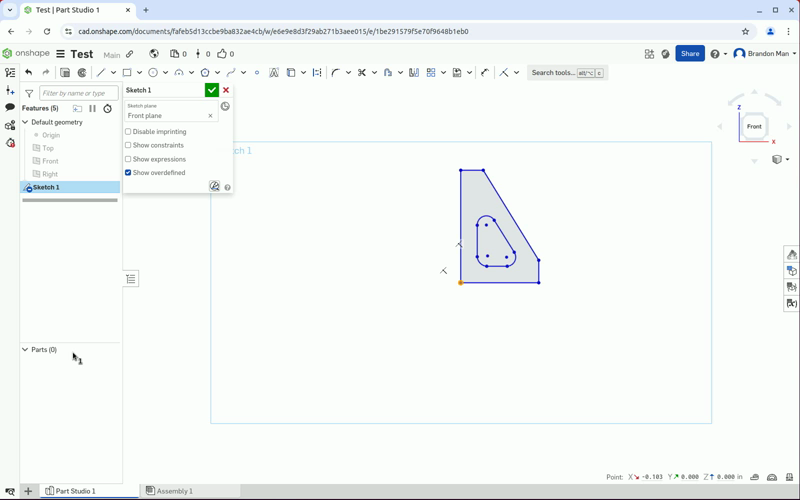
key(shift+e)
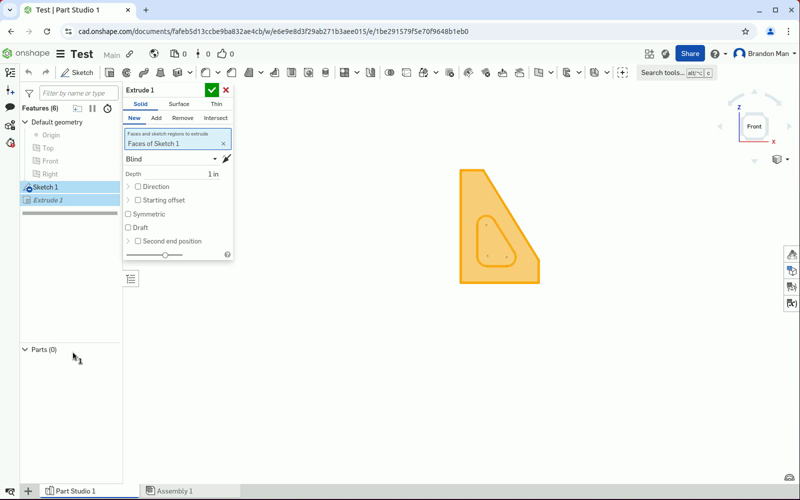
mouse_move(143, 106)
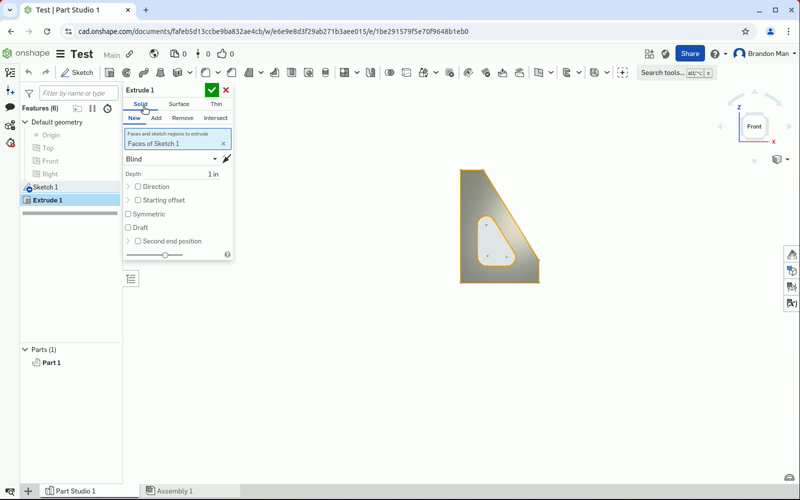
click(143, 106)
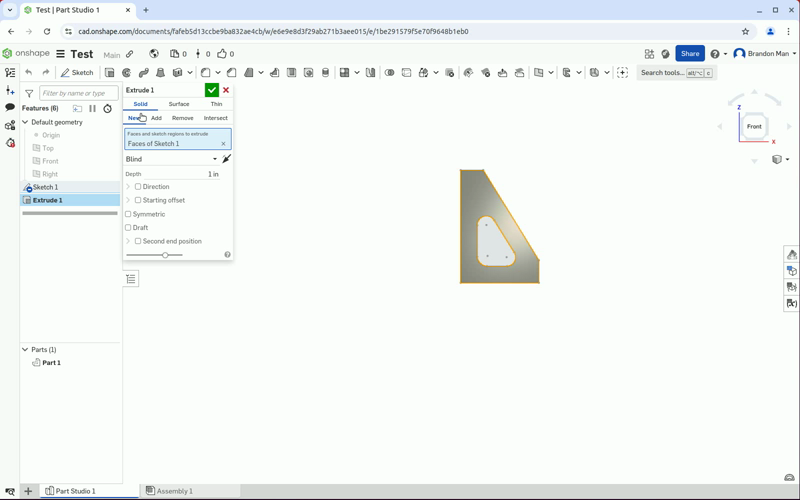
mouse_move(137, 120)
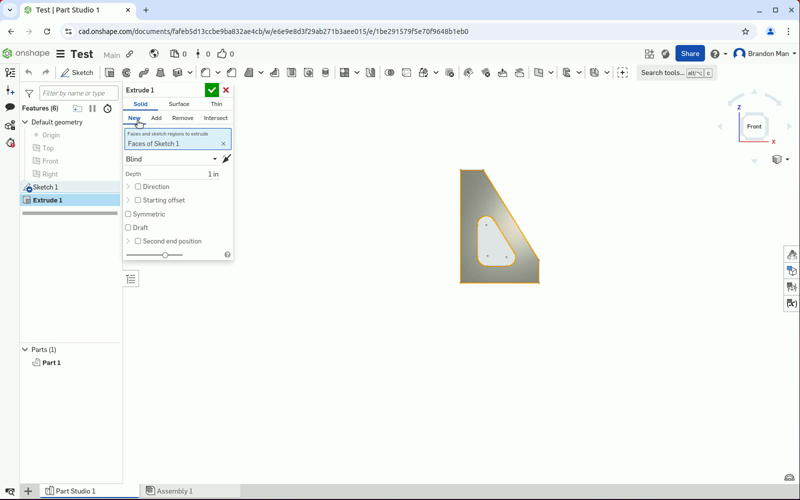
click(137, 120)
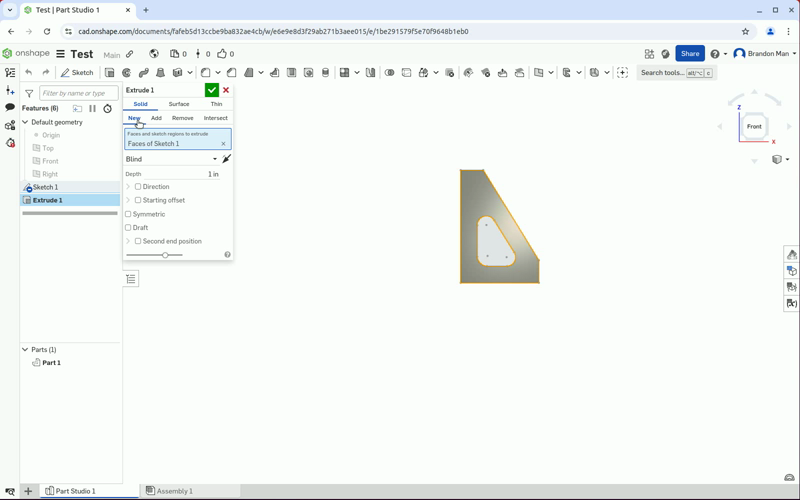
key(tab, 4)
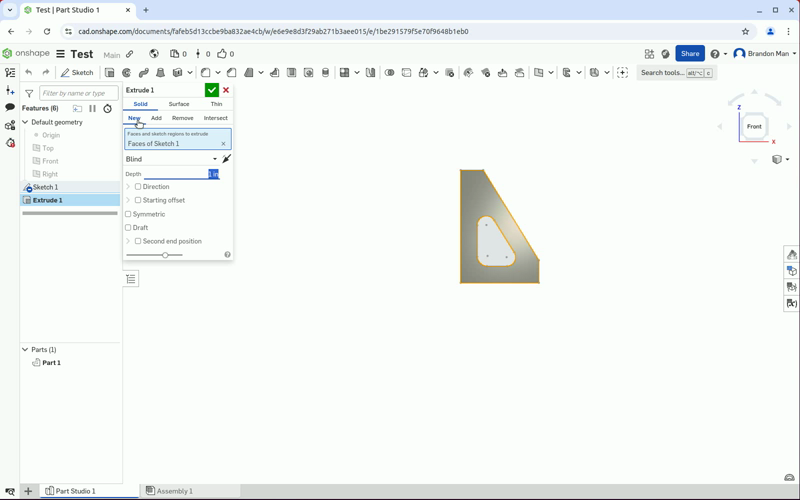
text(1.685)
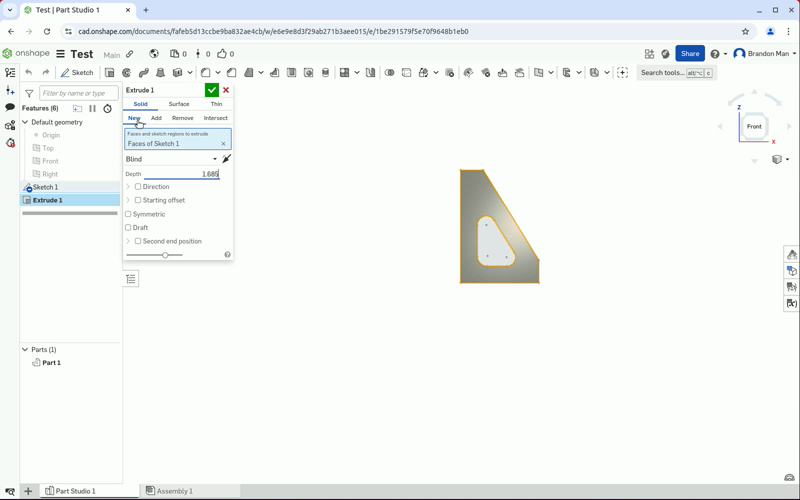
key(enter)
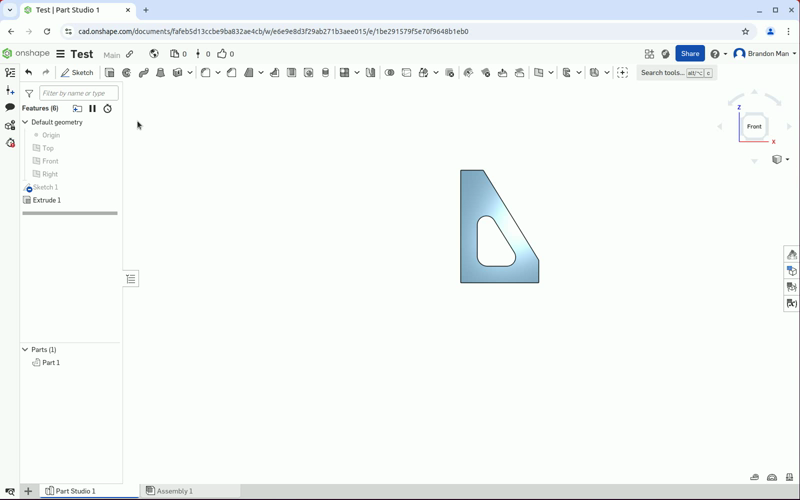
key(shift+h)
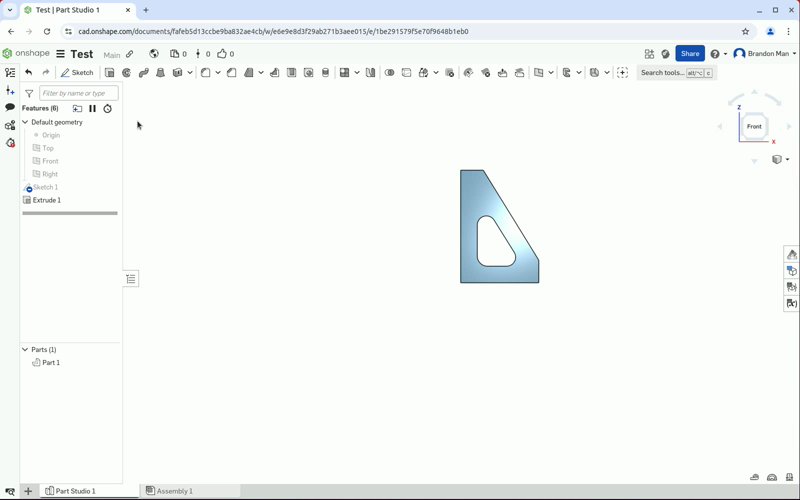
key(shift+h)
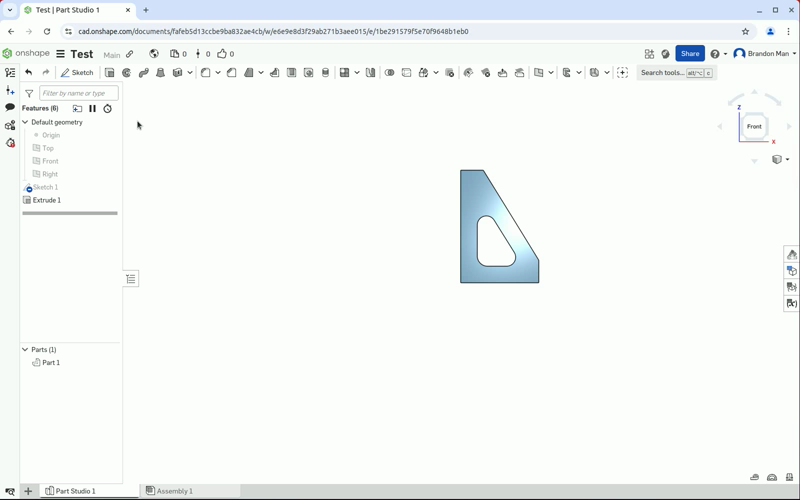
mouse_move(73, 189)
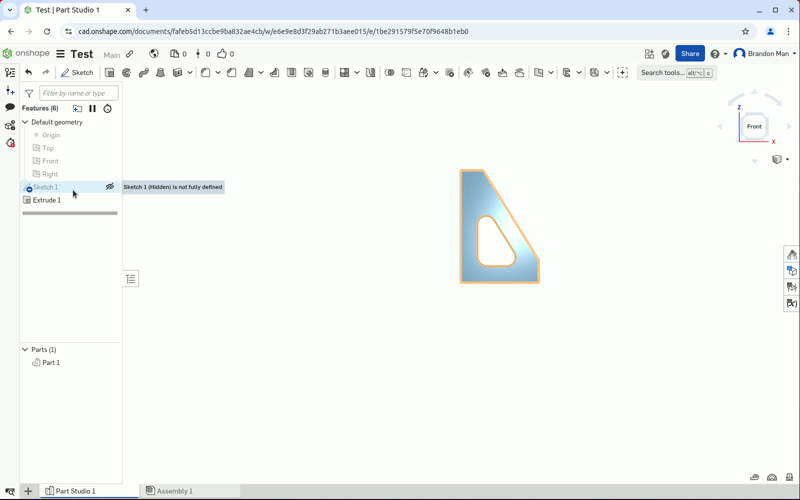
click(73, 189)
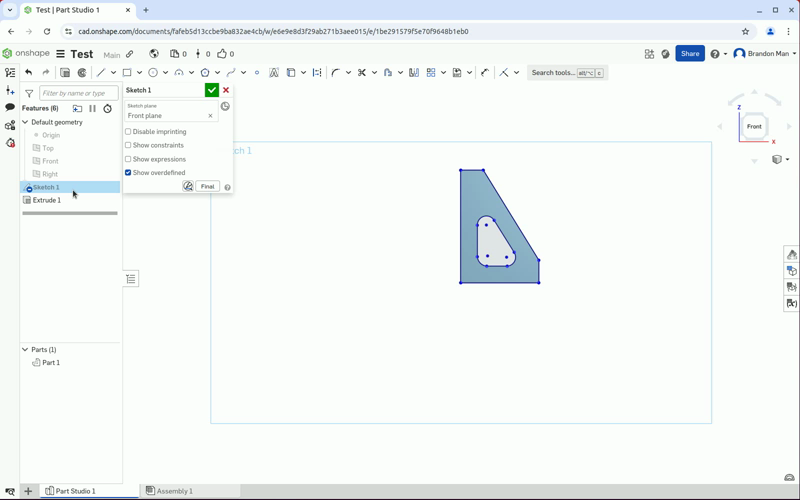
mouse_move(229, 92)
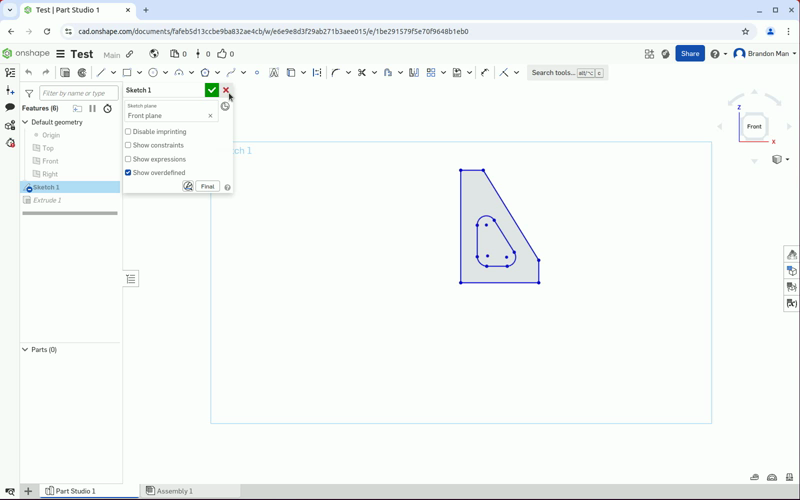
click(229, 92)
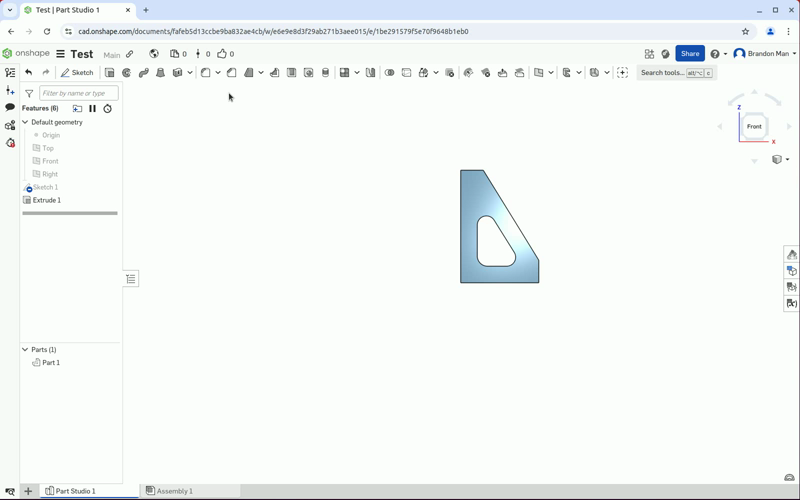
mouse_move(73, 352)
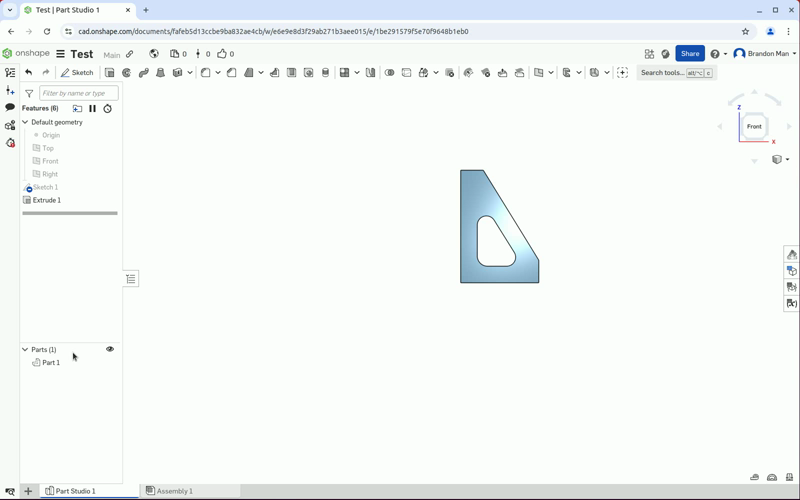
key(y)
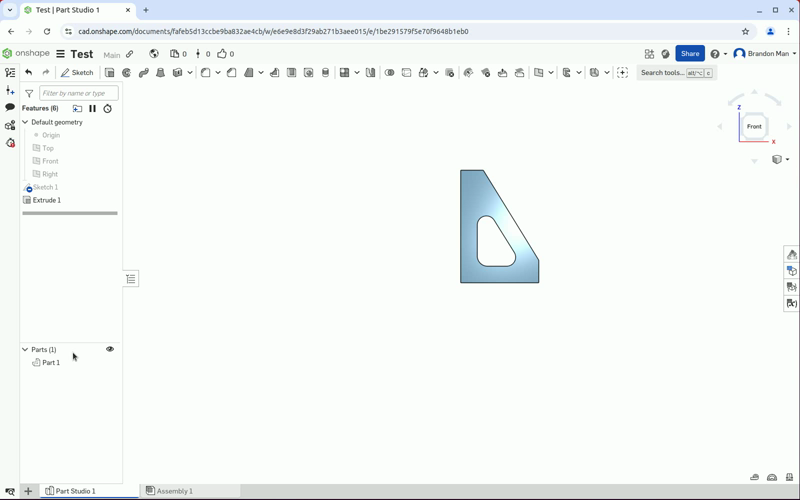
key(shift+p)
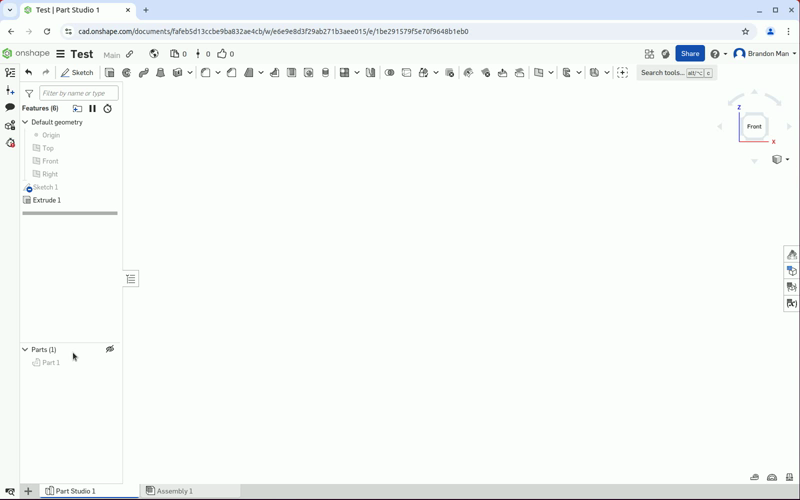
key(space)
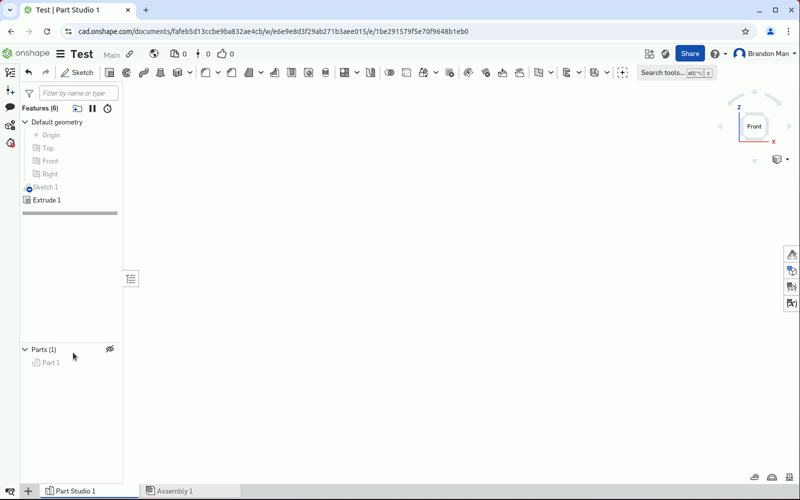
key_down(shift)
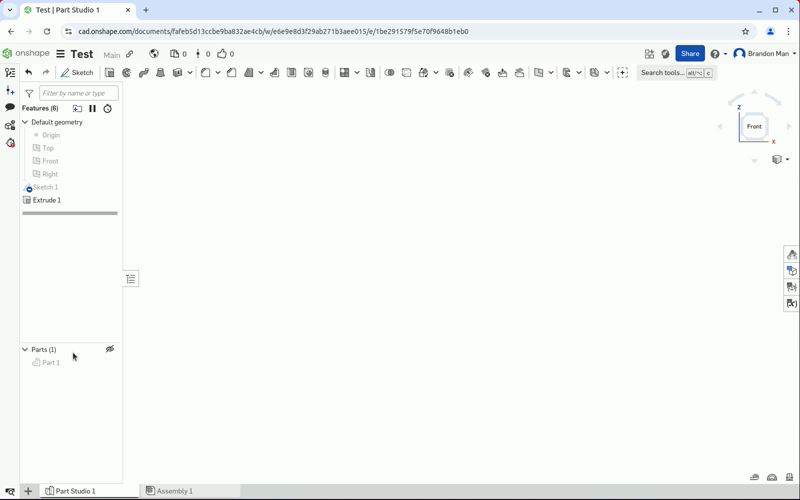
key(left)
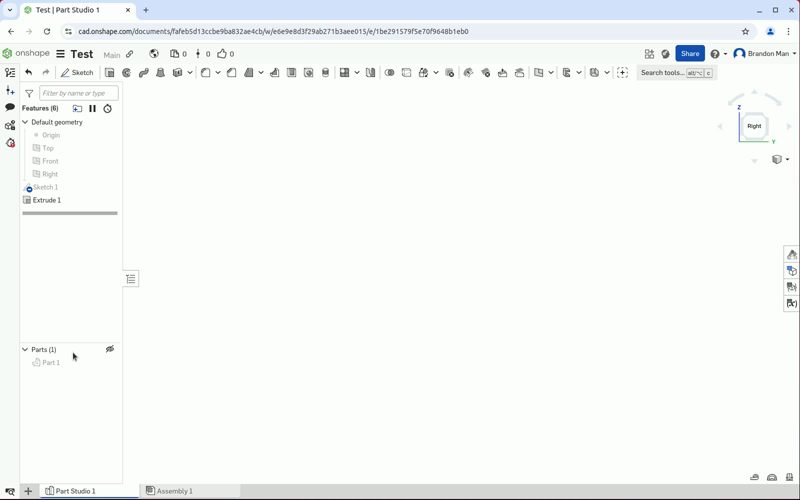
key_up(shift)
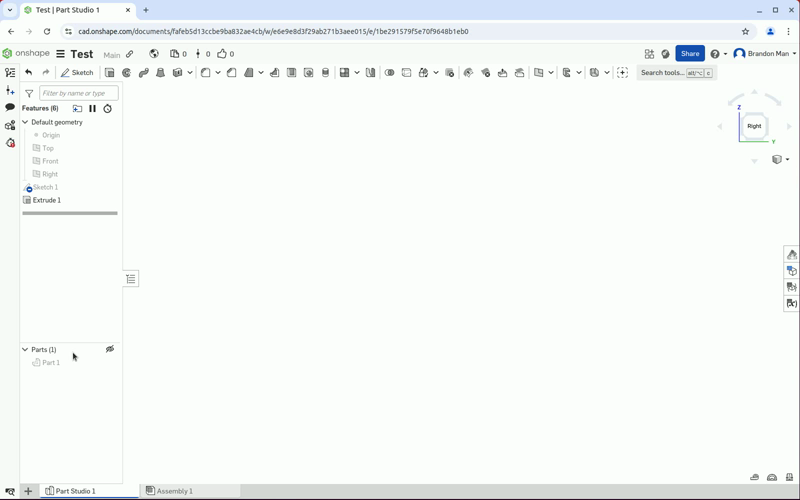
mouse_move(73, 352)
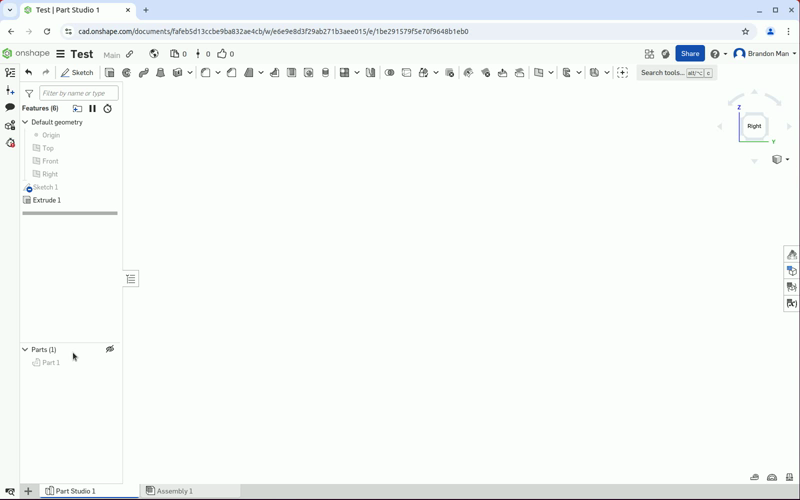
key(shift+y)
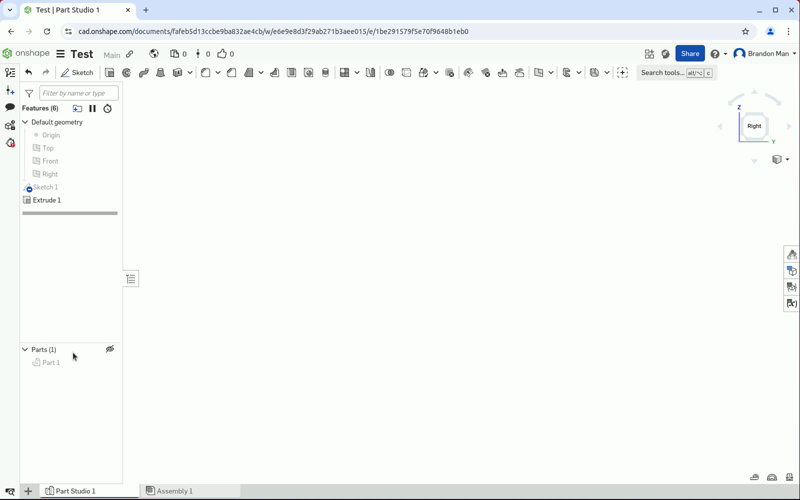
key(shift+s)
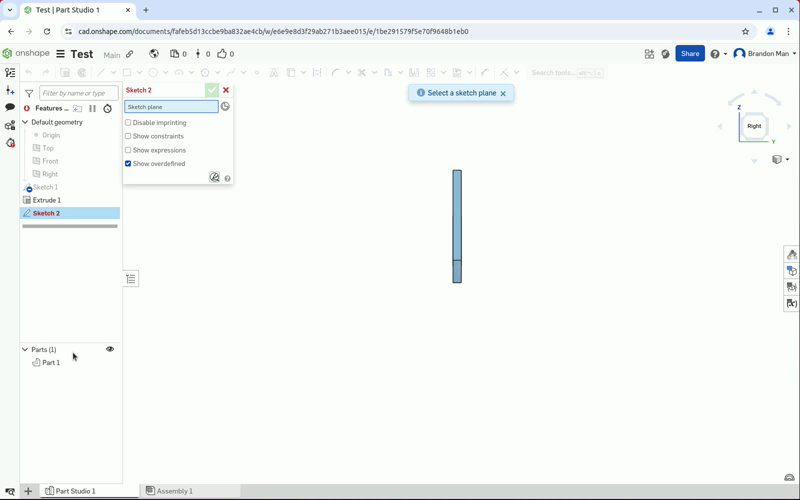
mouse_move(73, 176)
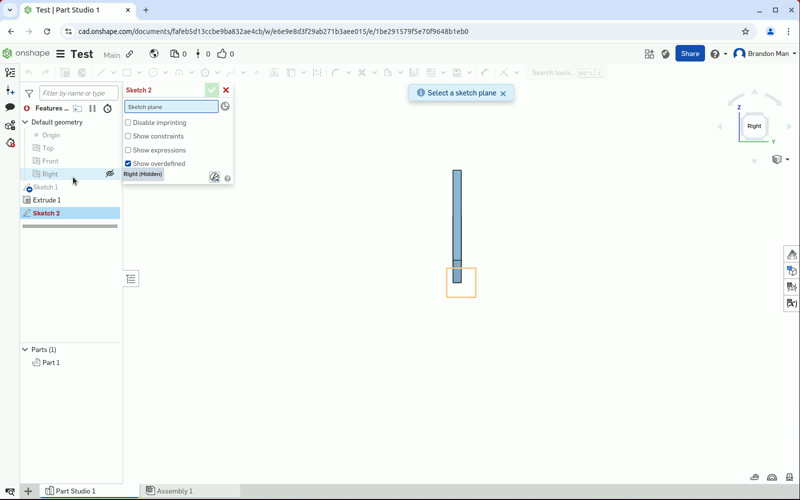
click(73, 176)
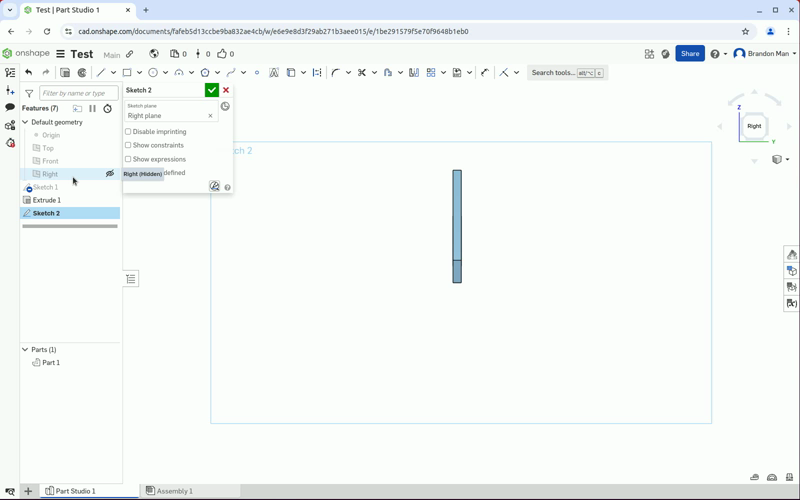
mouse_move(73, 352)
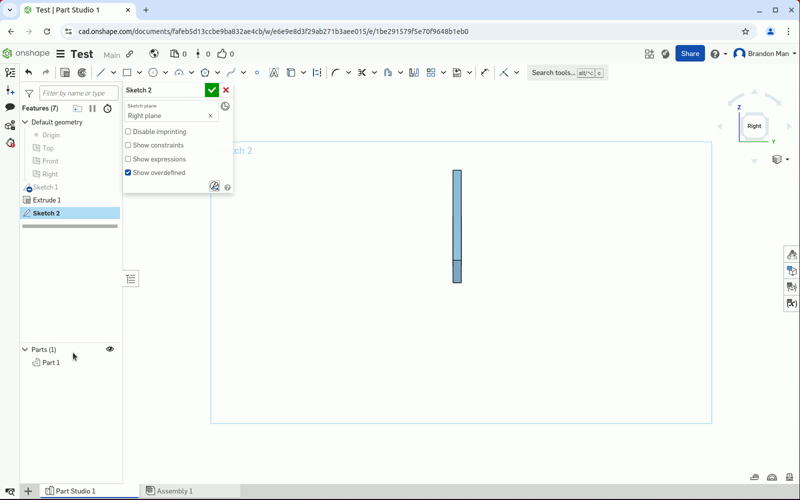
key(y)
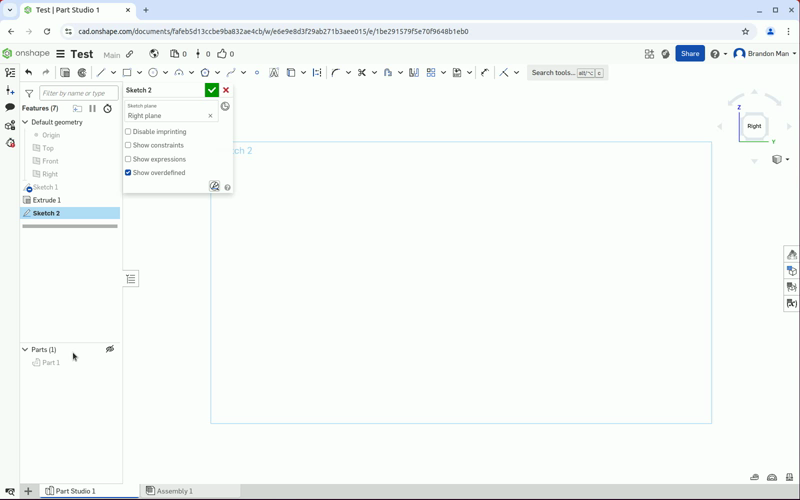
key(c)
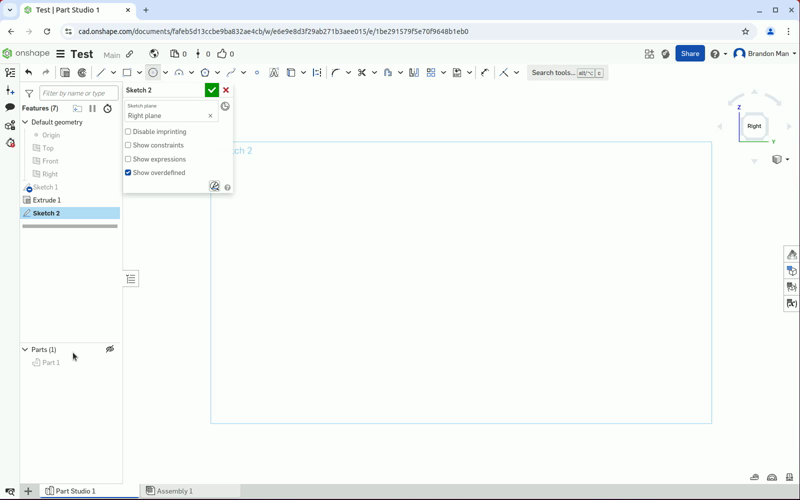
key_down(shift)
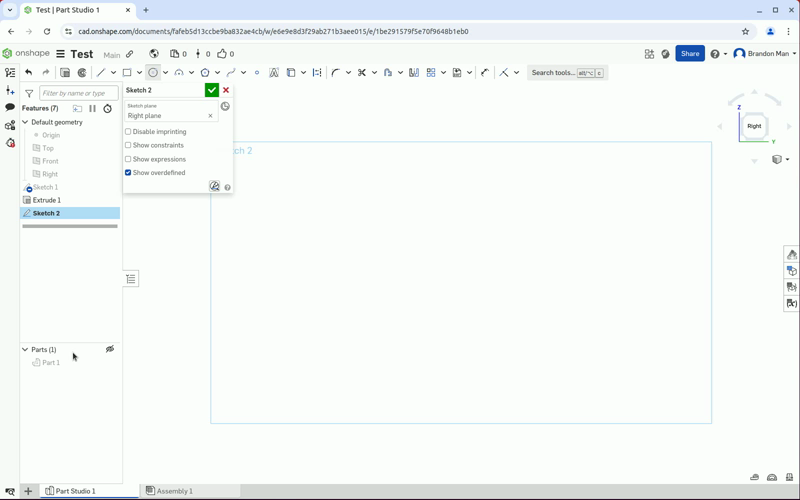
mouse_move(457, 190)
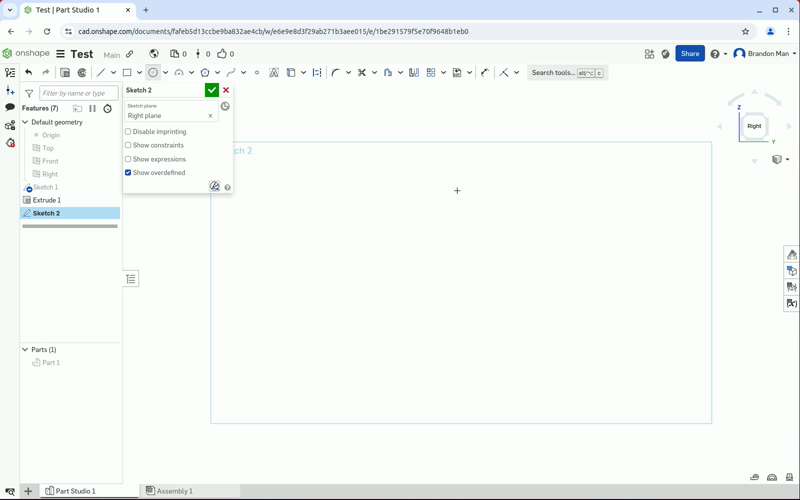
click(457, 190)
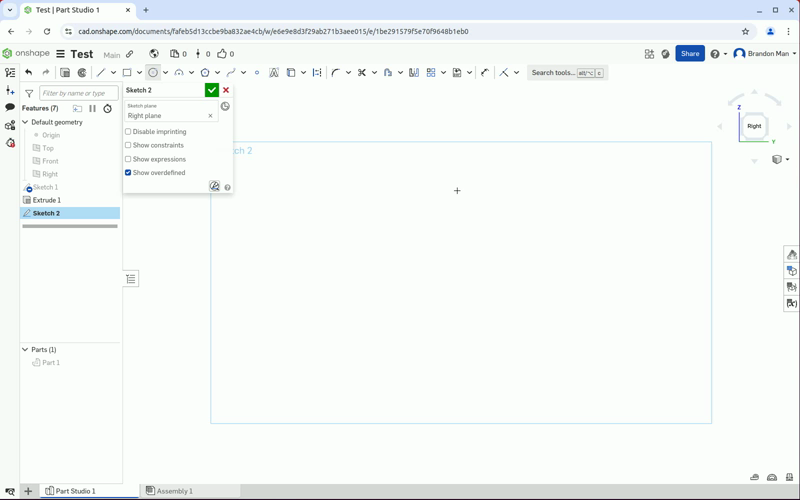
key_up(shift)
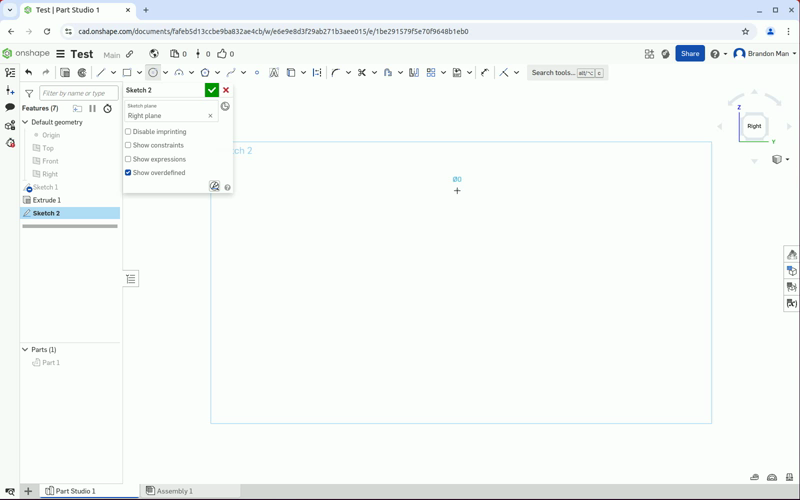
mouse_move(460, 190)
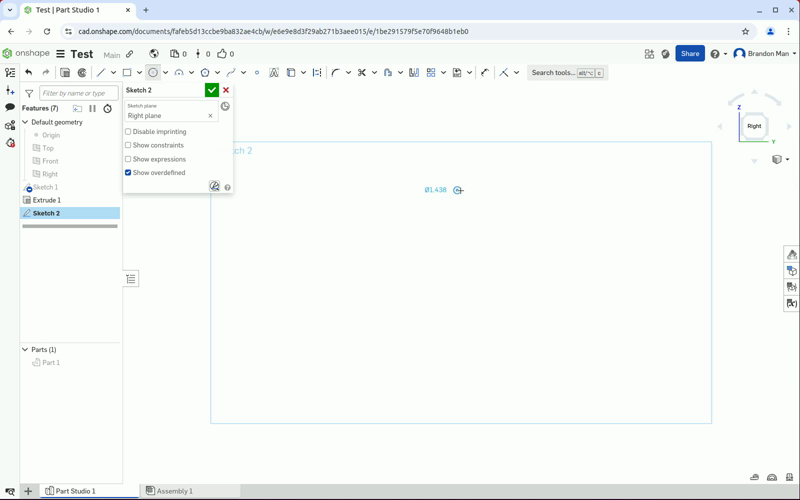
click(460, 190)
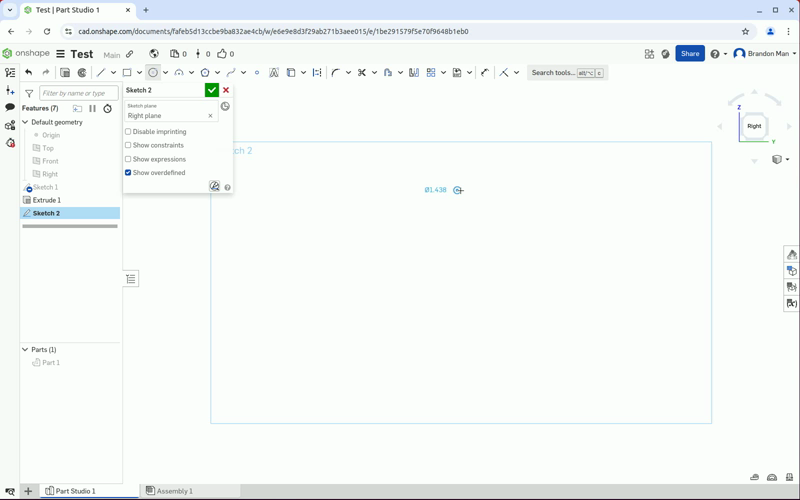
key(esc)
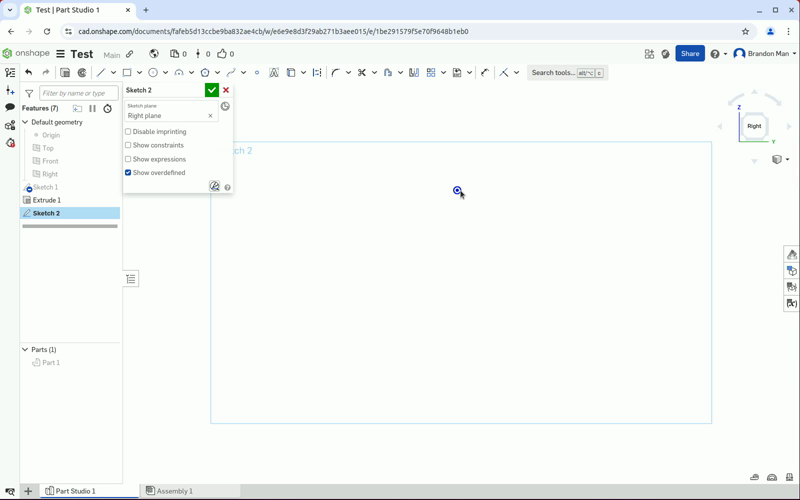
mouse_move(455, 190)
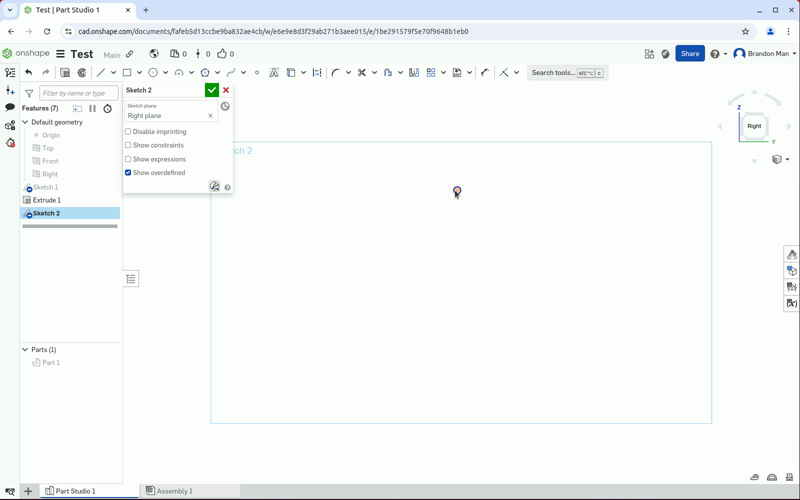
scroll(6)
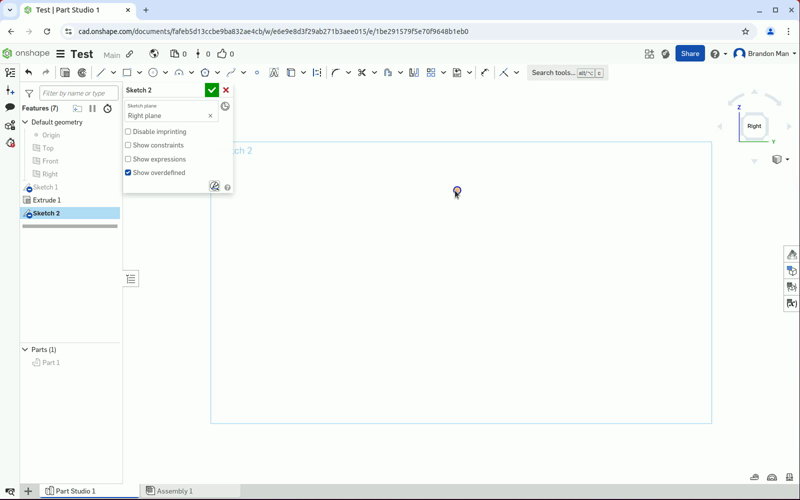
scroll(6)
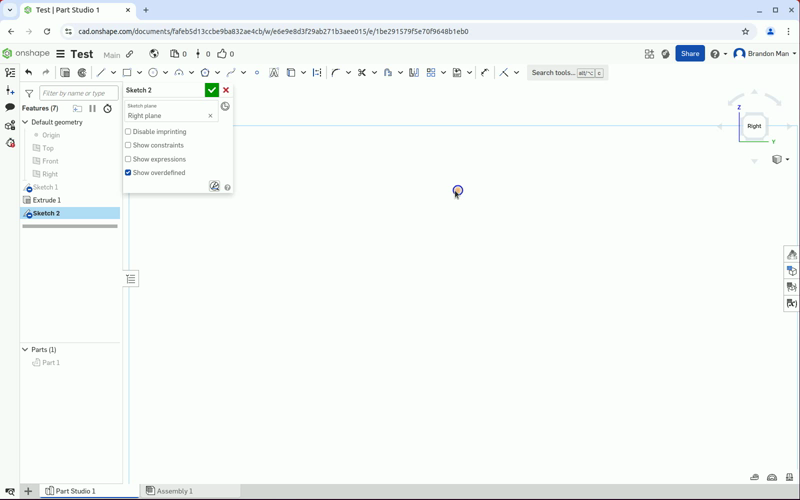
scroll(6)
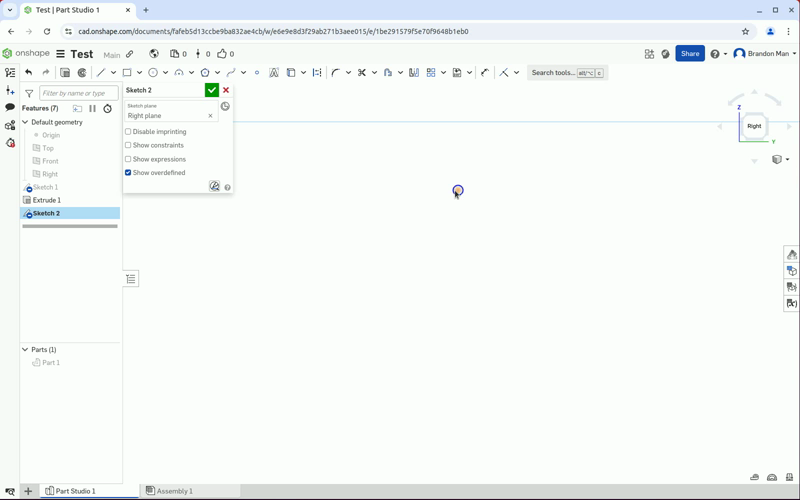
scroll(6)
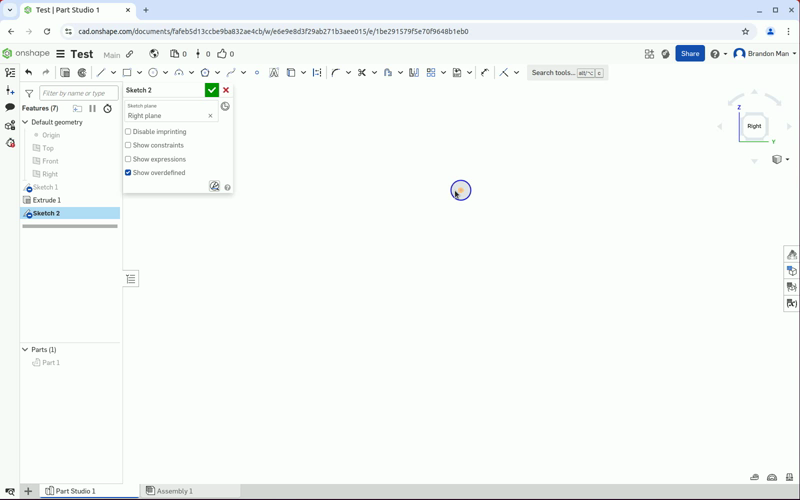
scroll(6)
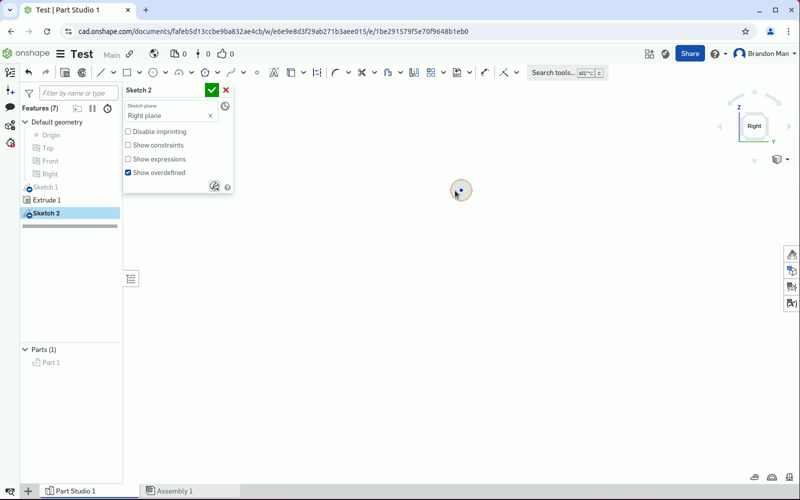
scroll(6)
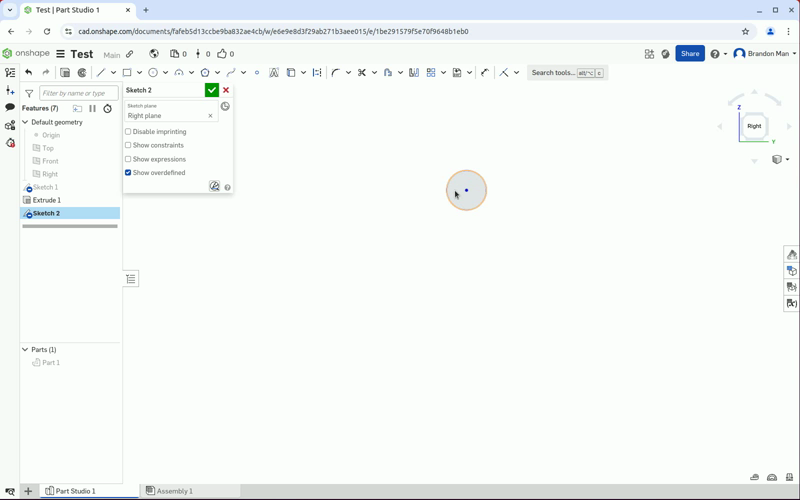
scroll(6)
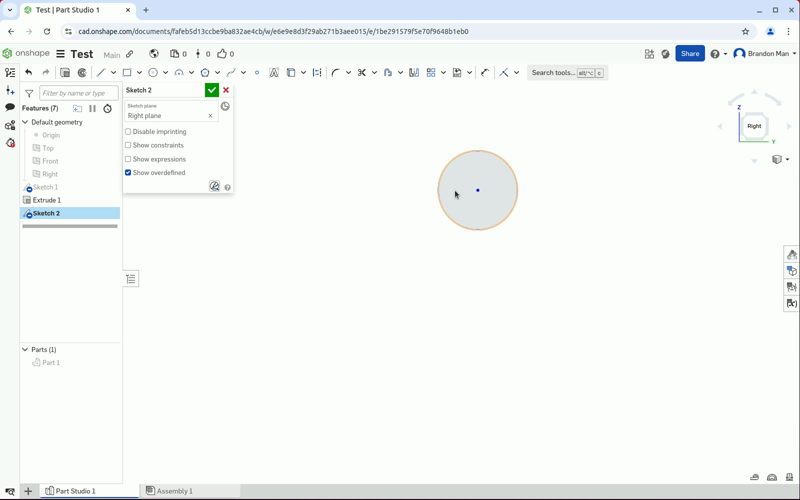
click(455, 190)
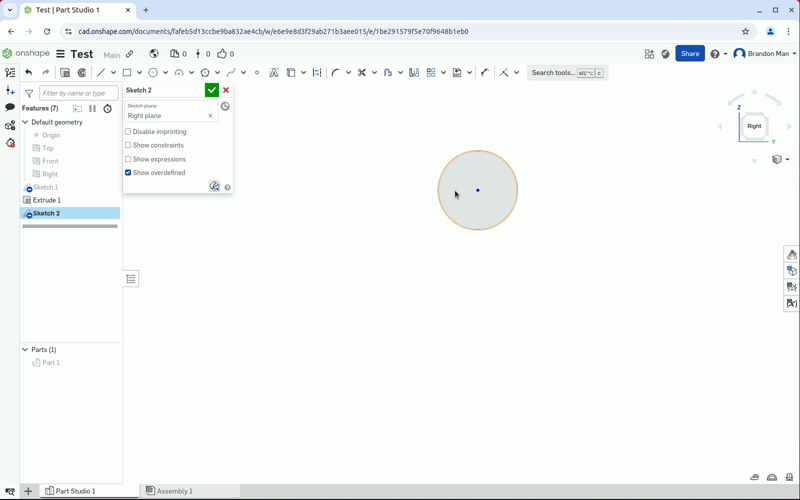
scroll(-6)
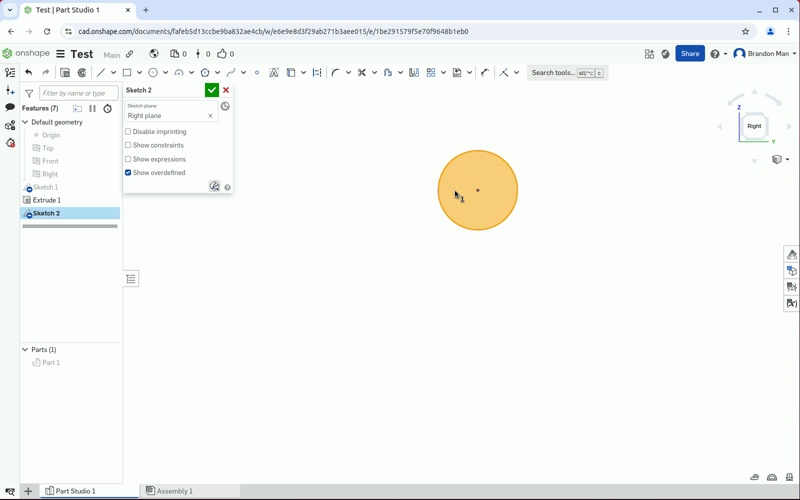
scroll(-6)
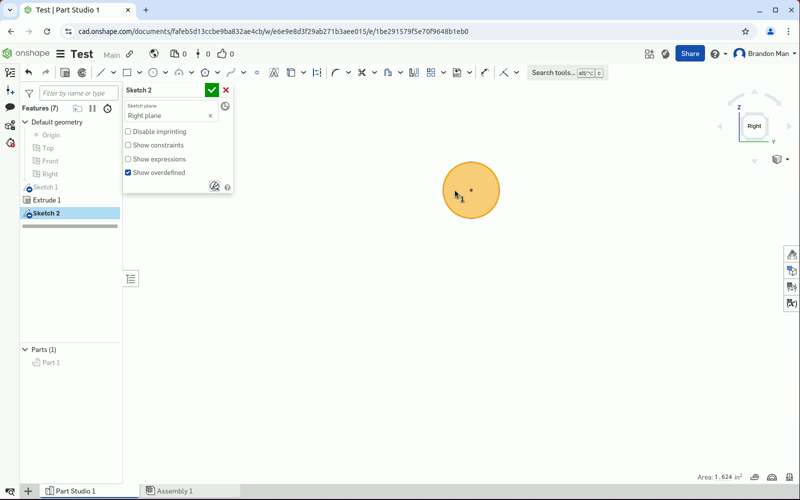
scroll(-6)
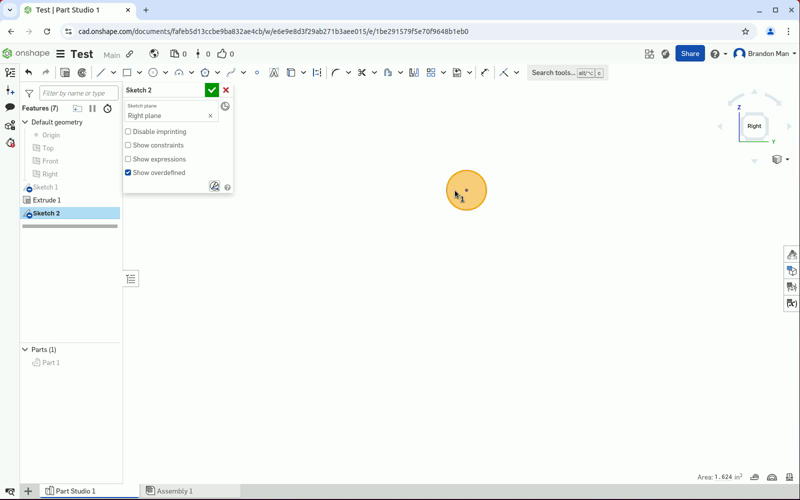
scroll(-6)
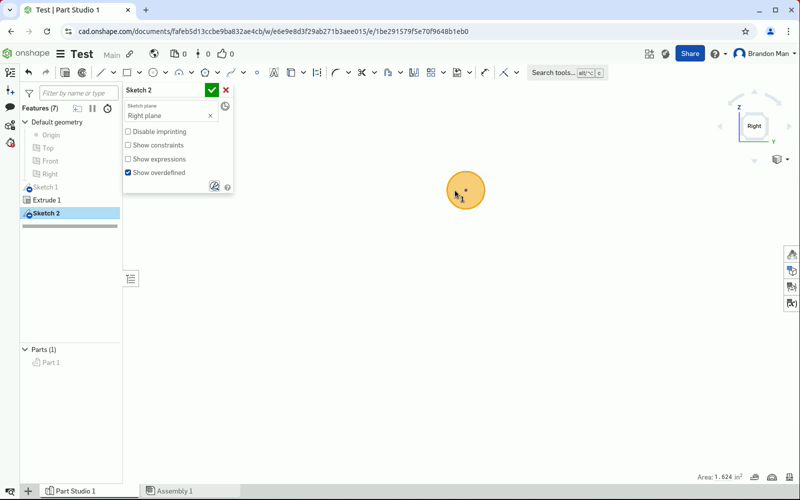
scroll(-6)
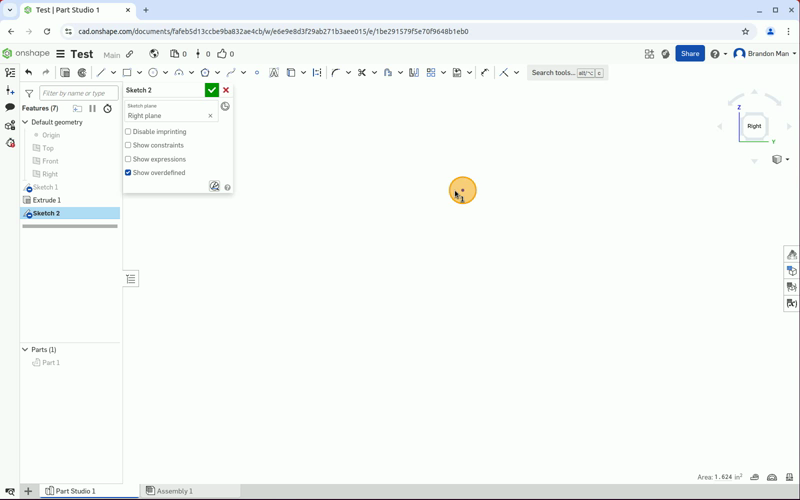
scroll(-6)
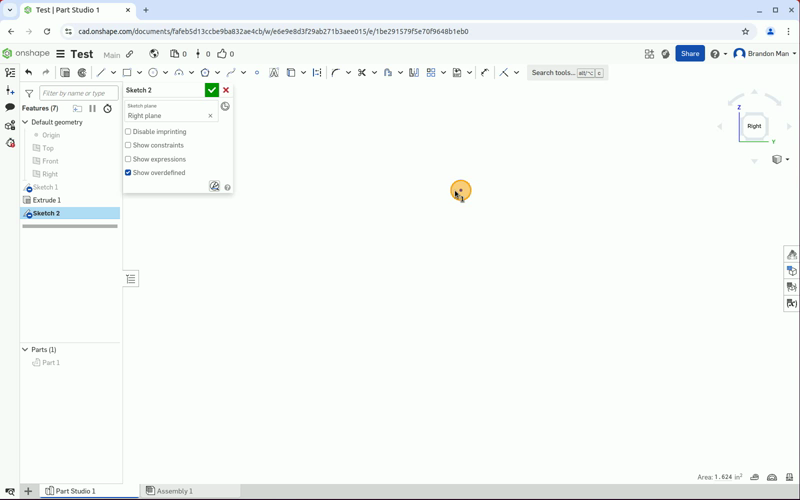
scroll(-6)
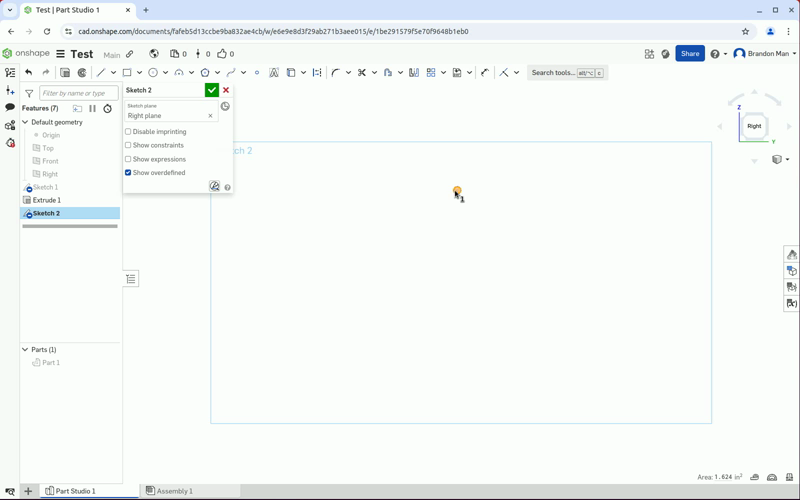
mouse_move(73, 352)
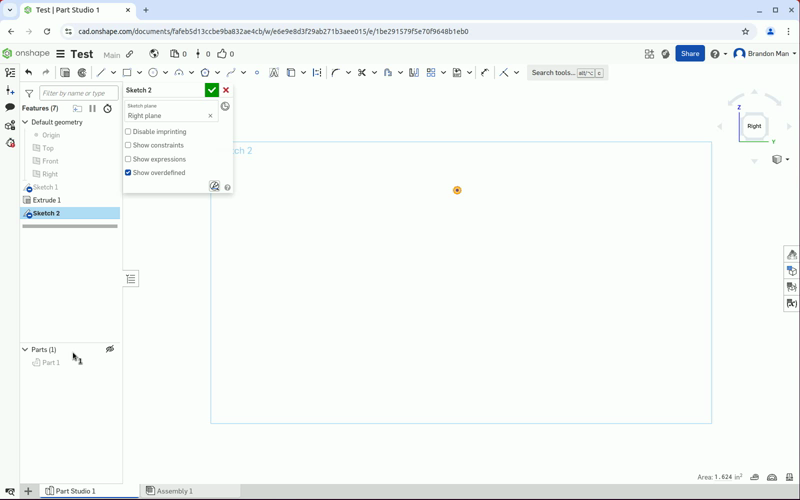
key(shift+y)
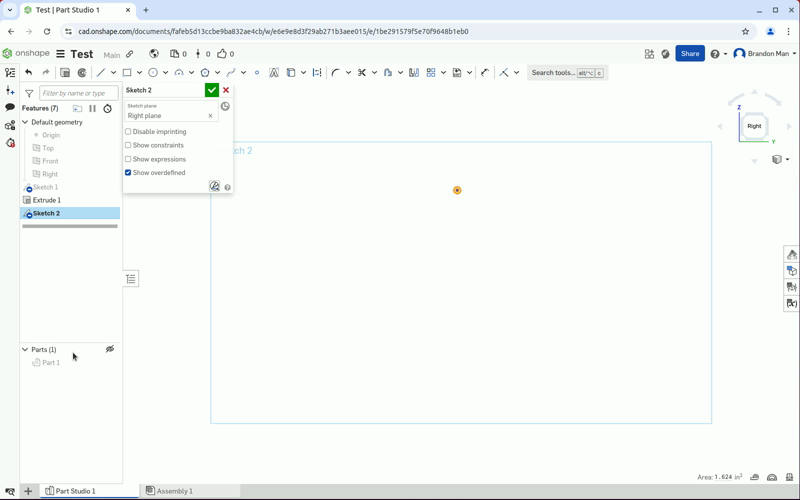
key(shift+e)
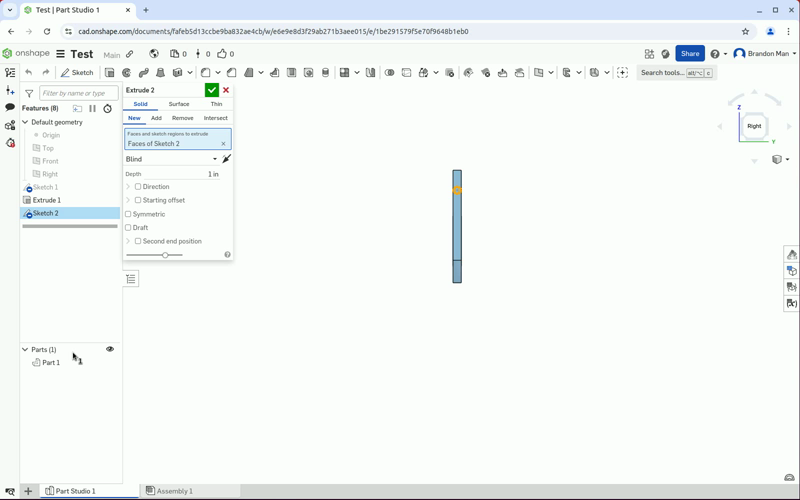
mouse_move(143, 106)
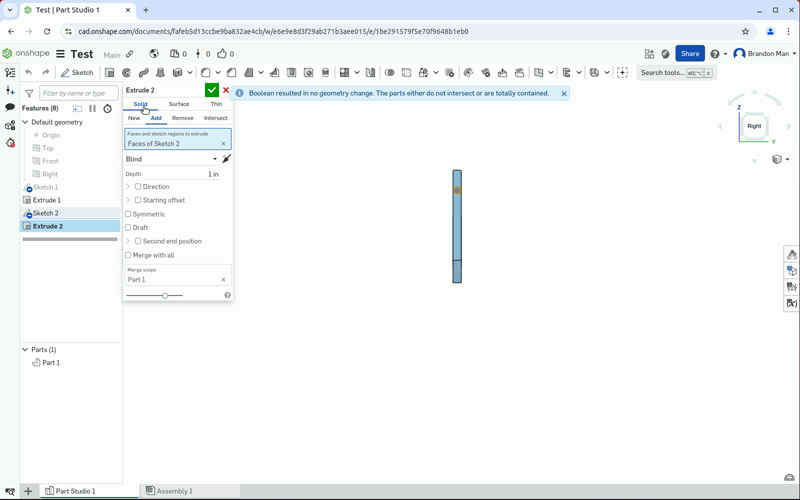
click(143, 106)
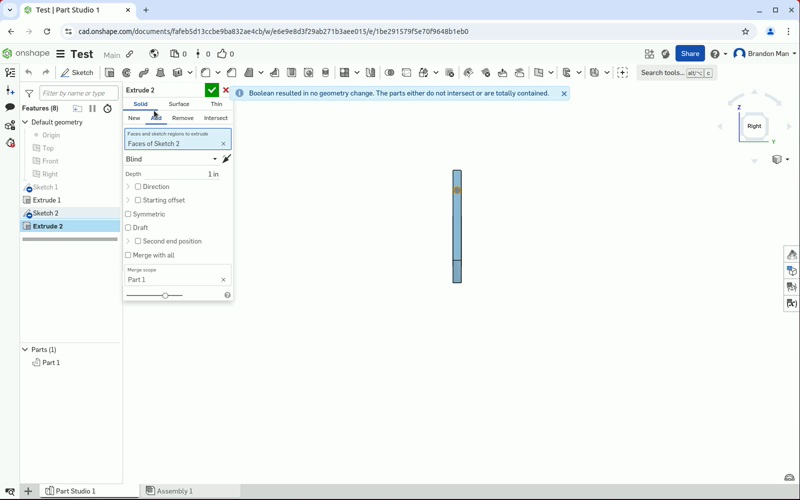
mouse_move(186, 120)
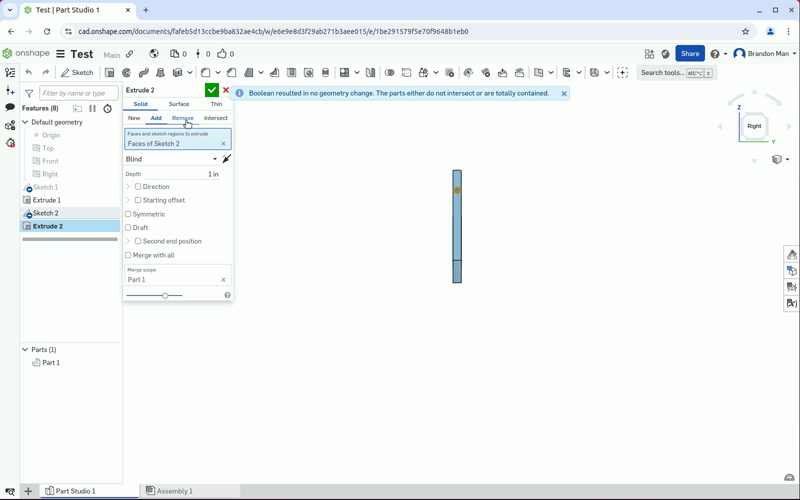
click(186, 120)
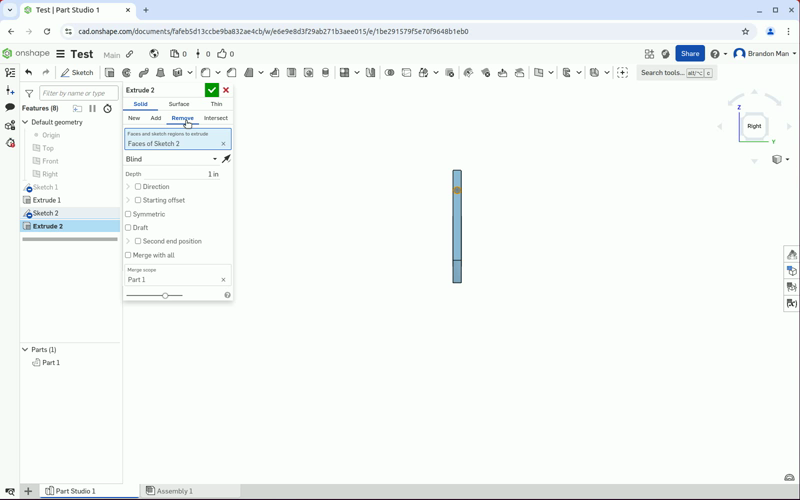
key(tab, 4)
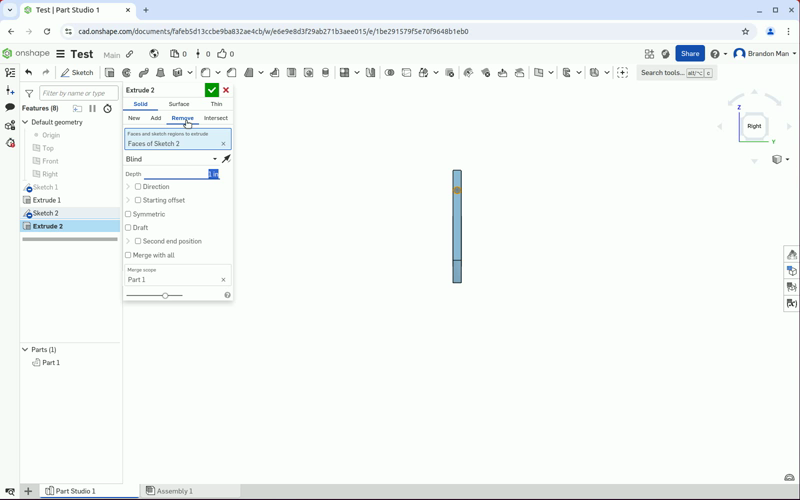
text(2.407)
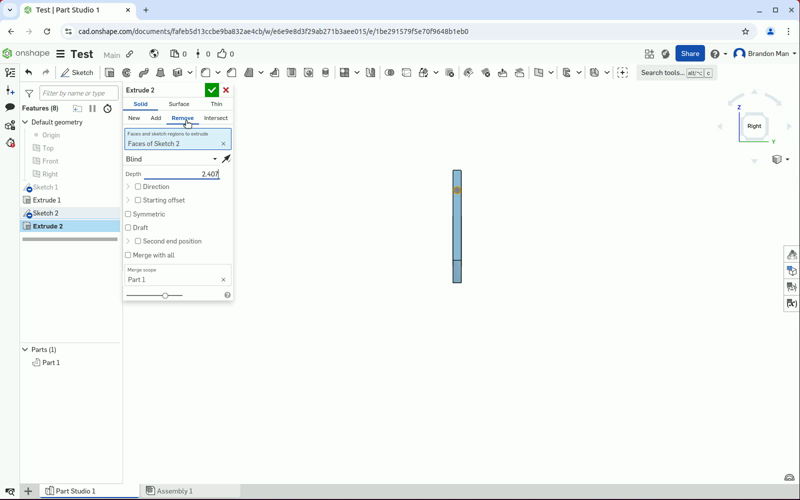
key(tab, 6)
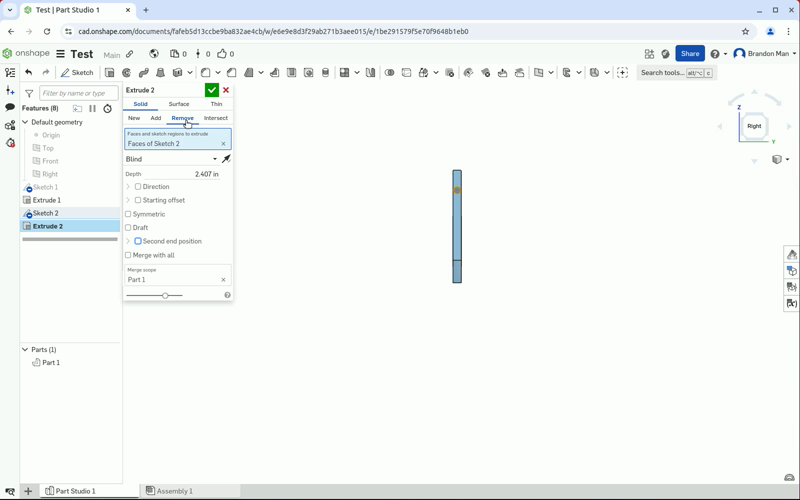
key(space)
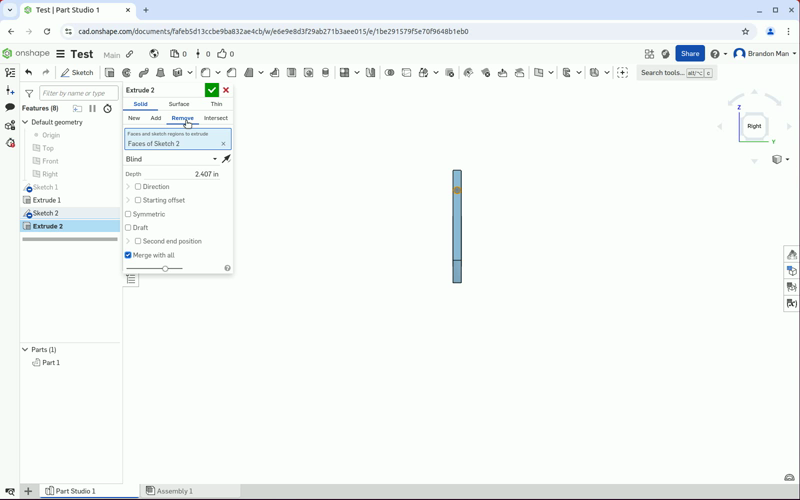
key(enter)
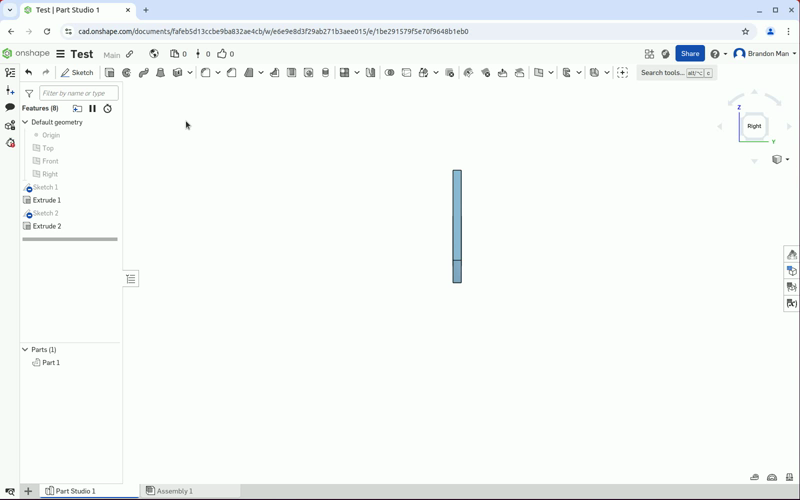
key(shift+h)
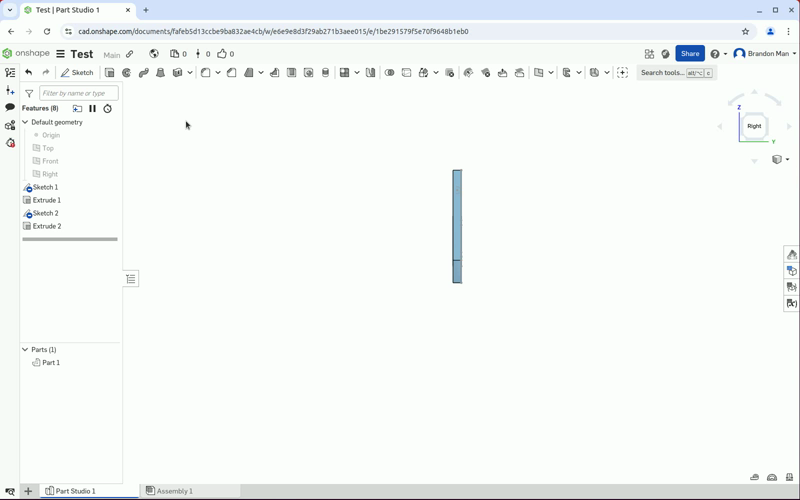
key(shift+h)
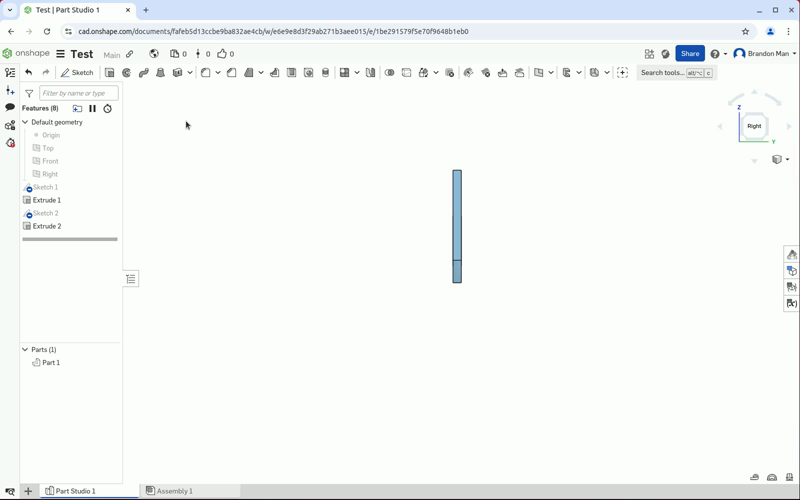
mouse_move(73, 189)
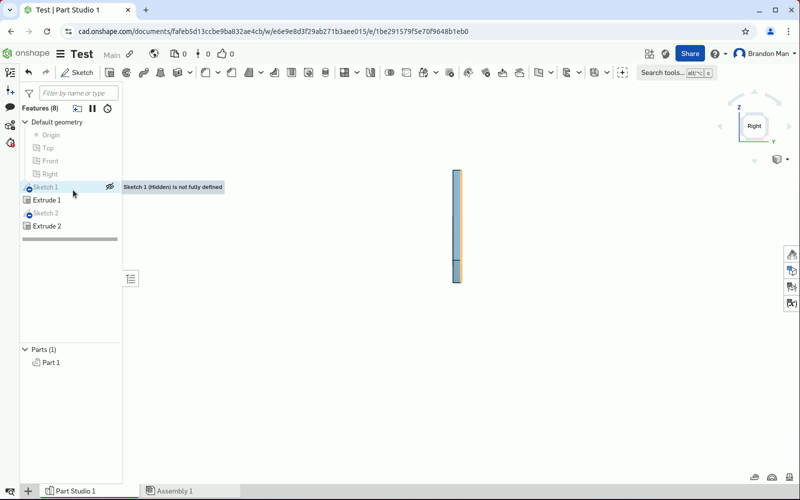
click(73, 189)
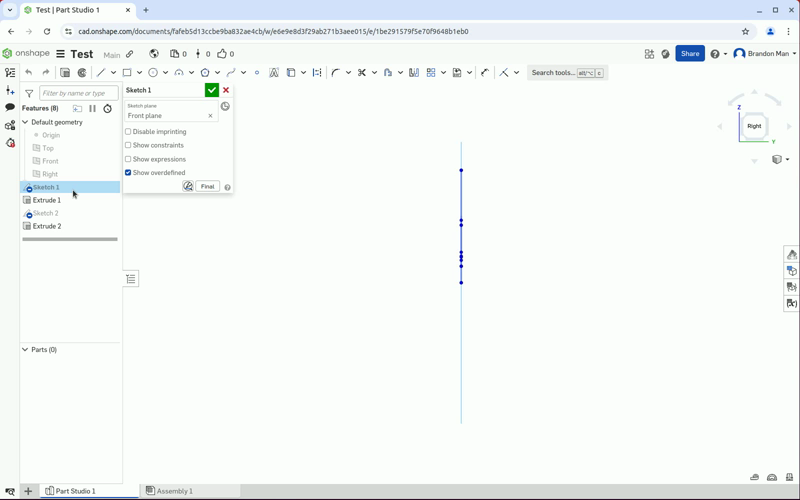
mouse_move(229, 92)
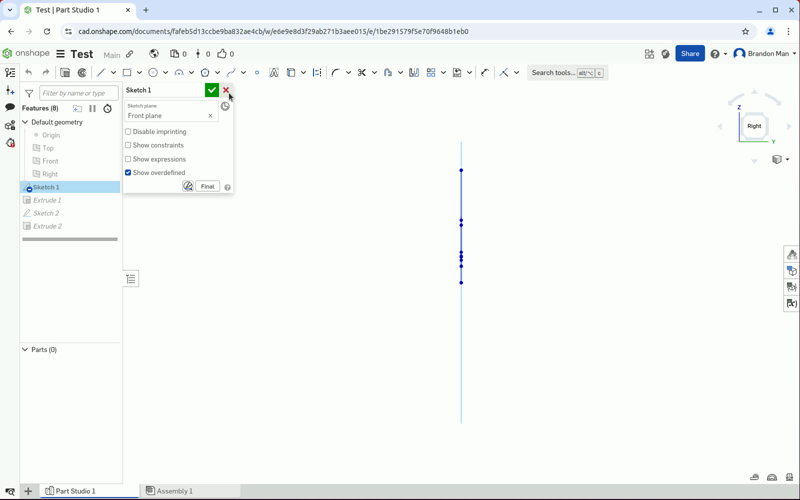
click(229, 92)
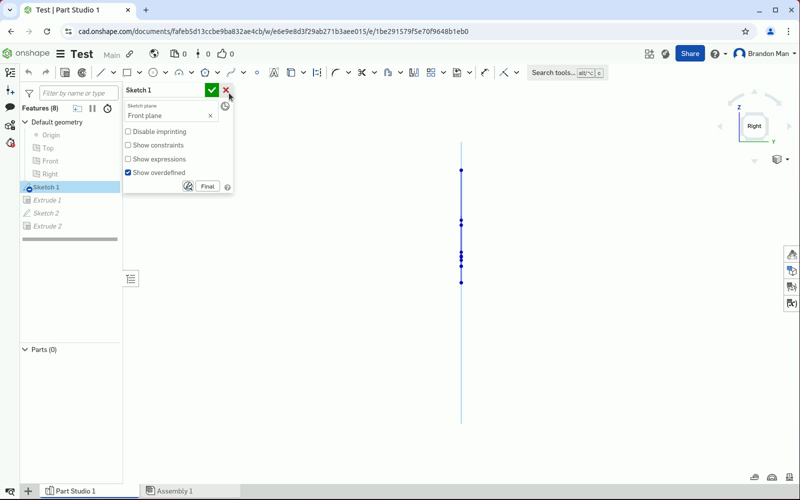
key(shift+s)
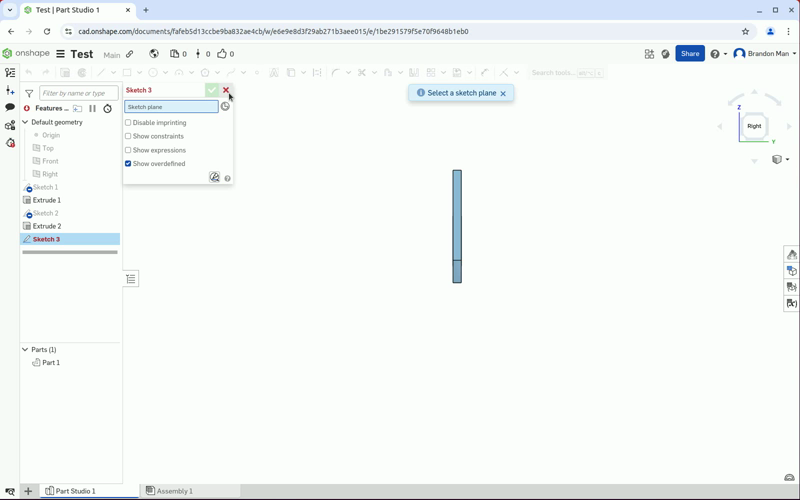
mouse_move(73, 176)
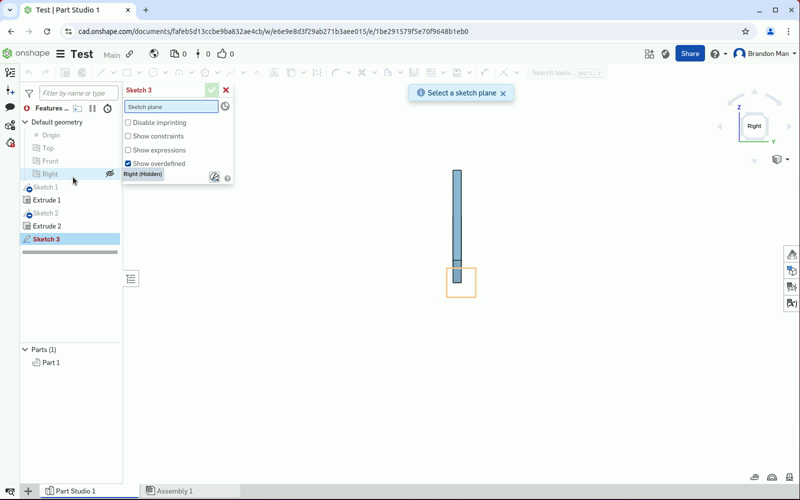
click(73, 176)
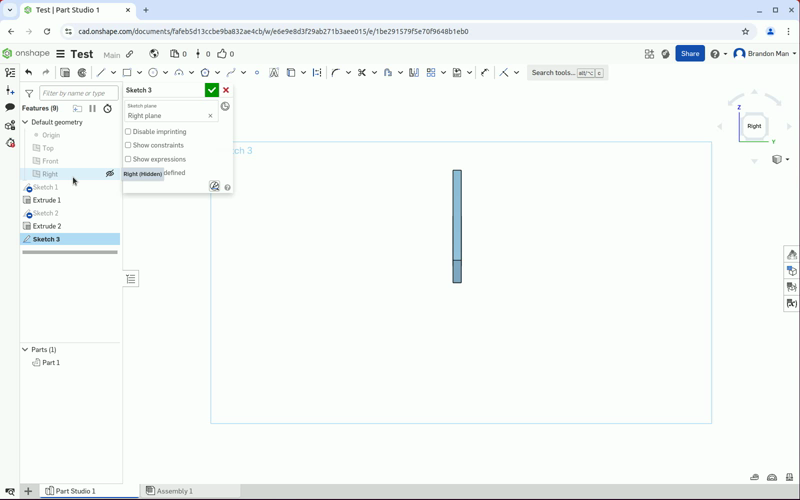
mouse_move(73, 352)
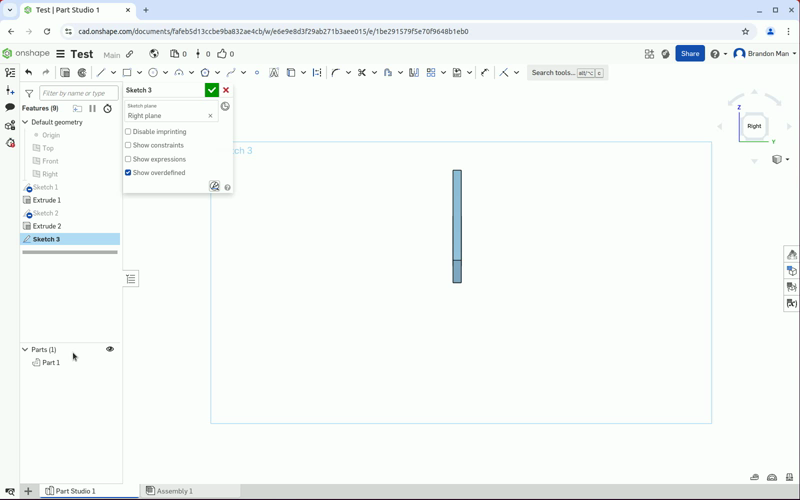
key(y)
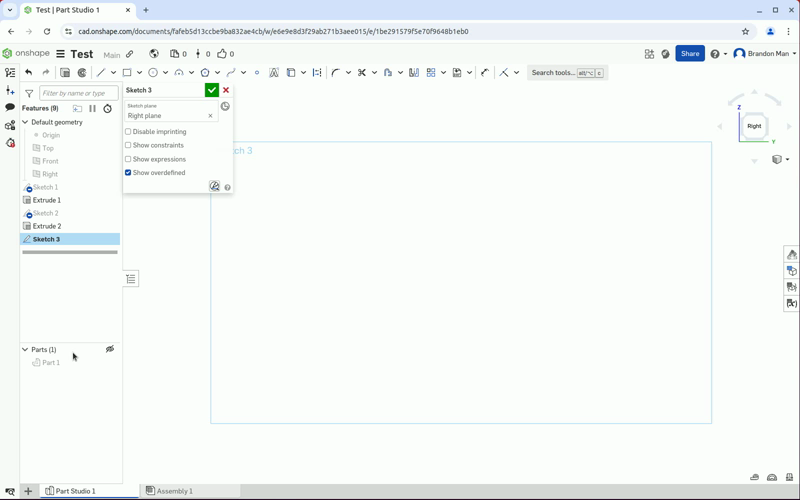
key(c)
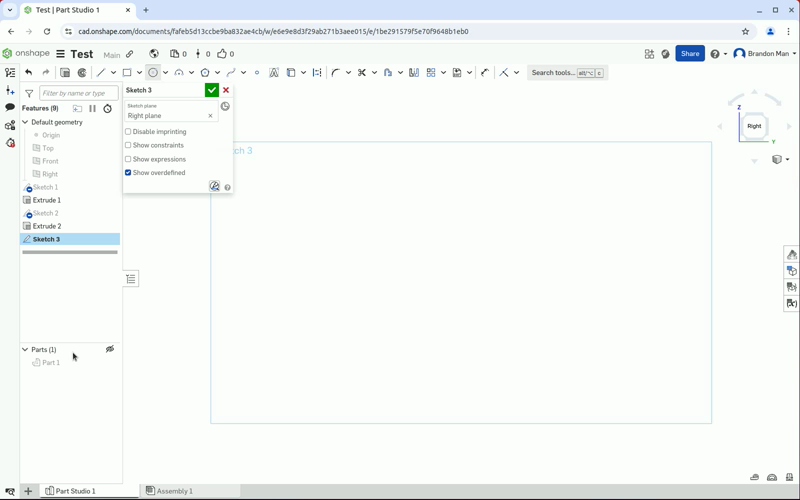
key_down(shift)
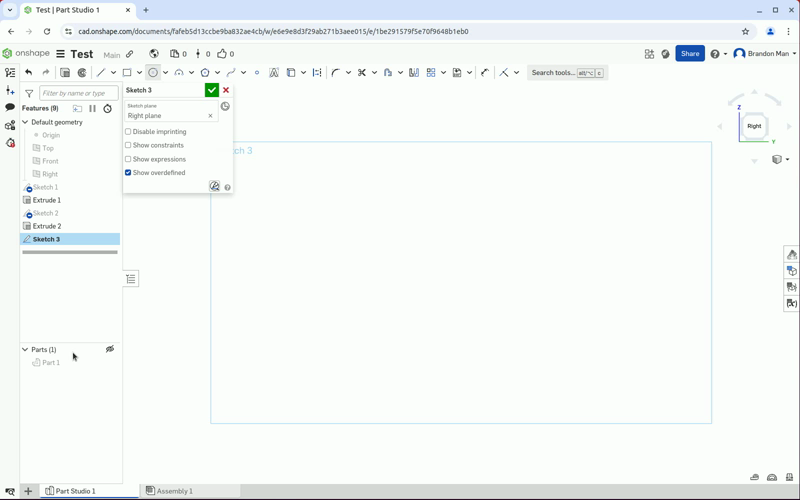
mouse_move(457, 226)
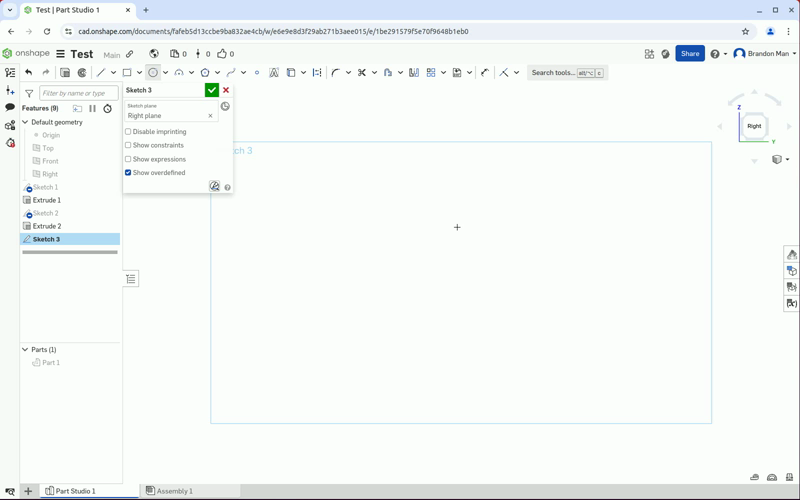
click(457, 226)
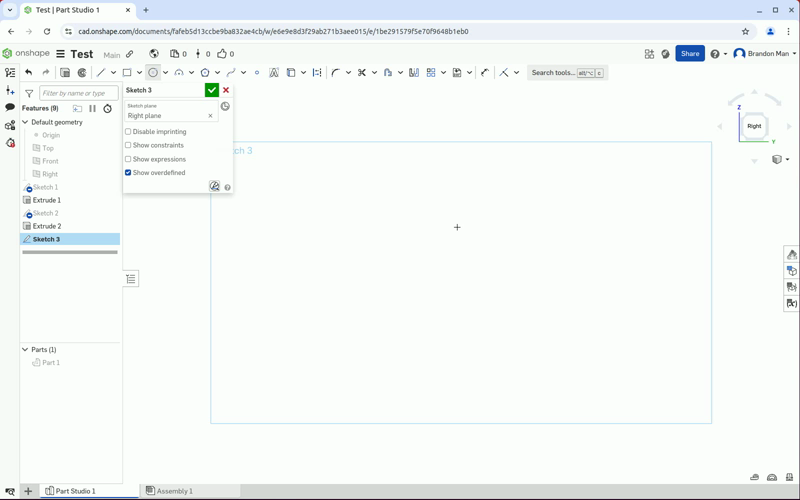
key_up(shift)
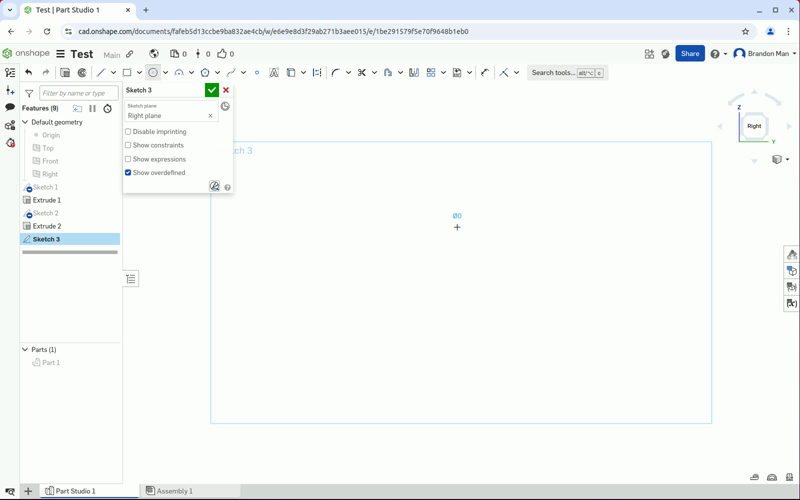
mouse_move(460, 226)
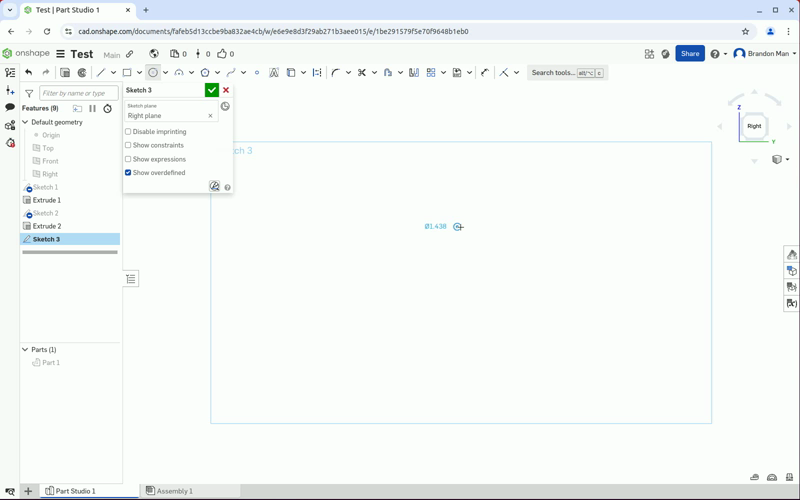
click(460, 226)
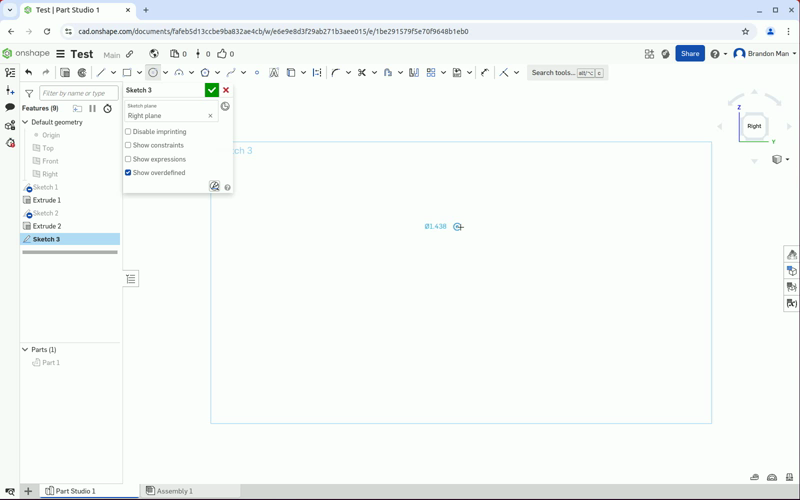
key(esc)
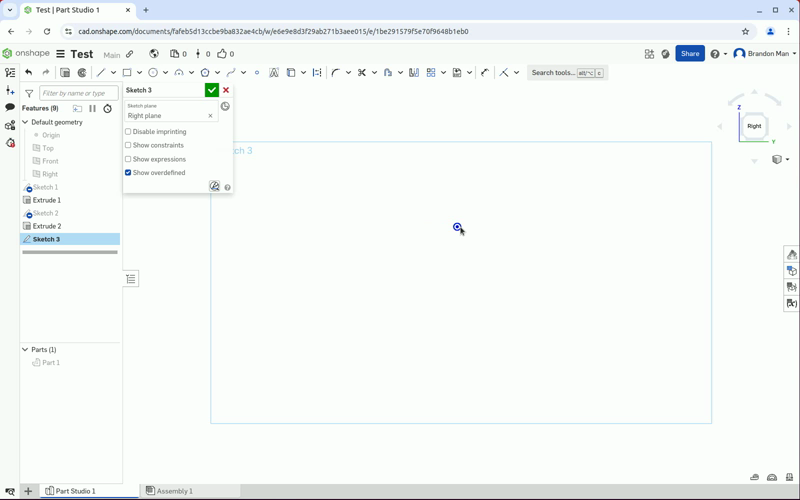
mouse_move(459, 228)
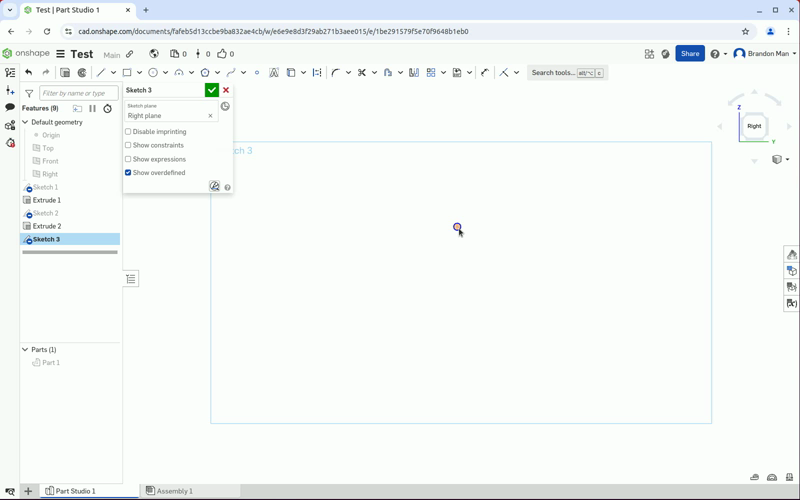
scroll(6)
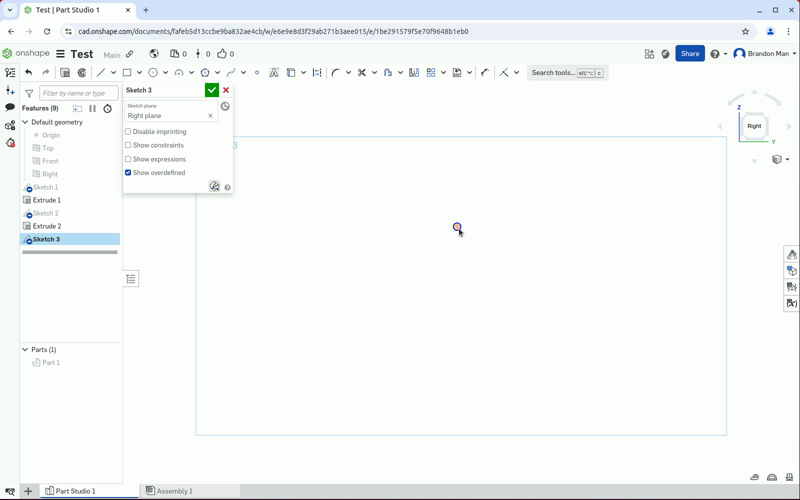
scroll(6)
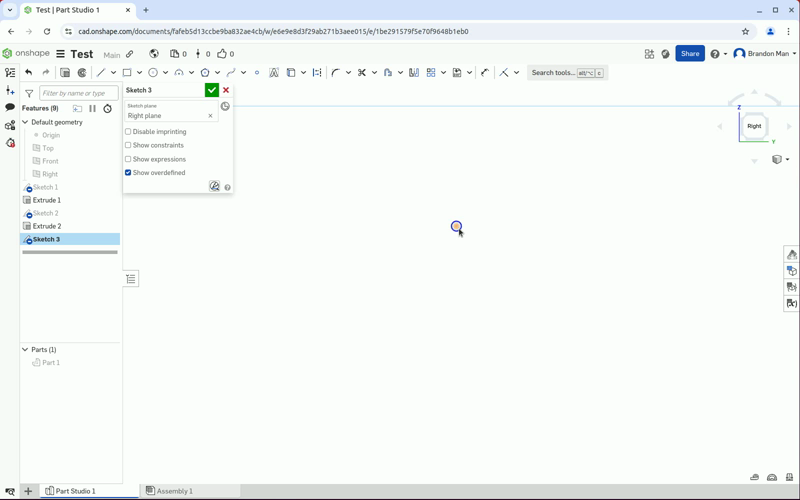
scroll(6)
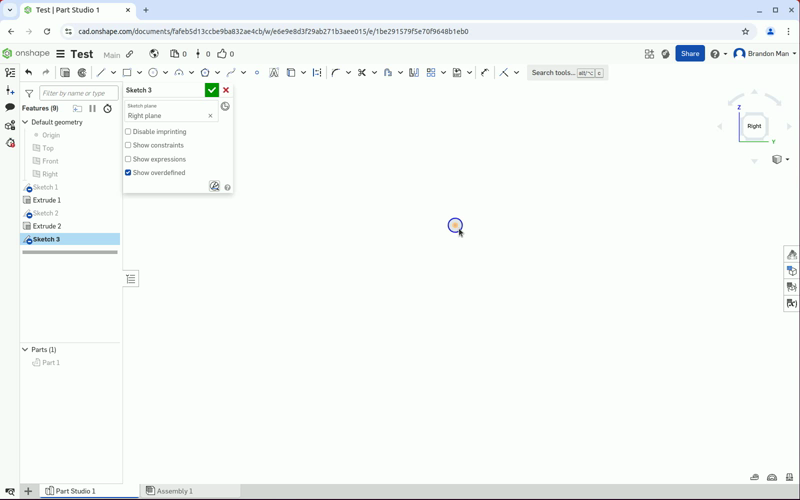
scroll(6)
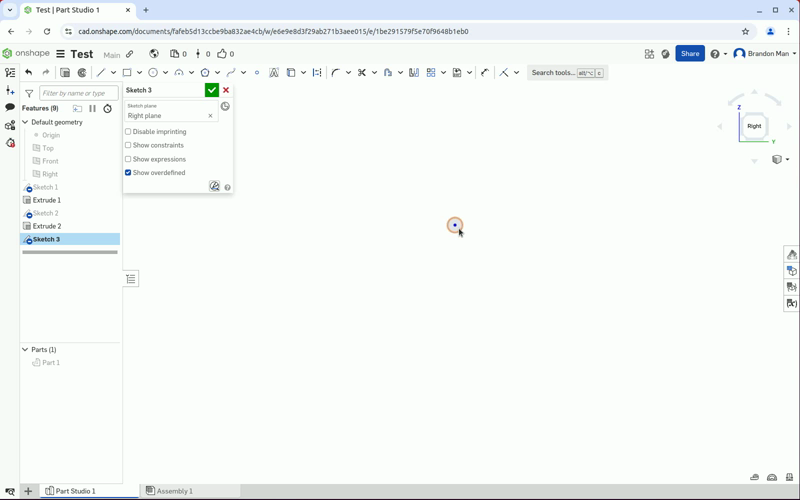
scroll(6)
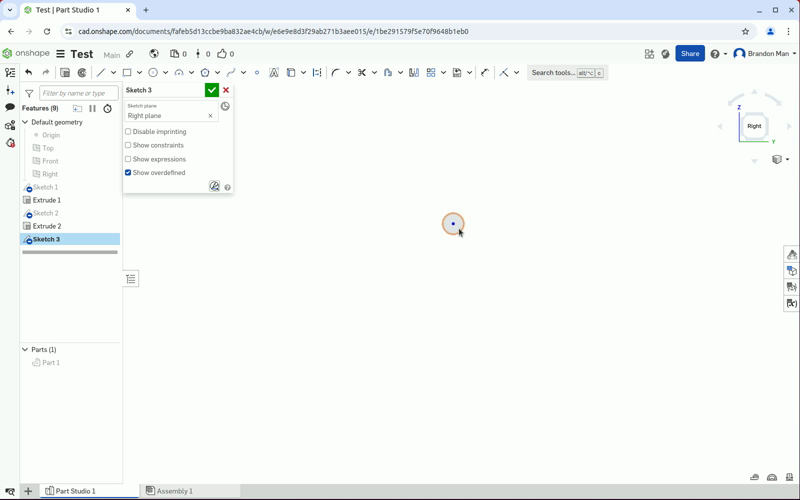
scroll(6)
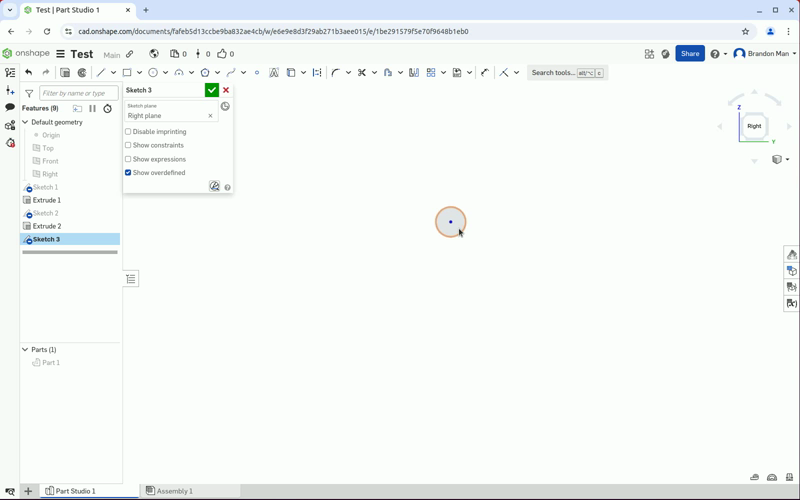
scroll(6)
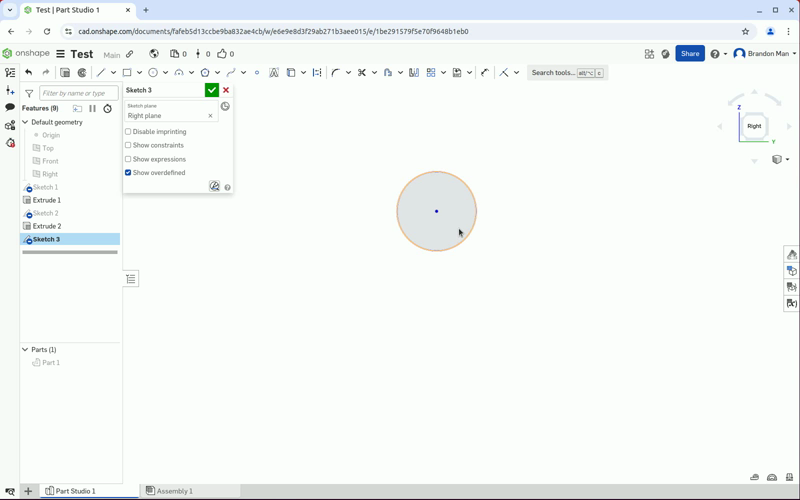
click(459, 228)
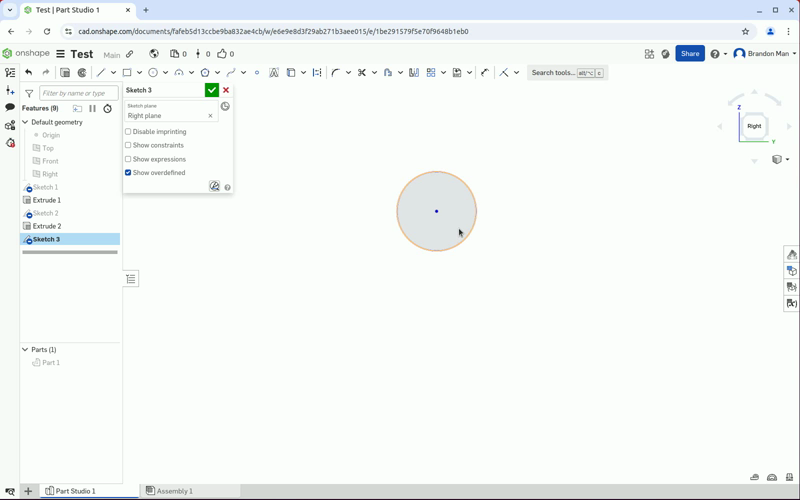
scroll(-6)
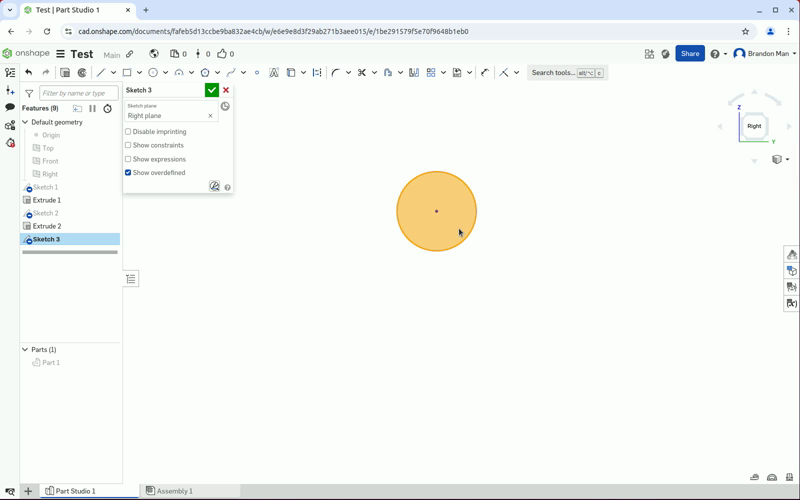
scroll(-6)
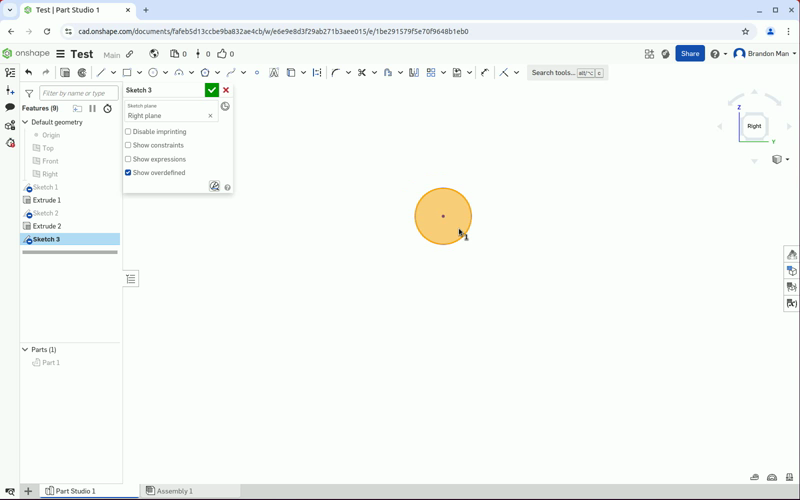
scroll(-6)
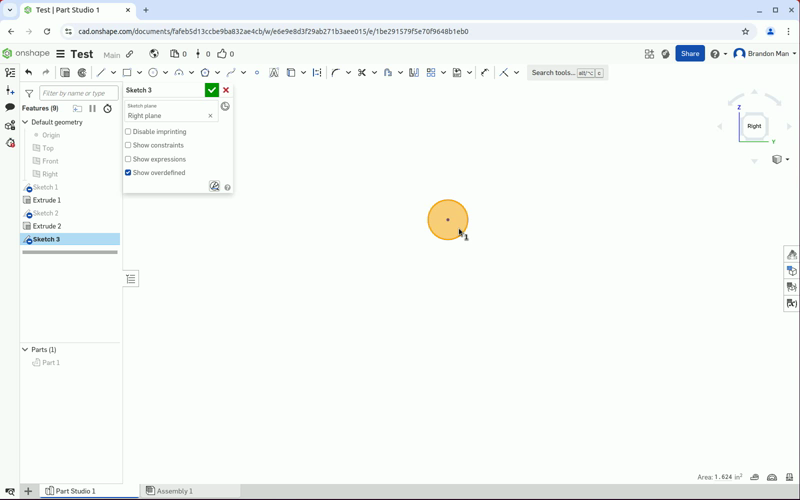
scroll(-6)
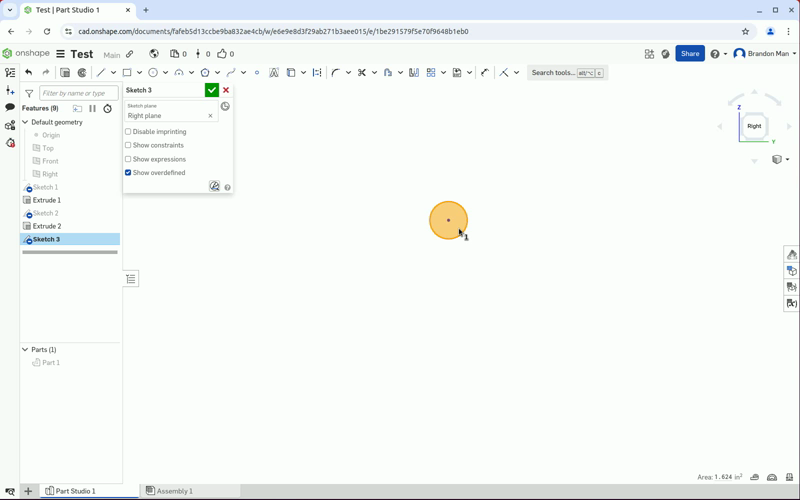
scroll(-6)
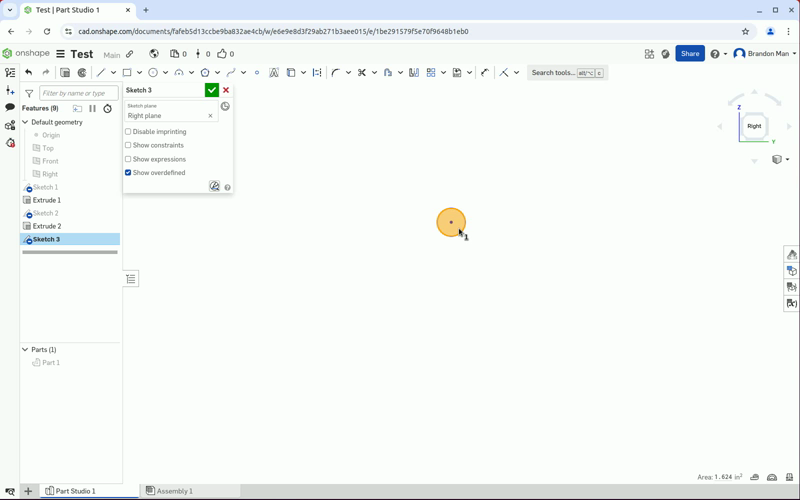
scroll(-6)
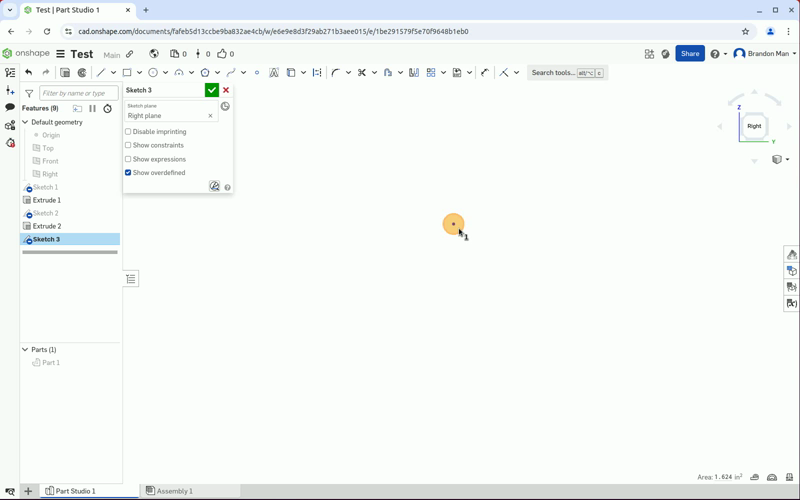
scroll(-6)
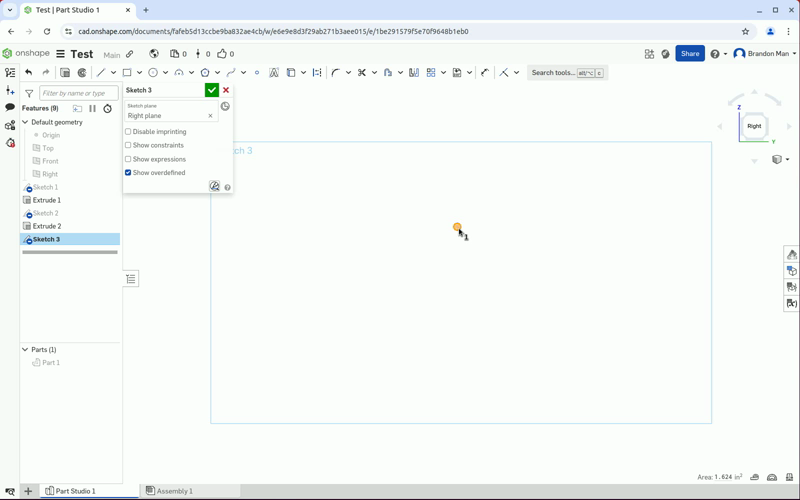
mouse_move(73, 352)
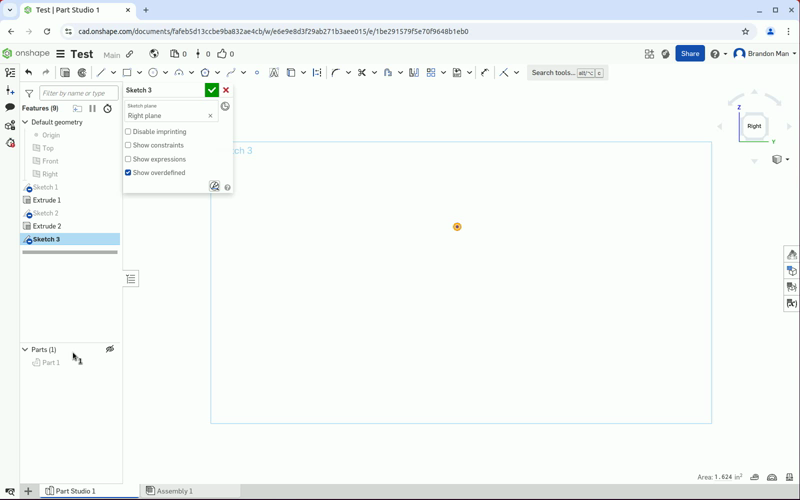
key(shift+y)
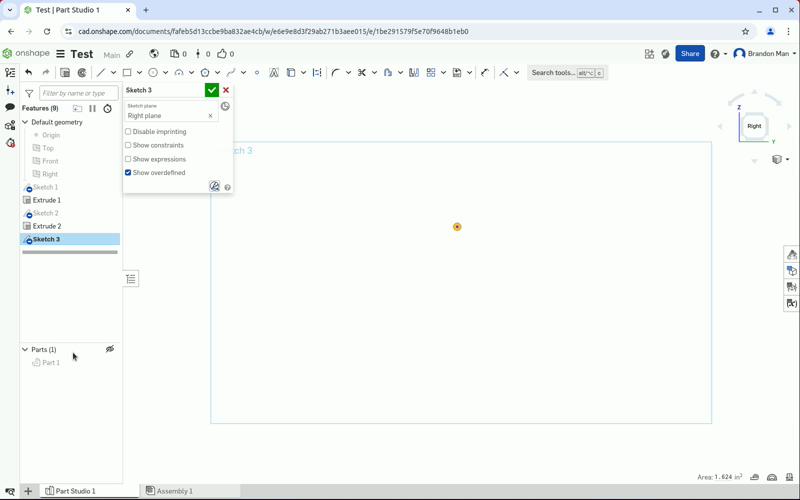
key(shift+e)
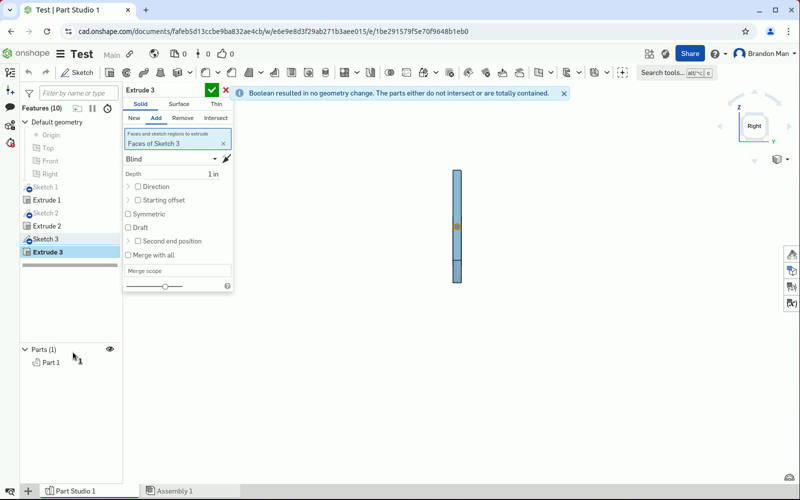
mouse_move(143, 106)
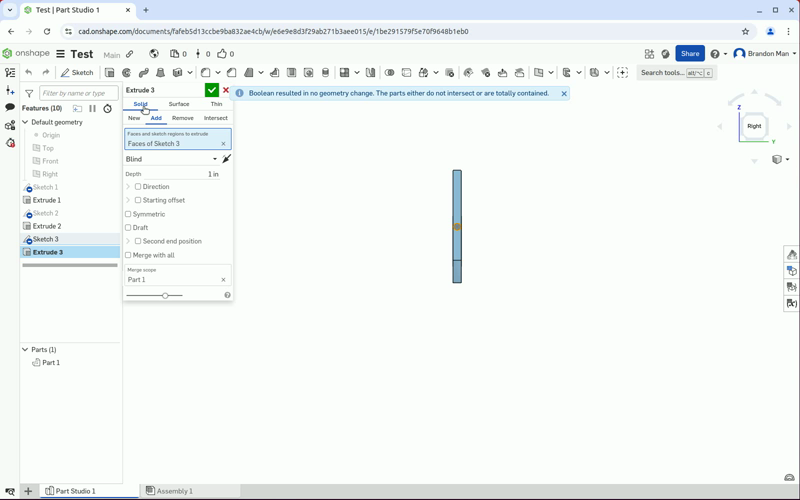
click(143, 106)
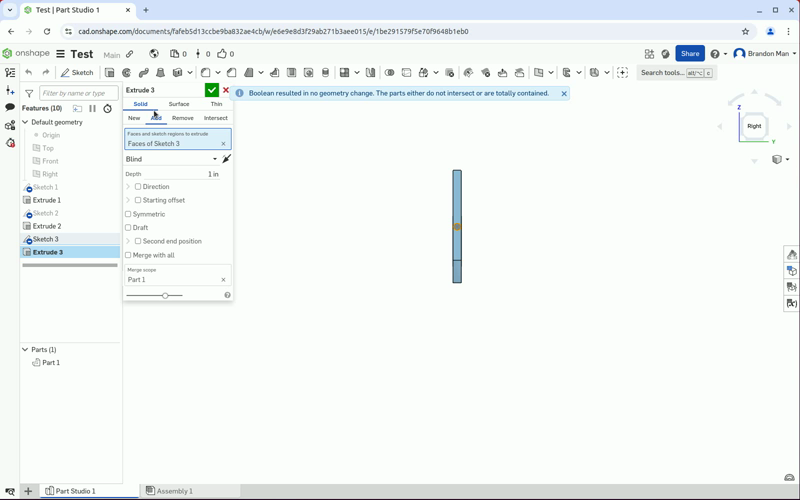
mouse_move(186, 120)
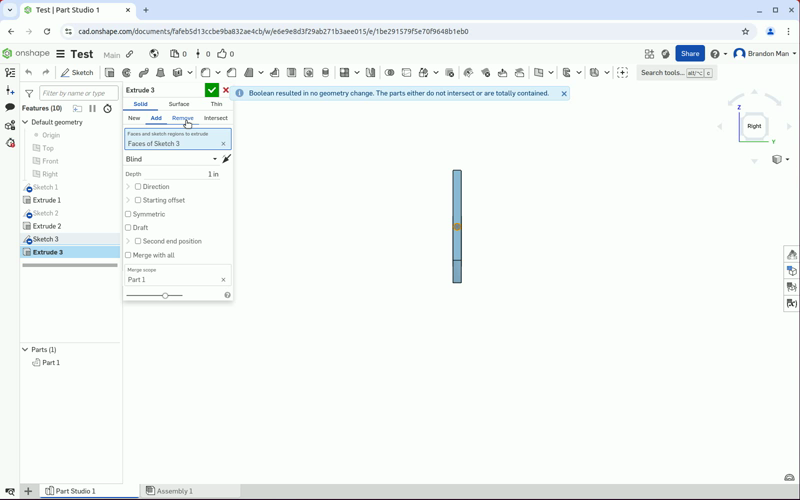
click(186, 120)
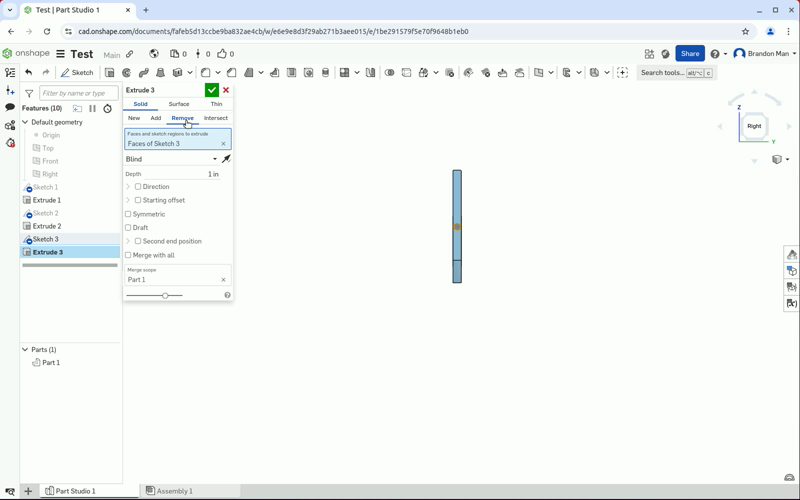
key(tab, 4)
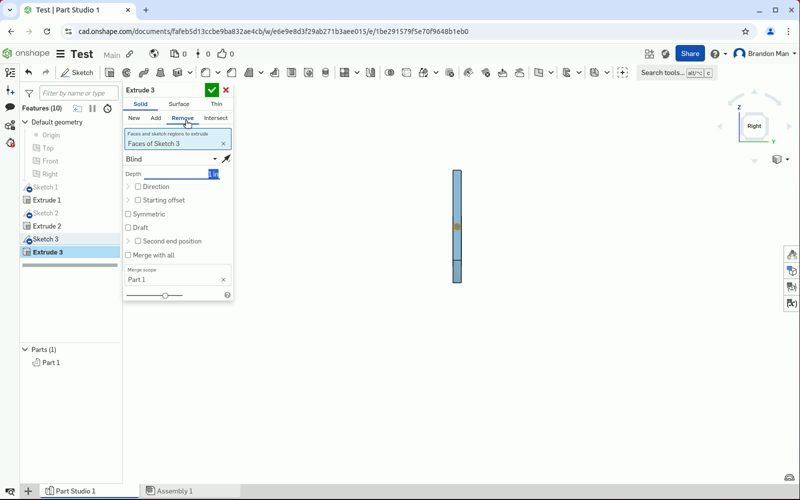
text(2.407)
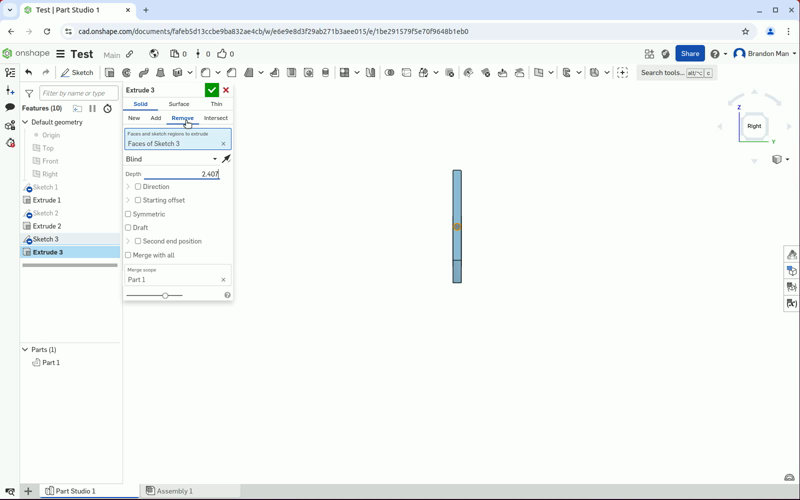
key(tab, 6)
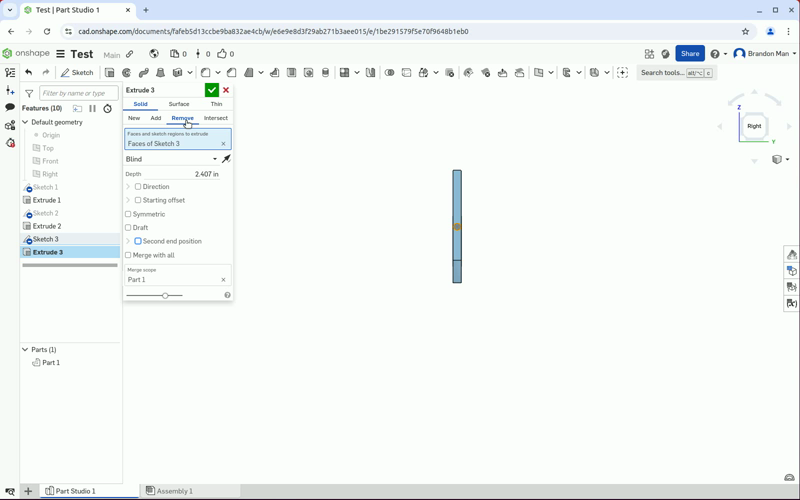
key(space)
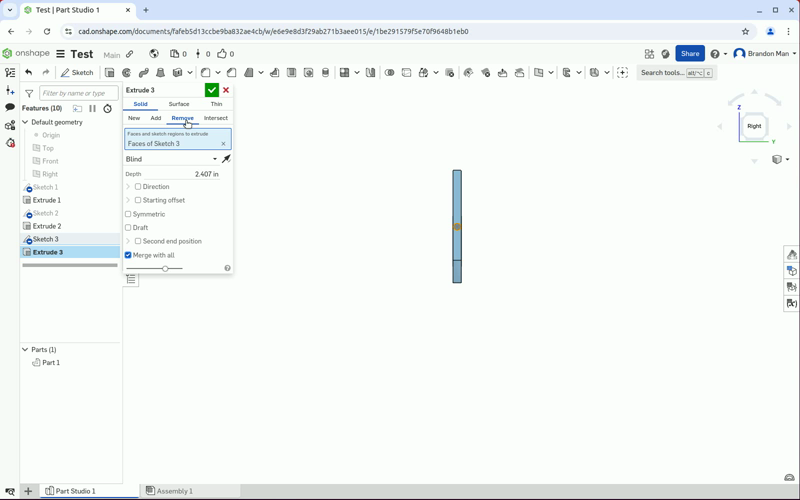
key(enter)
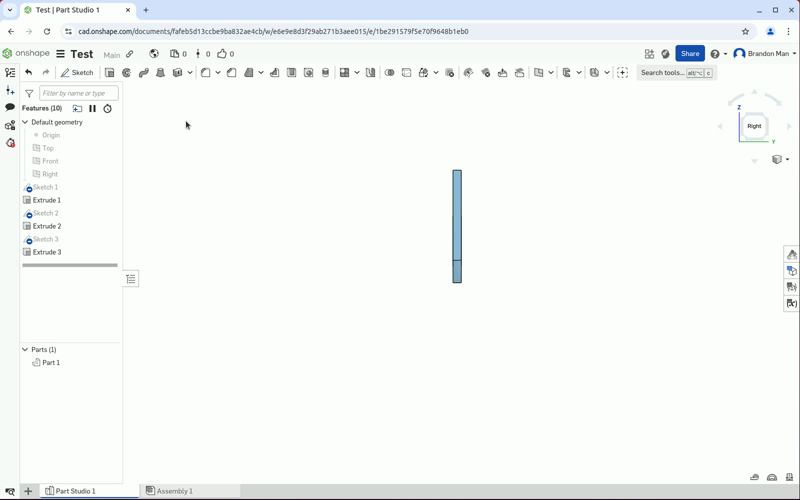
key(shift+h)
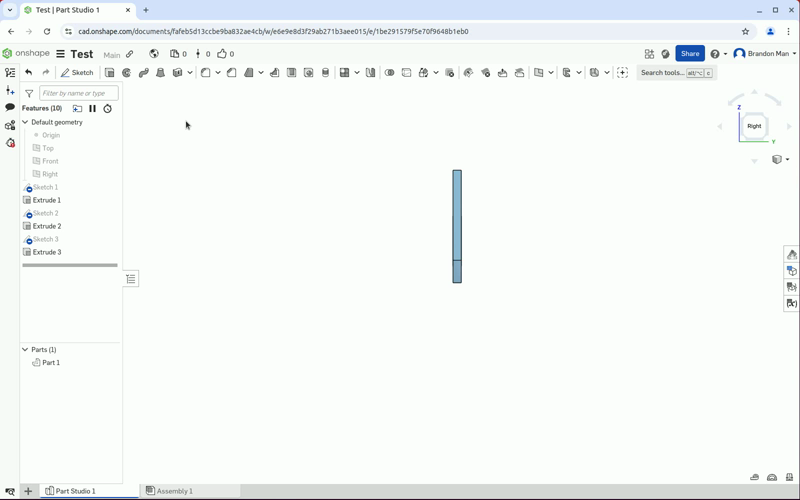
key(shift+h)
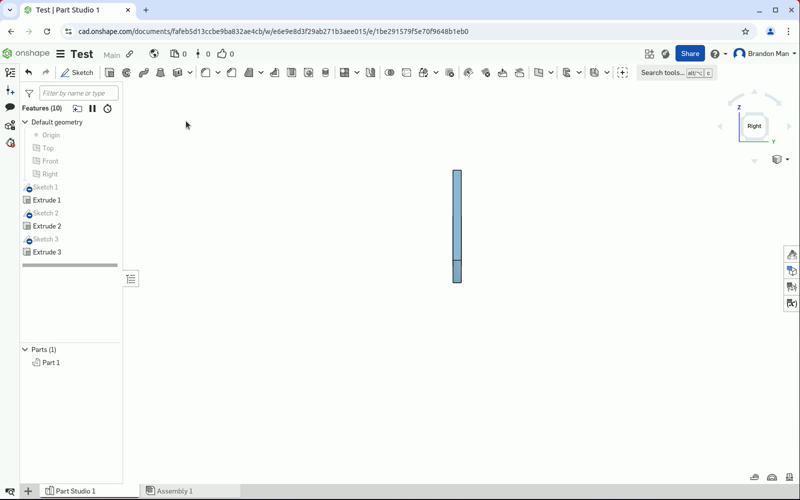
mouse_move(73, 189)
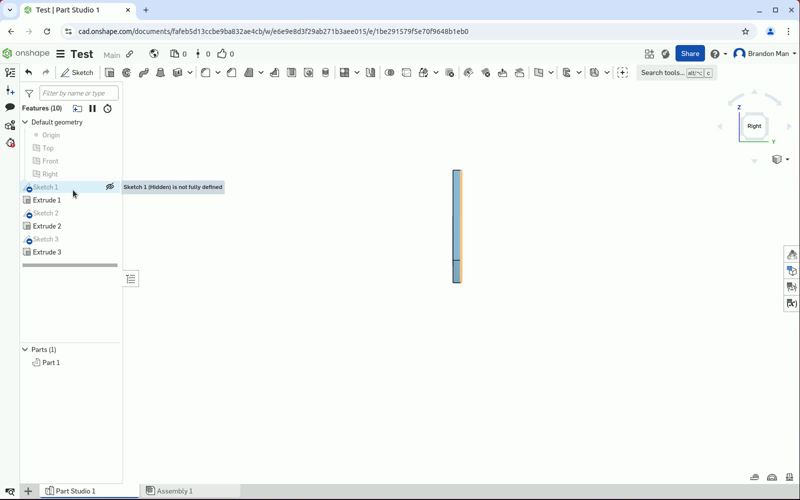
click(73, 189)
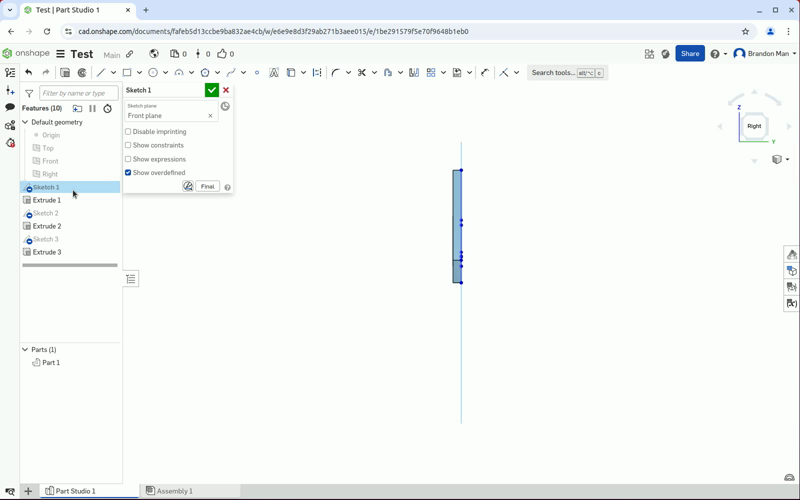
mouse_move(229, 92)
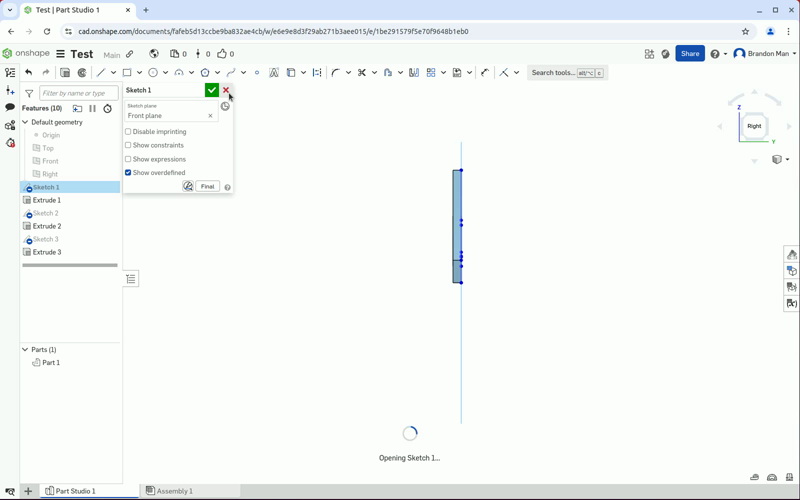
click(229, 92)
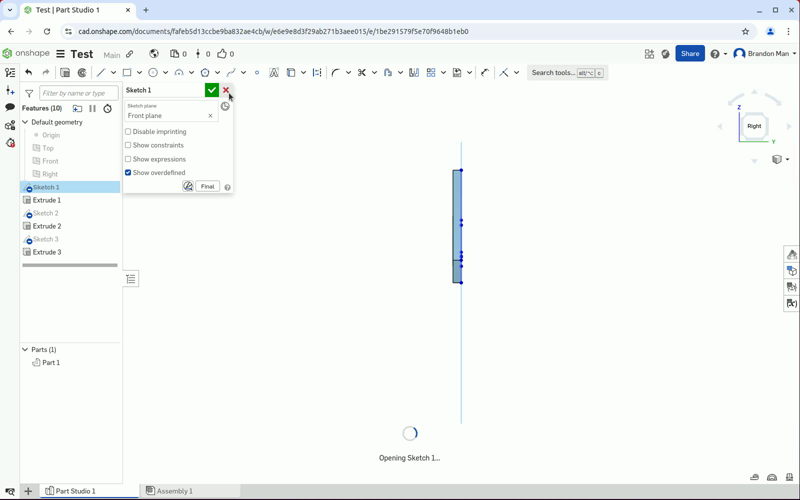
key(shift+s)
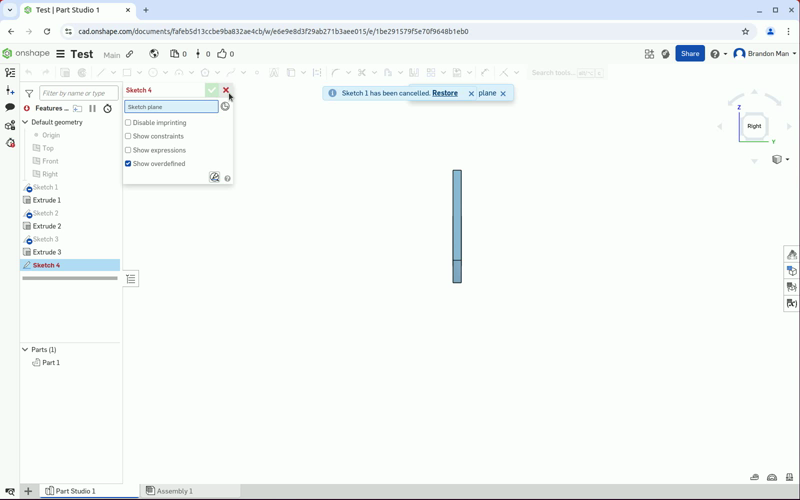
mouse_move(73, 176)
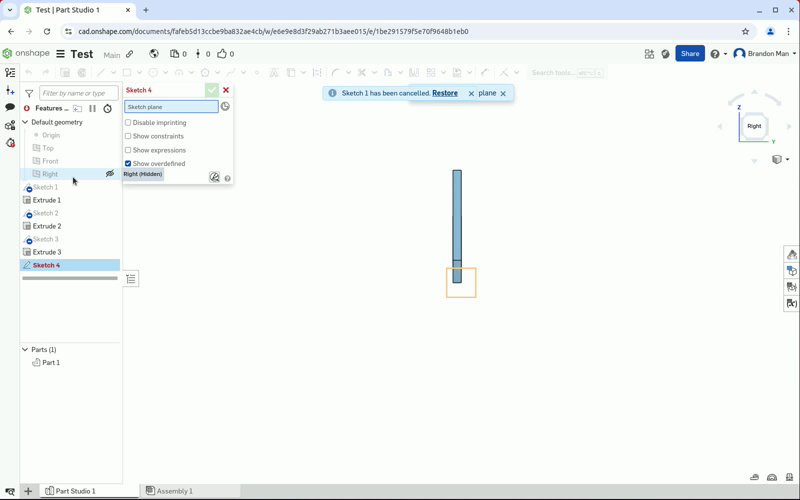
click(73, 176)
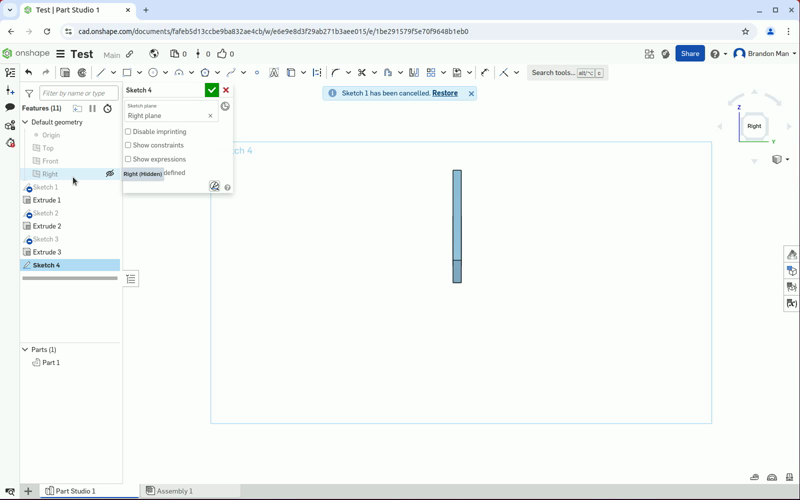
mouse_move(73, 352)
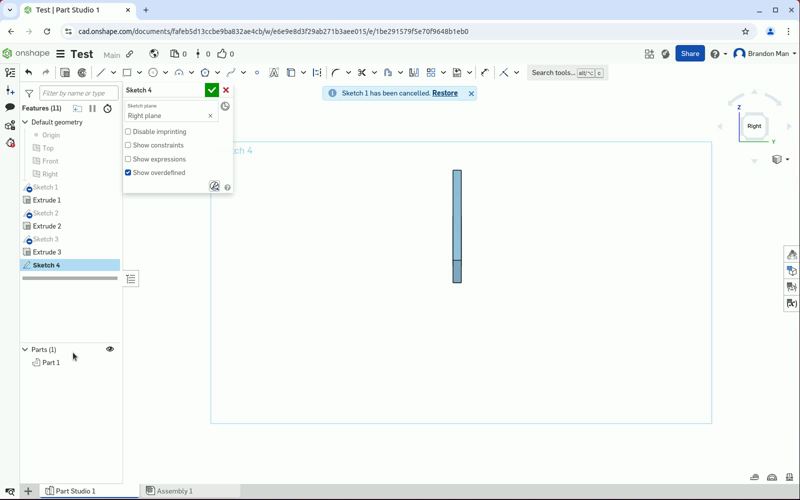
key(y)
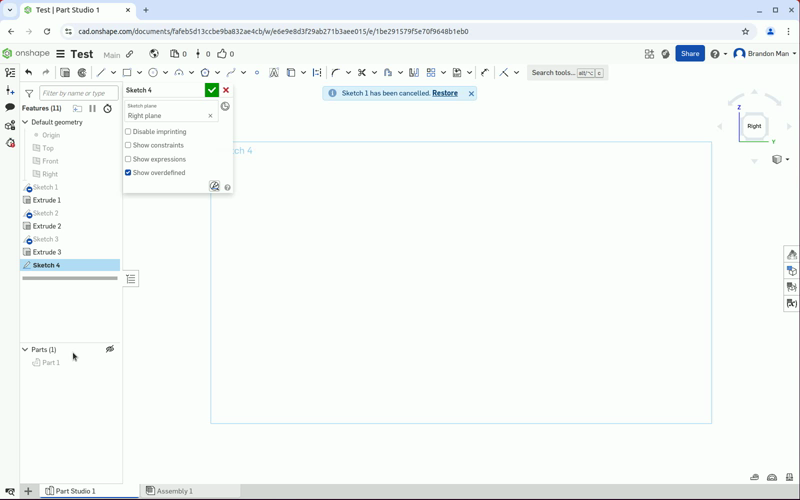
key(c)
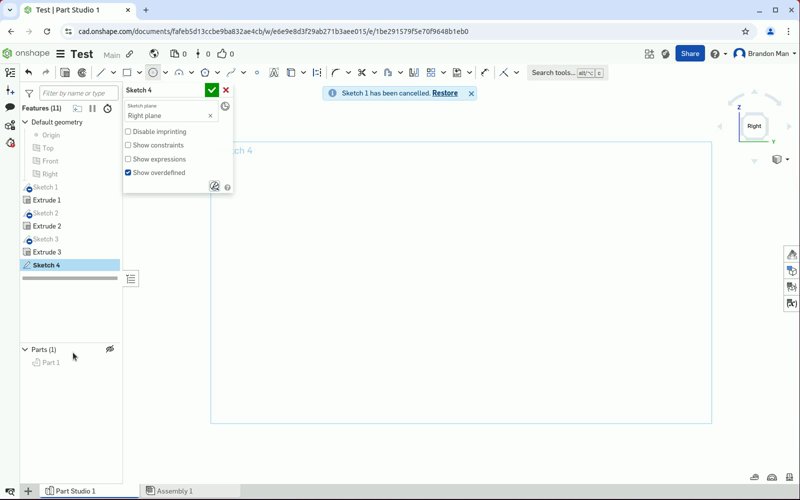
key_down(shift)
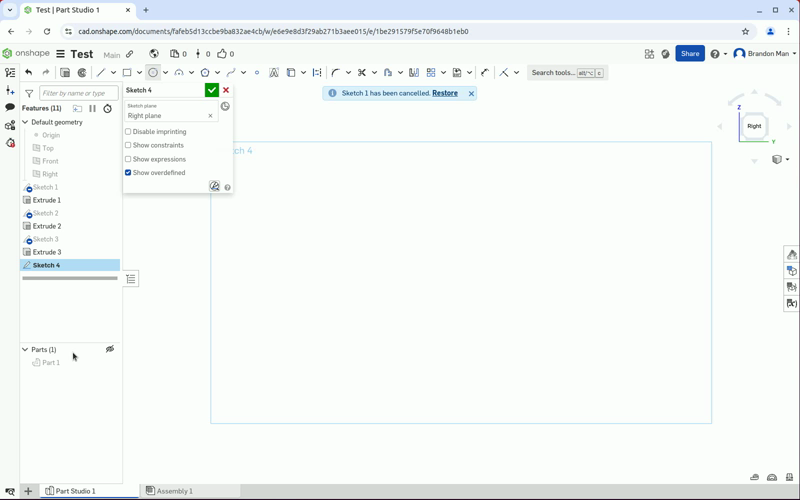
mouse_move(457, 266)
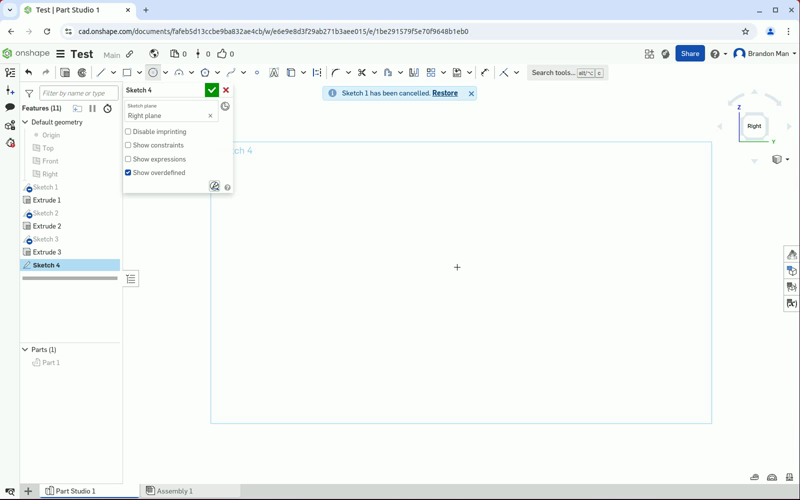
click(457, 266)
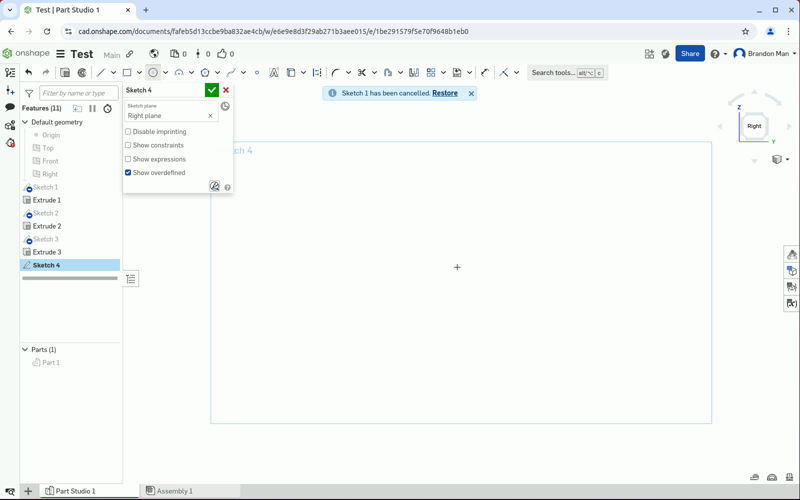
key_up(shift)
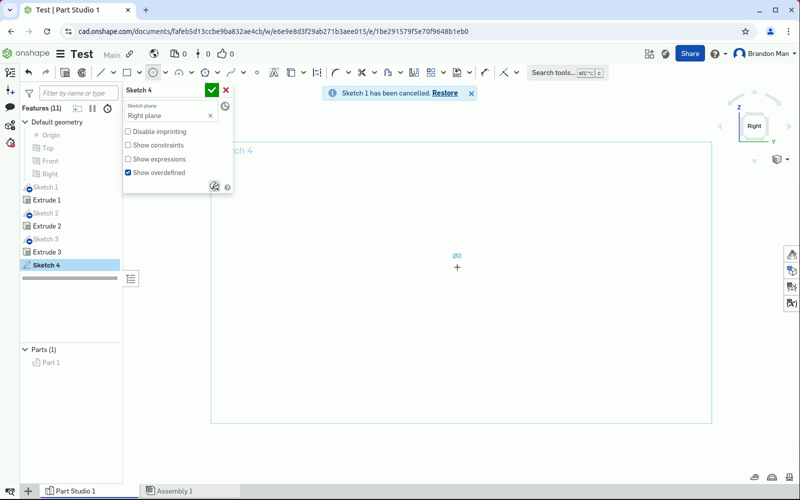
mouse_move(460, 266)
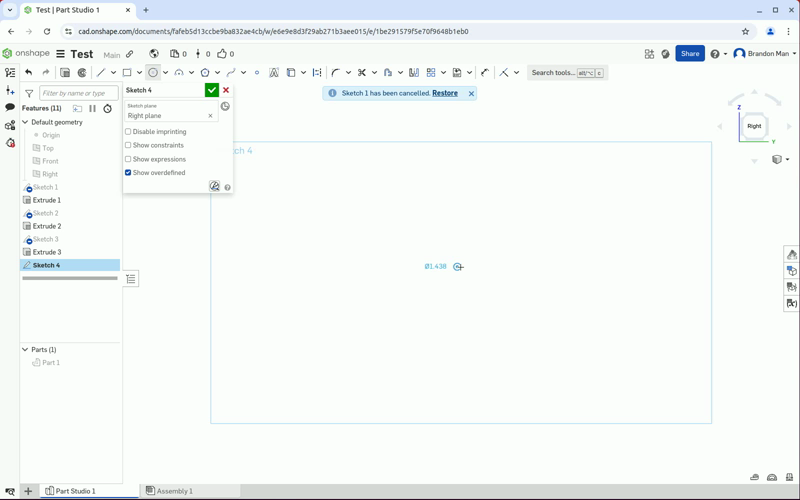
click(460, 266)
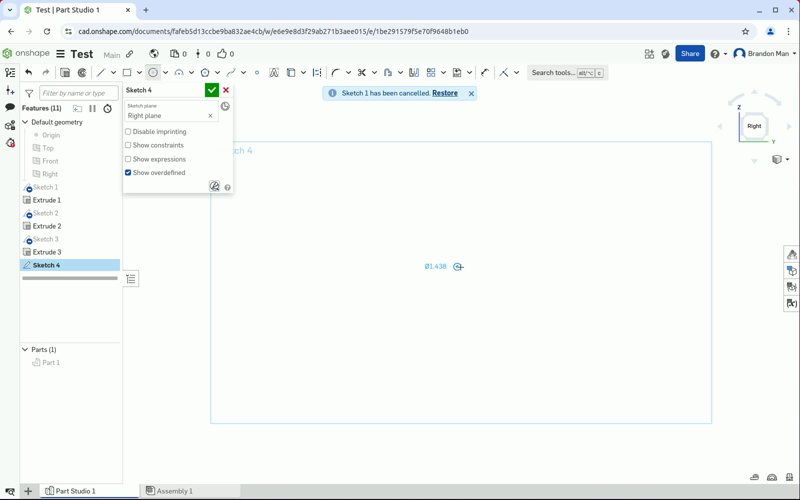
key(esc)
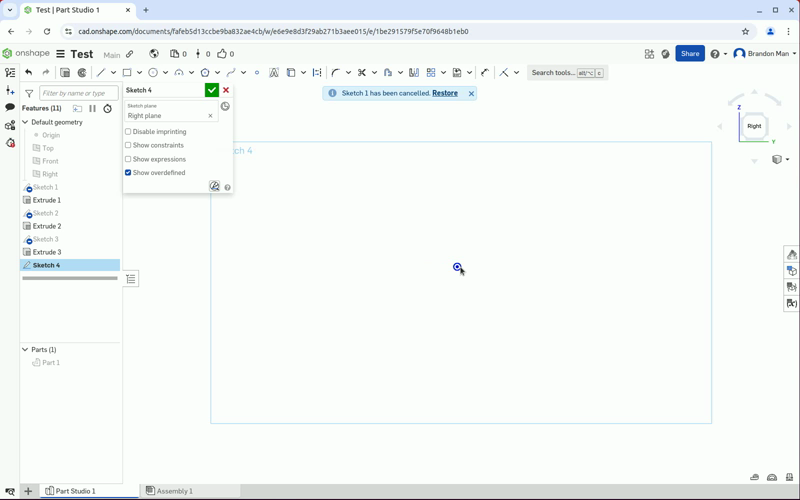
mouse_move(454, 268)
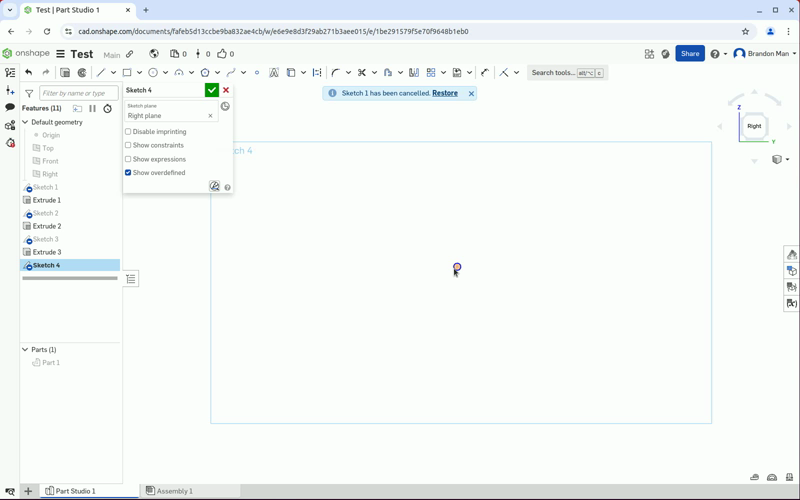
scroll(6)
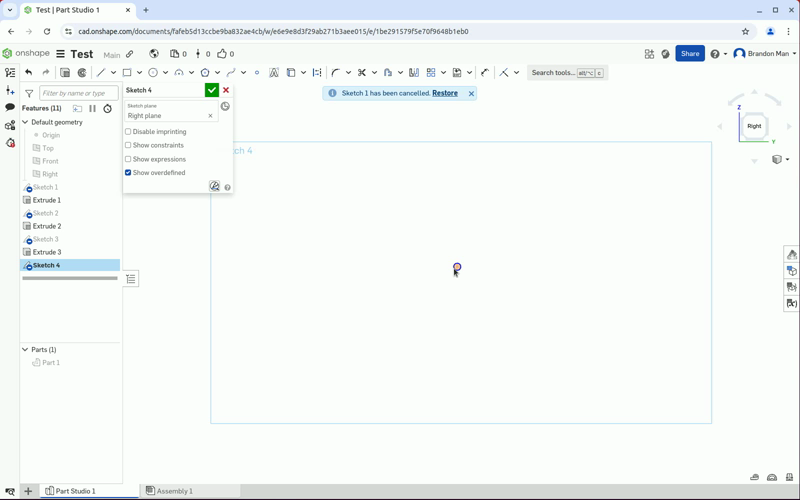
scroll(6)
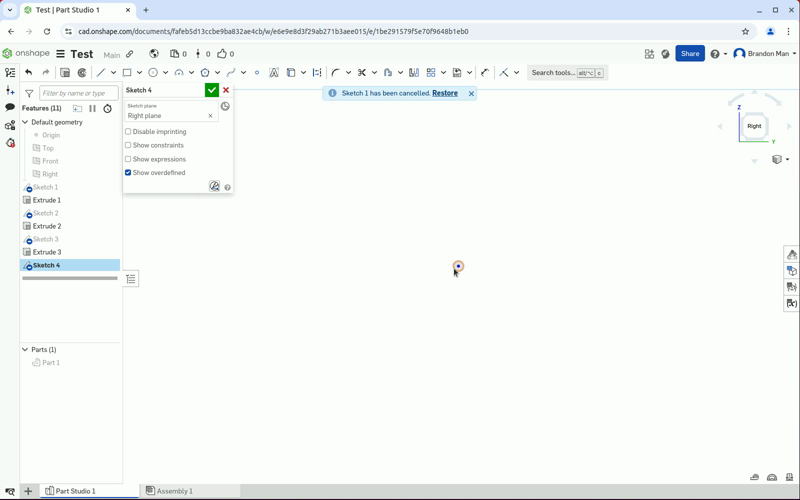
scroll(6)
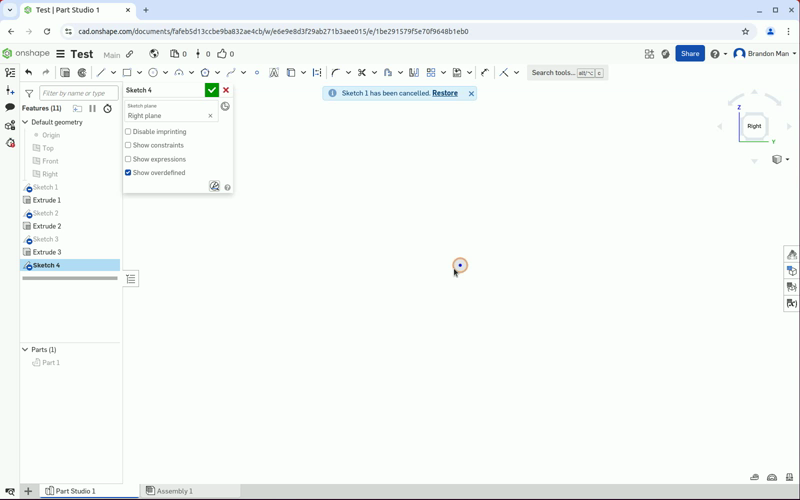
scroll(6)
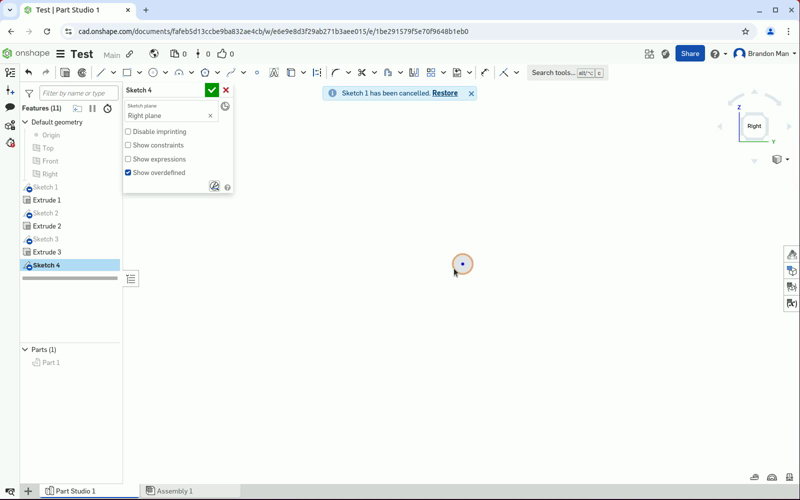
scroll(6)
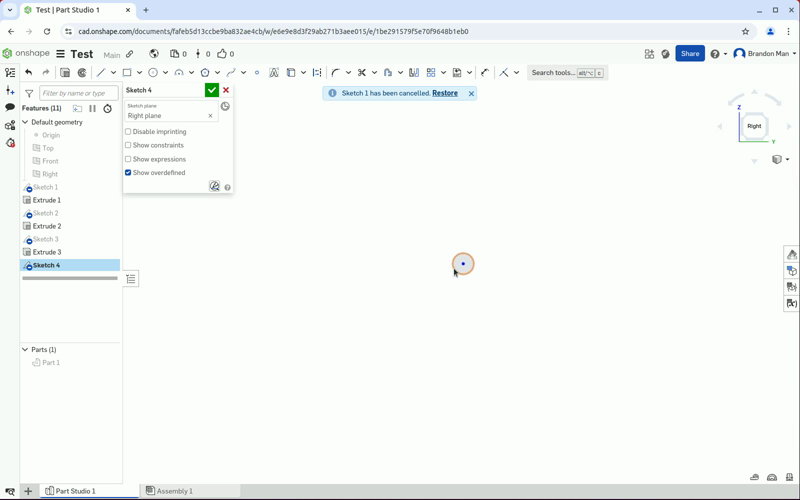
scroll(6)
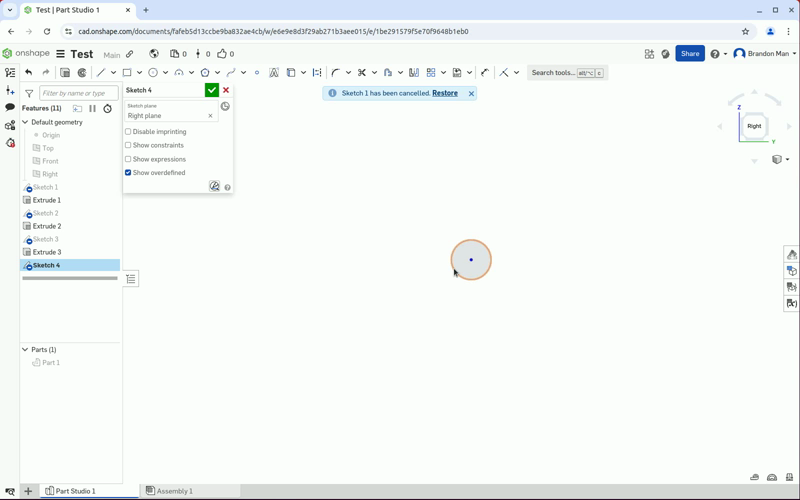
scroll(6)
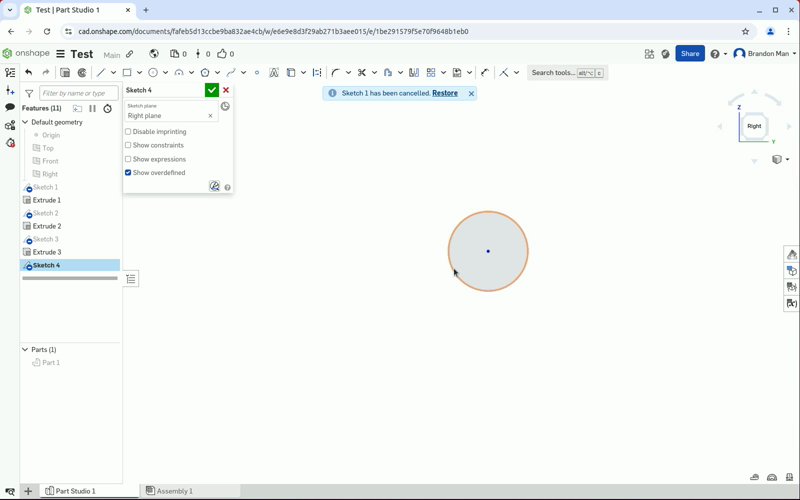
click(454, 268)
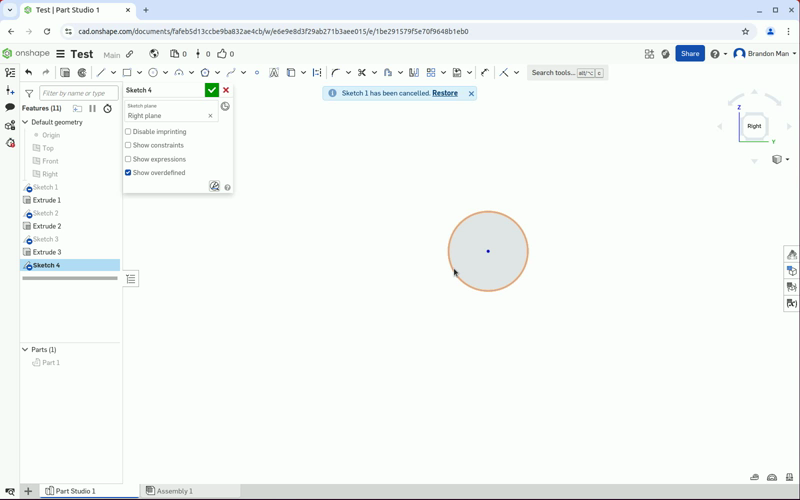
scroll(-6)
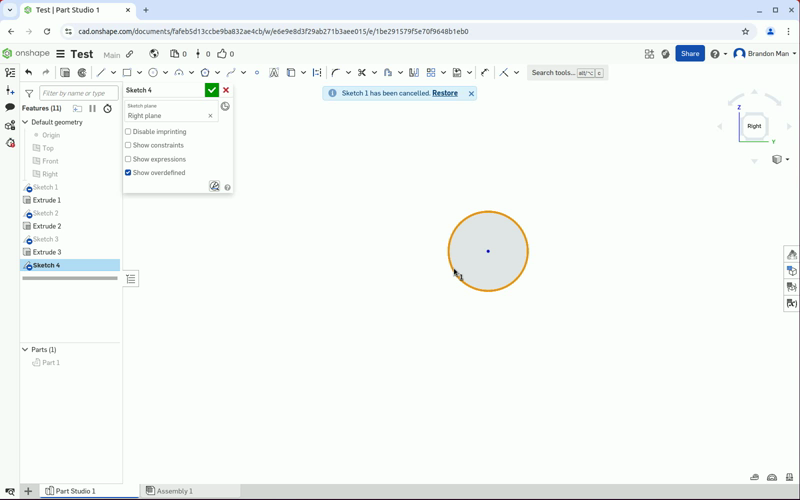
scroll(-6)
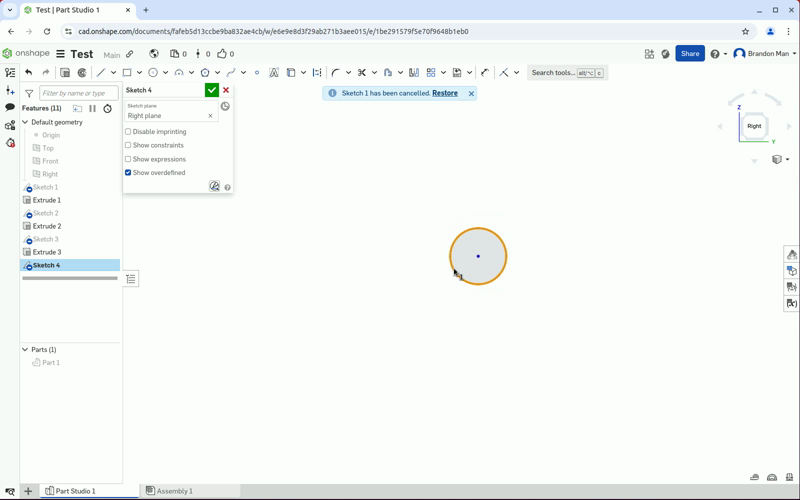
scroll(-6)
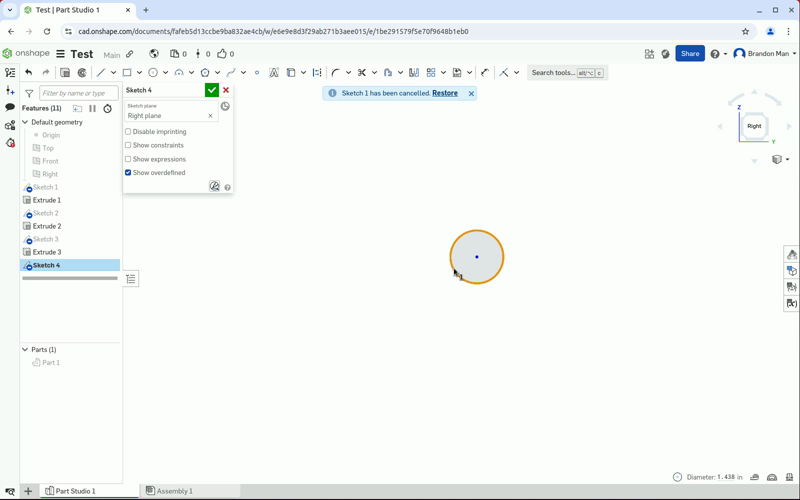
scroll(-6)
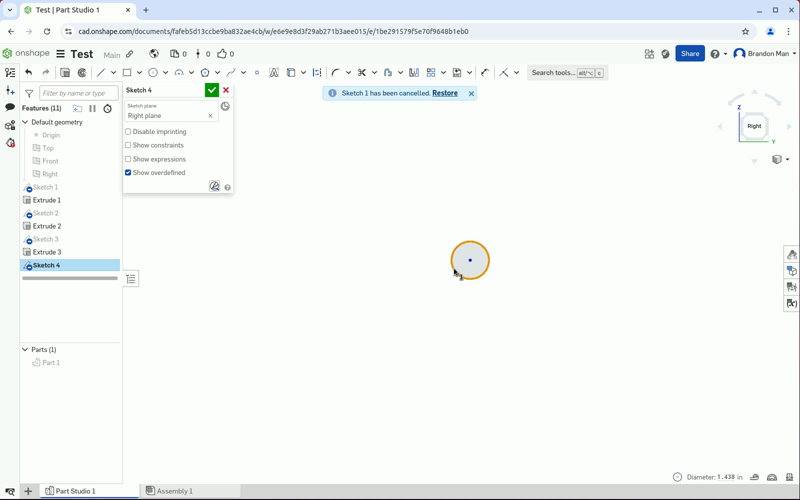
scroll(-6)
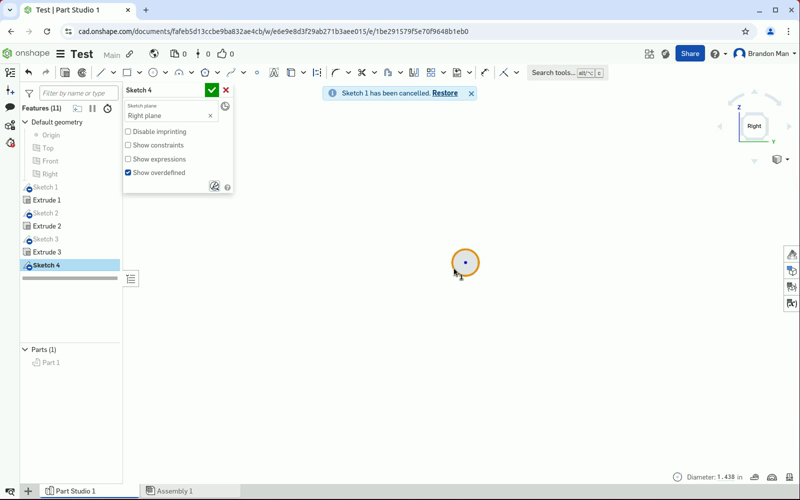
scroll(-6)
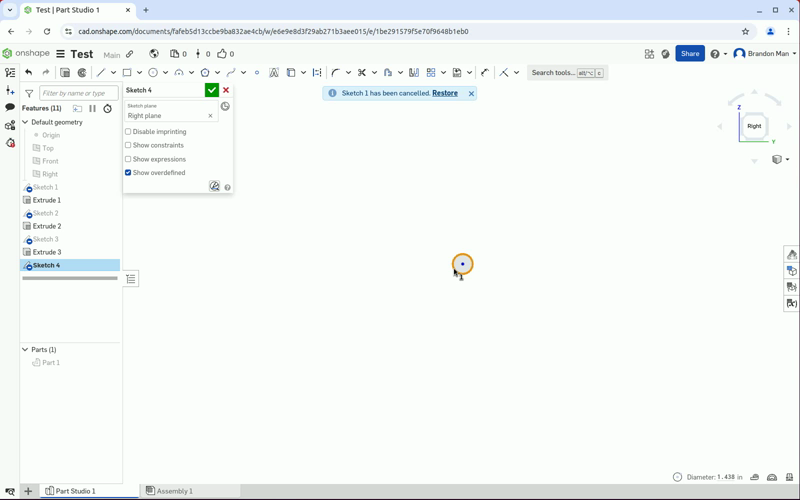
scroll(-6)
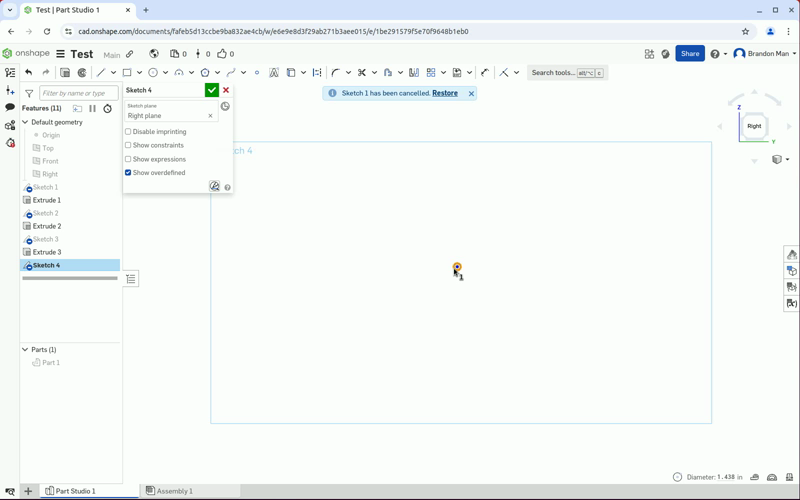
mouse_move(73, 352)
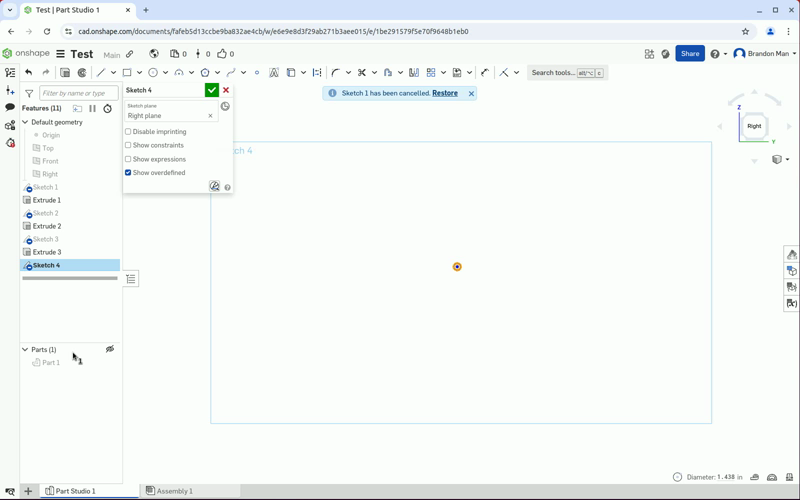
key(shift+y)
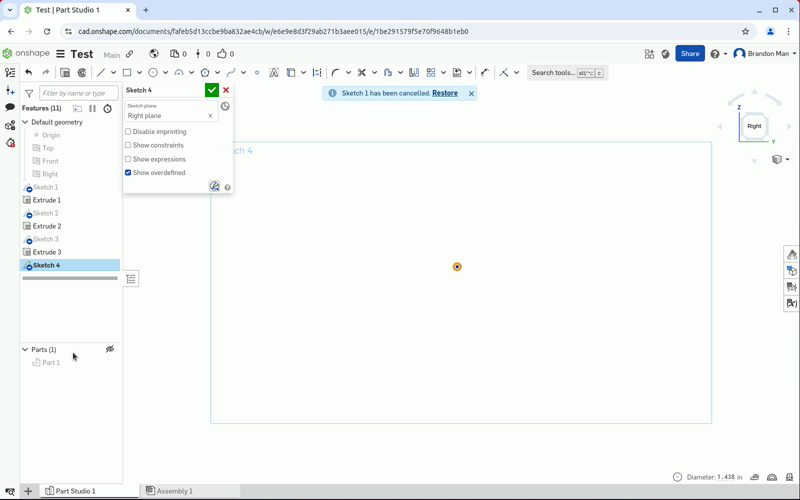
key(shift+e)
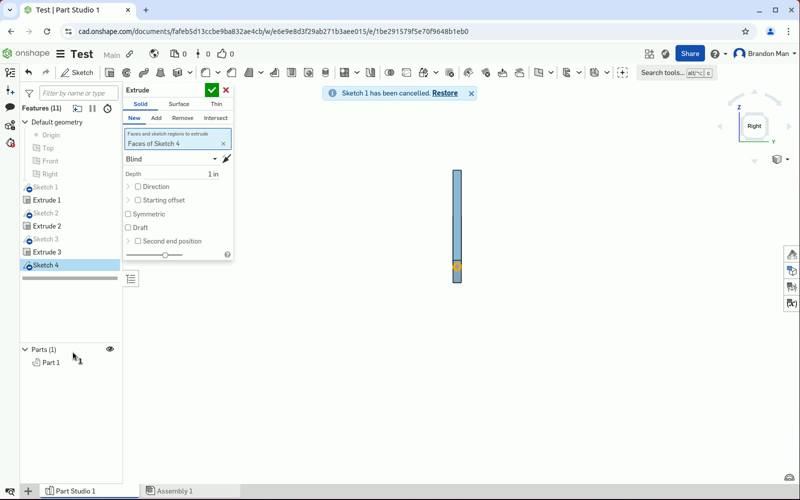
mouse_move(143, 106)
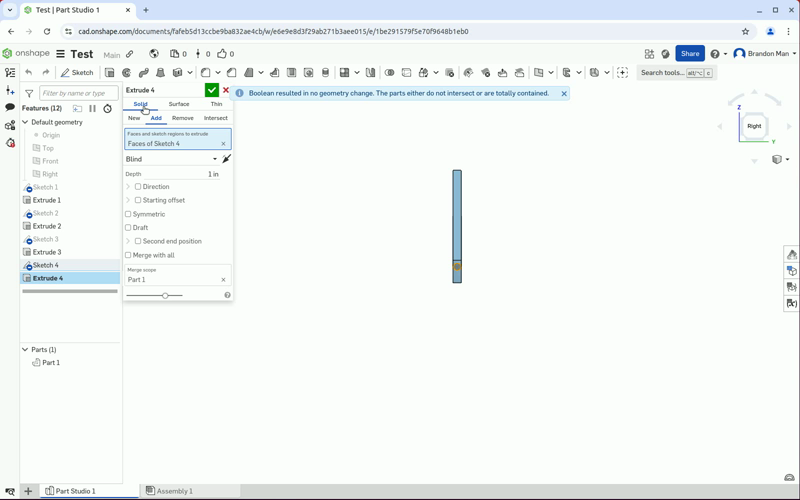
click(143, 106)
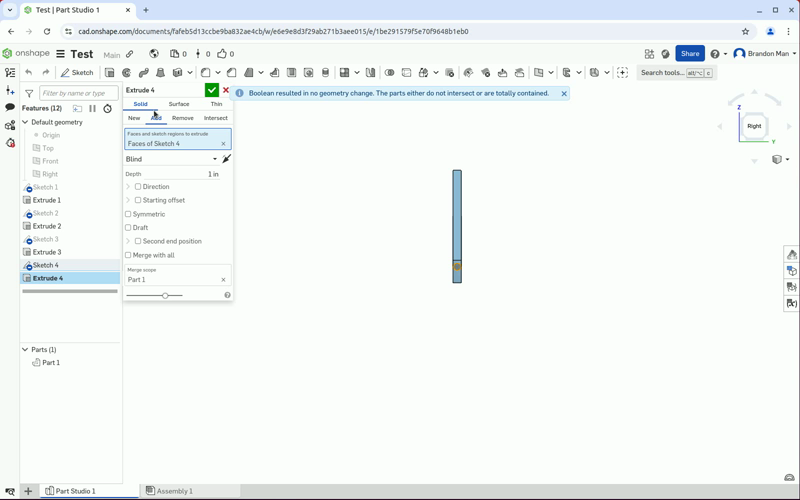
mouse_move(186, 120)
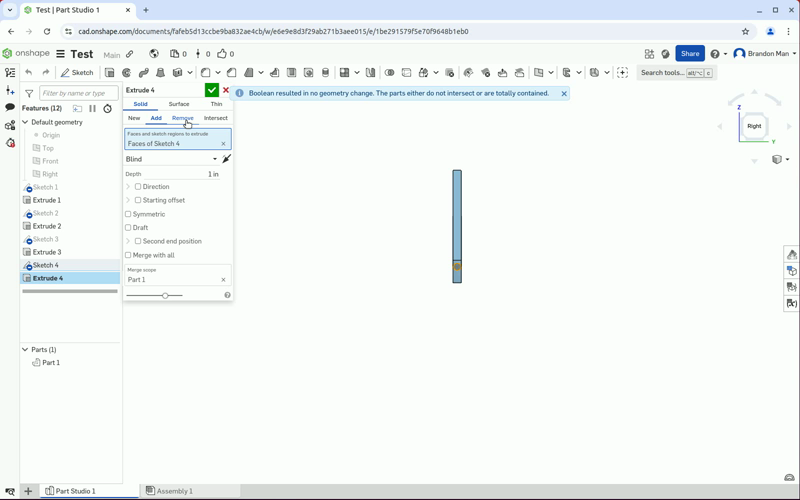
click(186, 120)
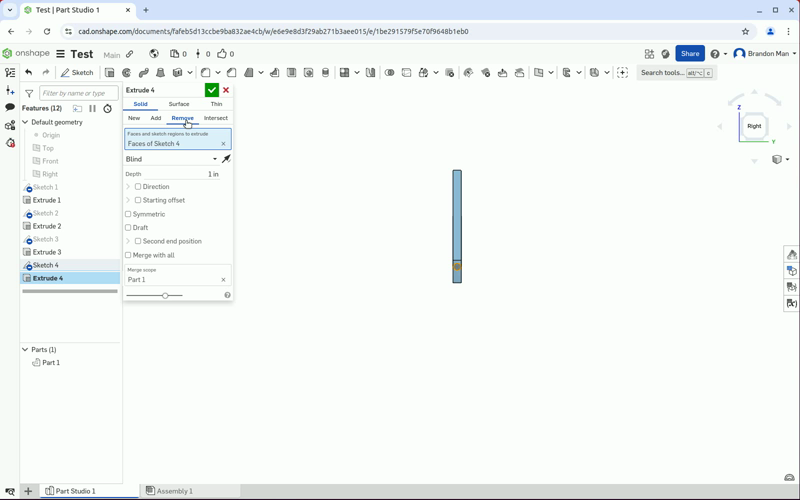
key(tab, 4)
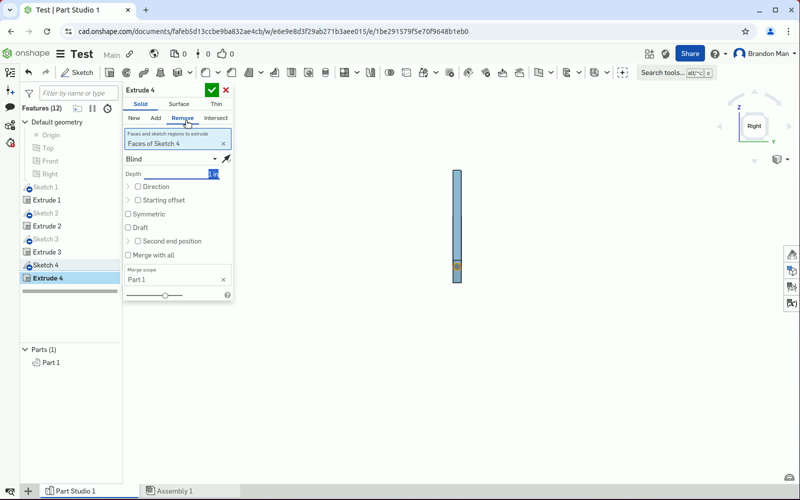
text(2.407)
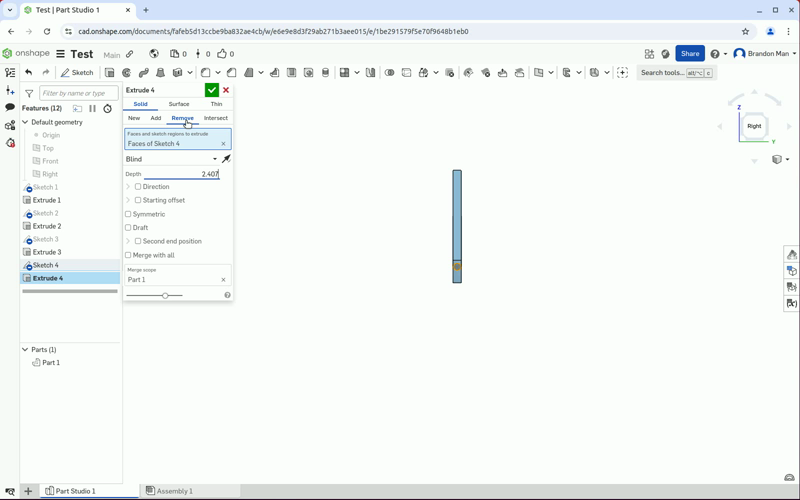
key(tab, 6)
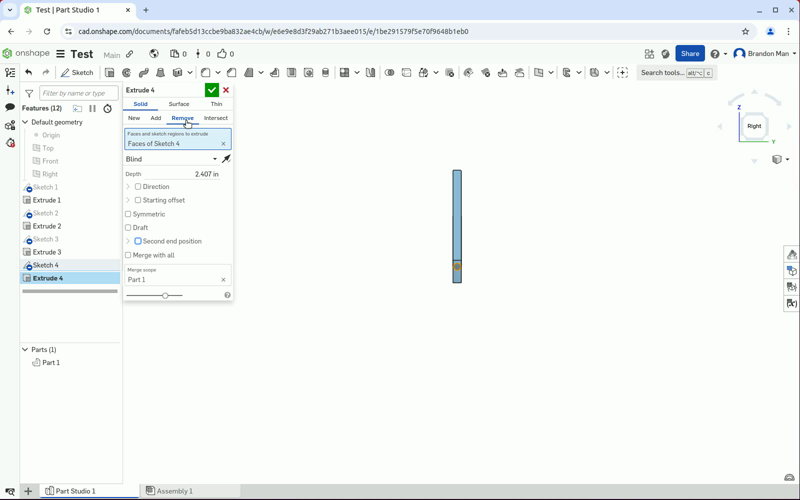
key(space)
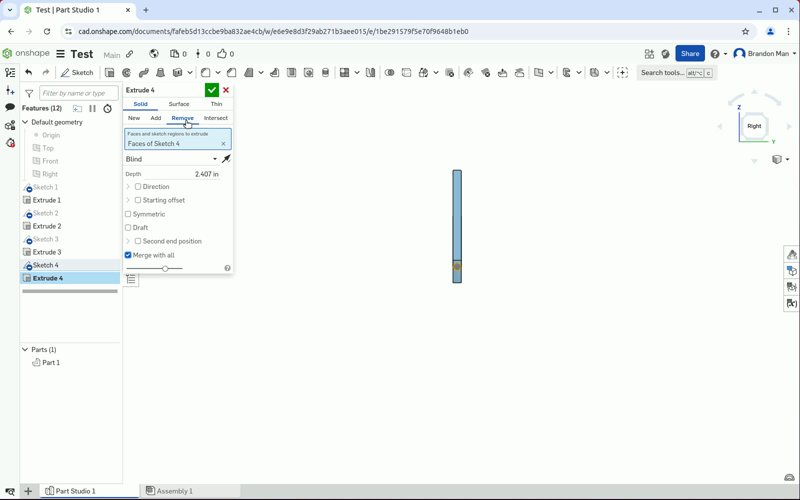
key(enter)
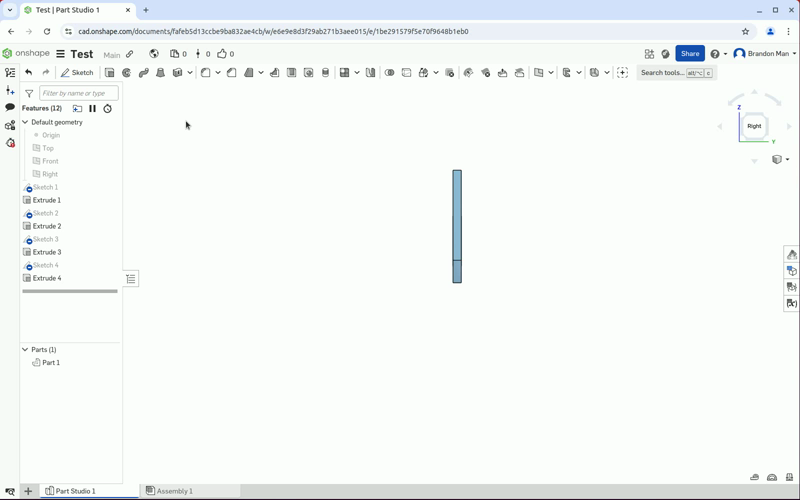
key(shift+h)
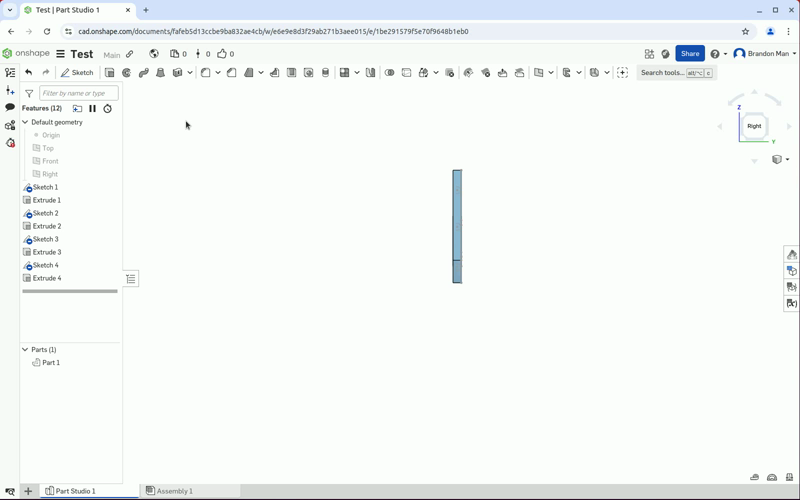
key(shift+h)
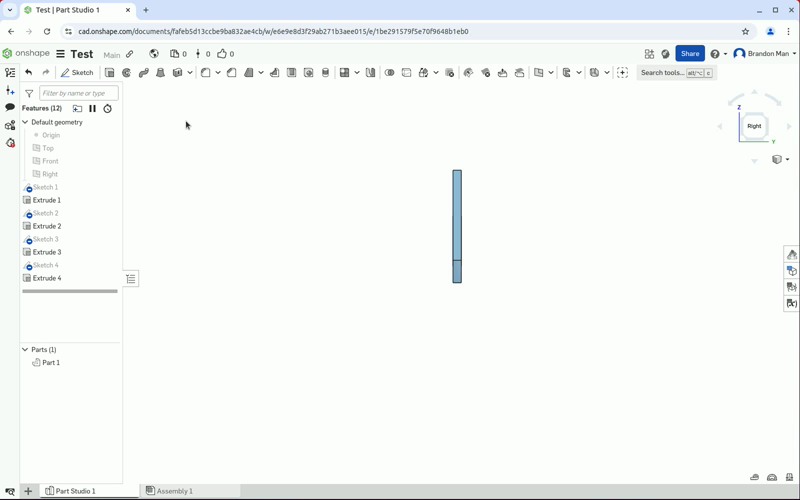
mouse_move(73, 189)
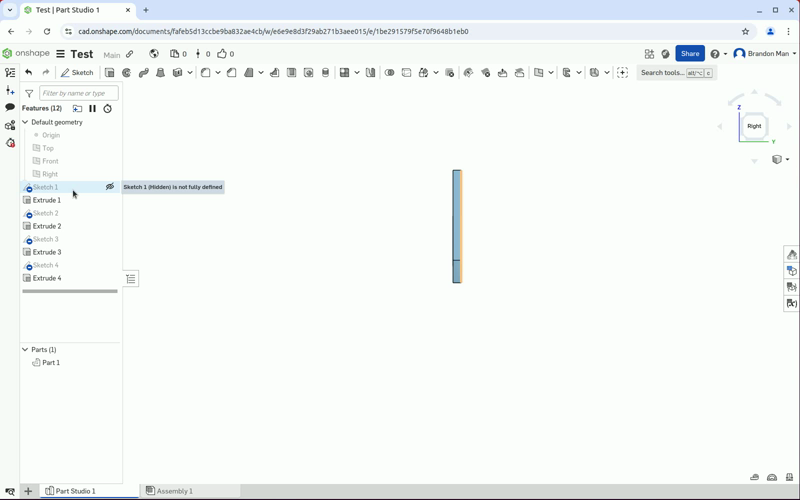
click(73, 189)
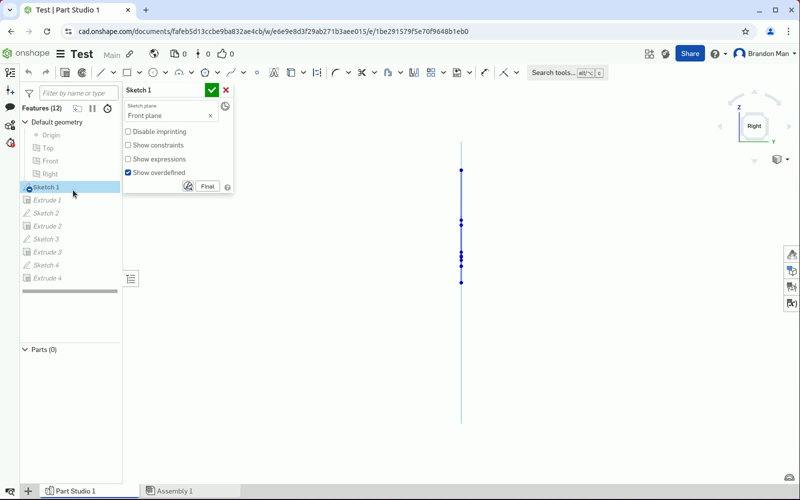
mouse_move(229, 92)
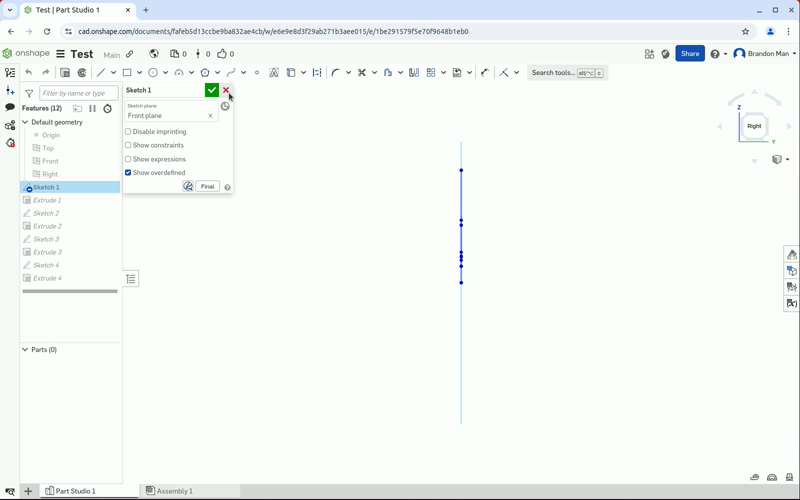
click(229, 92)
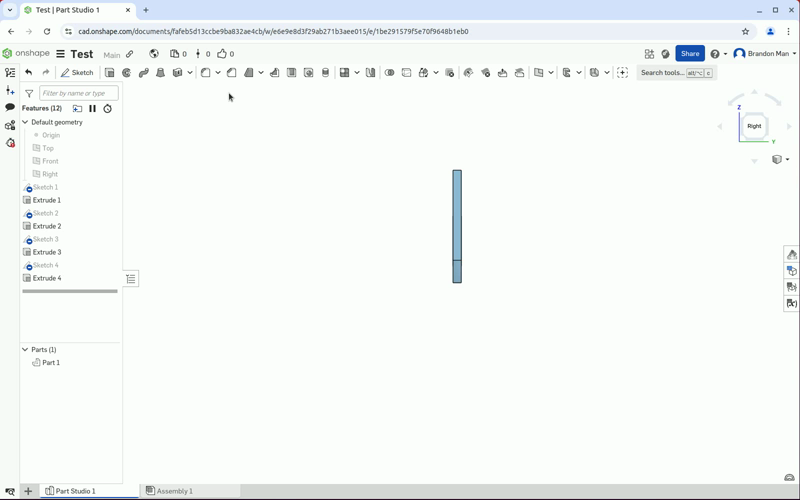
mouse_move(73, 352)
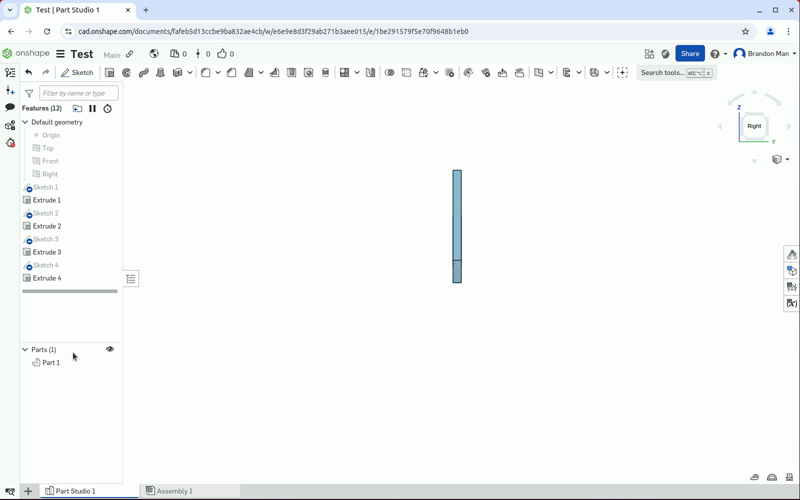
key(y)
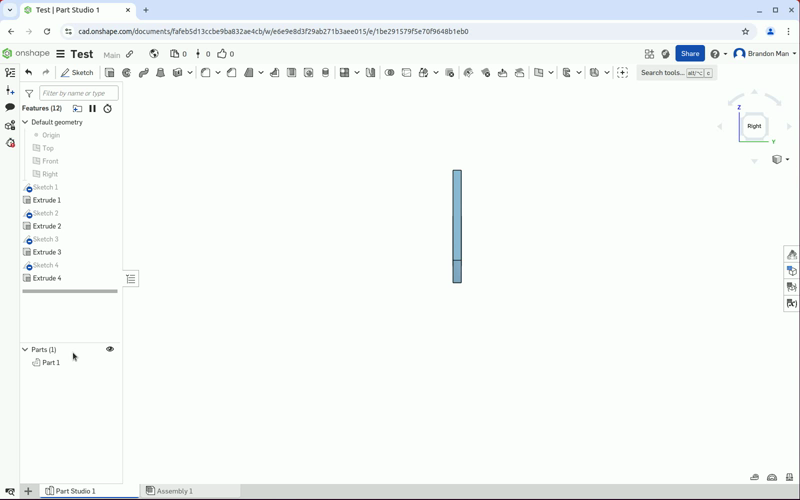
key(shift+p)
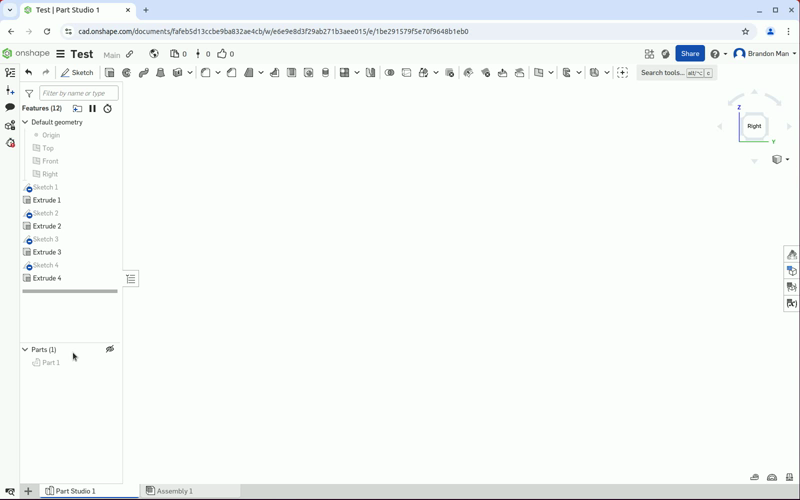
key(space)
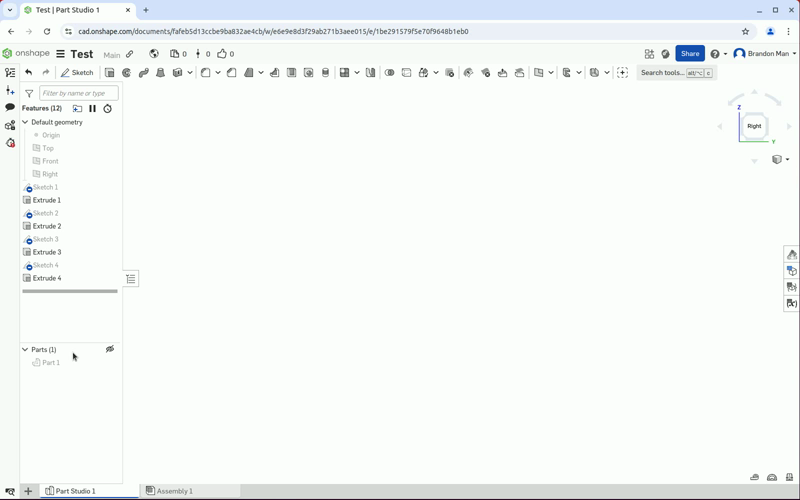
key_down(shift)
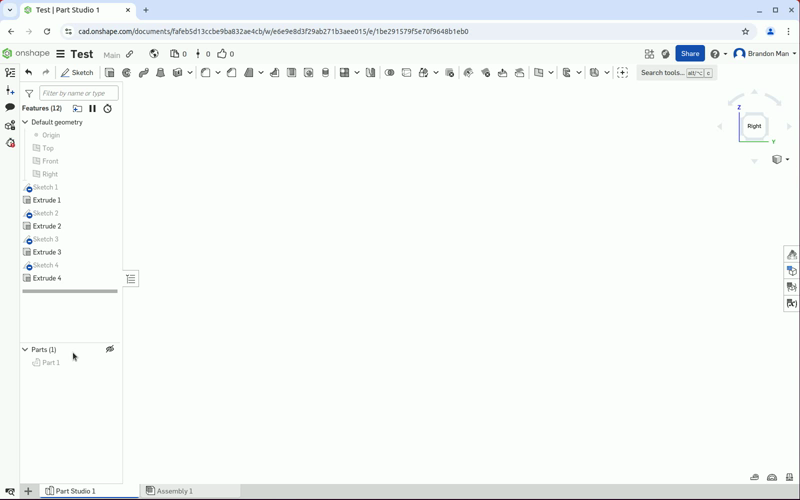
key(right)
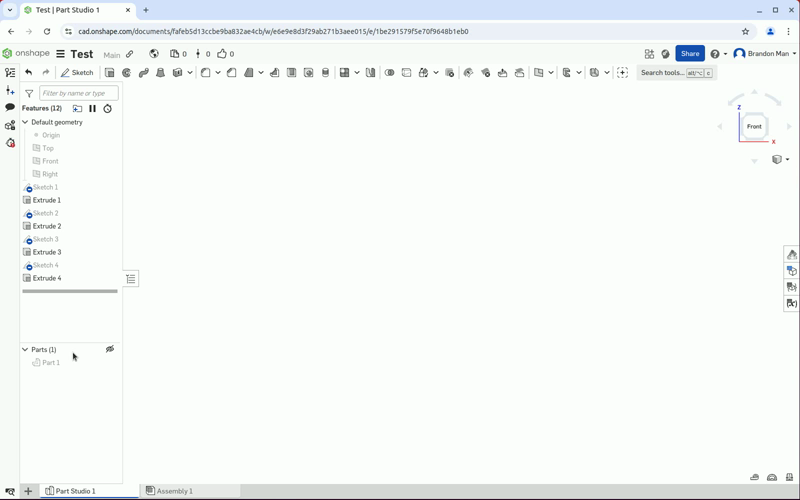
key_up(shift)
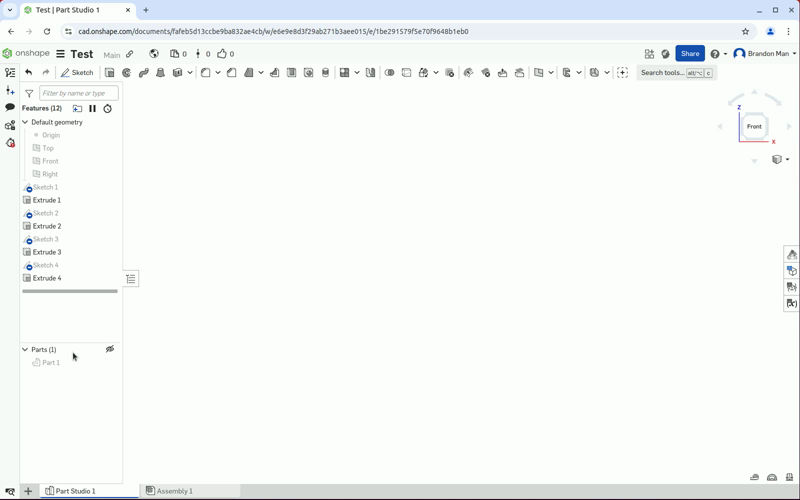
mouse_move(73, 352)
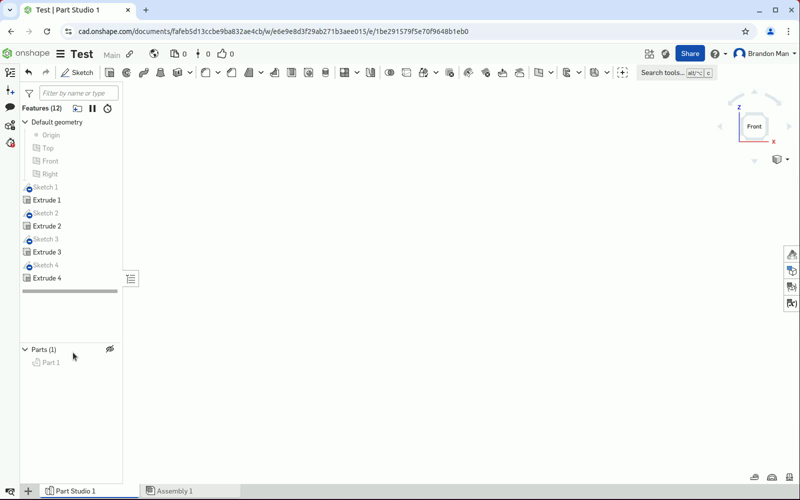
key(shift+y)
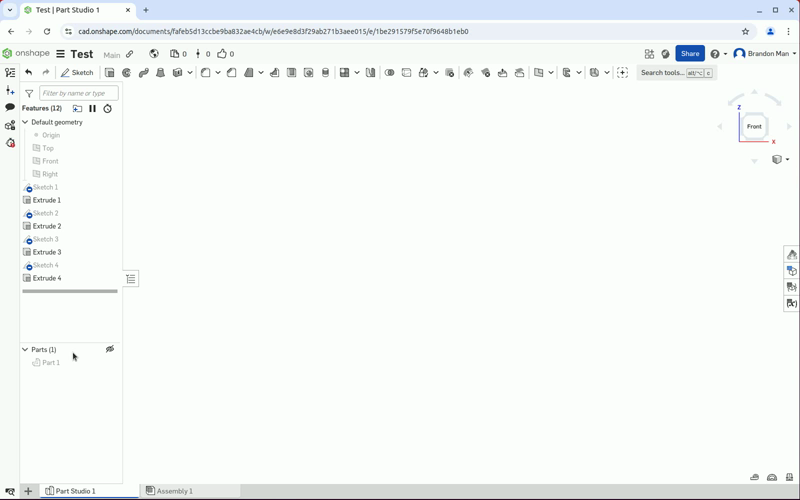
key(shift+s)
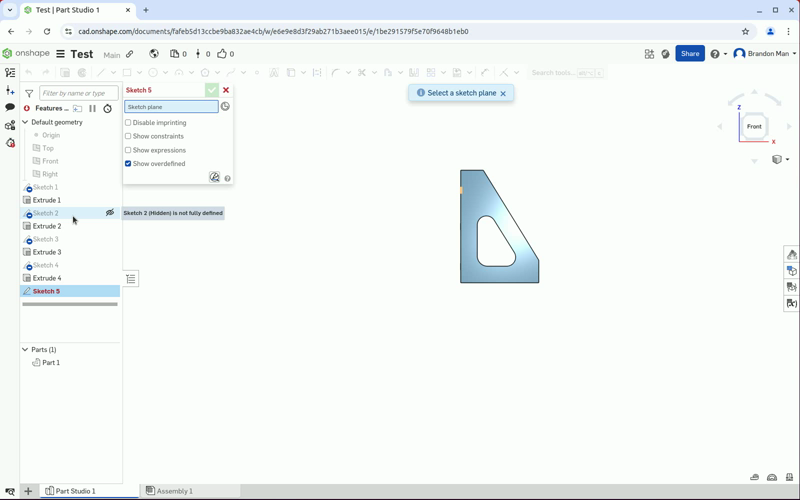
scroll(3)
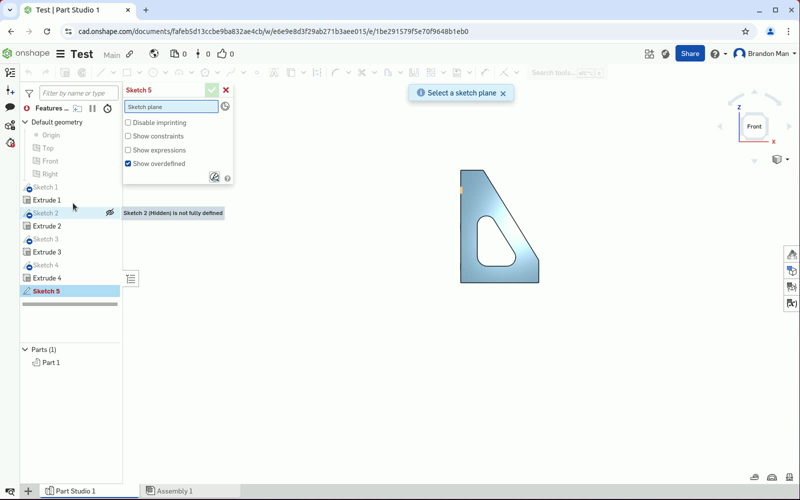
mouse_move(73, 163)
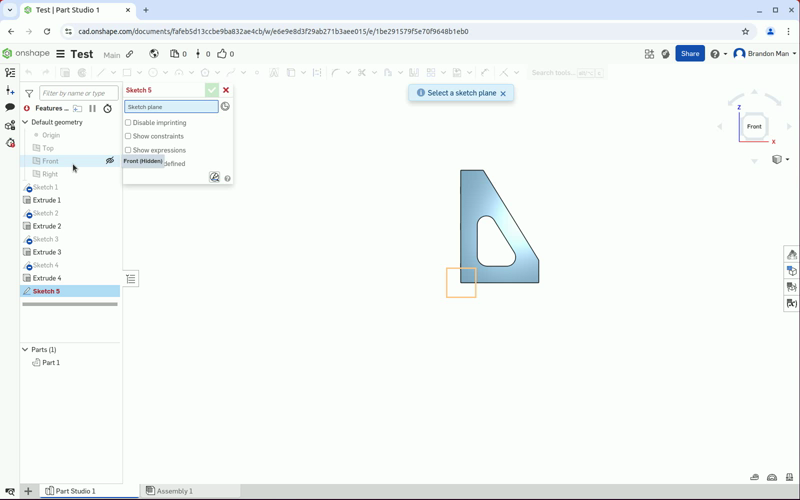
click(73, 163)
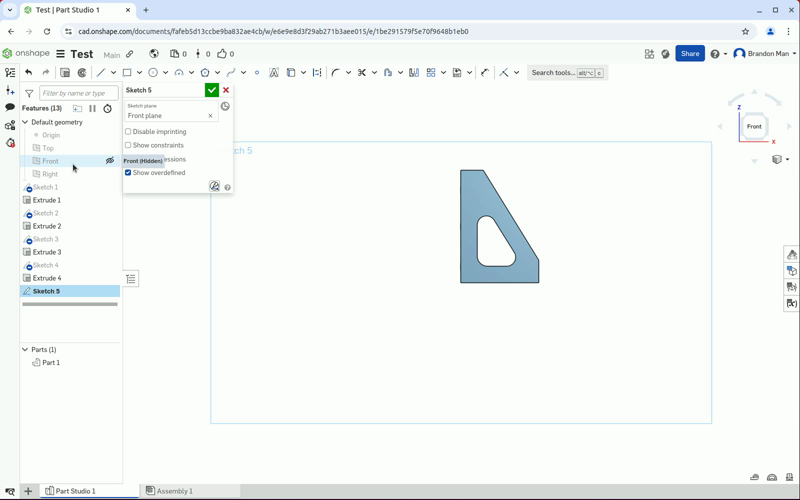
mouse_move(73, 352)
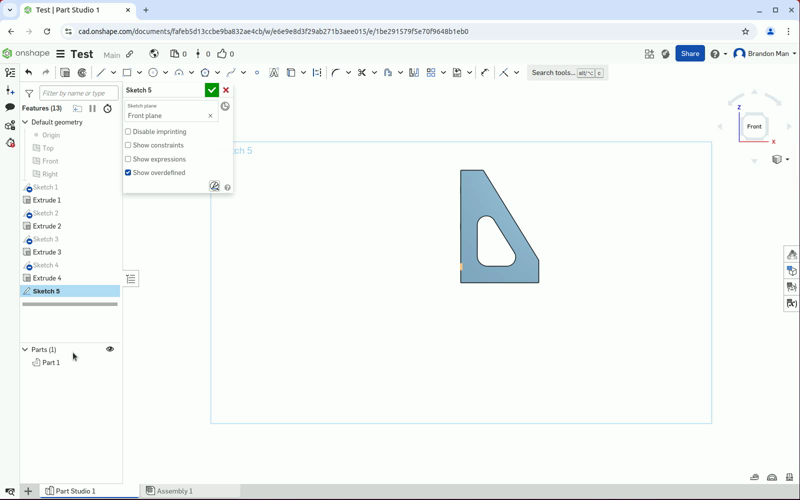
key(y)
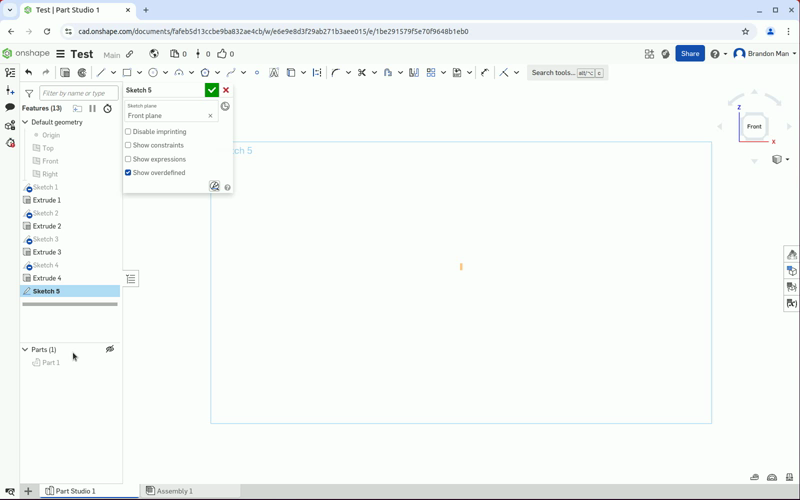
key(l)
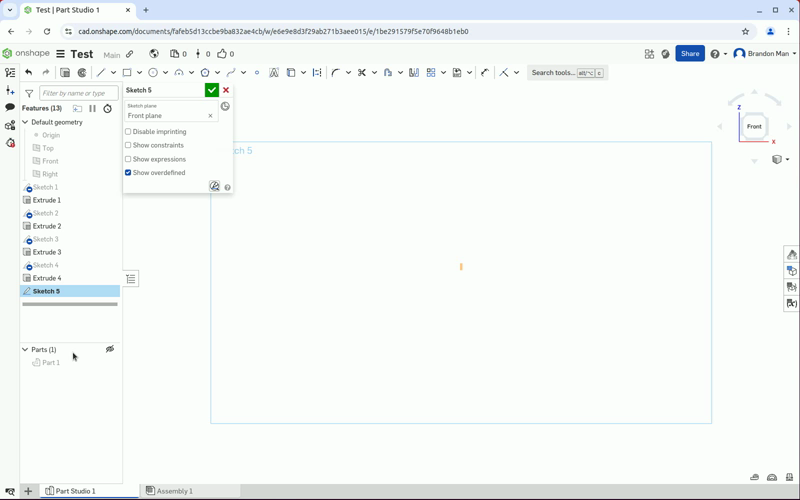
key_down(shift)
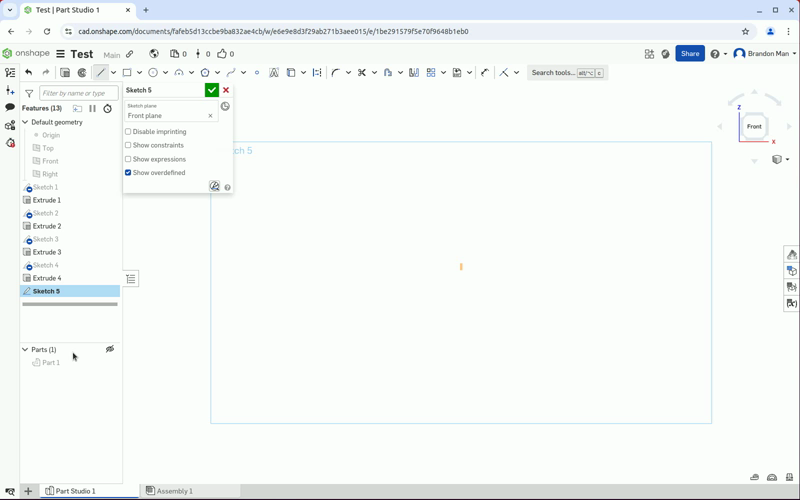
mouse_move(460, 282)
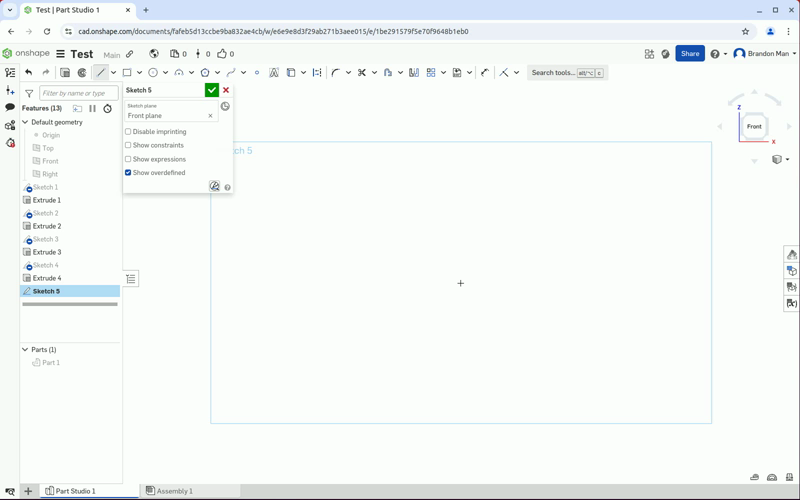
click(460, 282)
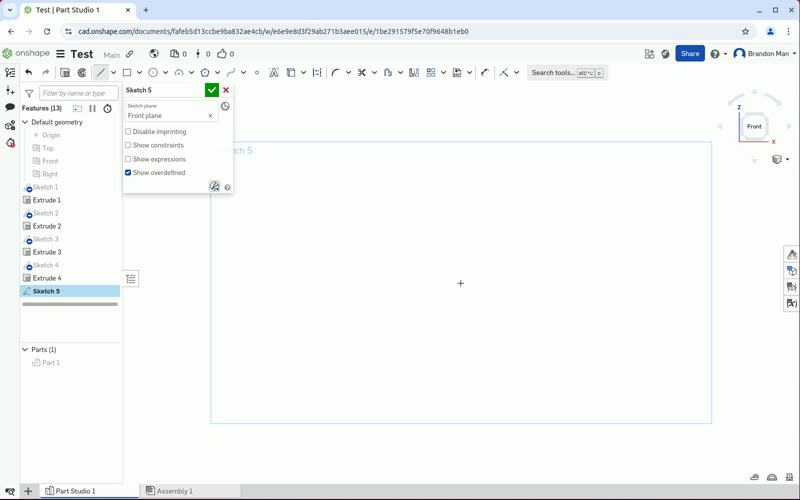
key_up(shift)
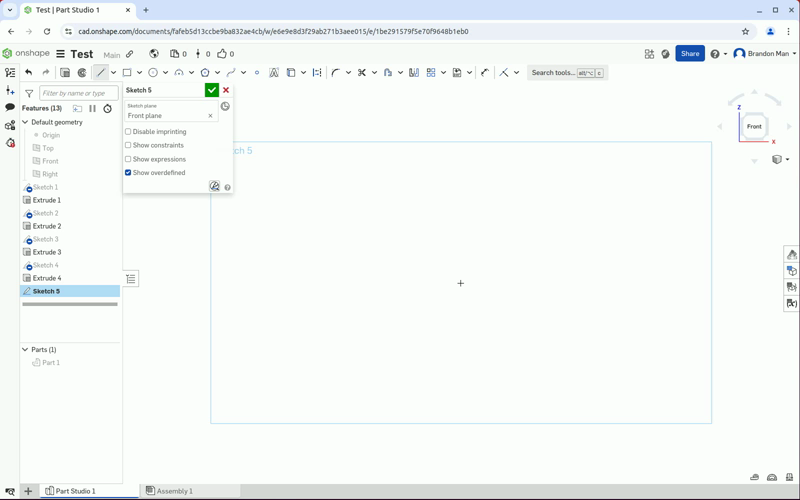
key_down(shift)
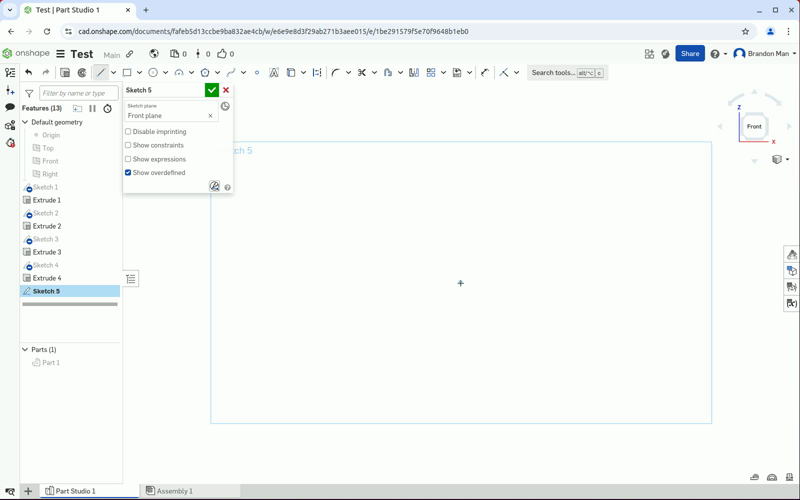
mouse_move(538, 282)
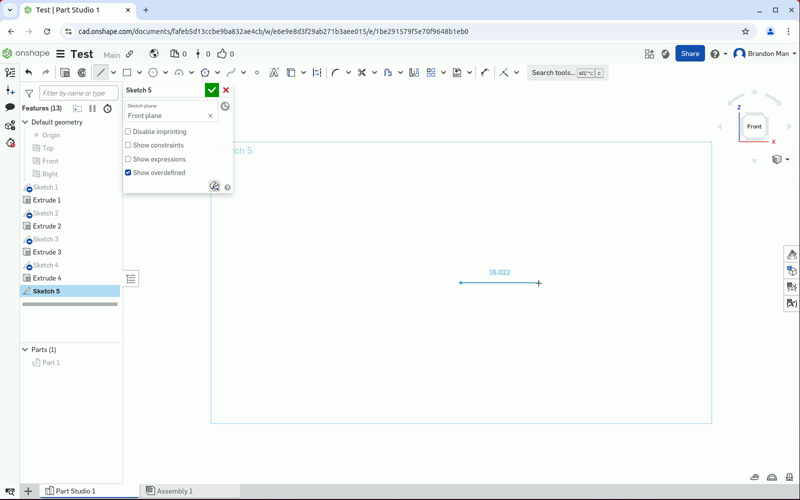
click(538, 282)
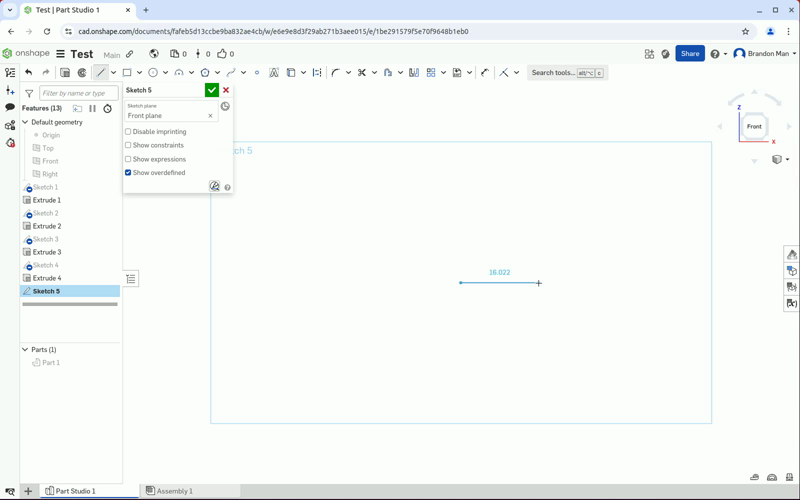
key_up(shift)
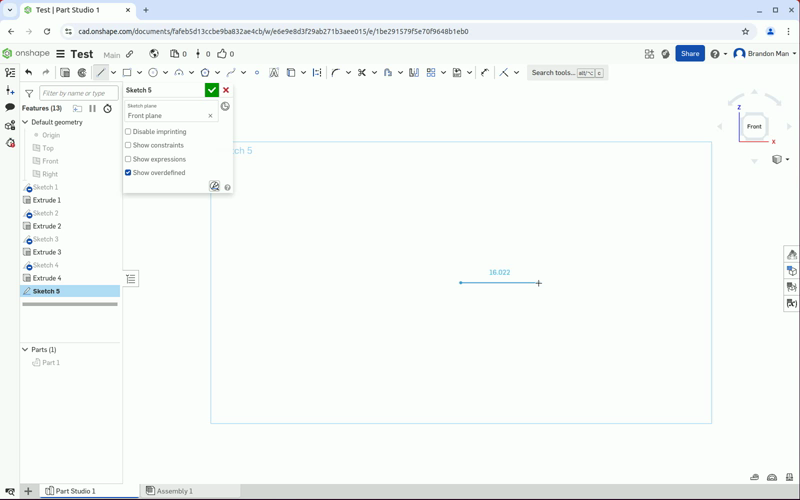
key_down(shift)
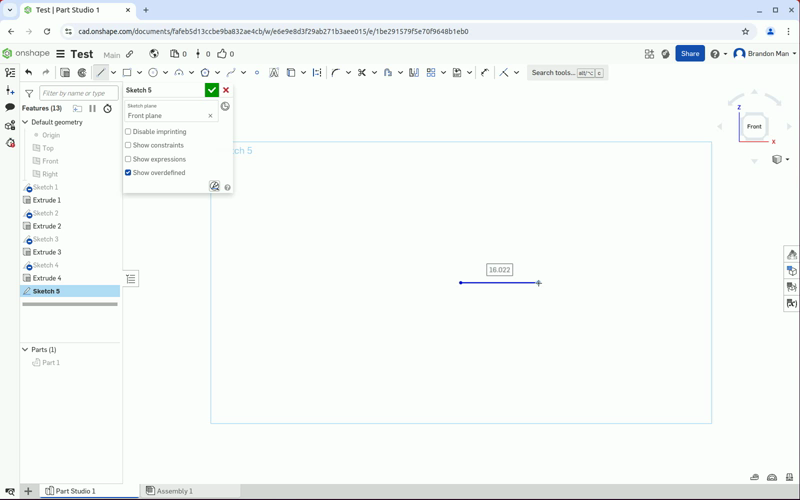
mouse_move(568, 282)
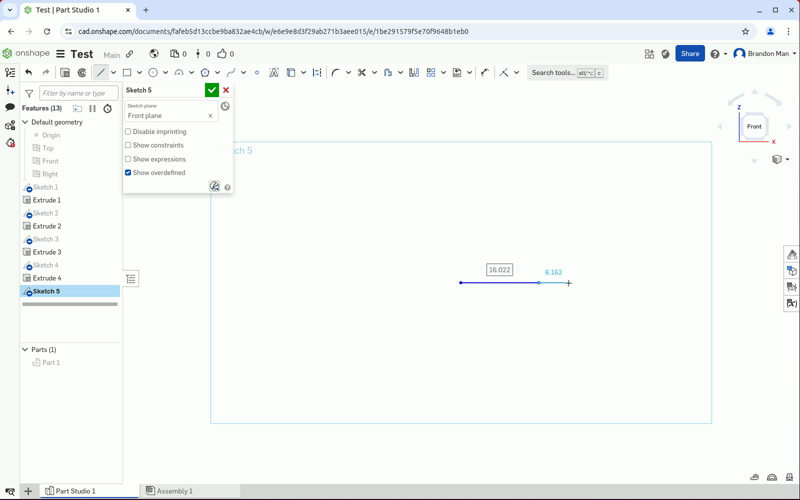
mouse_move(538, 260)
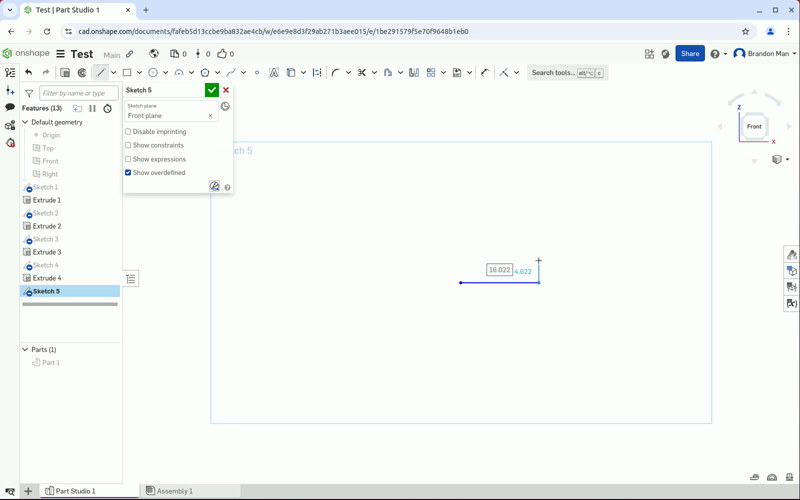
click(538, 260)
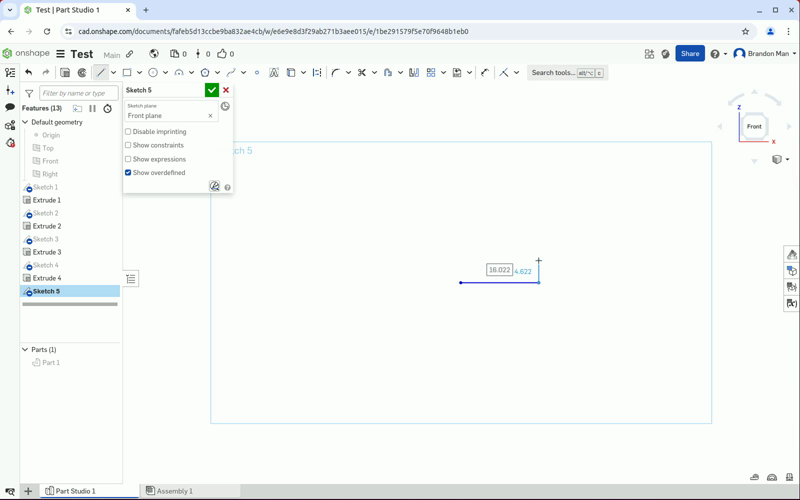
key_up(shift)
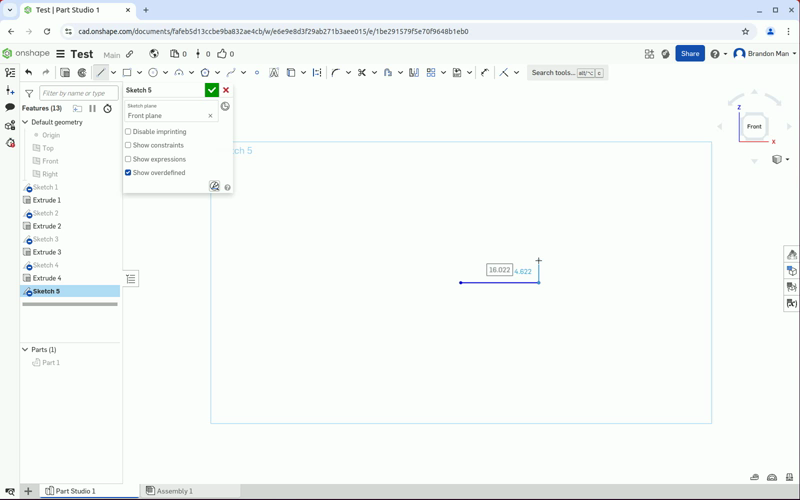
key_down(shift)
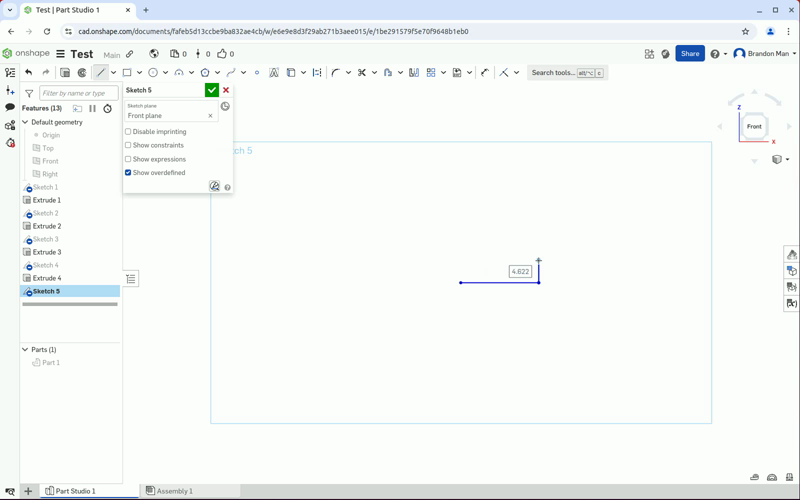
mouse_move(483, 170)
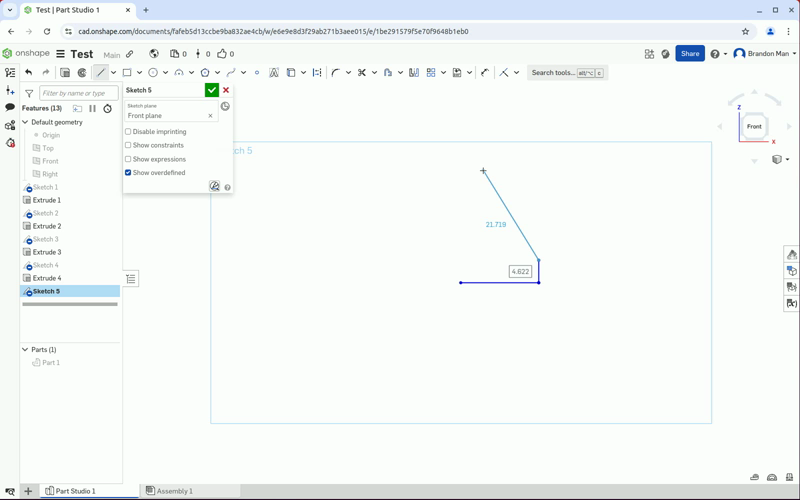
click(483, 170)
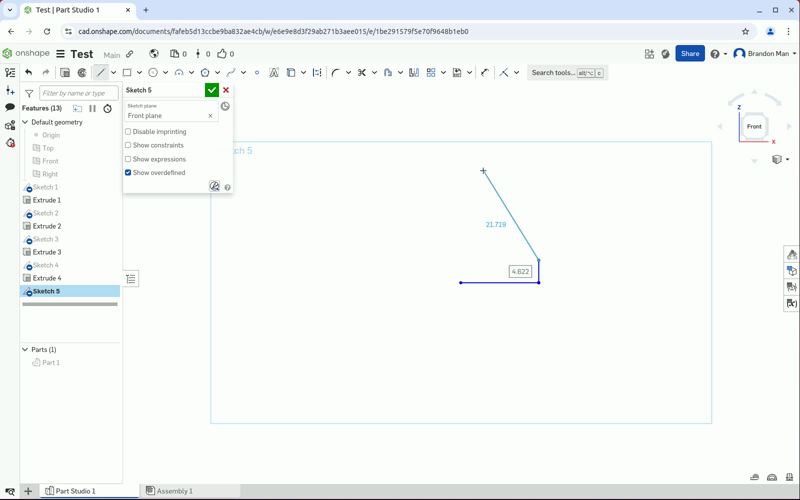
key_up(shift)
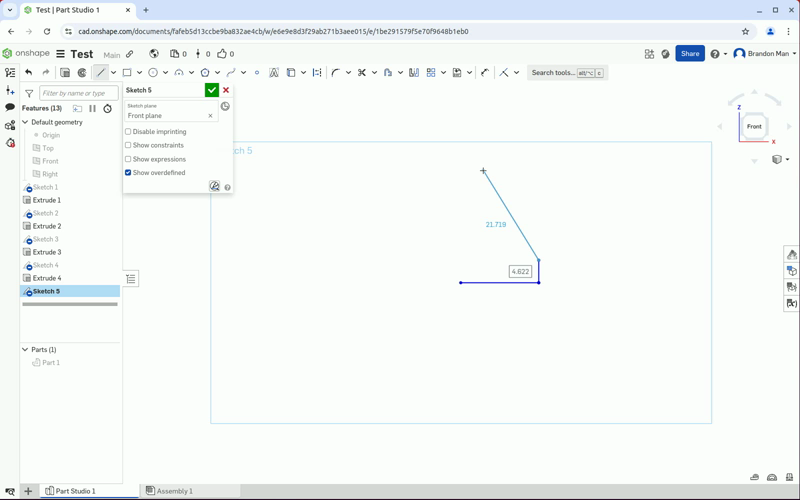
key_down(shift)
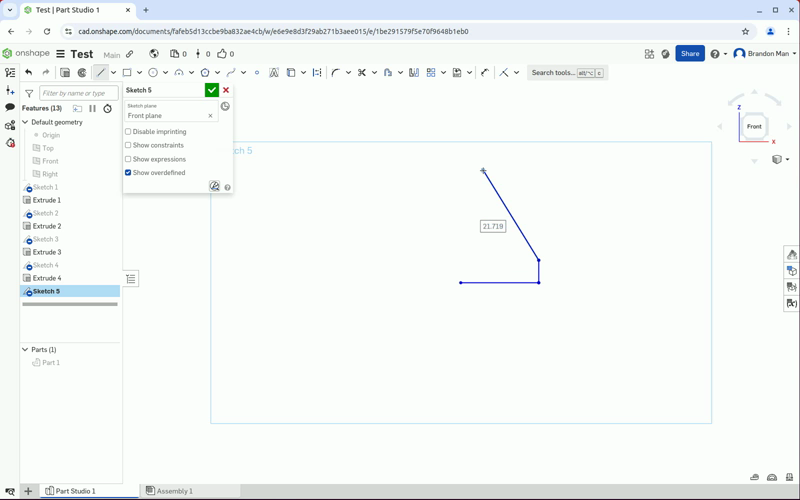
mouse_move(513, 170)
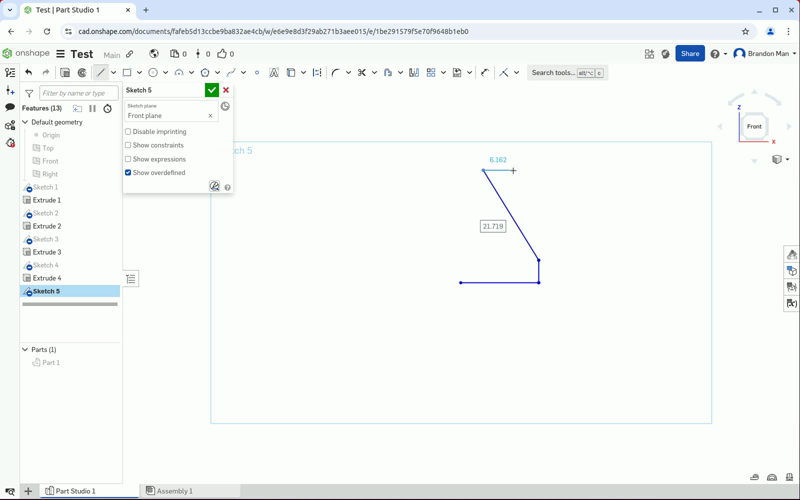
mouse_move(460, 170)
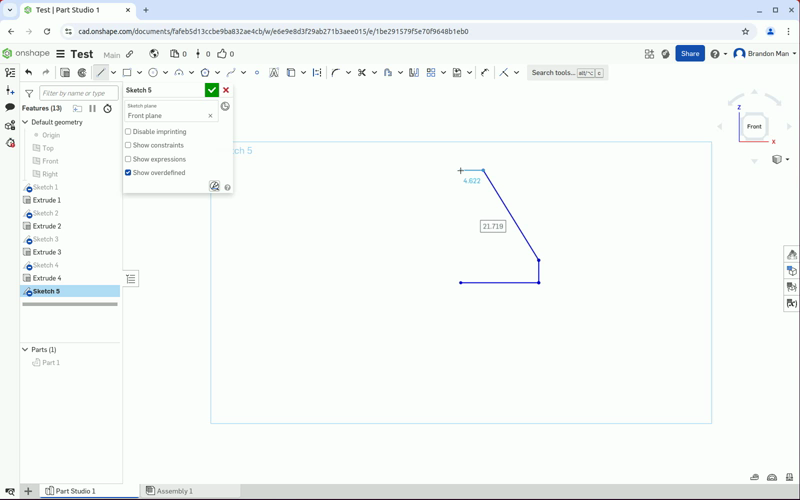
click(460, 170)
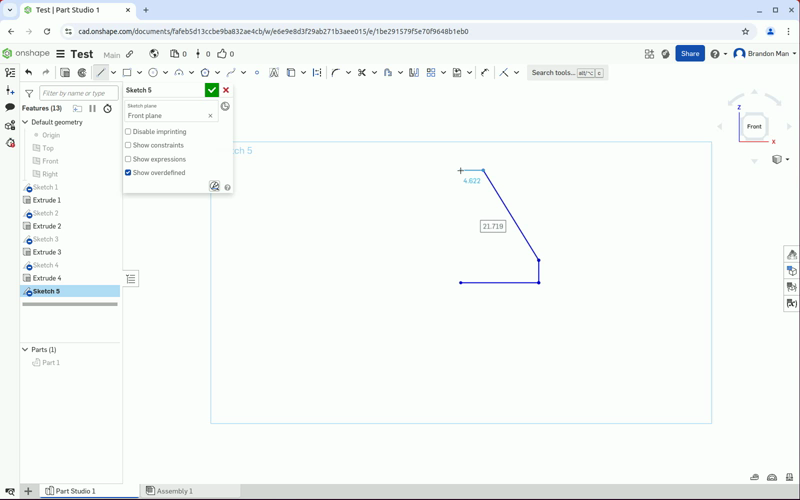
key_up(shift)
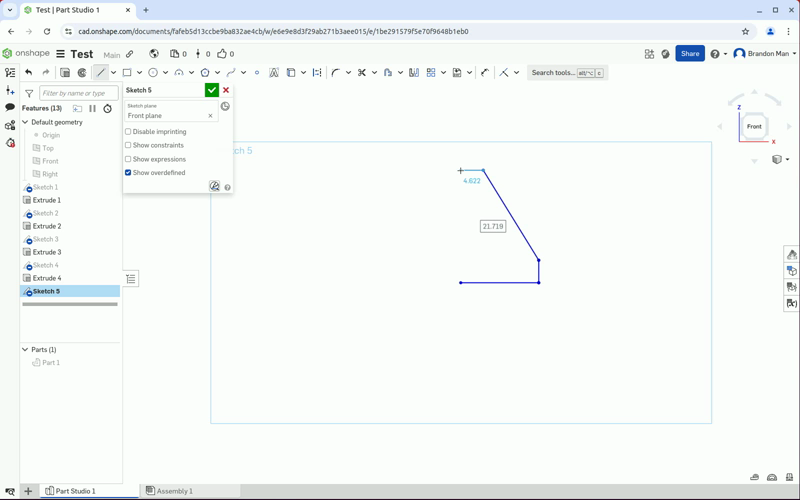
key_down(shift)
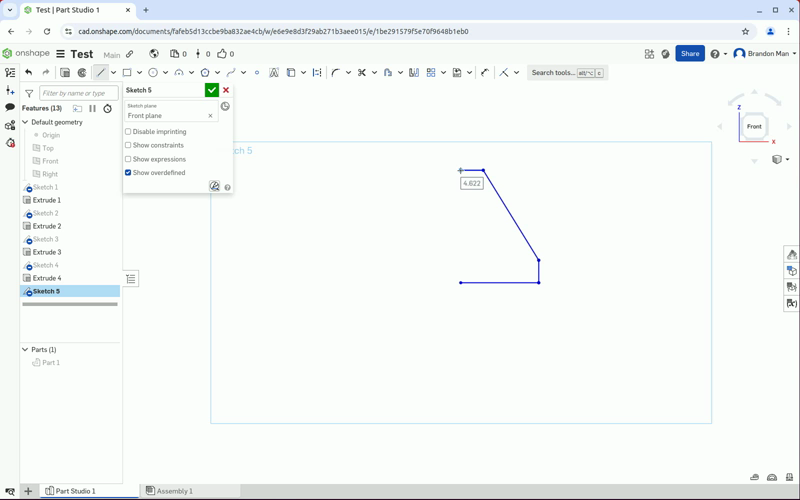
mouse_move(460, 282)
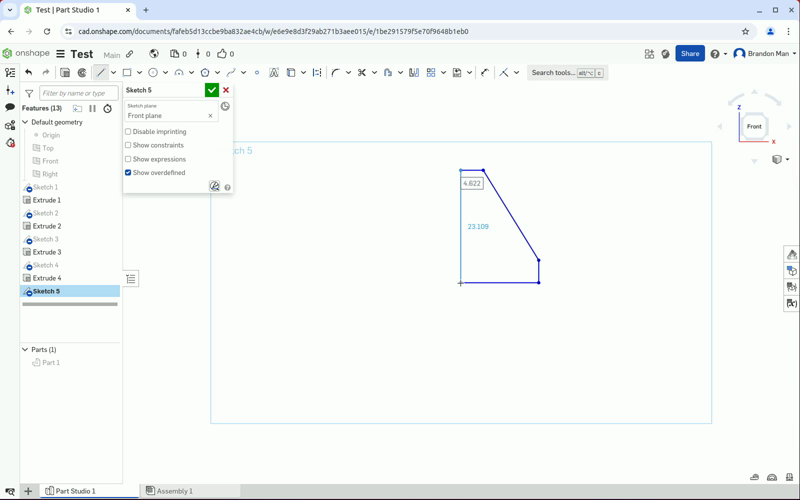
key_up(shift)
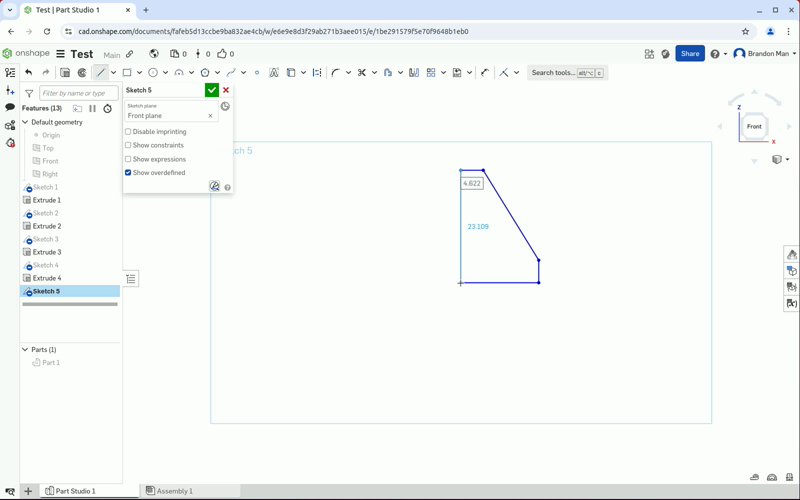
click(460, 282)
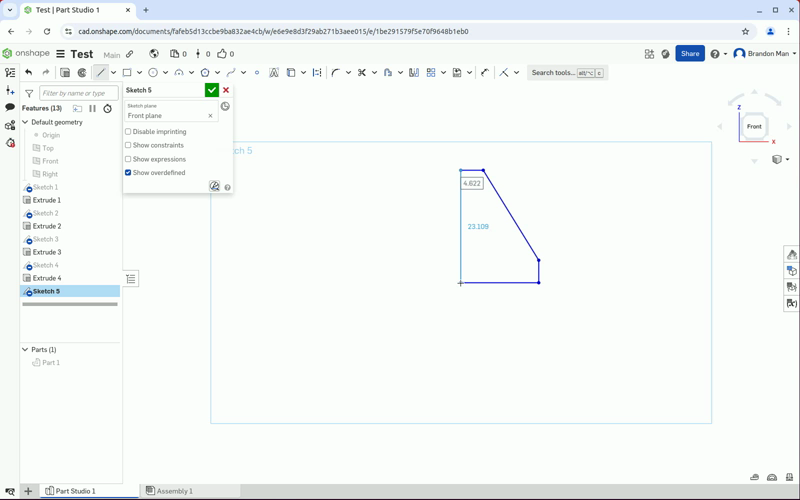
key(esc)
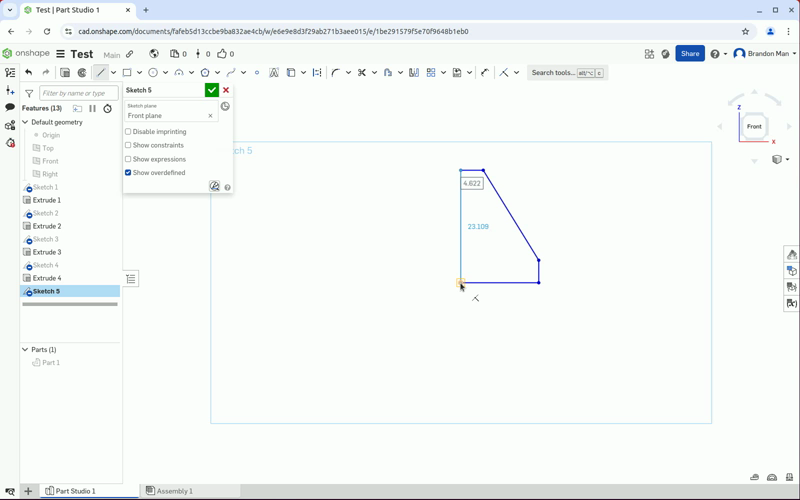
key(a)
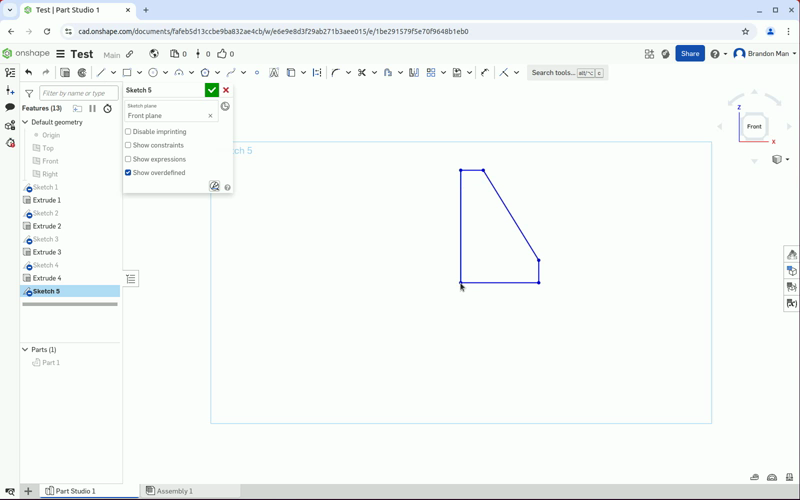
key_down(shift)
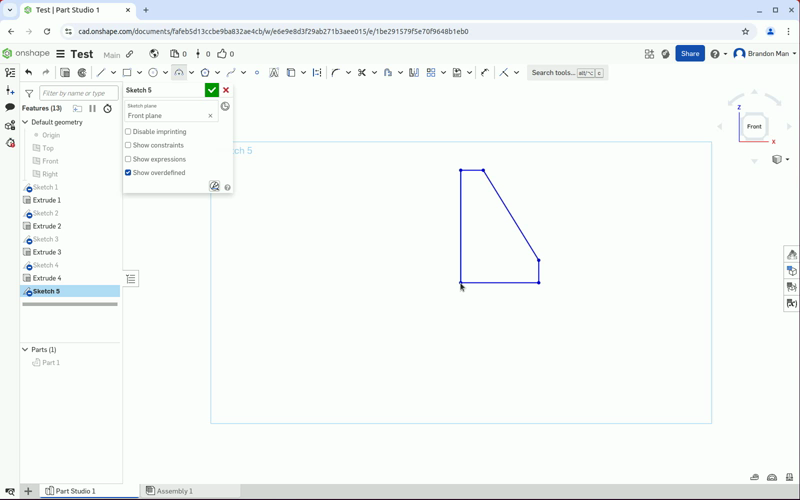
mouse_move(477, 256)
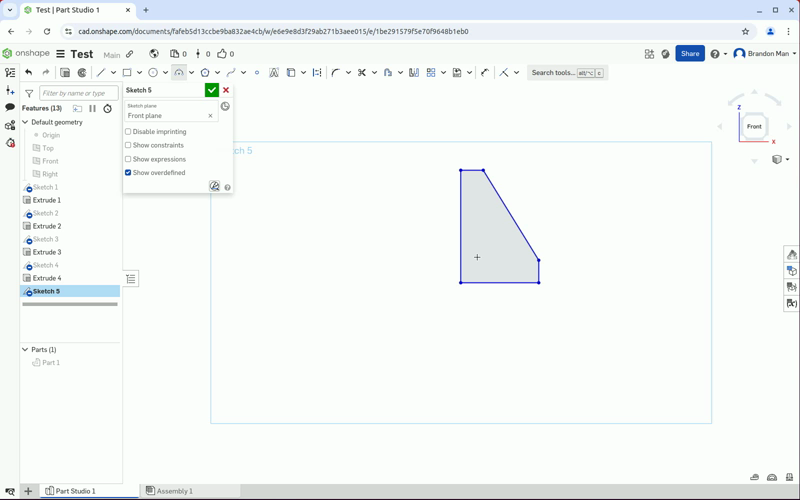
click(477, 256)
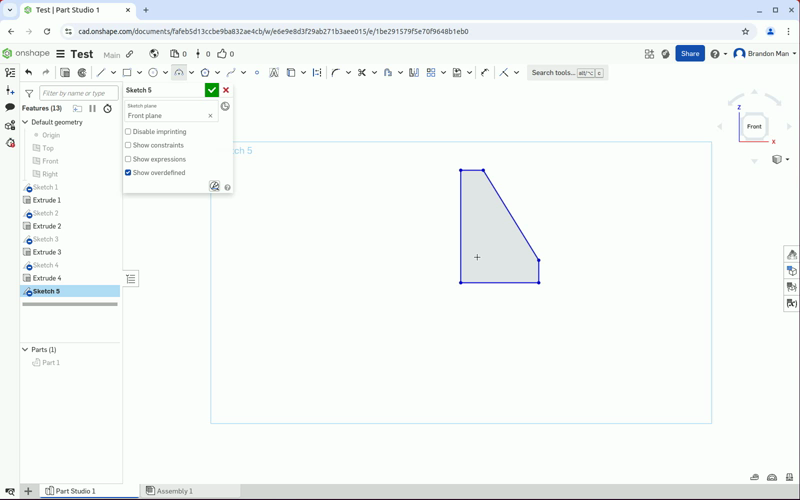
key_up(shift)
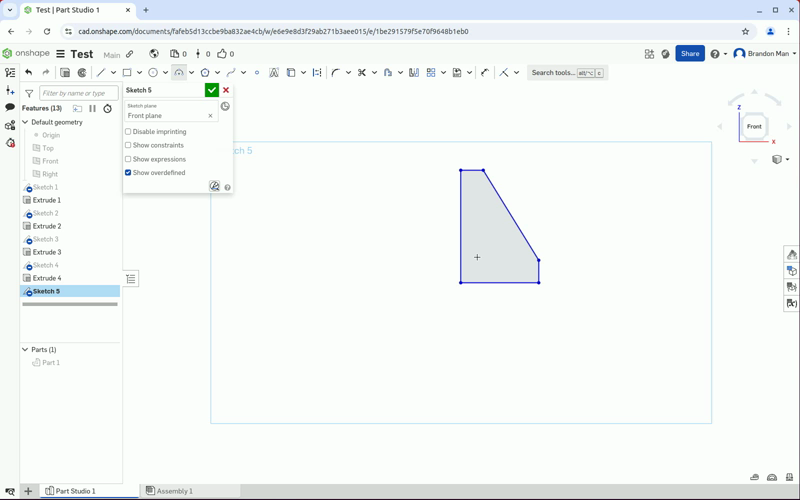
key_down(shift)
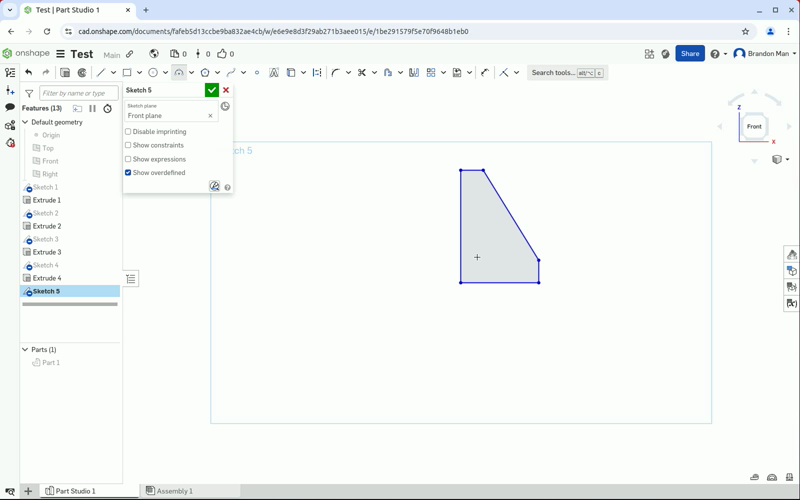
mouse_move(486, 266)
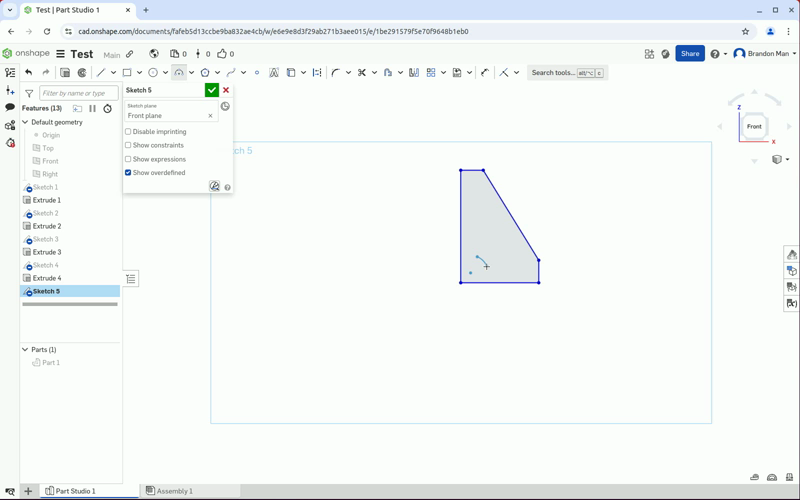
click(486, 266)
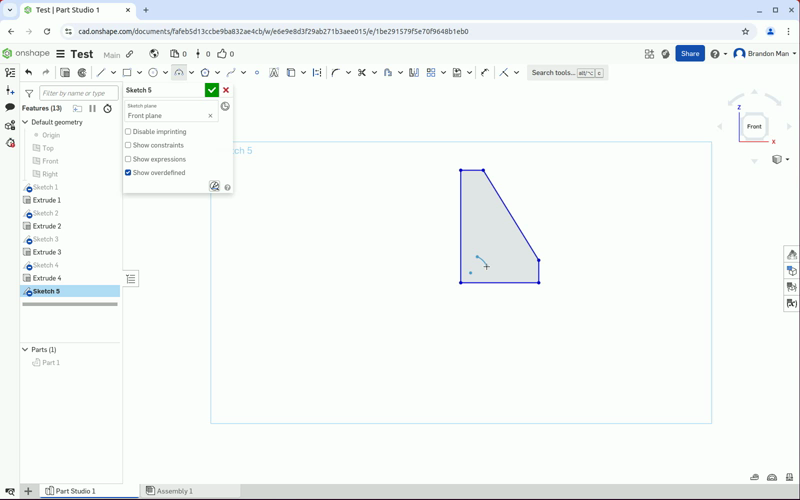
mouse_move(480, 263)
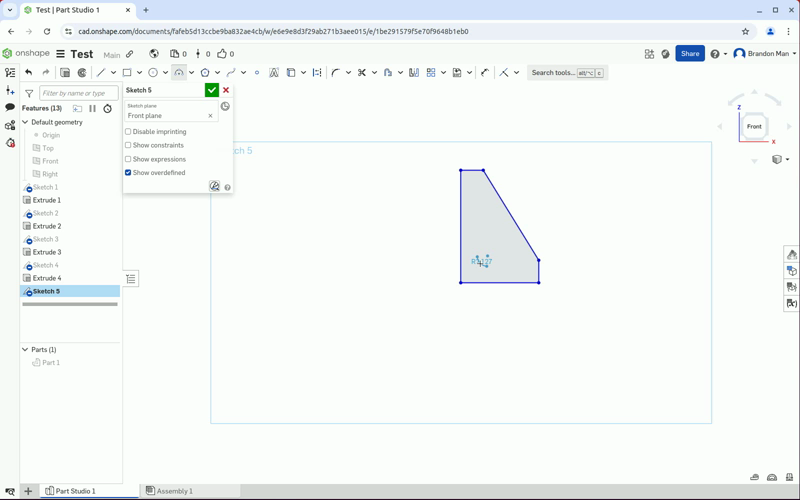
click(480, 263)
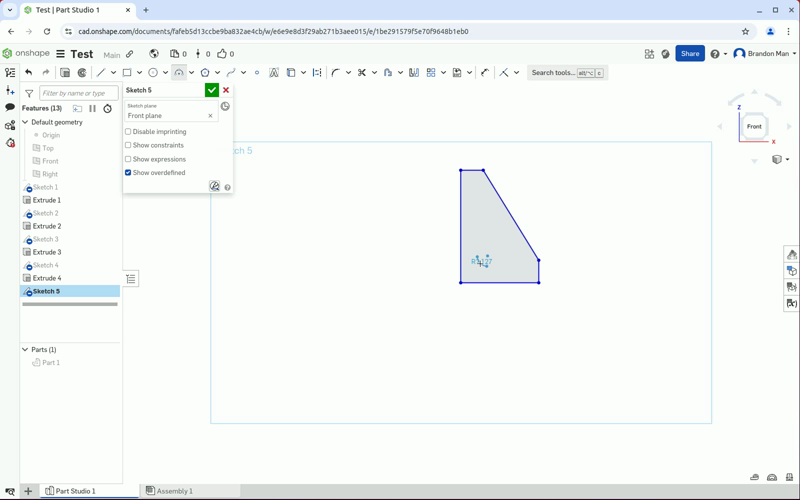
key_up(shift)
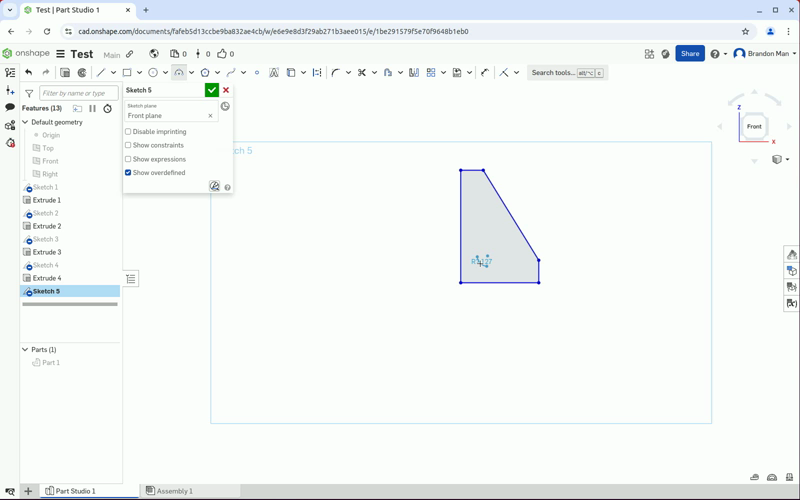
key(esc)
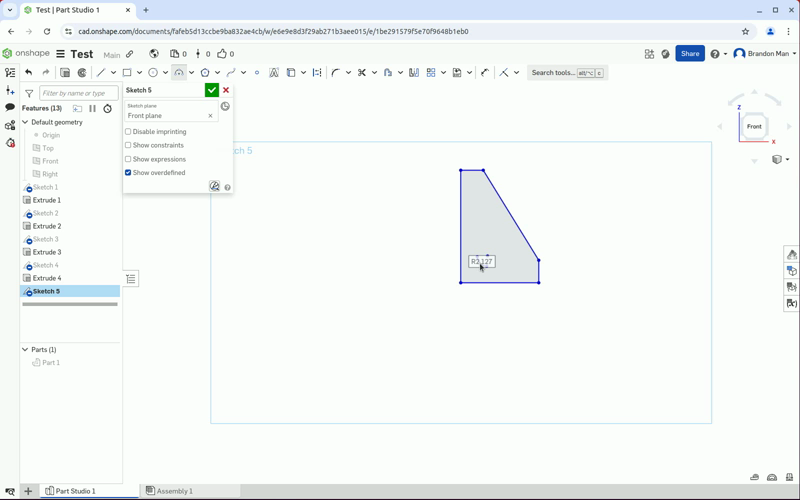
key(l)
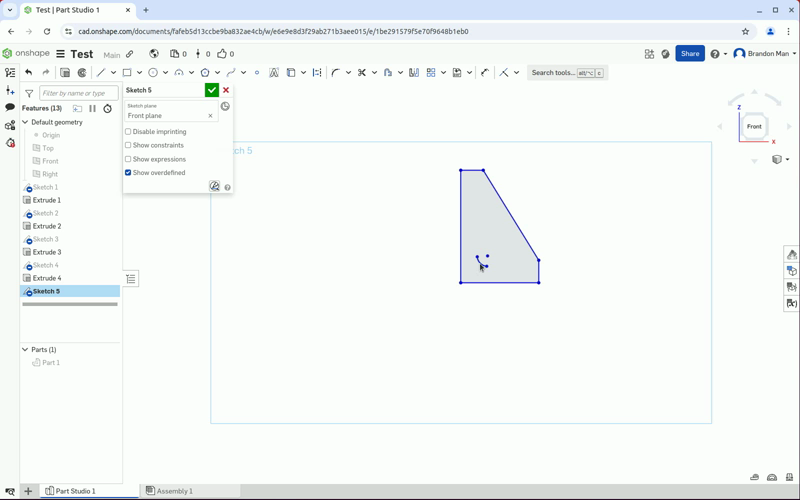
mouse_move(486, 266)
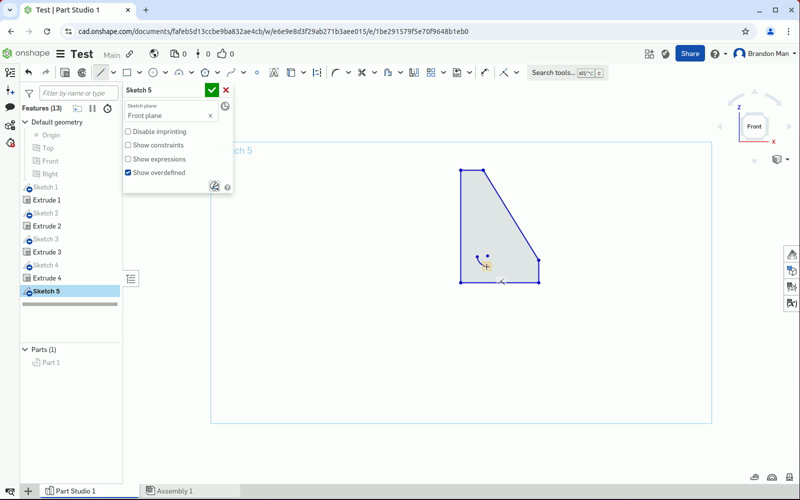
click(486, 266)
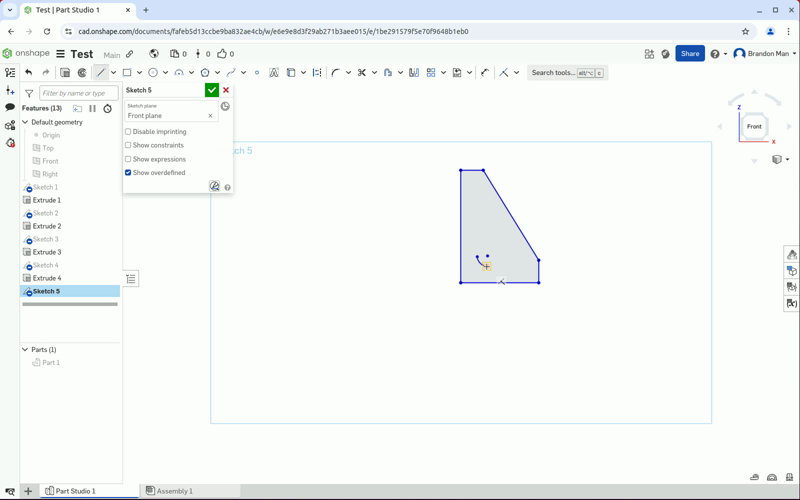
key_down(shift)
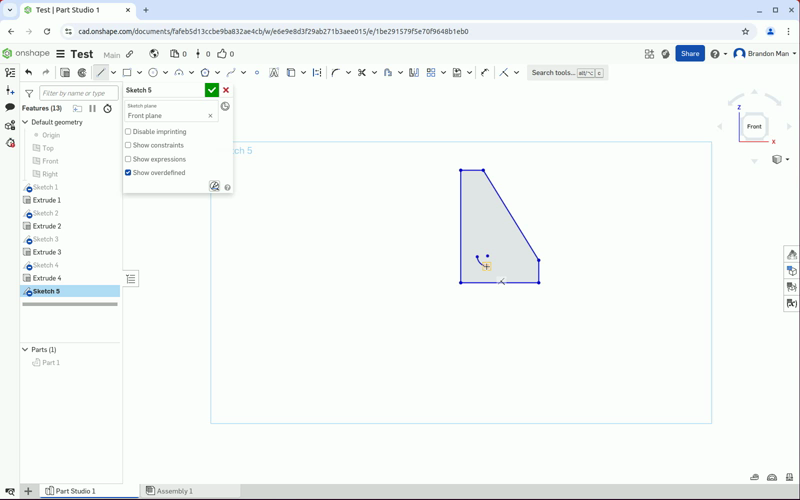
mouse_move(516, 266)
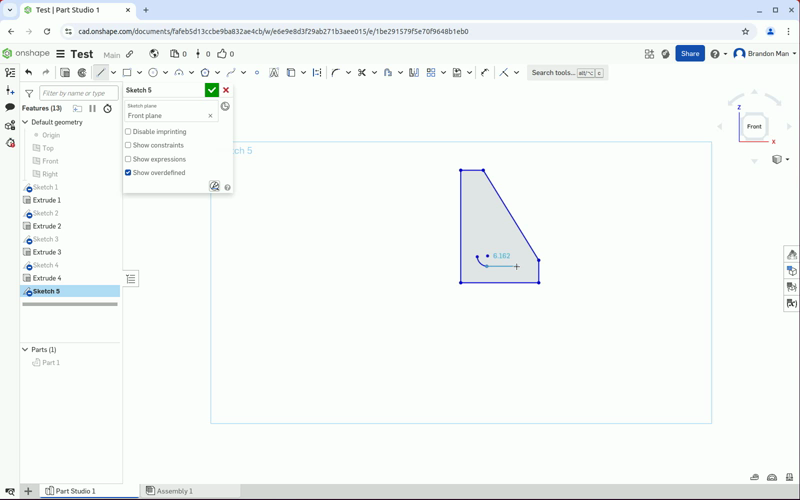
mouse_move(507, 266)
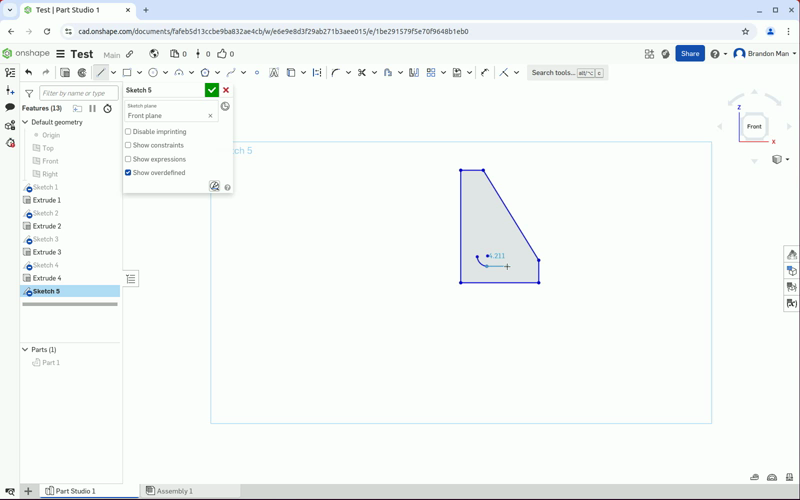
click(507, 266)
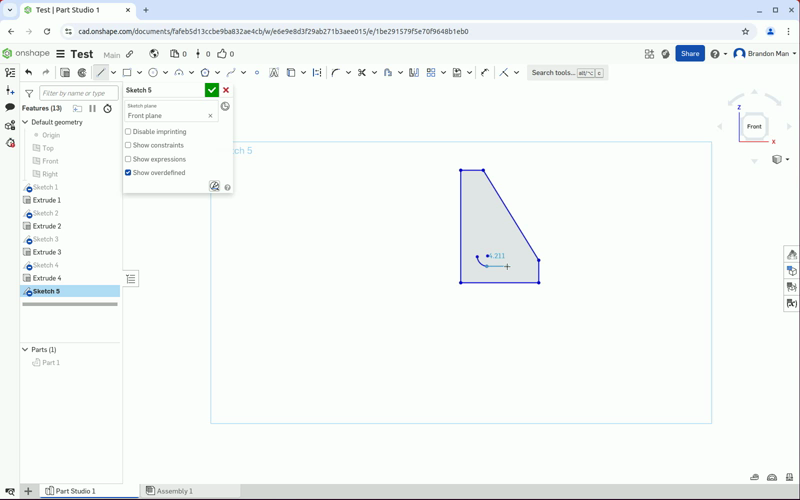
key_up(shift)
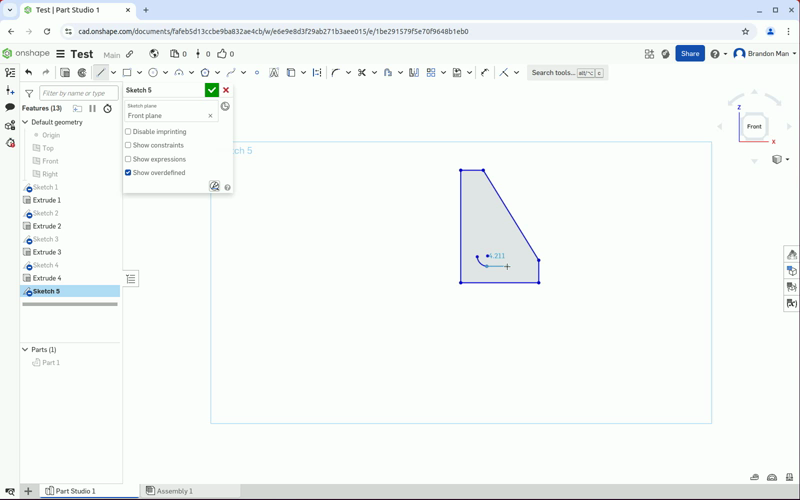
key(esc)
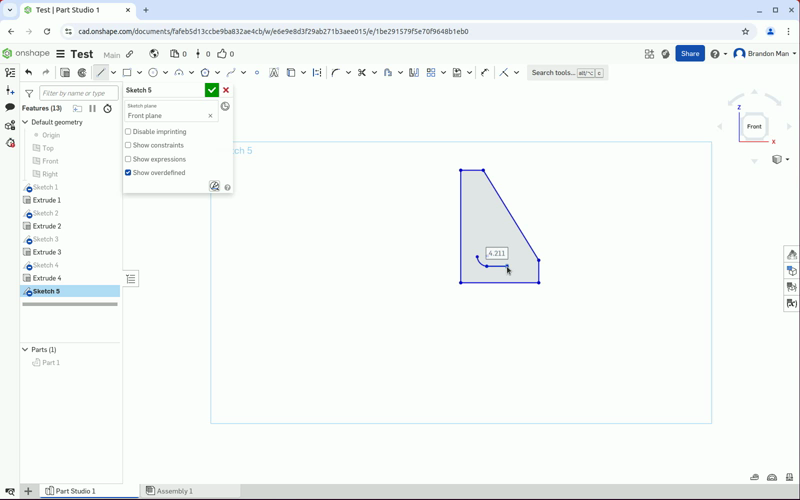
key(a)
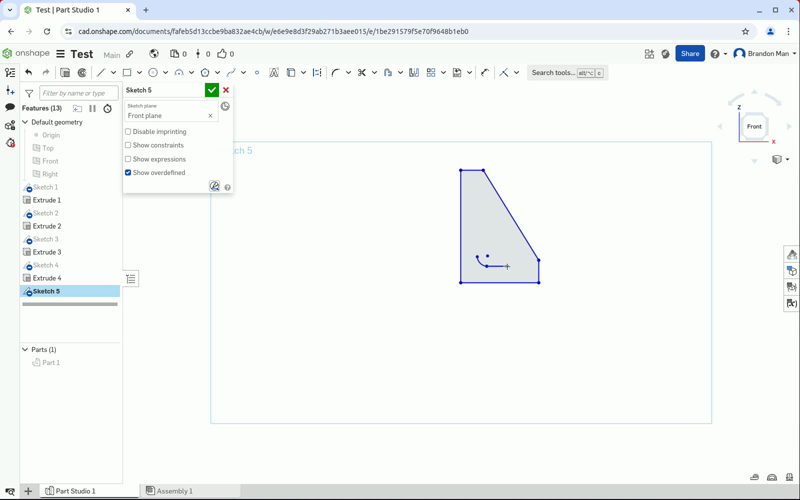
mouse_move(507, 266)
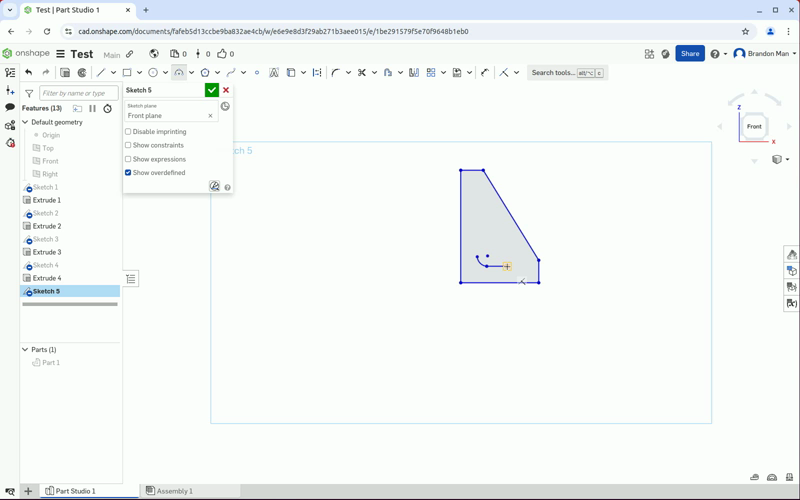
click(507, 266)
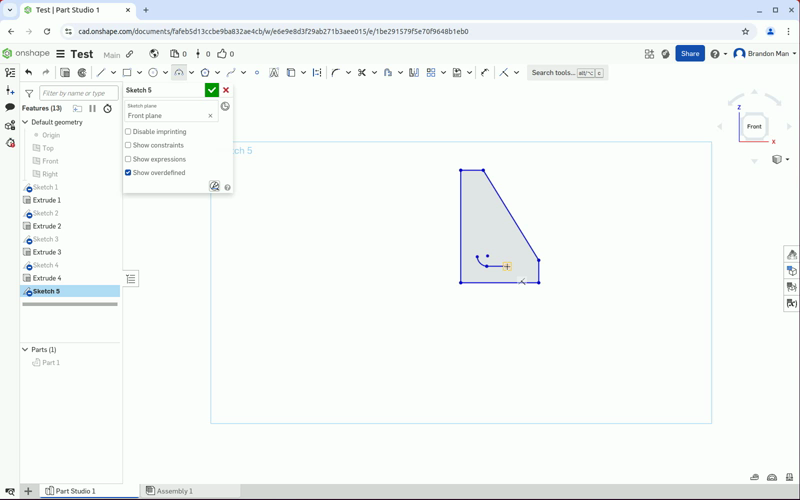
key_down(shift)
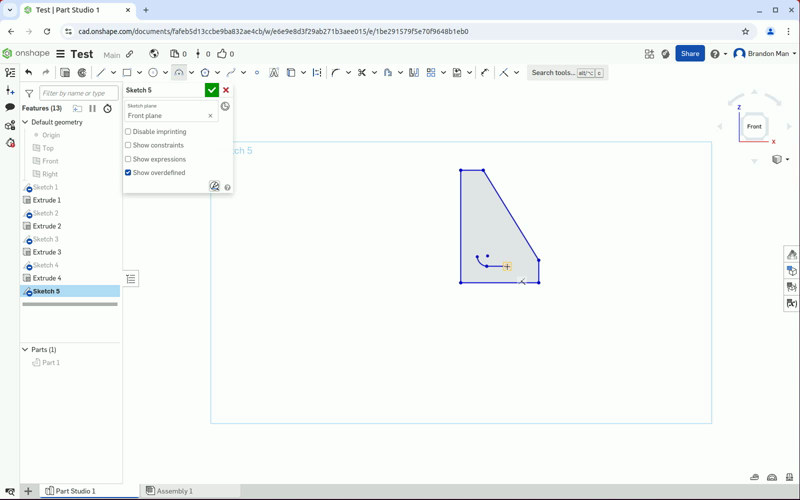
mouse_move(514, 252)
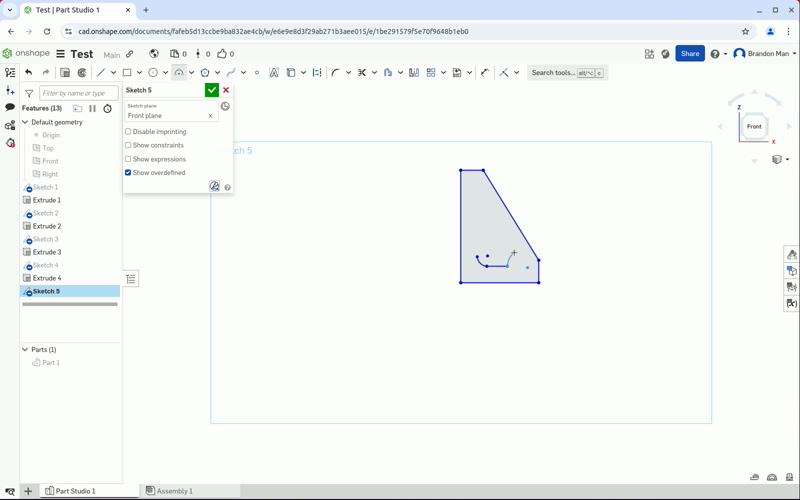
click(514, 252)
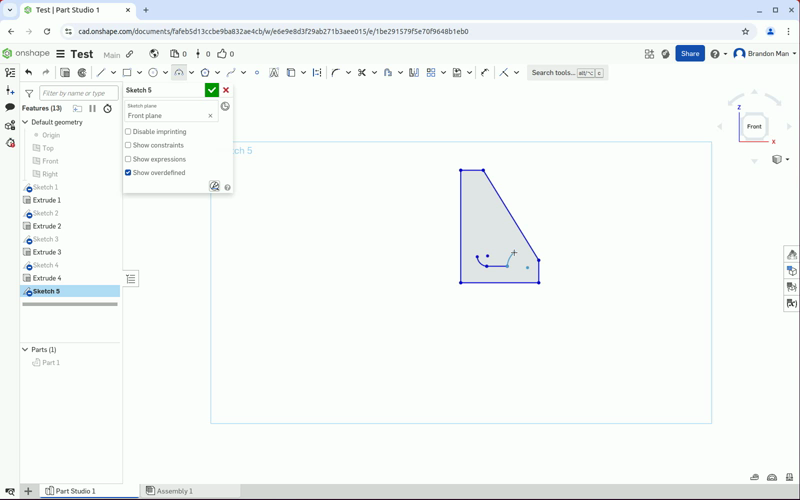
mouse_move(514, 261)
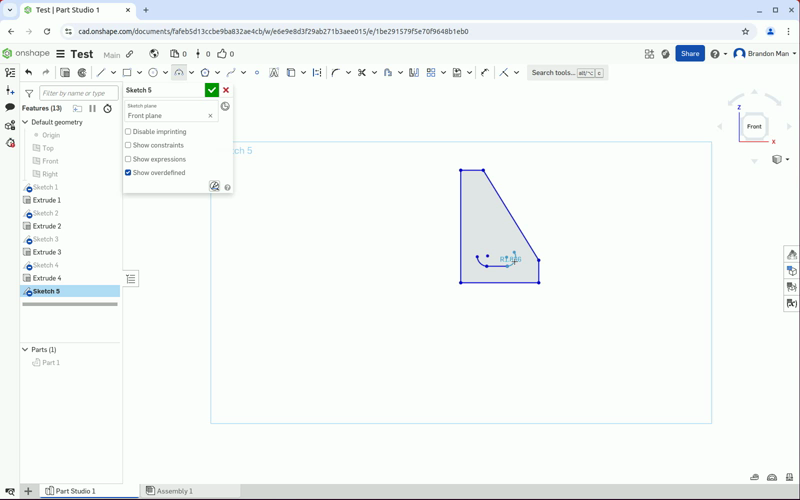
click(514, 261)
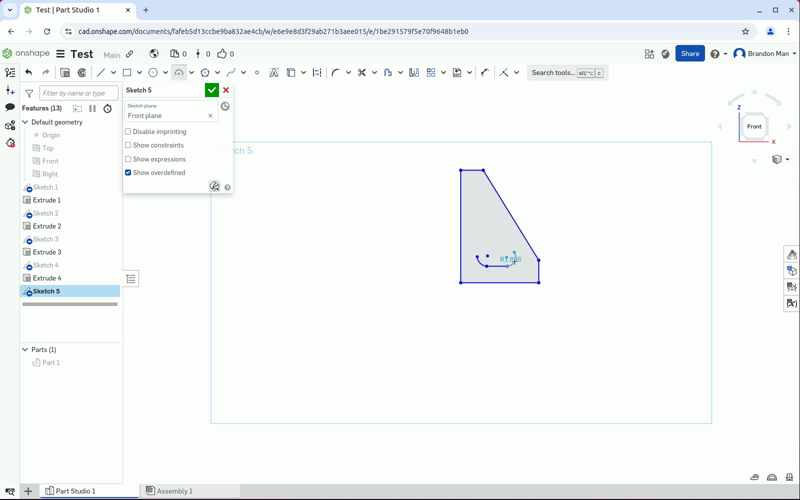
key_up(shift)
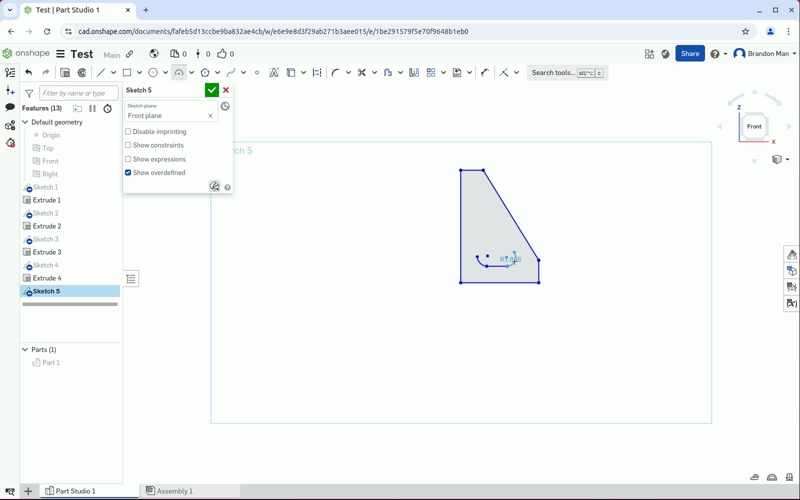
key(esc)
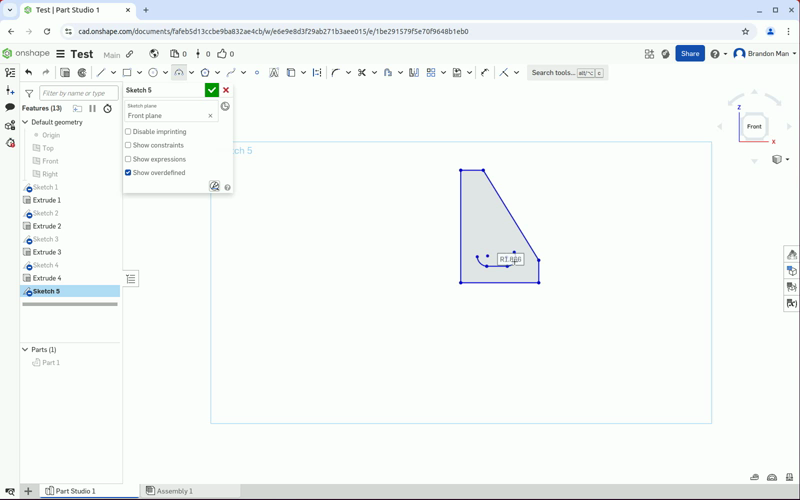
key(l)
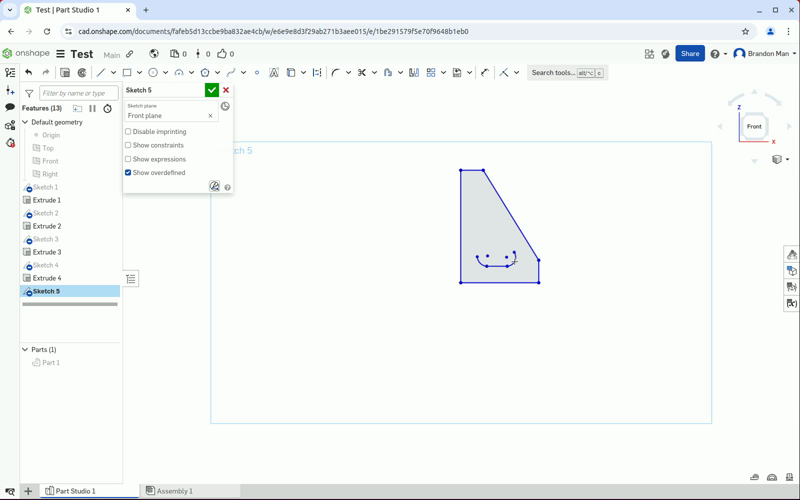
mouse_move(514, 252)
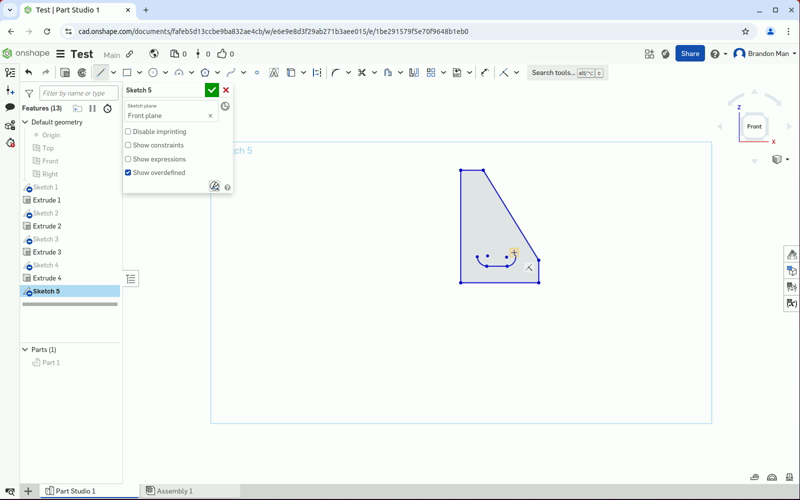
click(514, 252)
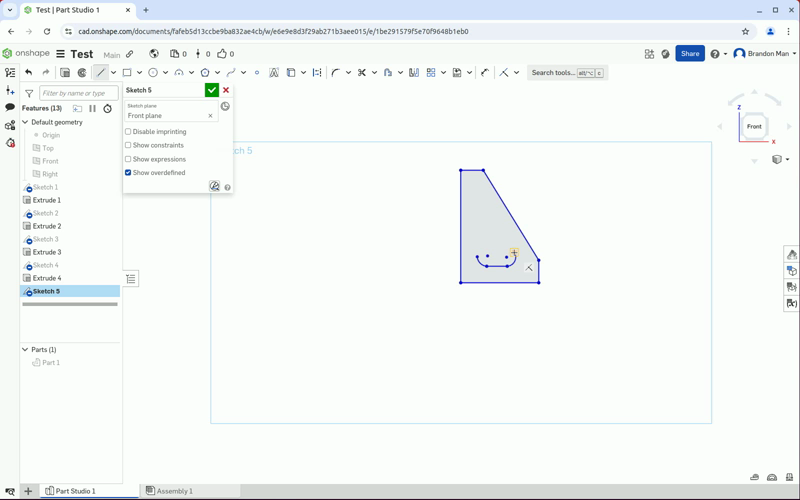
key_down(shift)
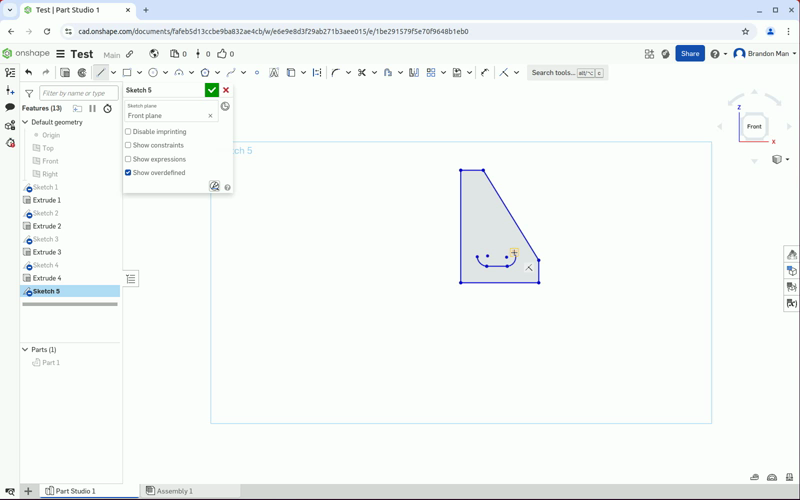
mouse_move(544, 252)
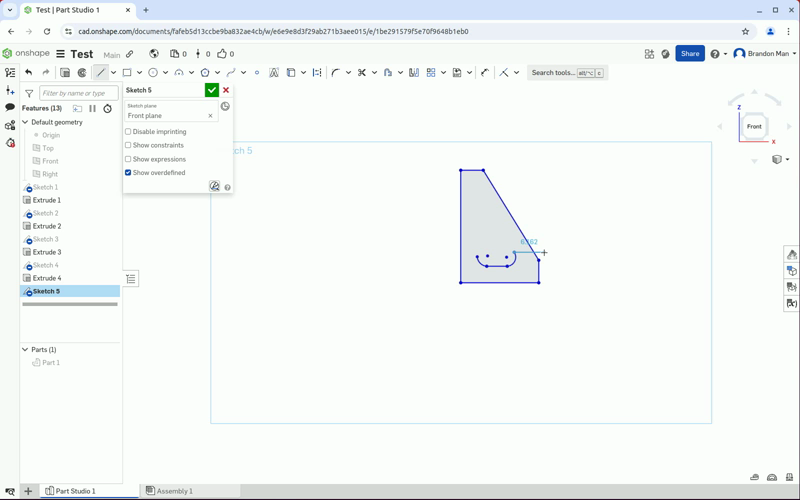
mouse_move(494, 220)
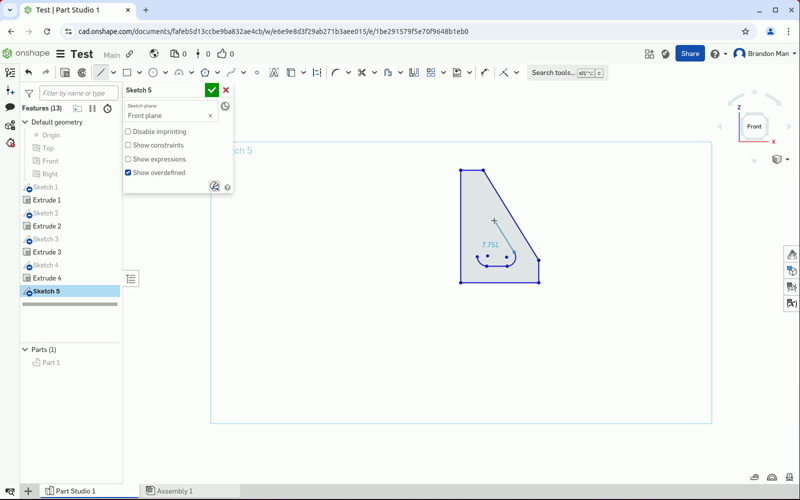
click(494, 220)
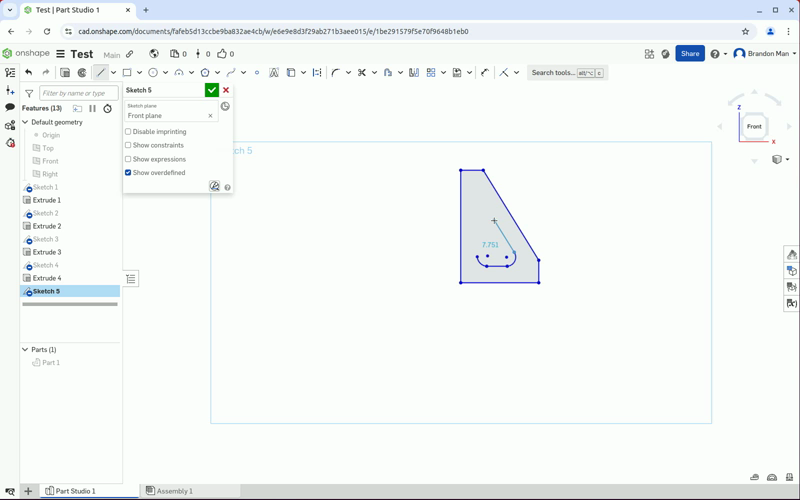
key_up(shift)
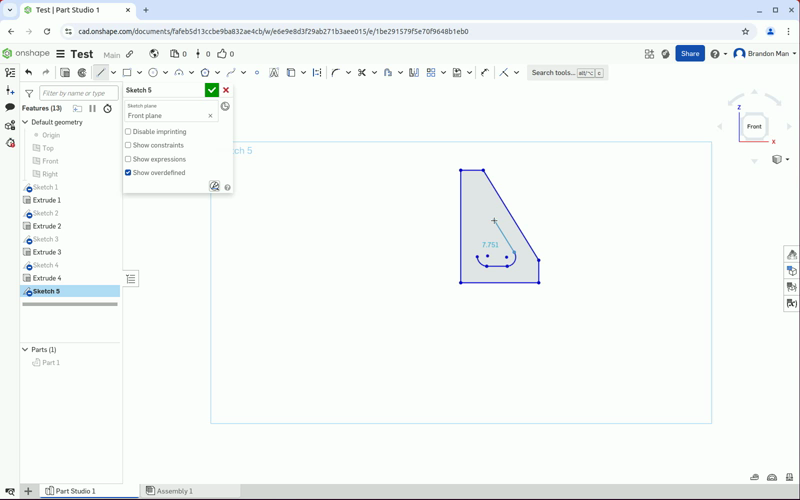
key(esc)
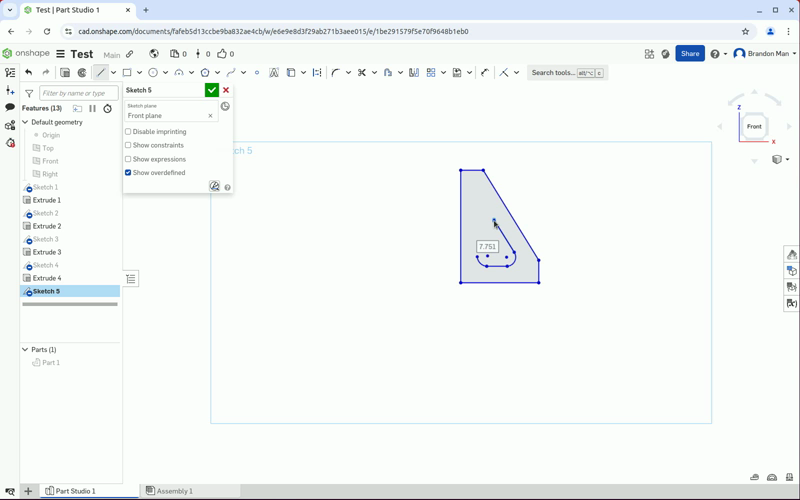
key(a)
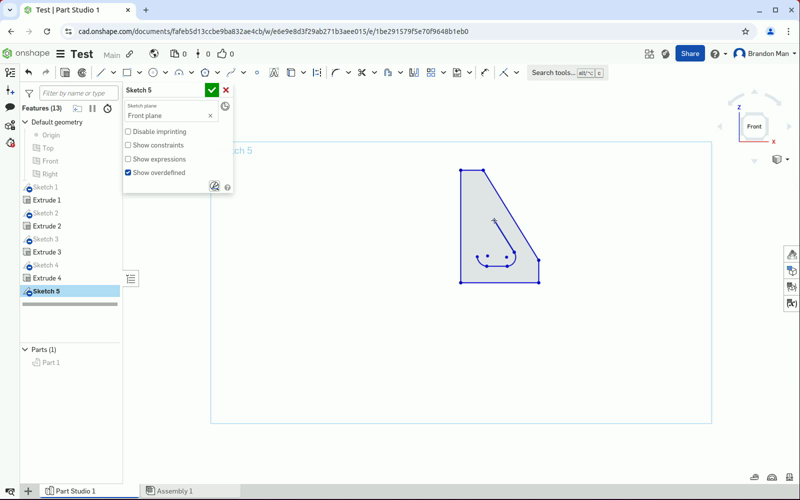
mouse_move(494, 220)
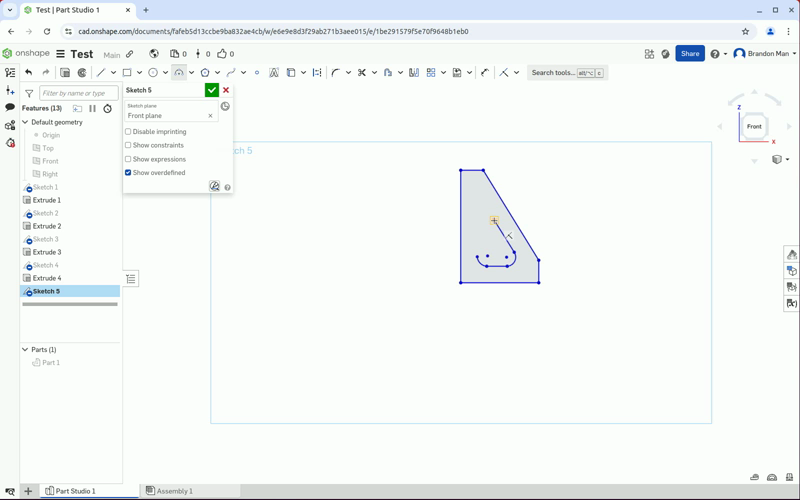
click(494, 220)
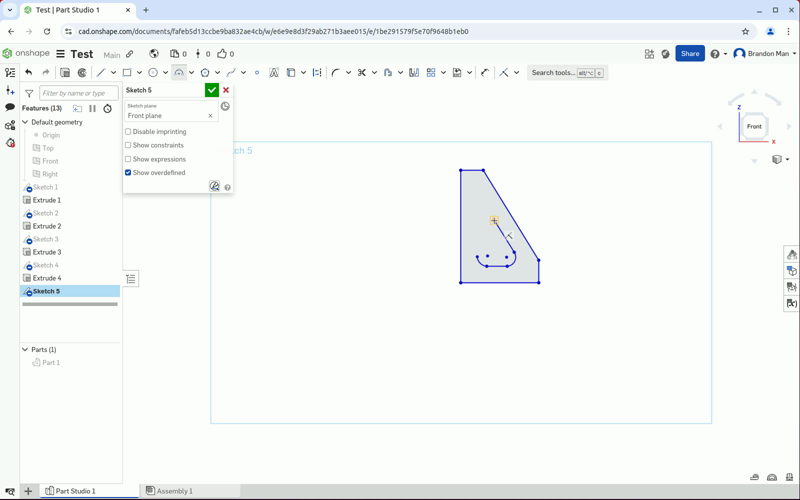
key_down(shift)
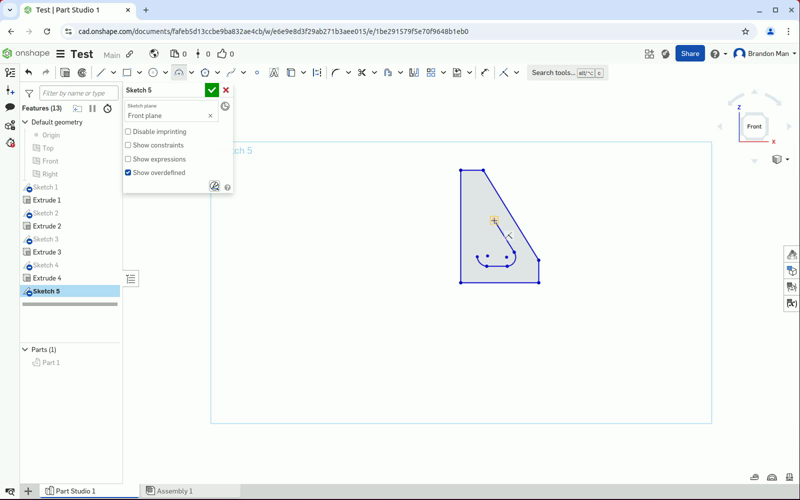
mouse_move(477, 225)
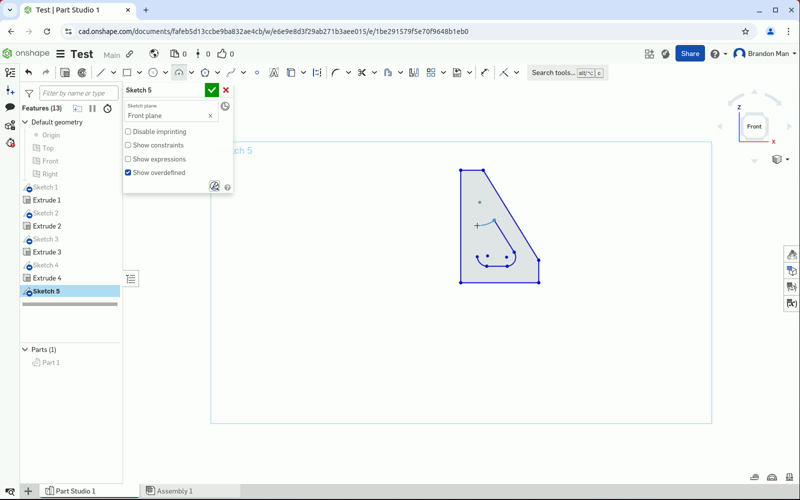
click(477, 225)
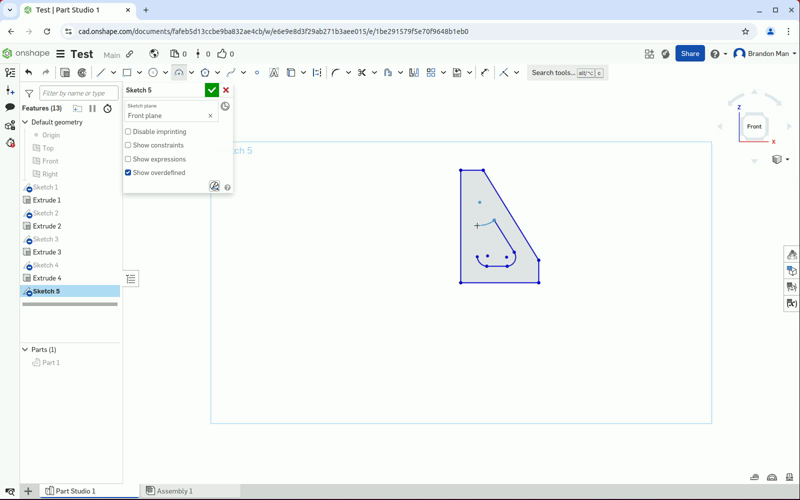
mouse_move(483, 216)
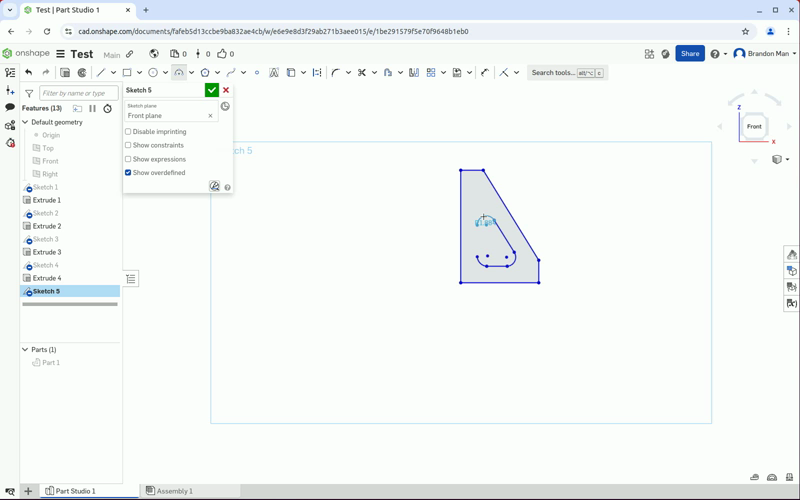
click(483, 216)
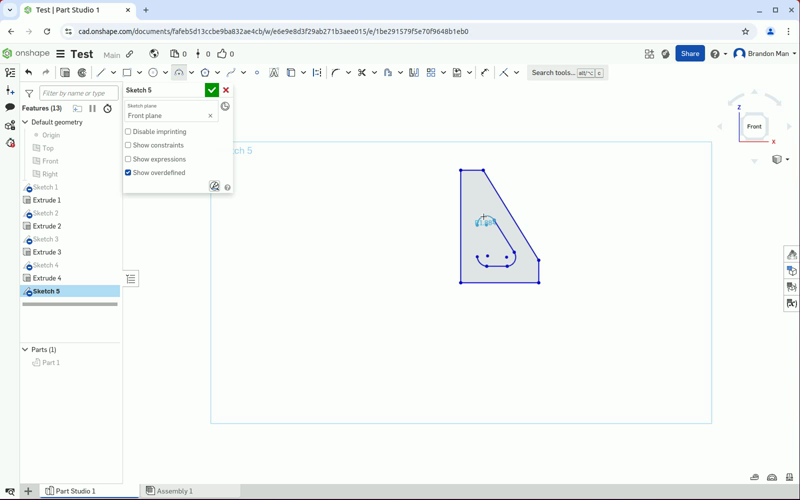
key_up(shift)
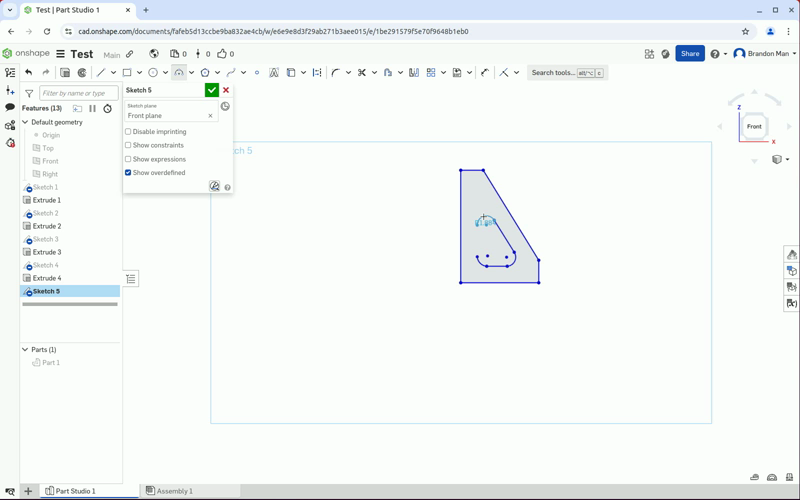
key(esc)
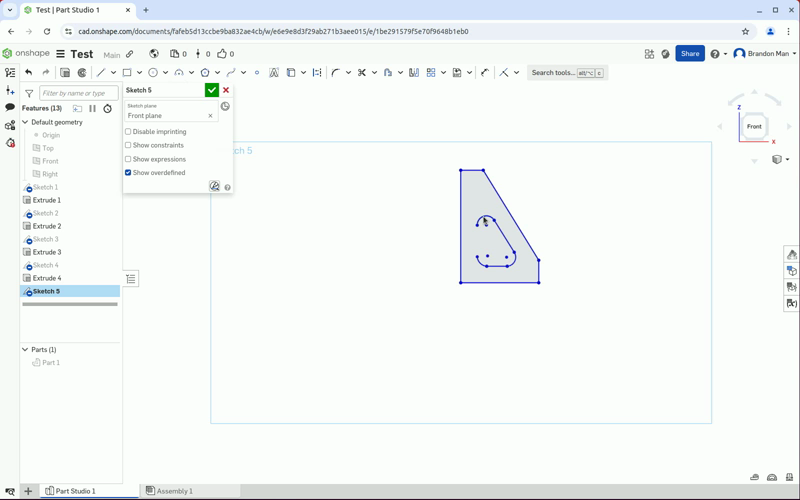
key(l)
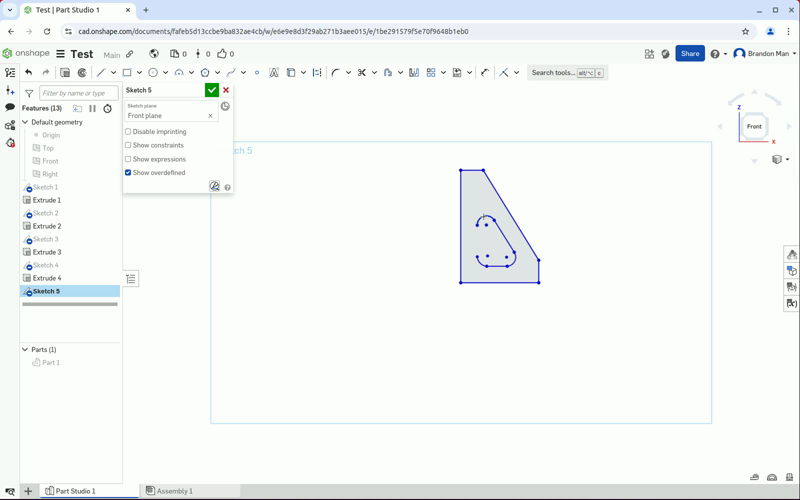
mouse_move(477, 225)
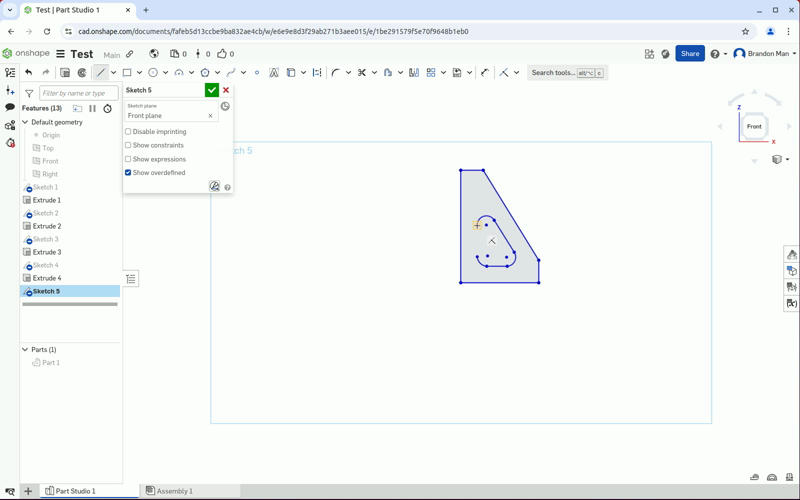
click(477, 225)
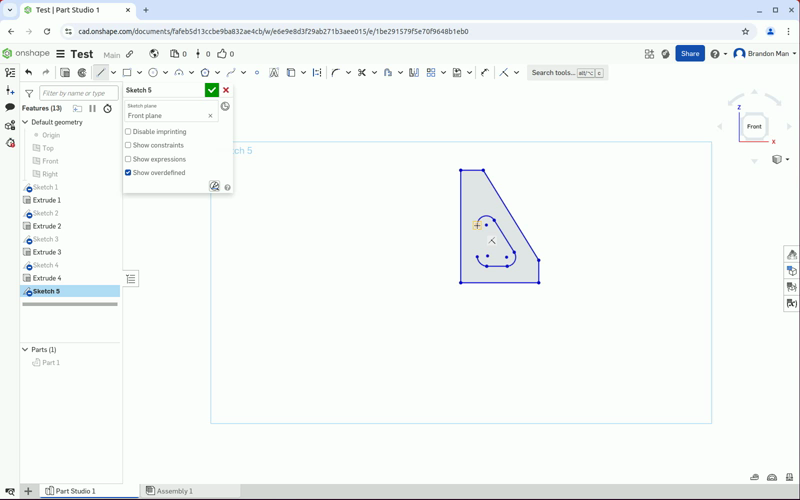
mouse_move(507, 225)
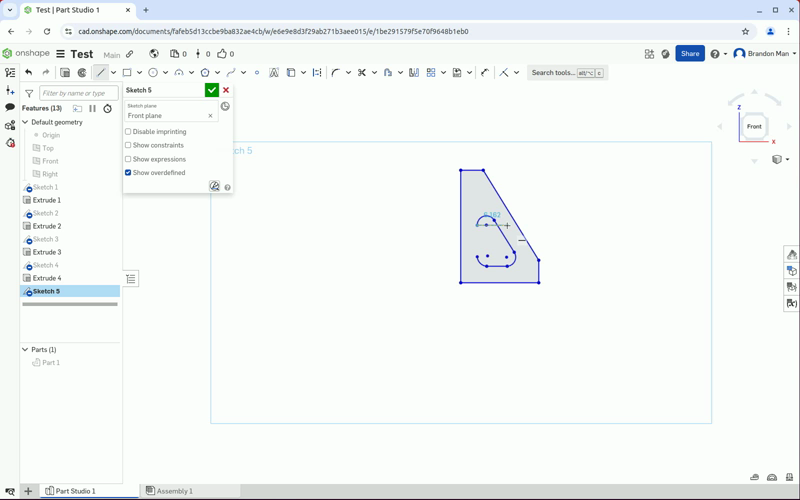
key_down(shift)
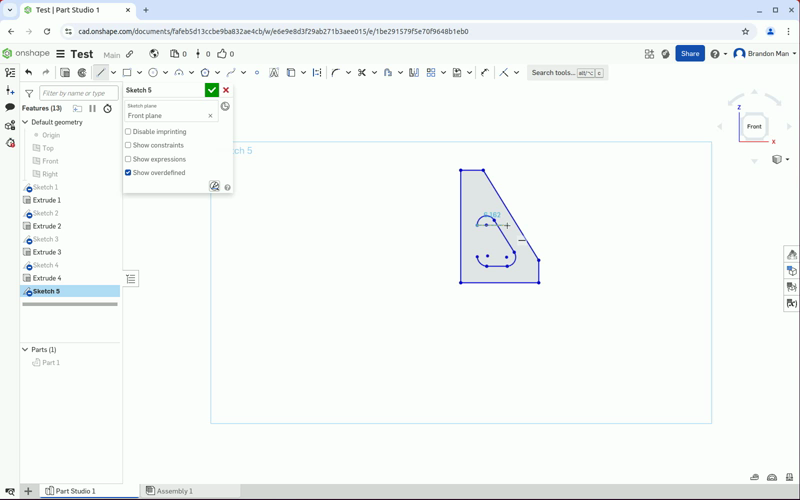
mouse_move(477, 256)
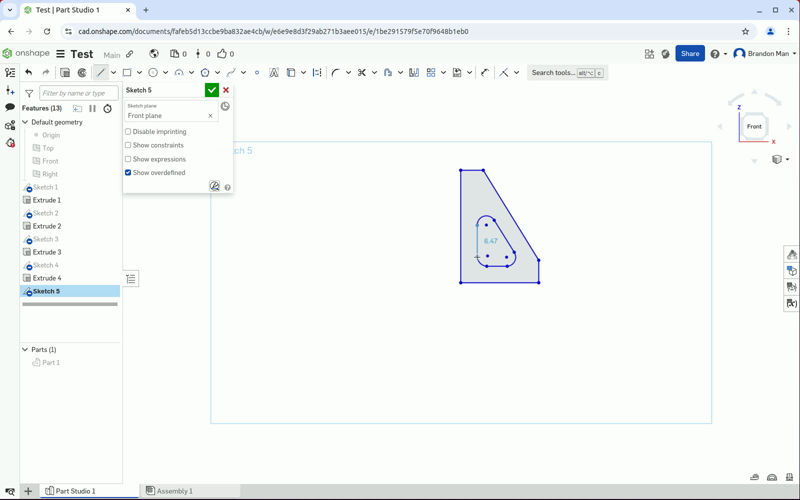
key_up(shift)
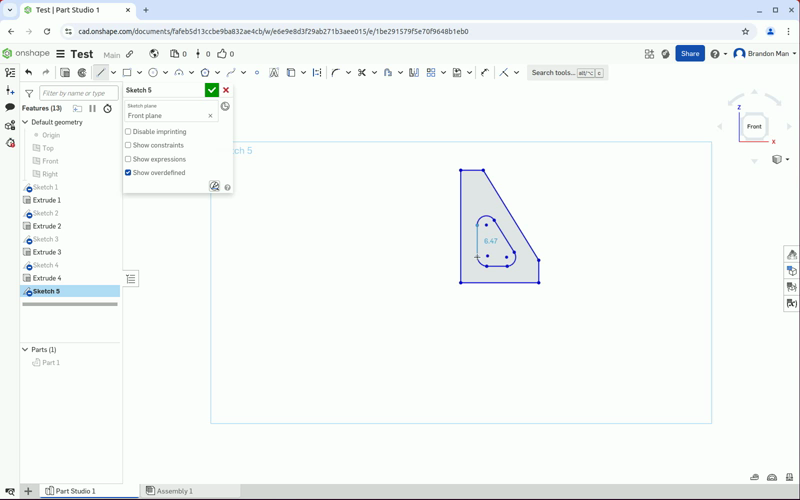
click(477, 256)
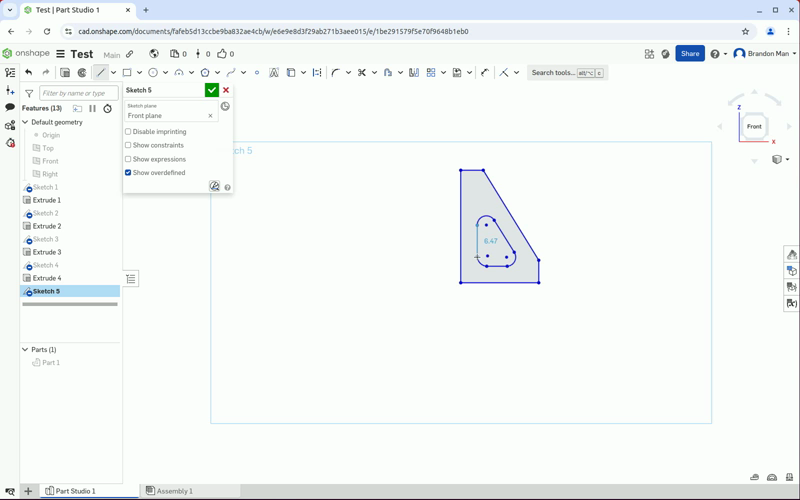
key(esc)
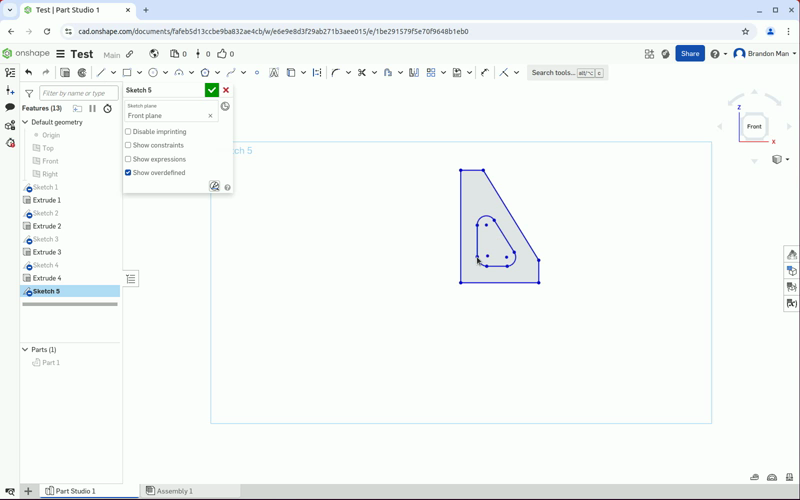
mouse_move(490, 202)
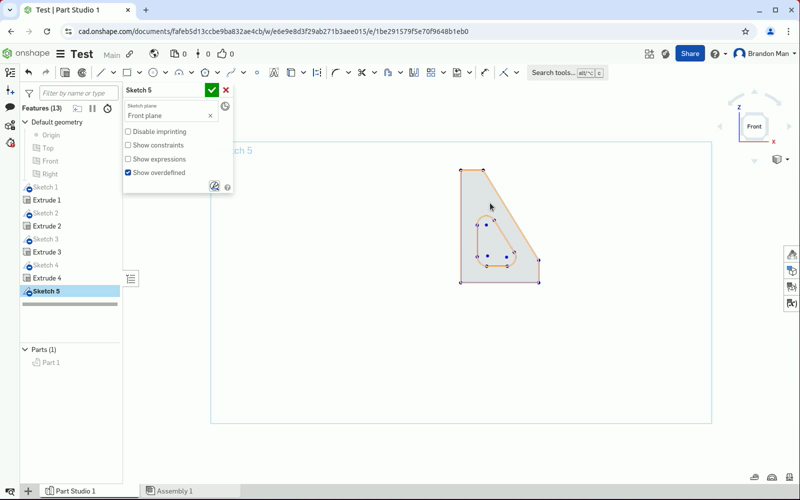
click(490, 202)
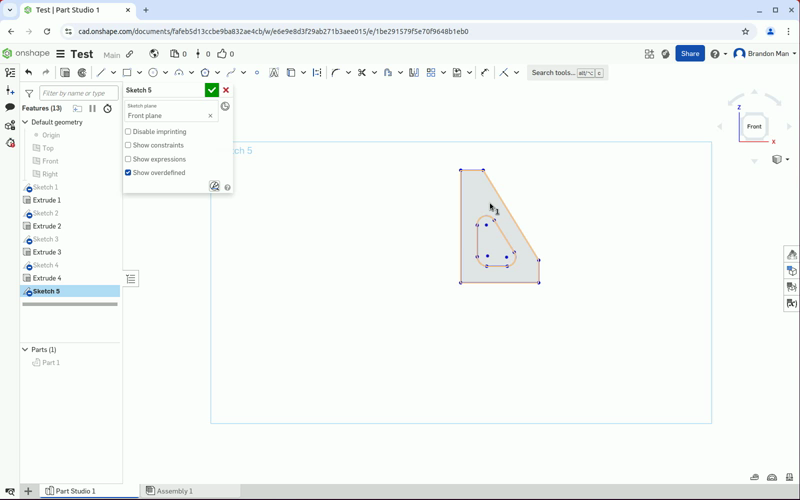
mouse_move(73, 352)
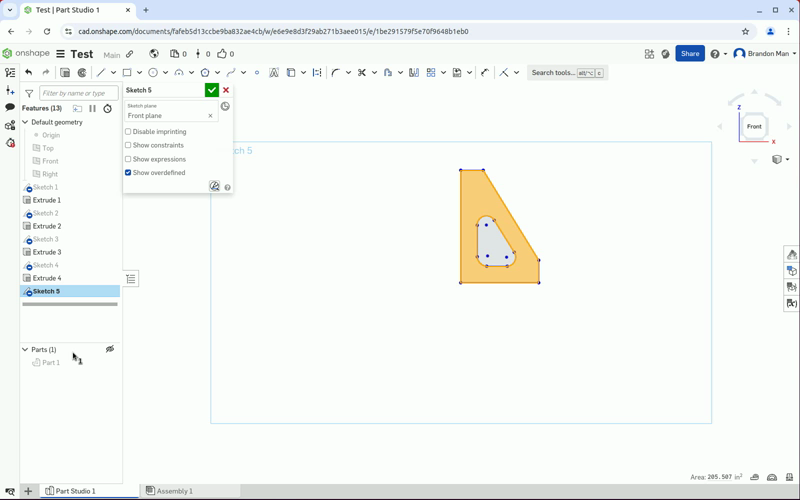
key(shift+y)
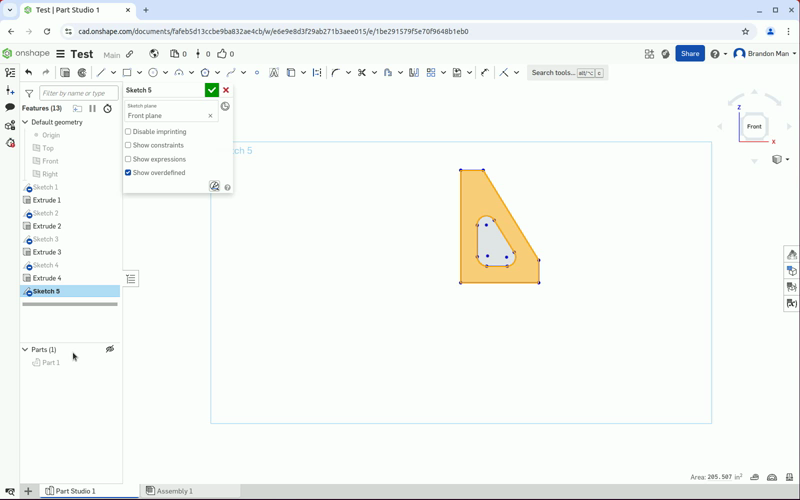
key(shift+e)
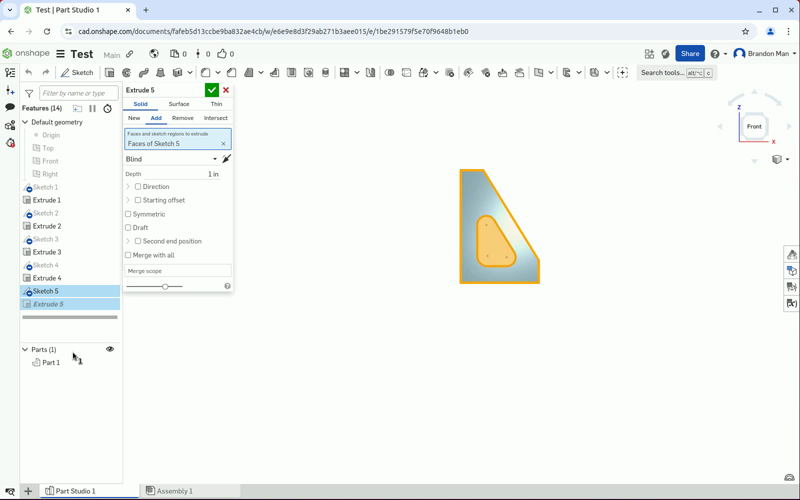
mouse_move(143, 106)
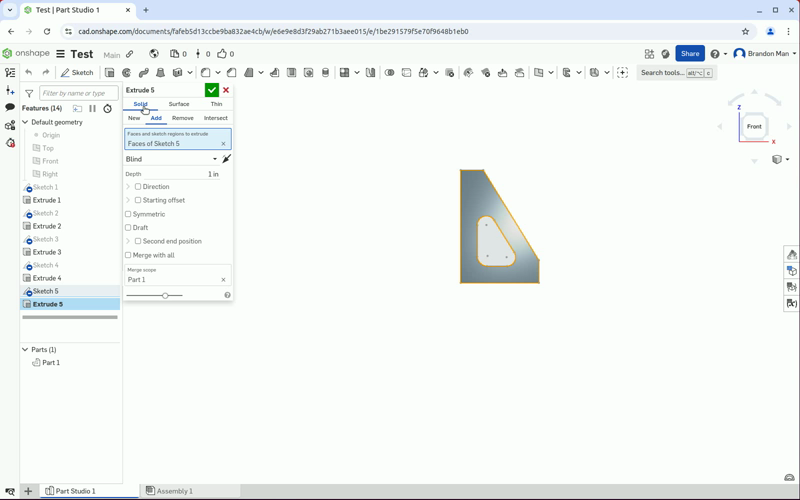
click(143, 106)
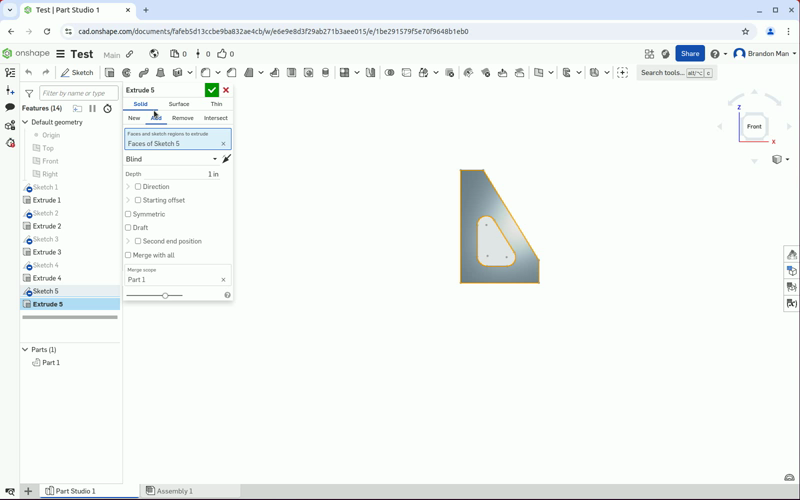
mouse_move(186, 120)
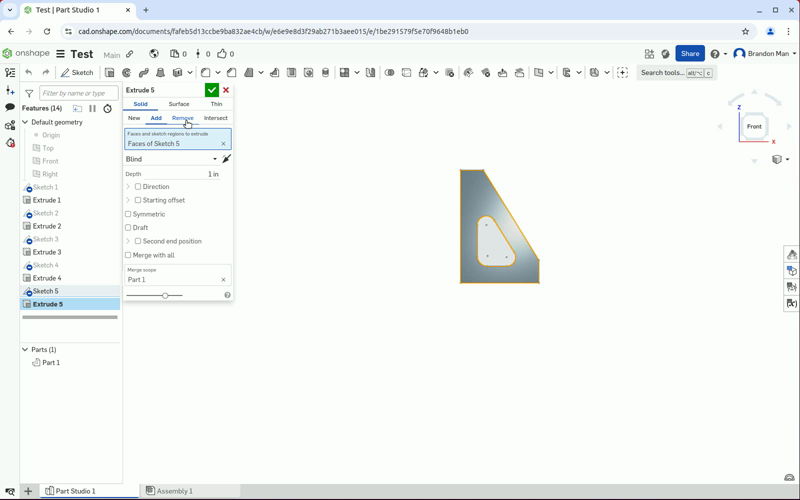
click(186, 120)
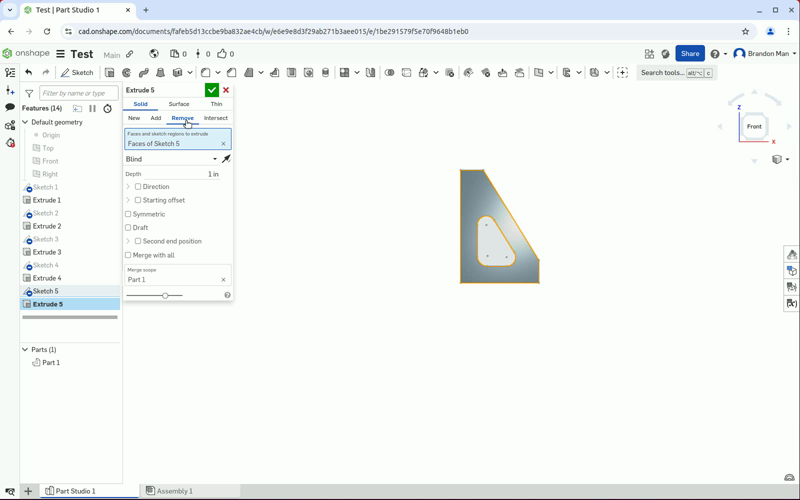
key(tab, 4)
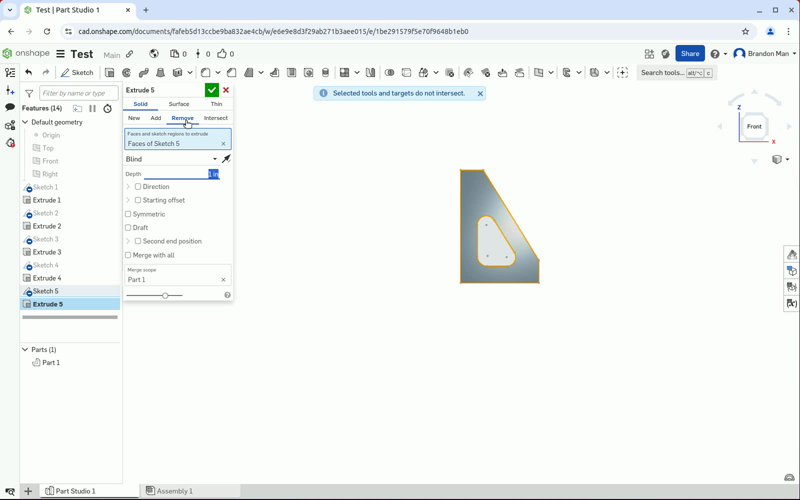
text(2.407)
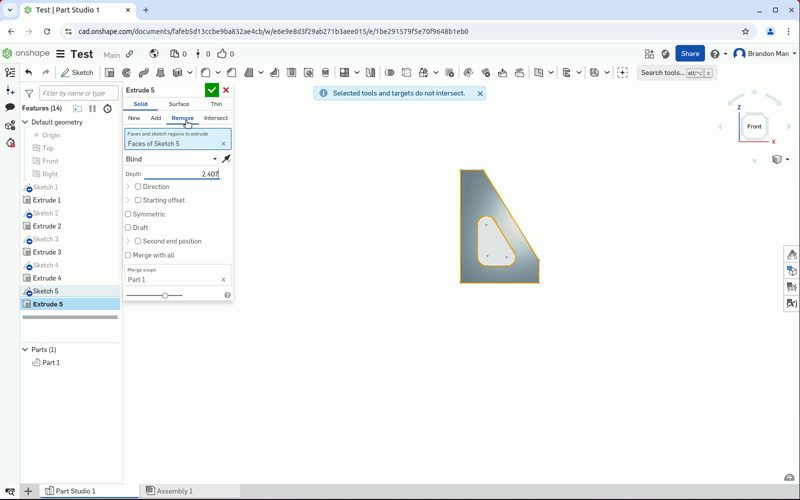
key(tab, 6)
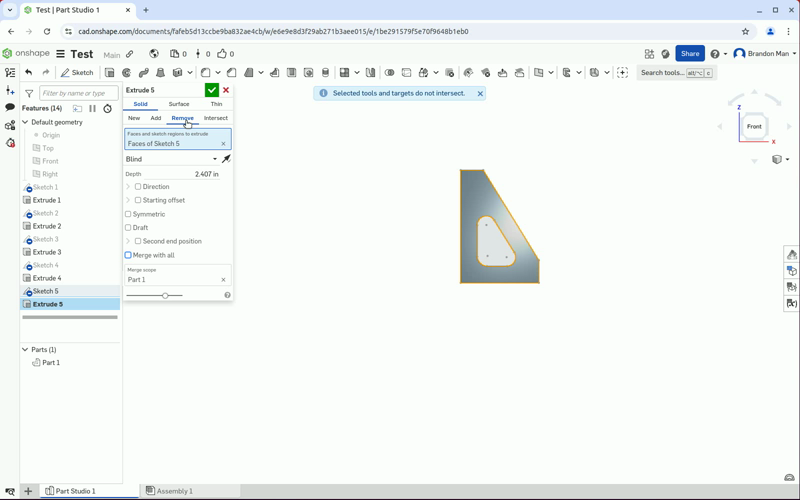
key(space)
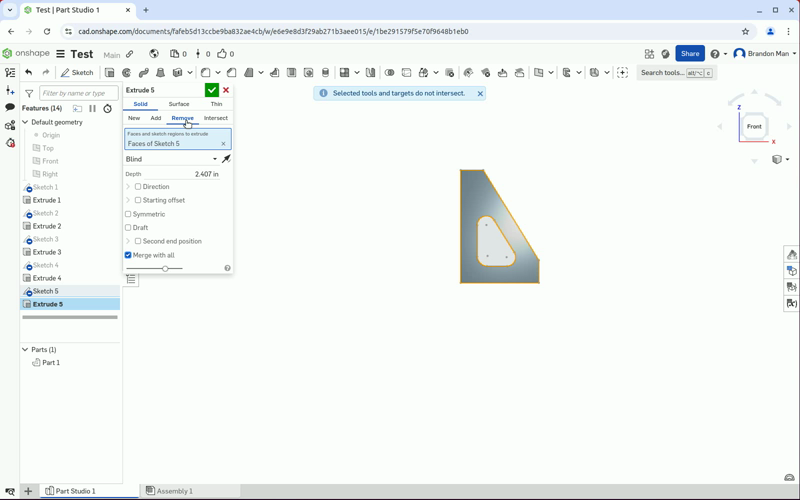
key(enter)
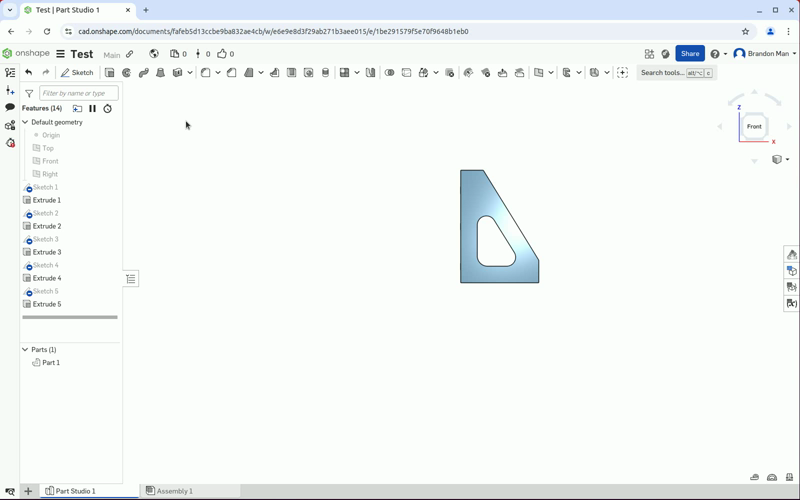
key(shift+h)
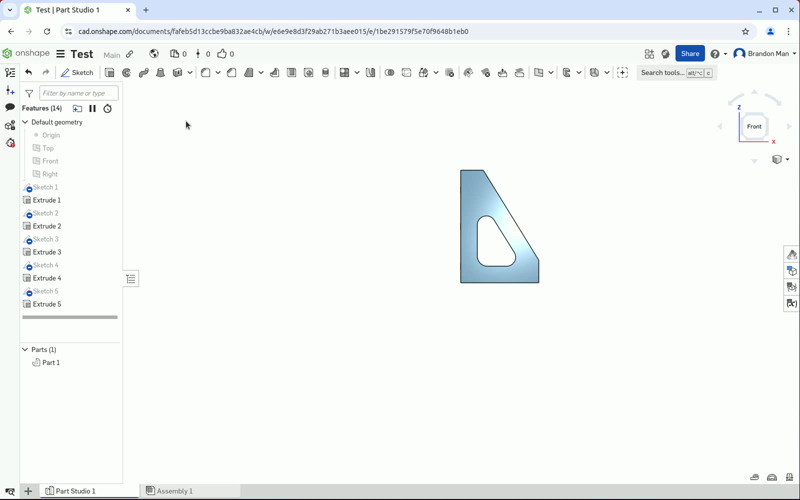
key(shift+h)
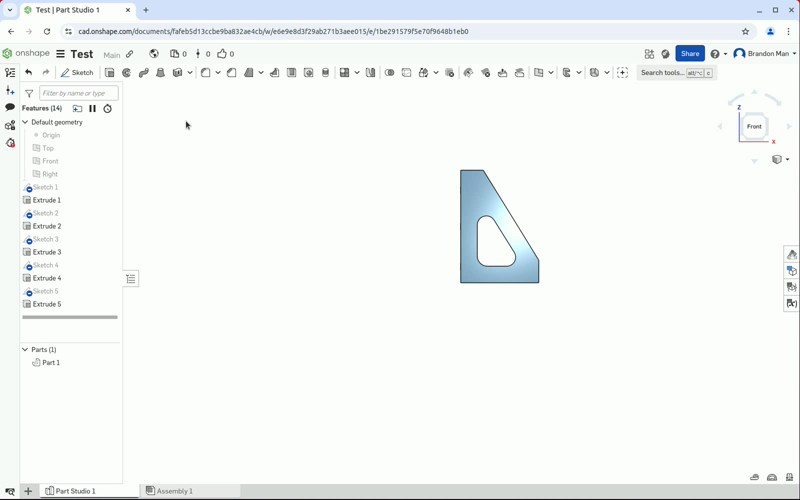
key(shift+7)
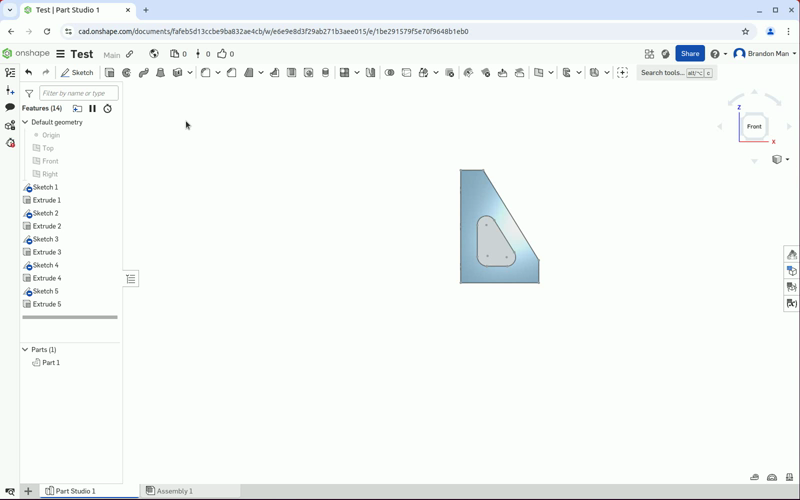
key(left, 2)
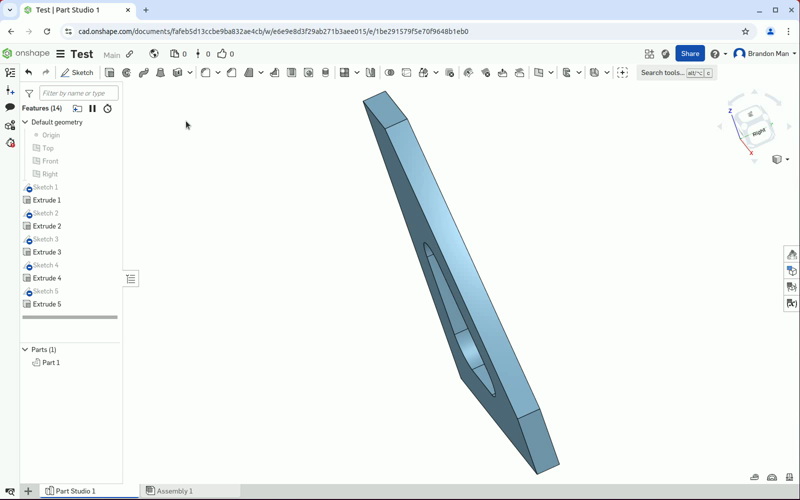
key(down, 2)
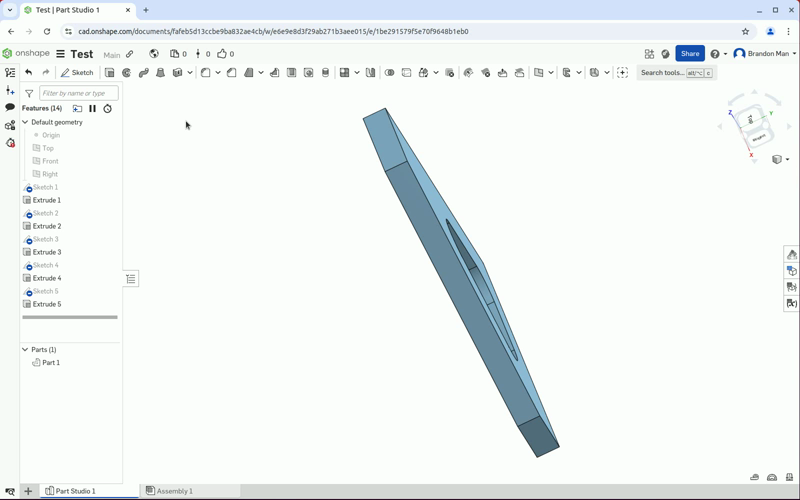
key(up, 2)
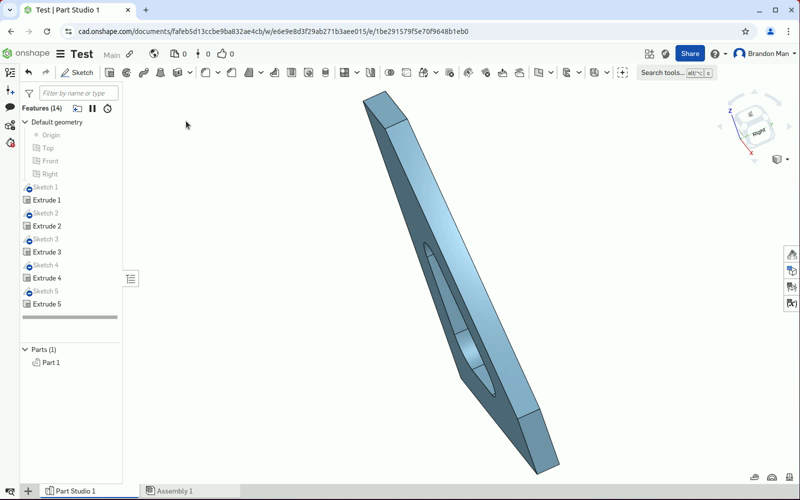
key(right, 2)
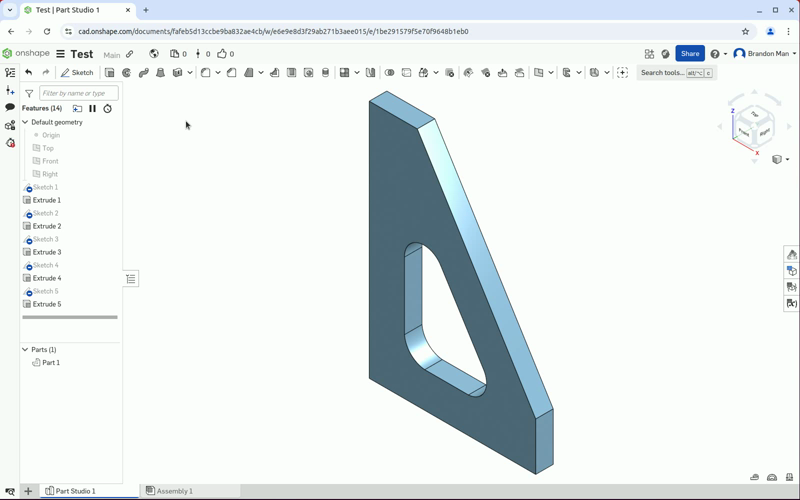
mouse_move(73, 189)
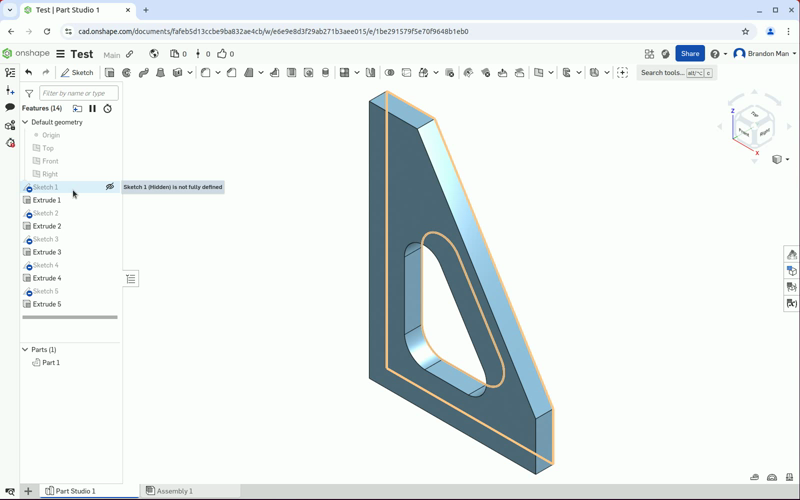
click(73, 189)